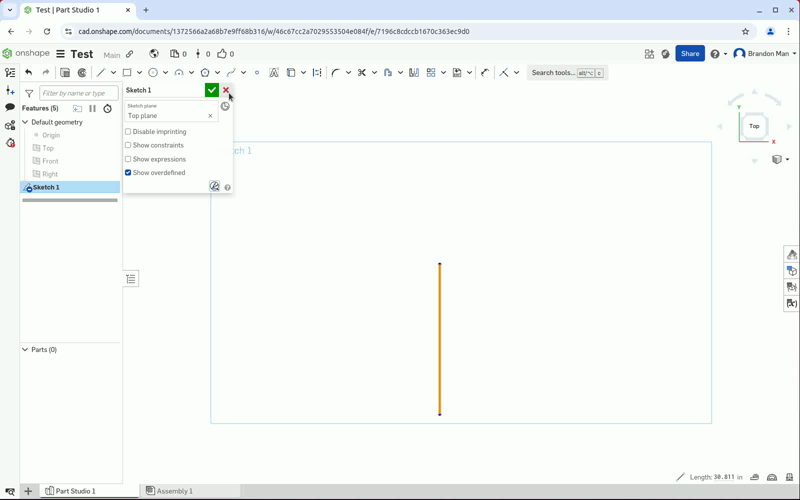
key(shift+h)
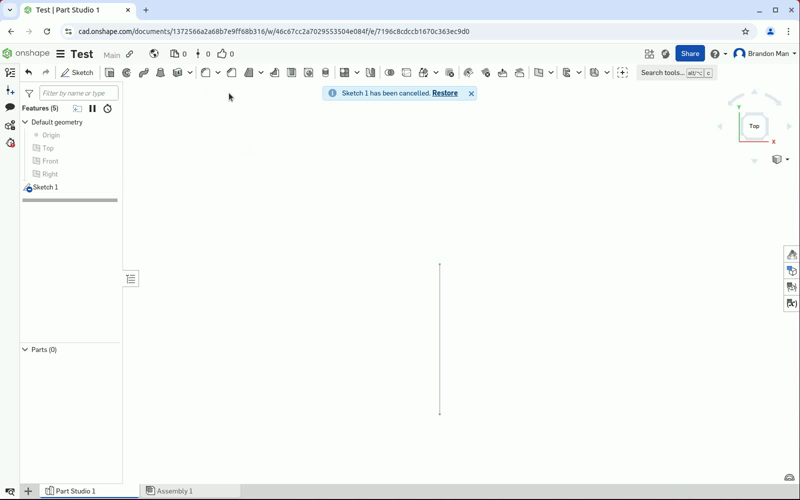
key(shift+s)
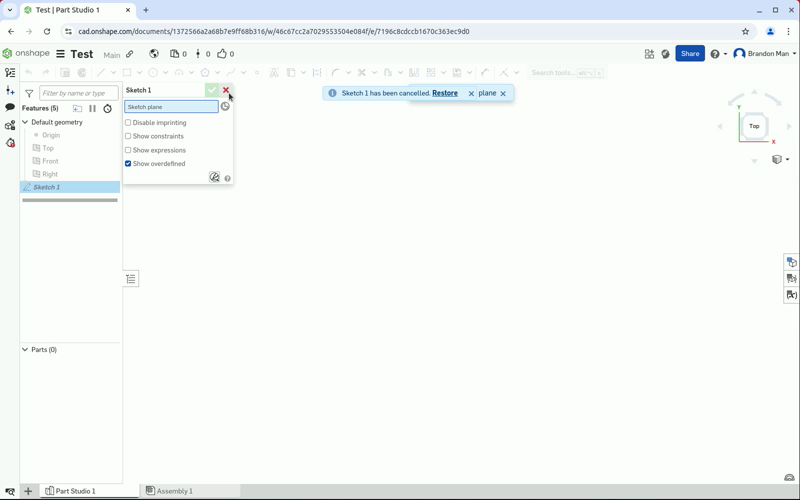
mouse_move(73, 150)
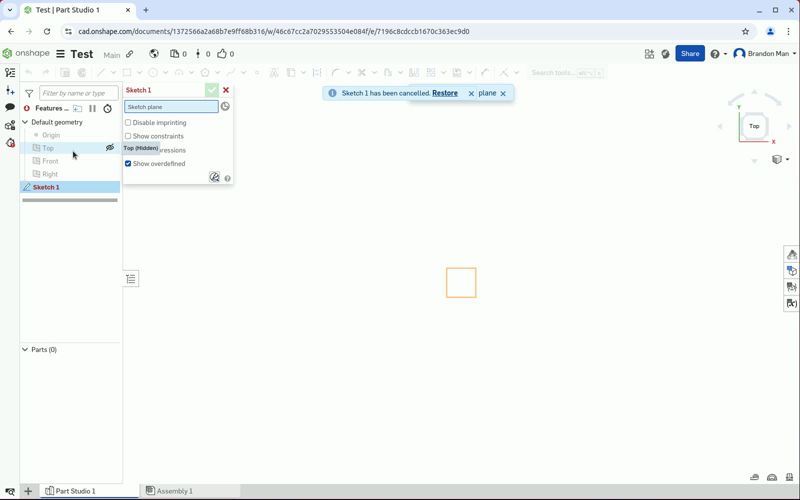
click(73, 150)
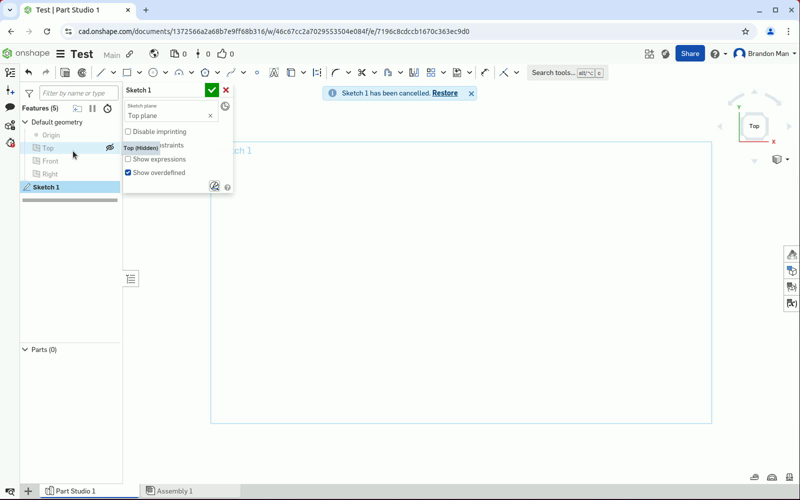
mouse_move(73, 352)
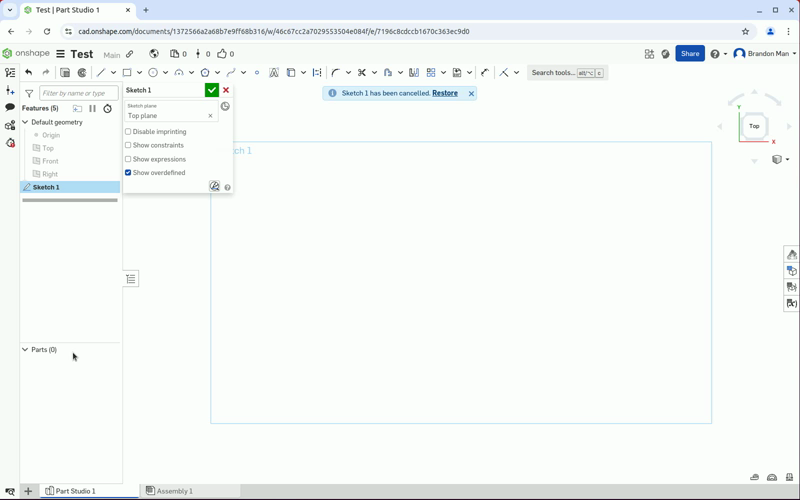
key(y)
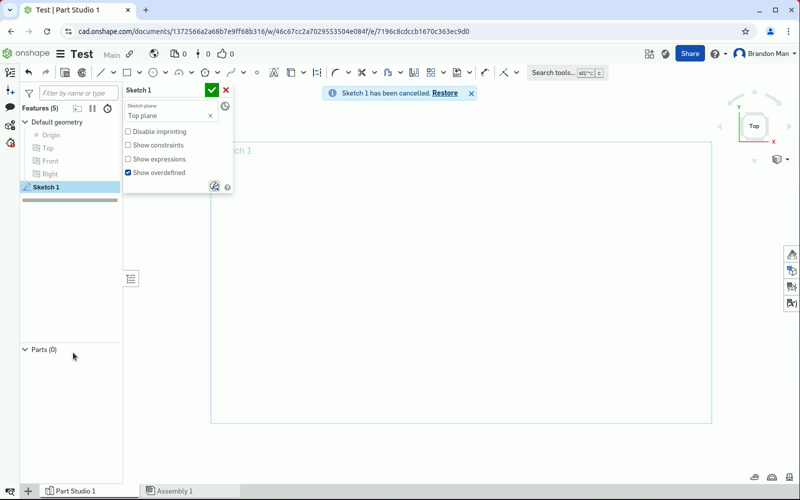
key(a)
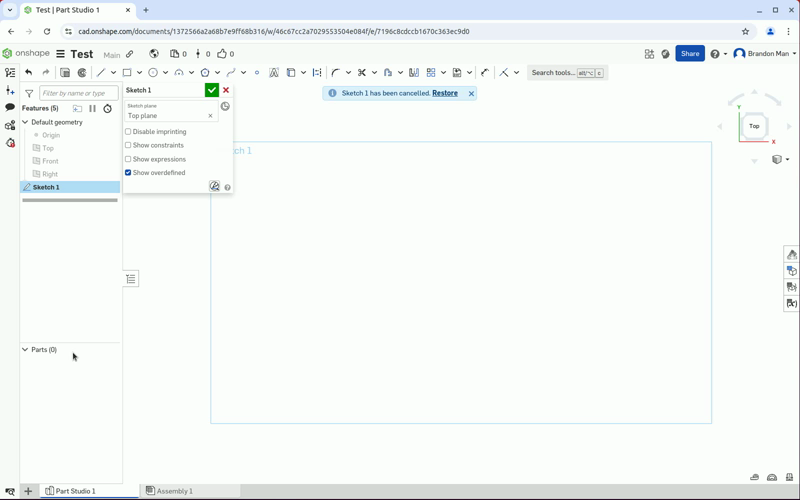
key_down(shift)
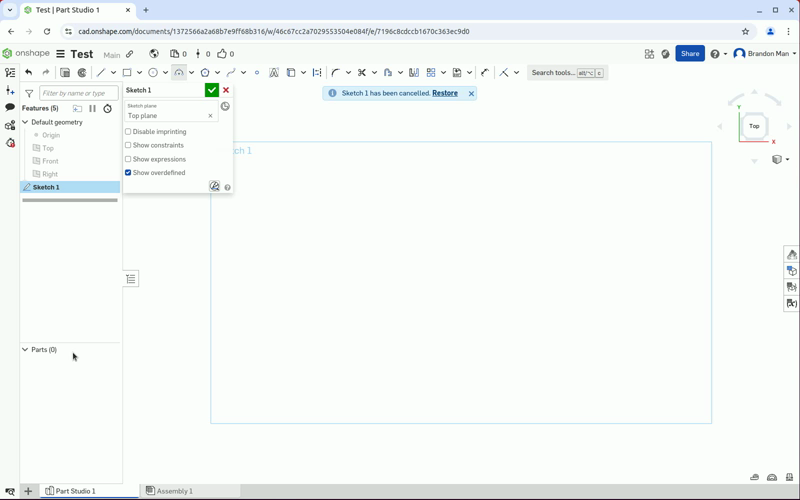
mouse_move(460, 281)
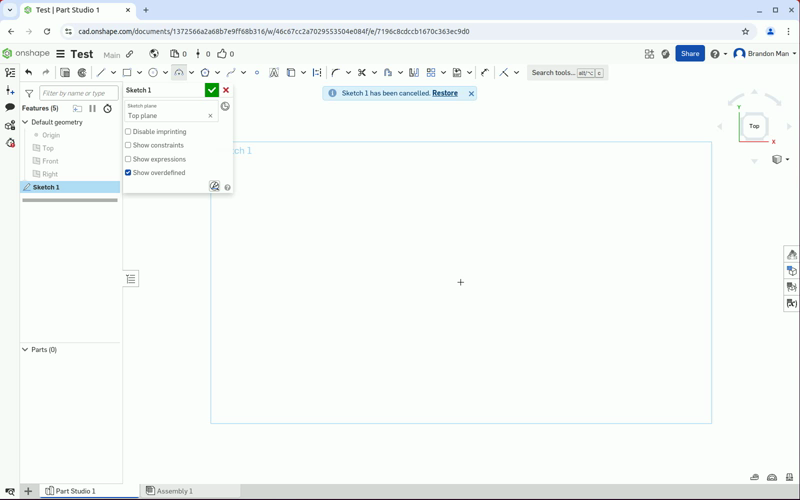
click(460, 281)
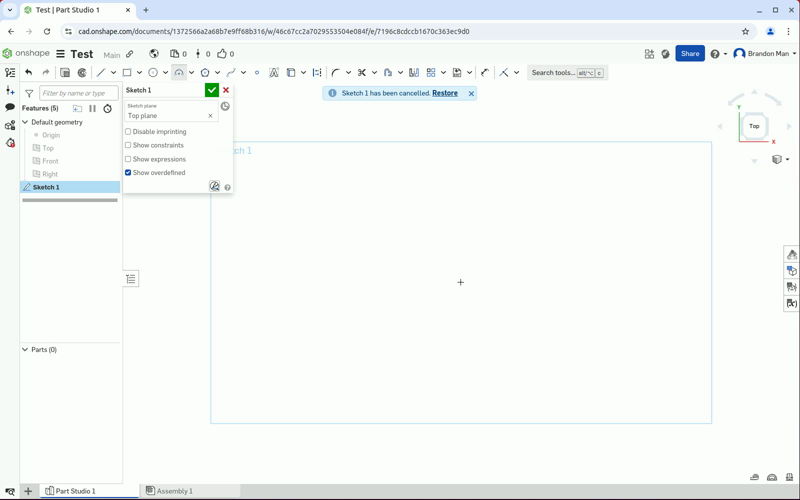
key_up(shift)
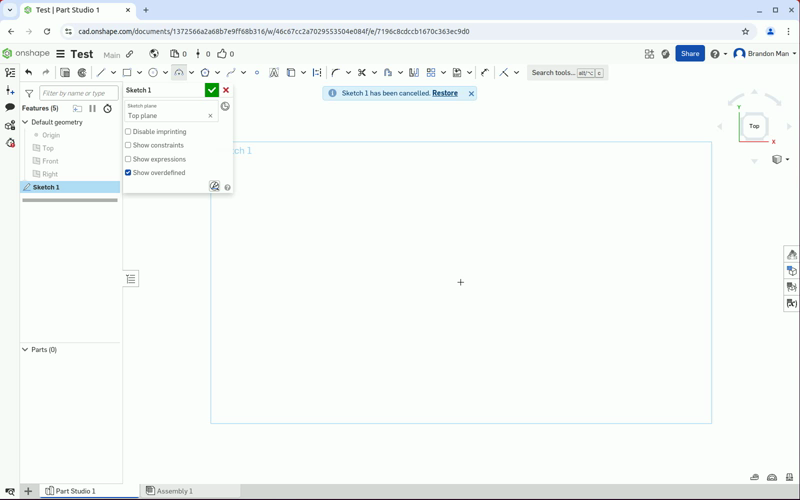
key_down(shift)
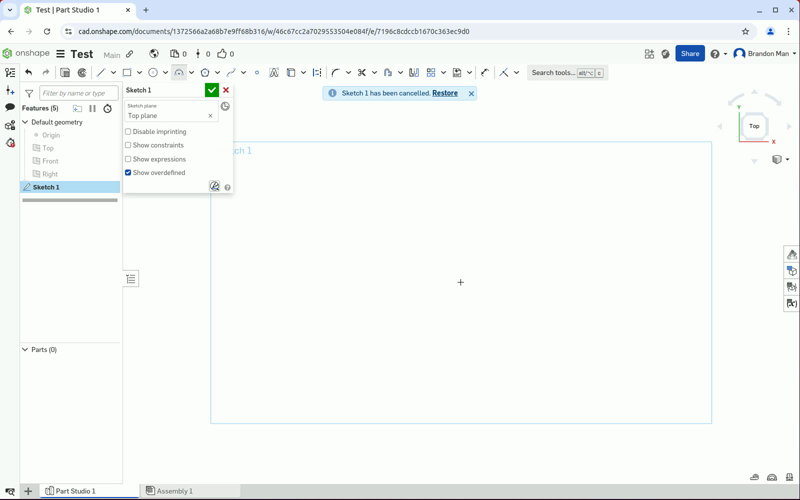
mouse_move(461, 282)
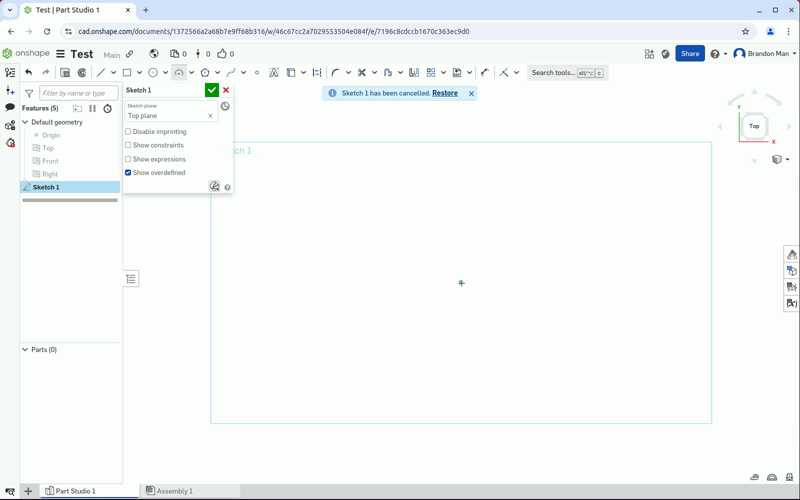
scroll(6)
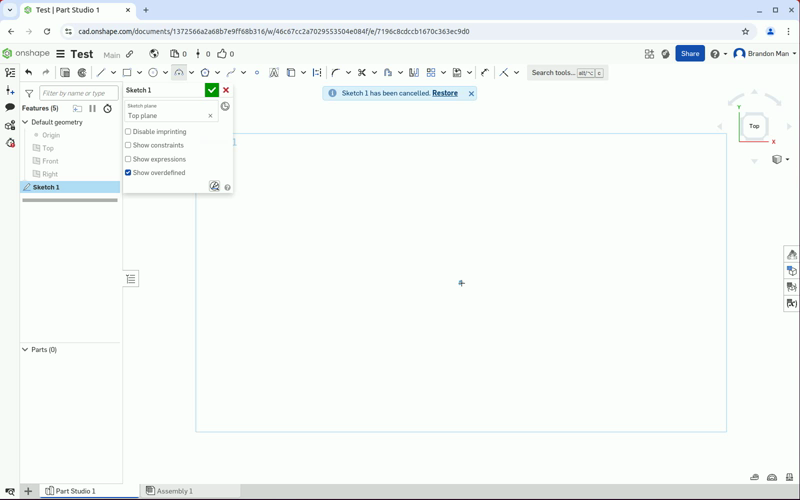
scroll(6)
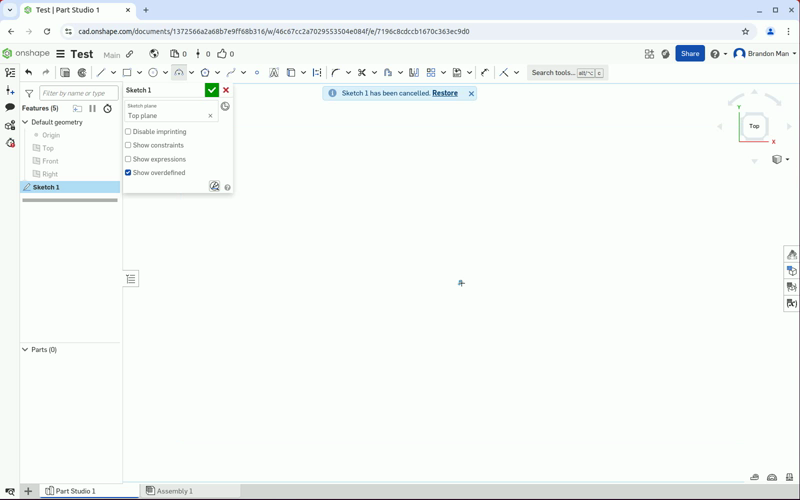
scroll(6)
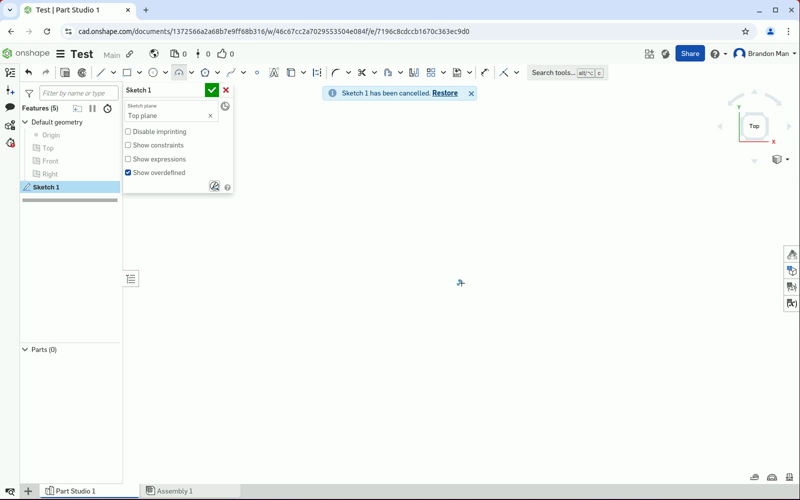
scroll(6)
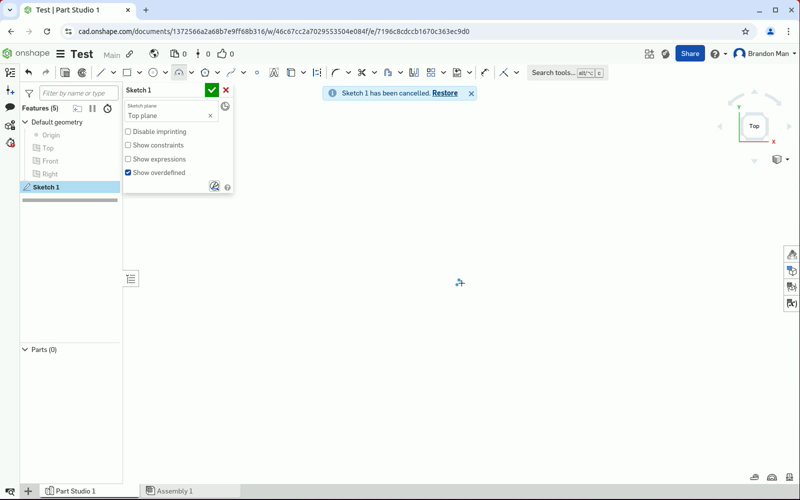
scroll(6)
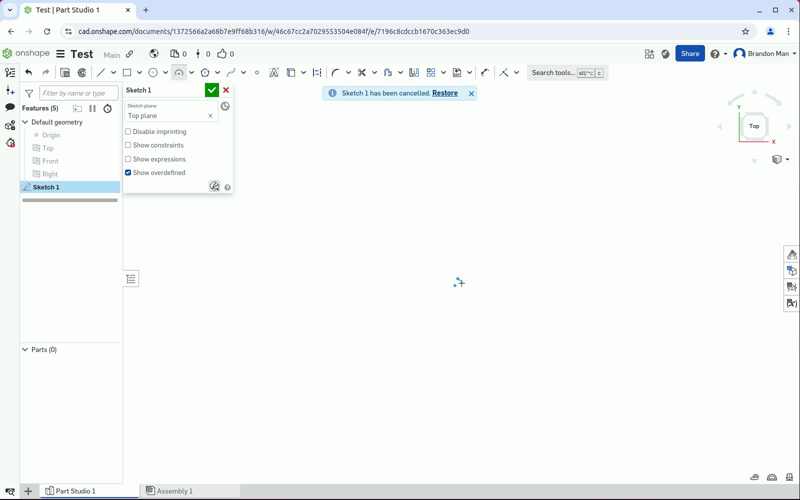
scroll(6)
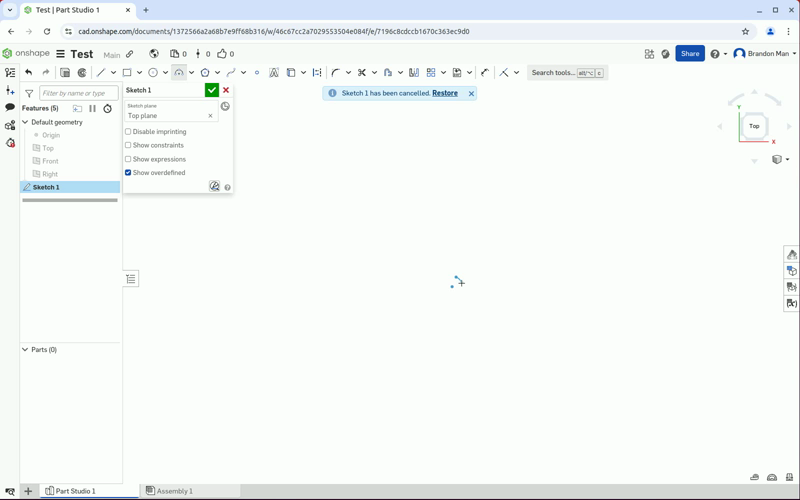
scroll(6)
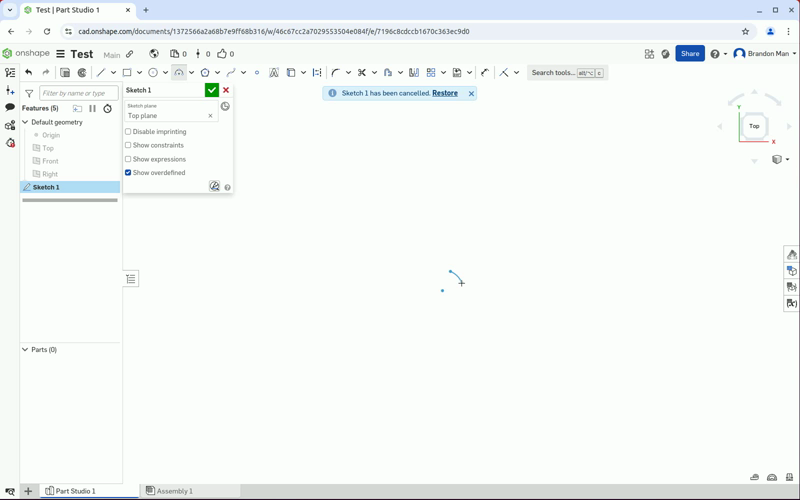
click(461, 282)
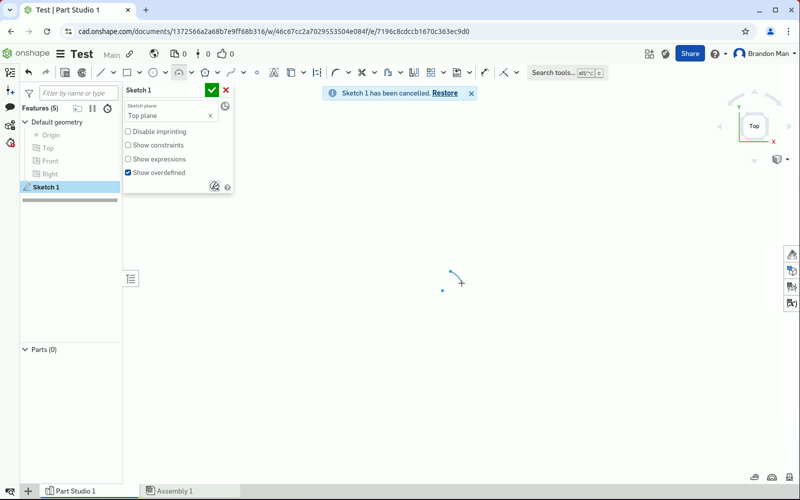
scroll(-6)
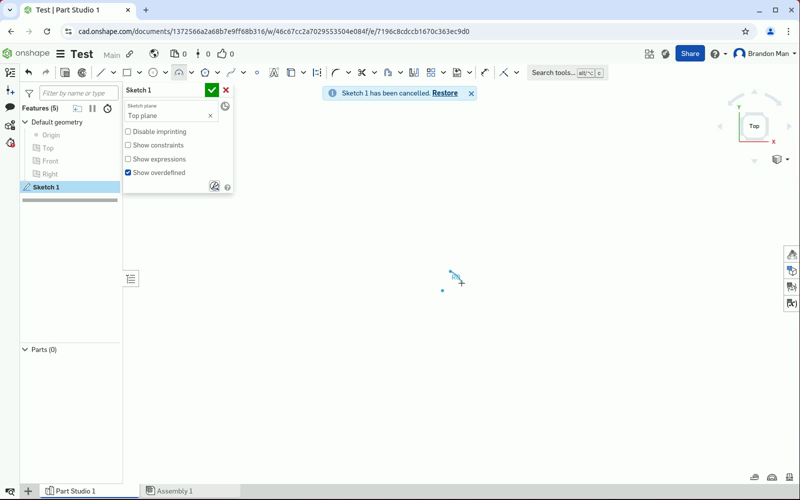
scroll(-6)
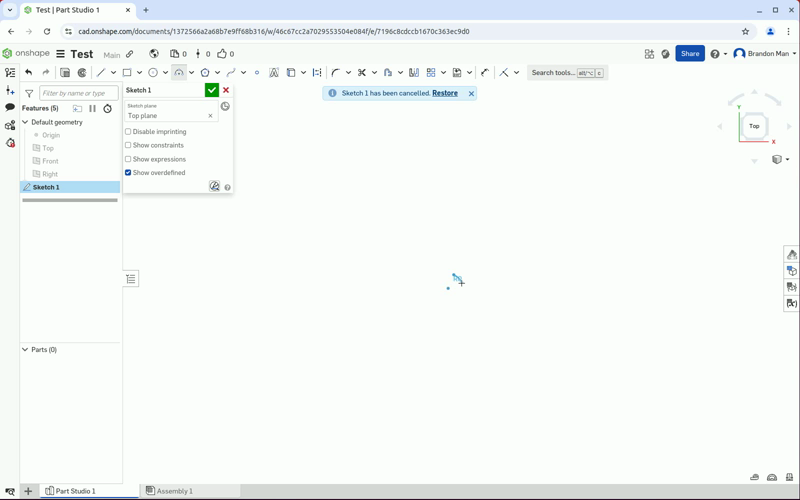
scroll(-6)
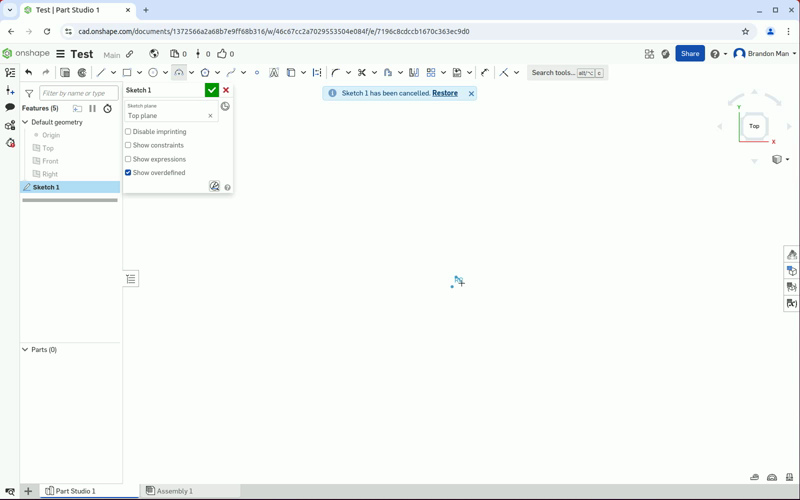
scroll(-6)
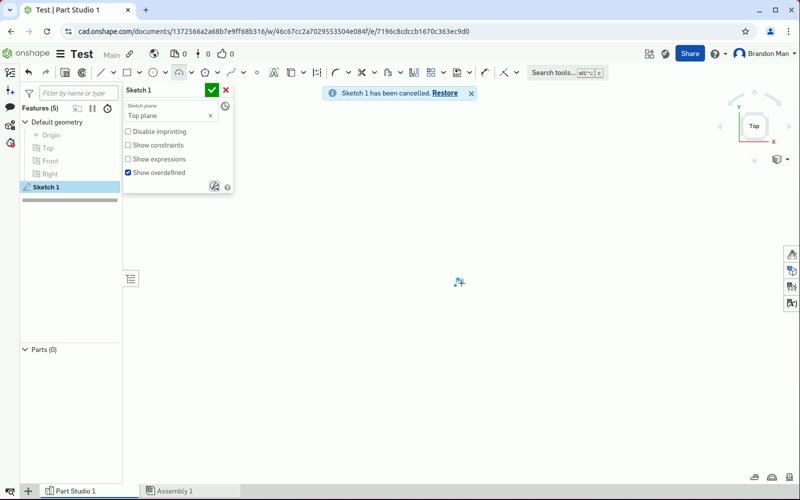
scroll(-6)
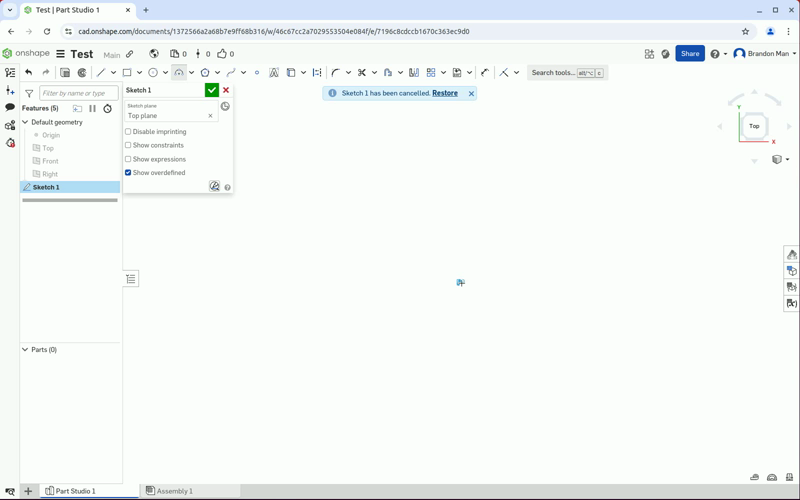
scroll(-6)
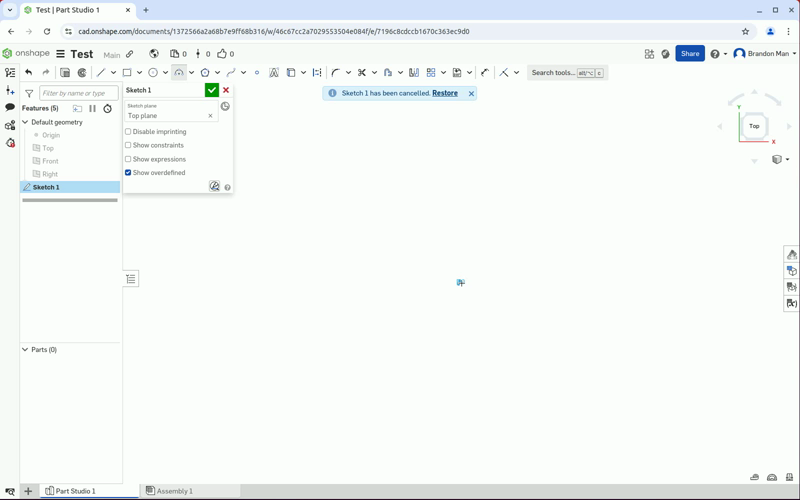
scroll(-6)
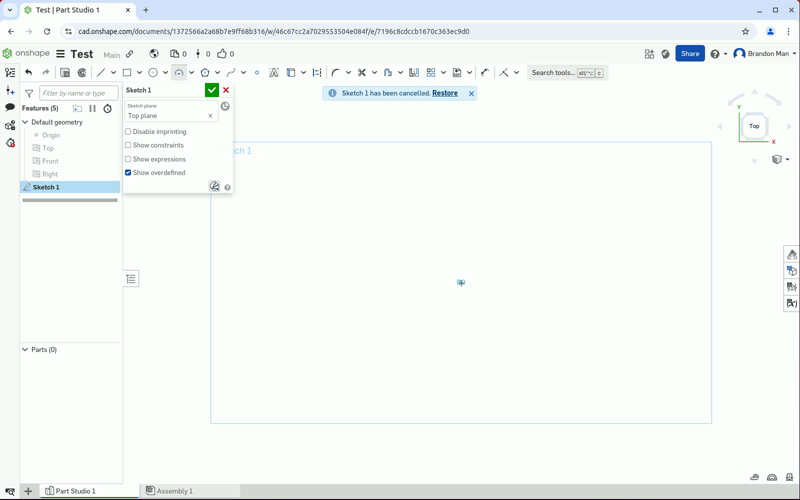
mouse_move(461, 282)
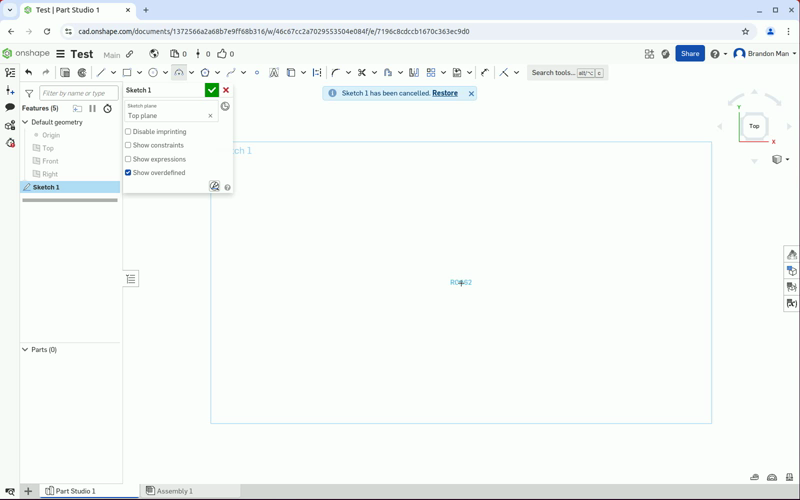
scroll(6)
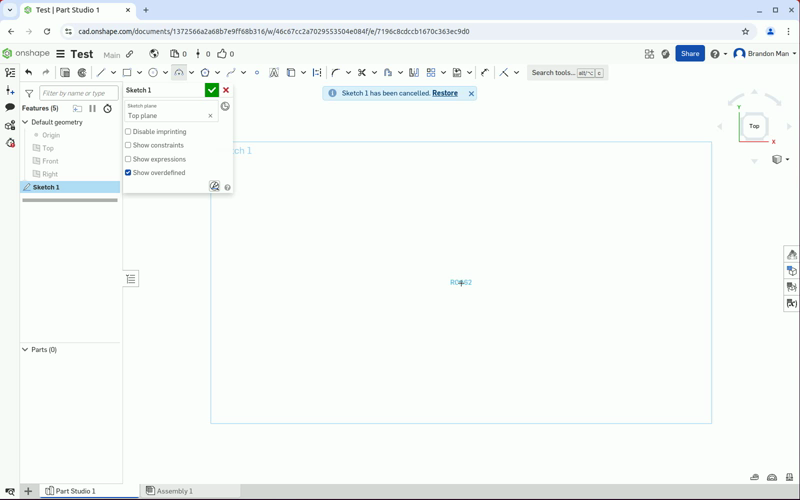
scroll(6)
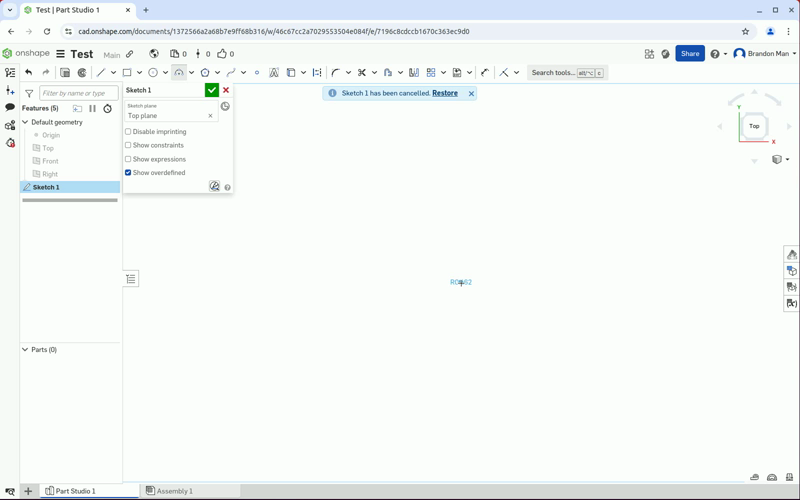
scroll(6)
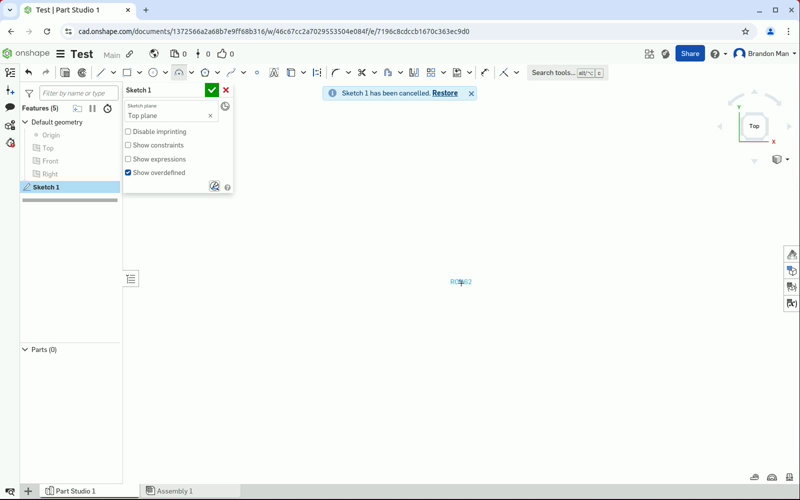
scroll(6)
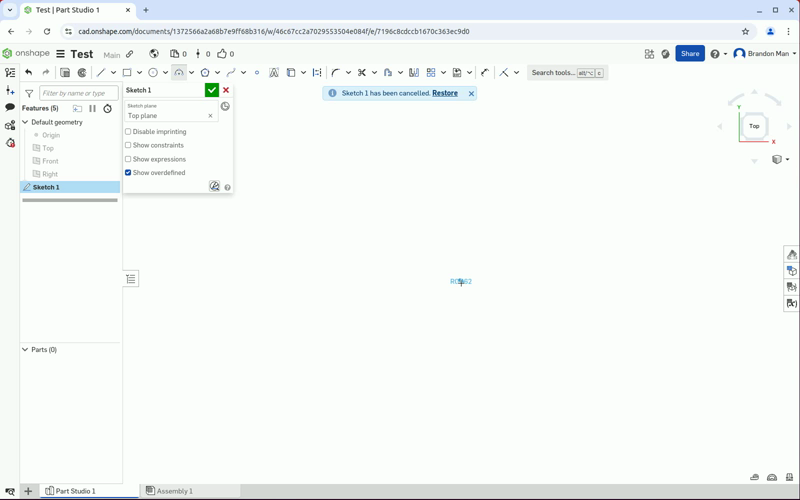
scroll(6)
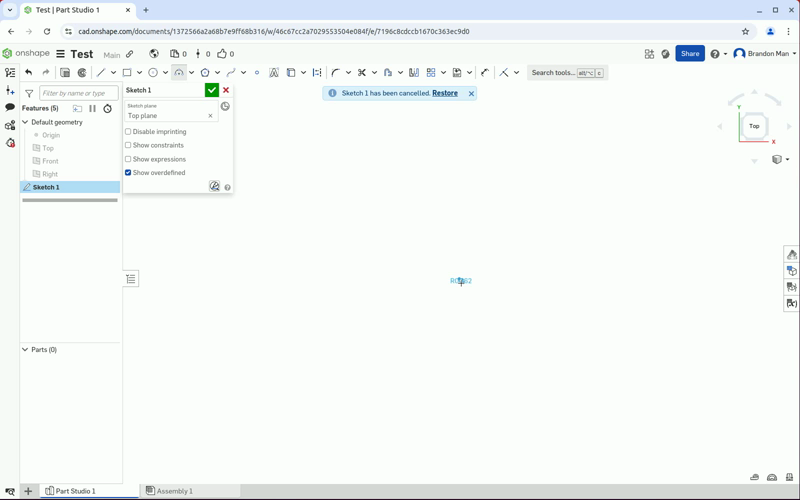
scroll(6)
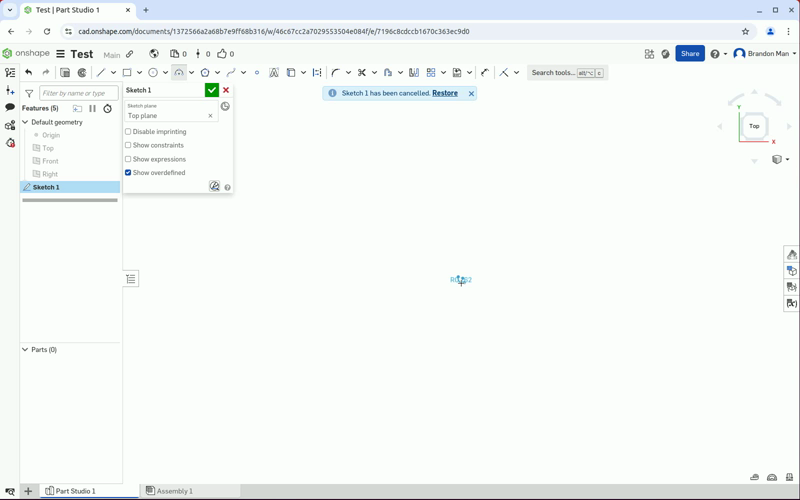
scroll(6)
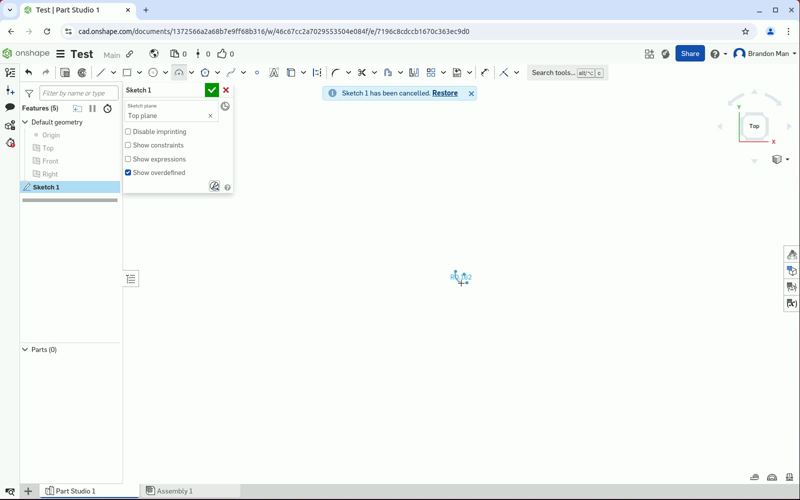
click(461, 282)
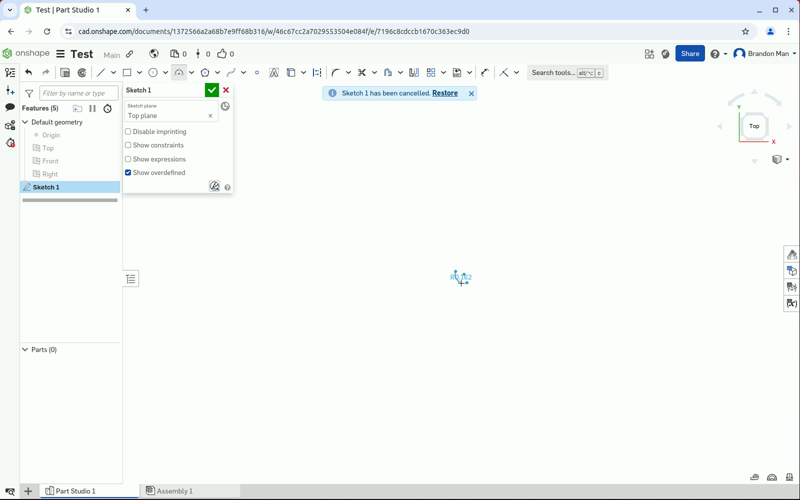
scroll(-6)
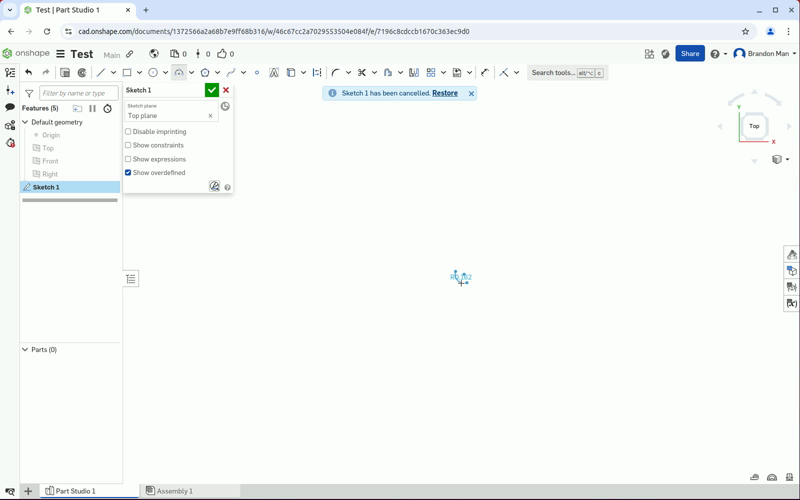
scroll(-6)
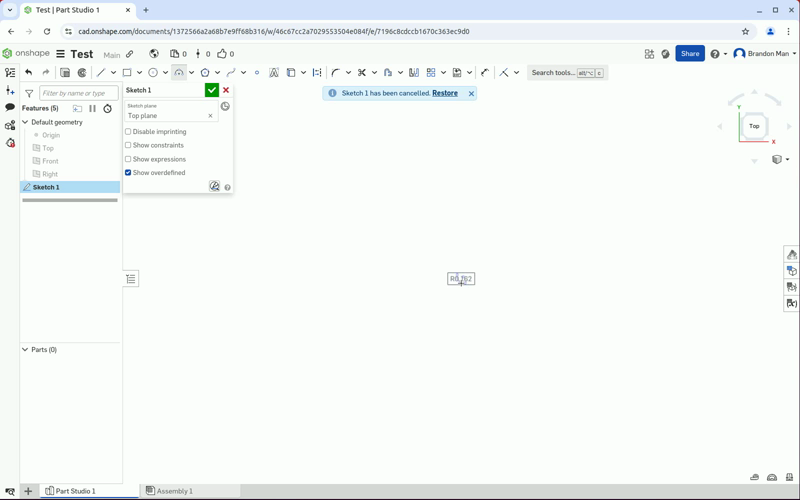
scroll(-6)
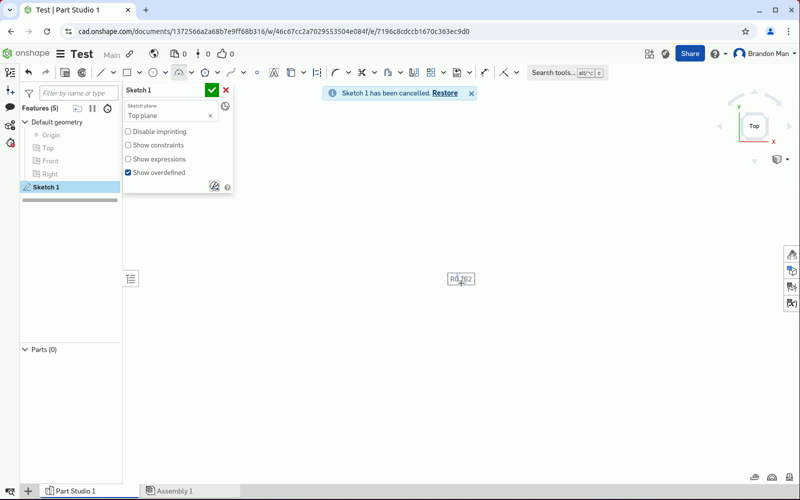
scroll(-6)
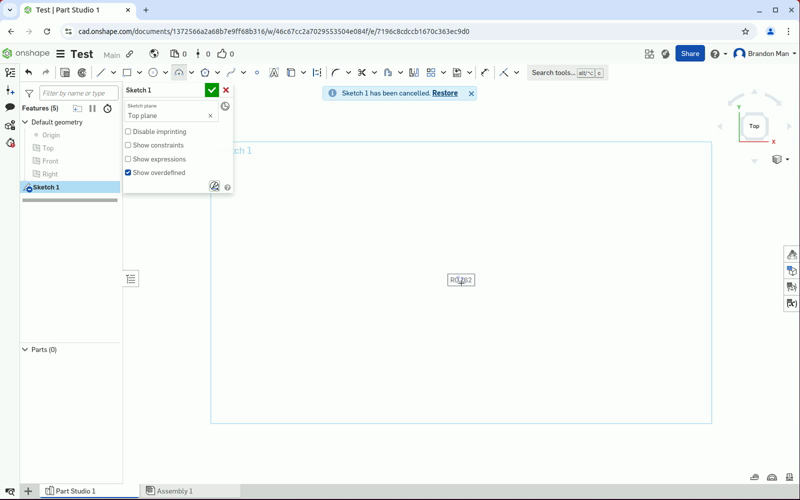
scroll(-6)
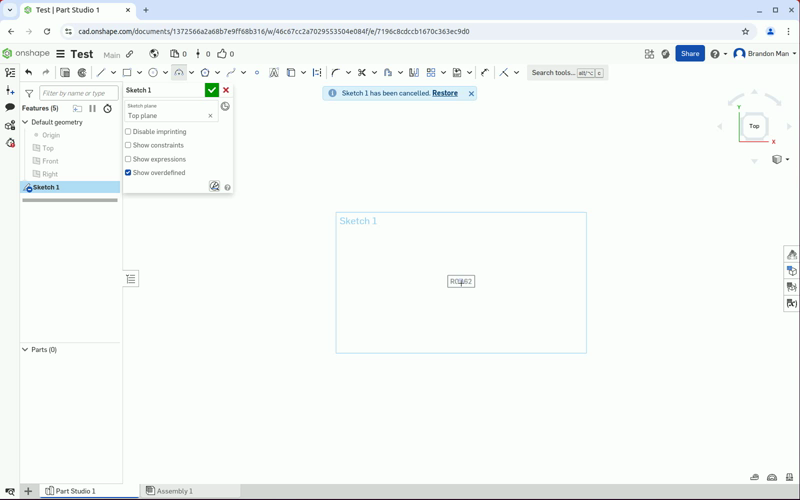
scroll(-6)
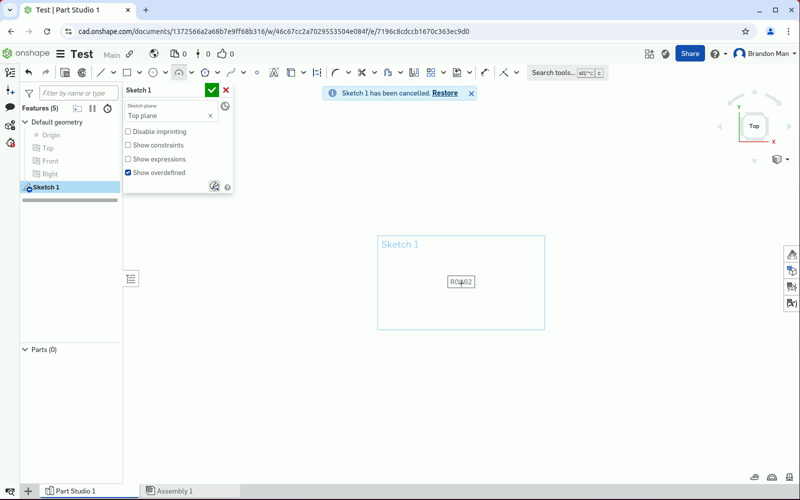
scroll(-6)
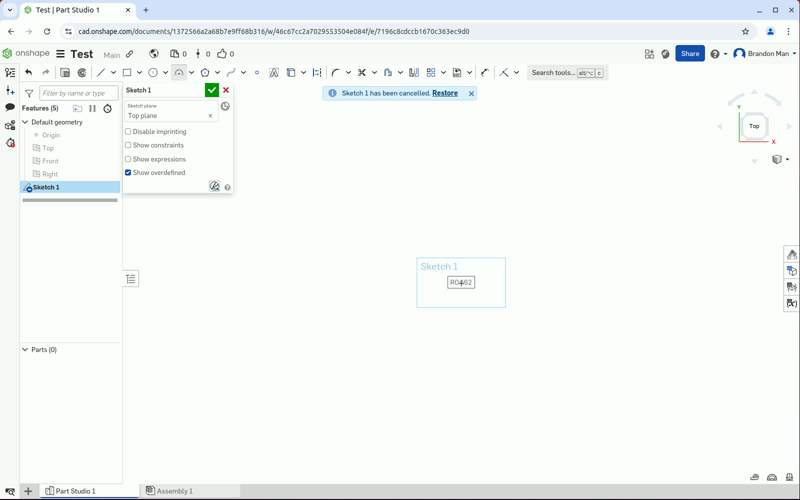
key_up(shift)
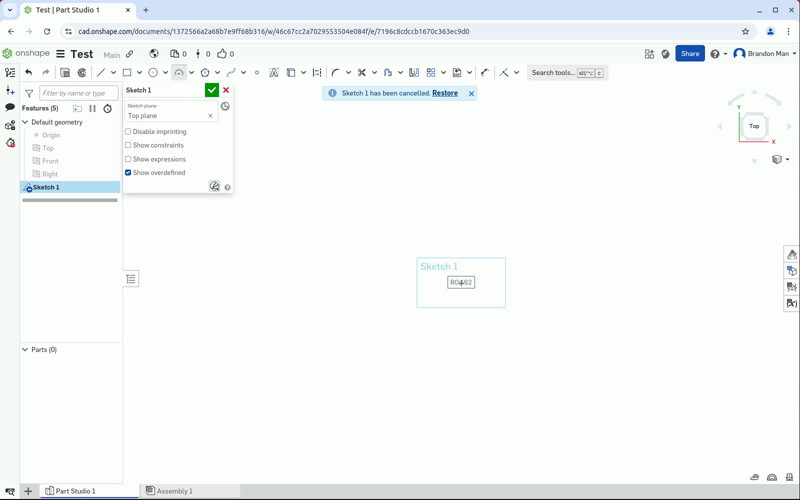
key(esc)
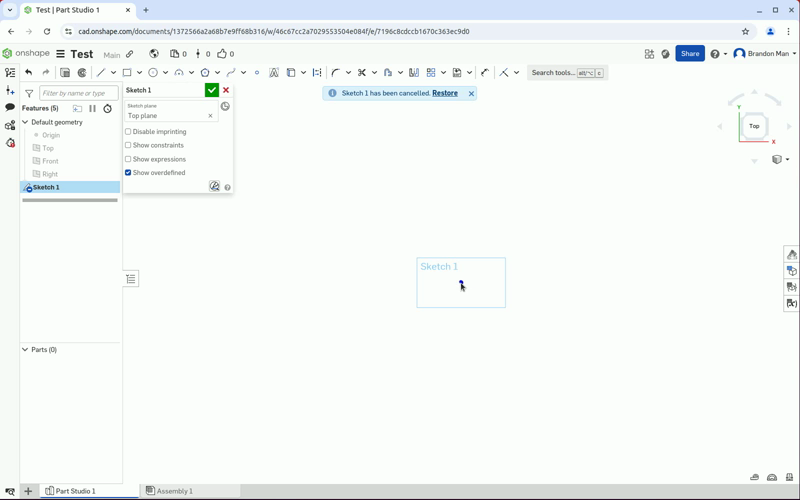
key(l)
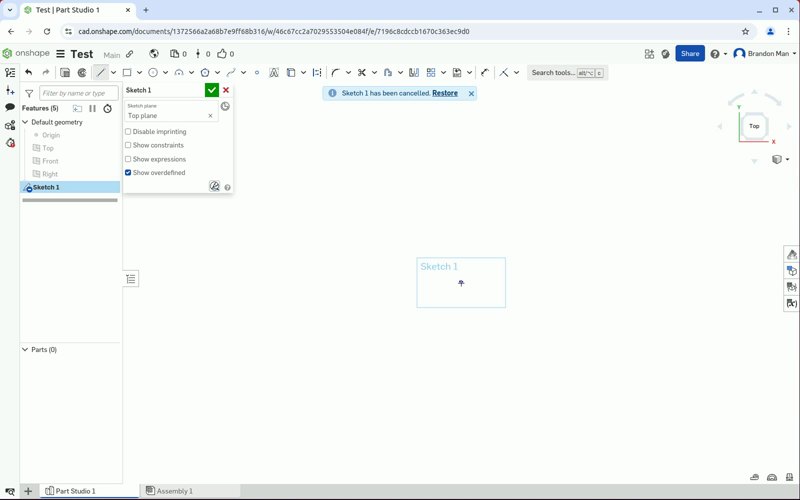
mouse_move(461, 282)
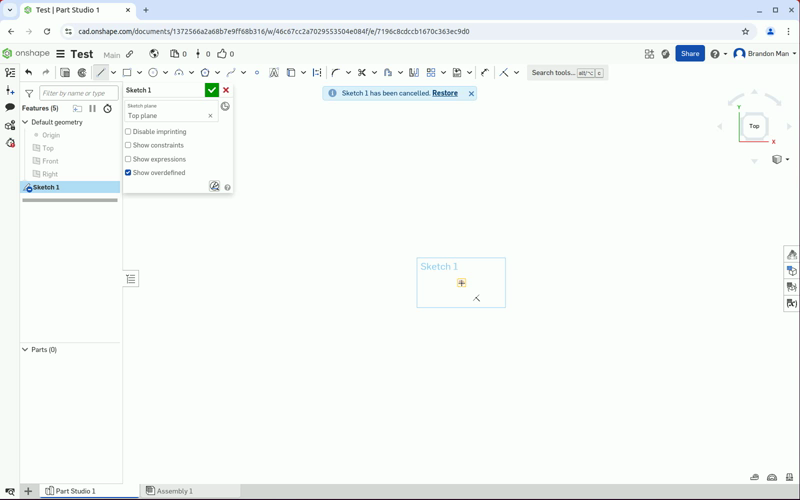
scroll(6)
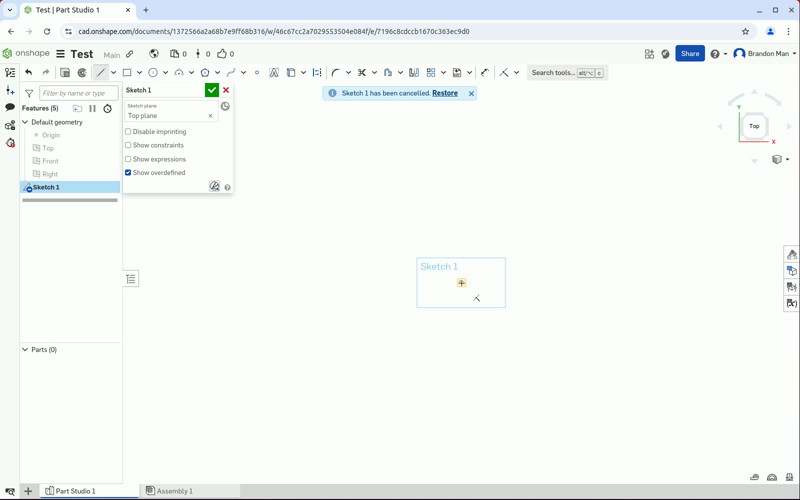
scroll(6)
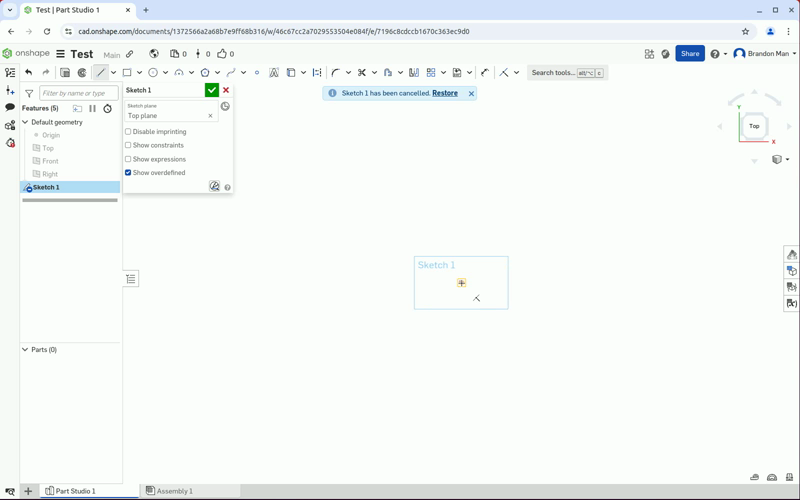
scroll(6)
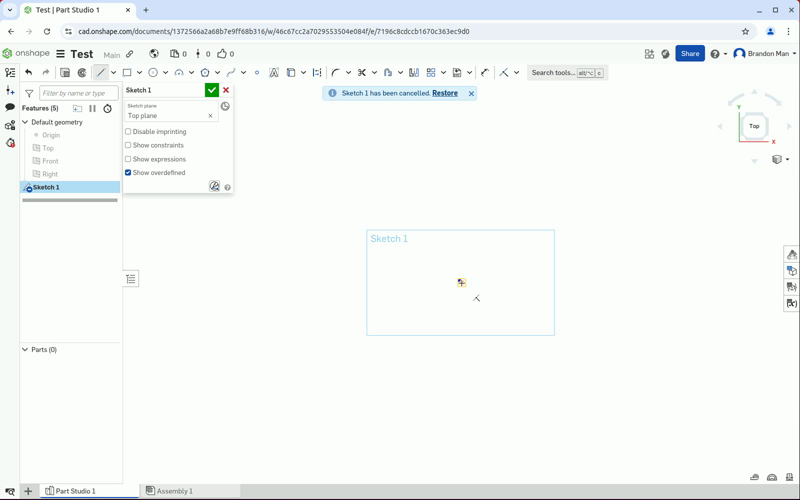
scroll(6)
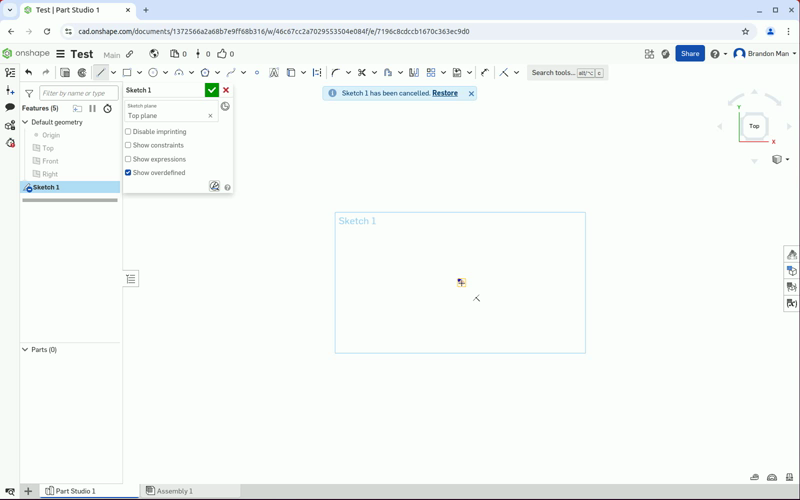
scroll(6)
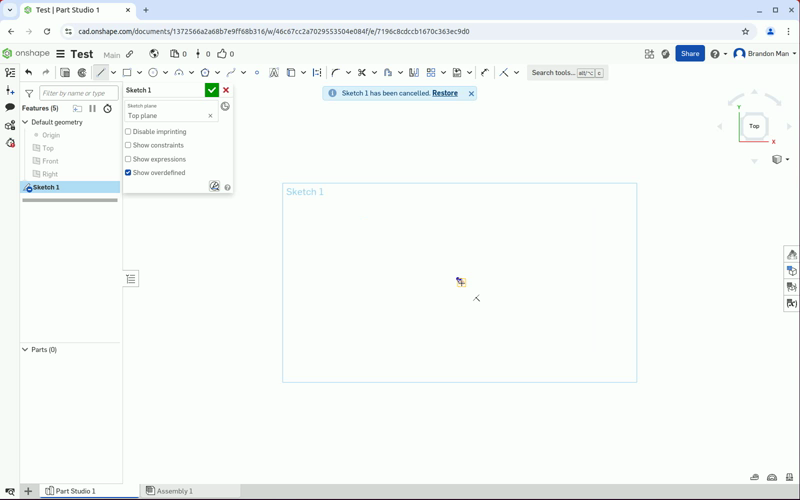
scroll(6)
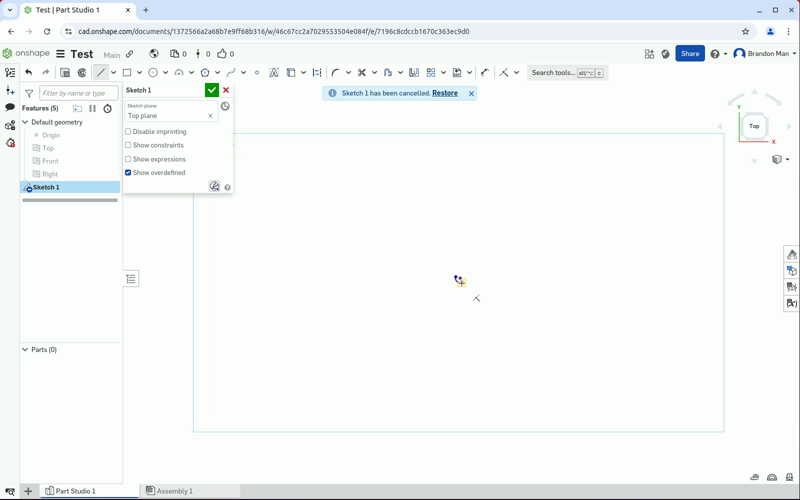
scroll(6)
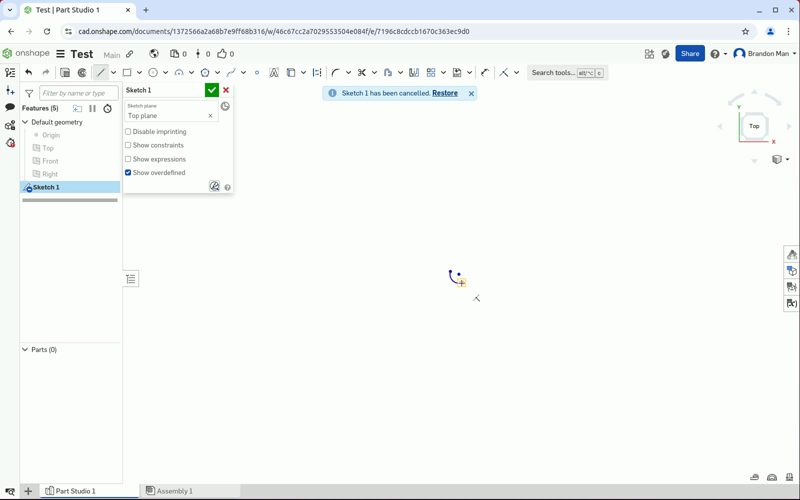
click(461, 282)
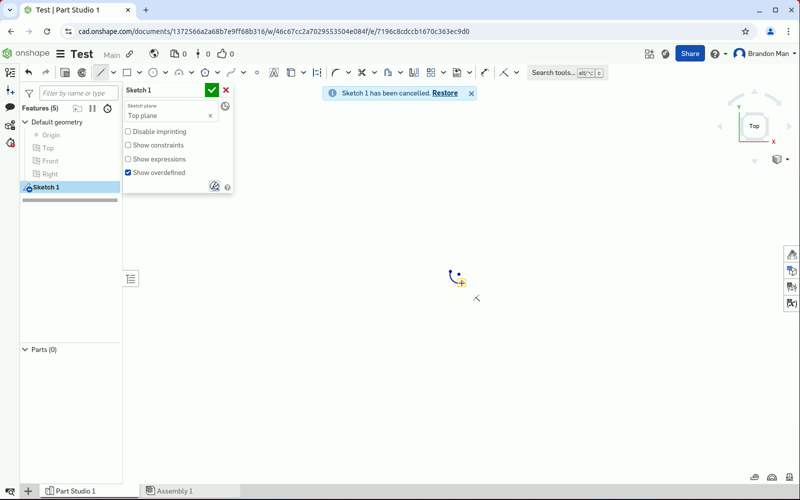
scroll(-6)
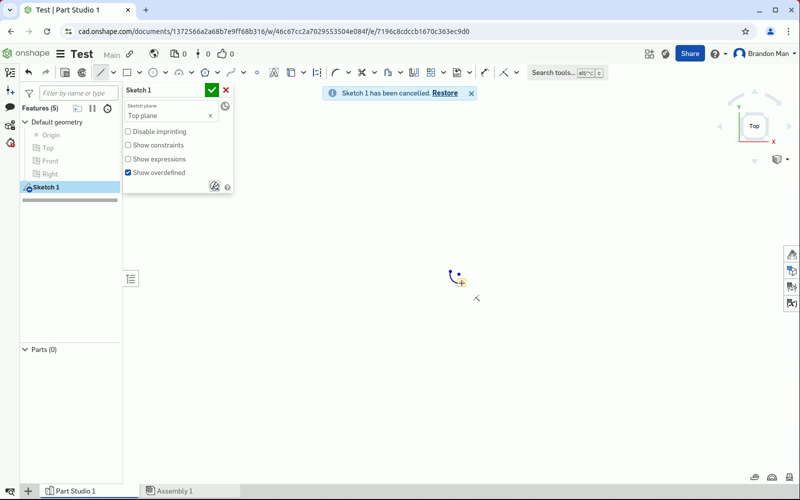
scroll(-6)
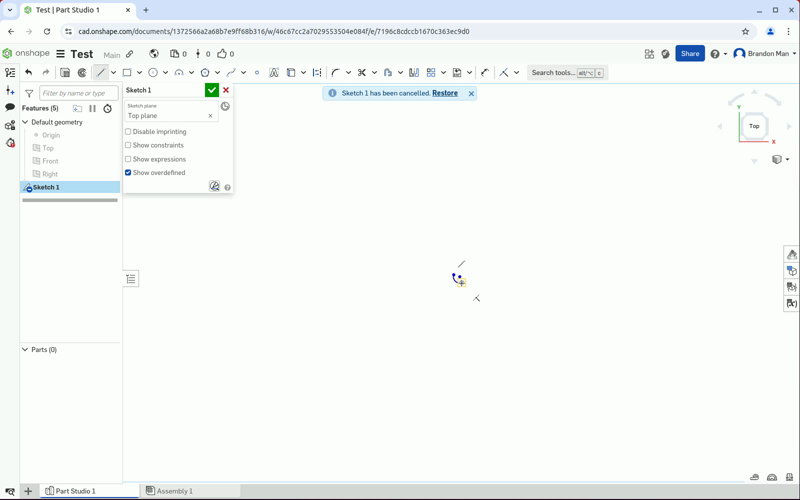
scroll(-6)
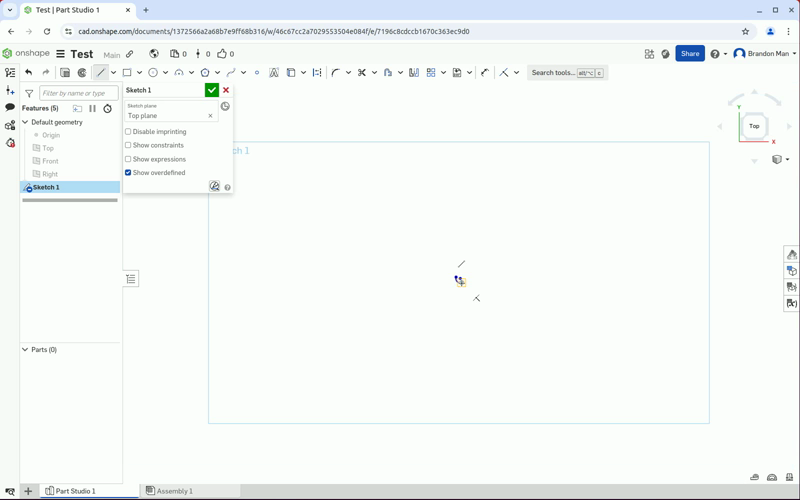
scroll(-6)
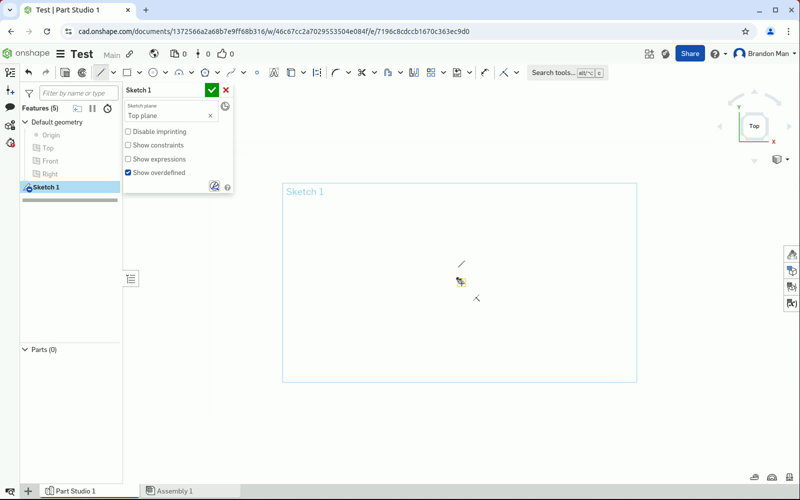
scroll(-6)
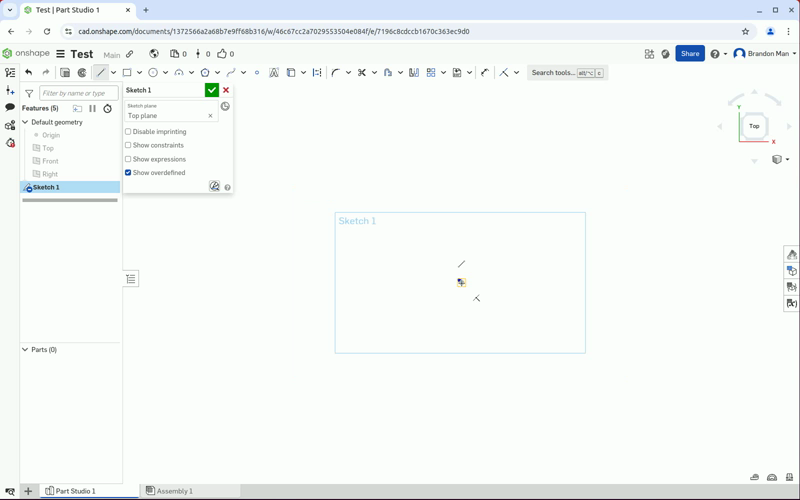
scroll(-6)
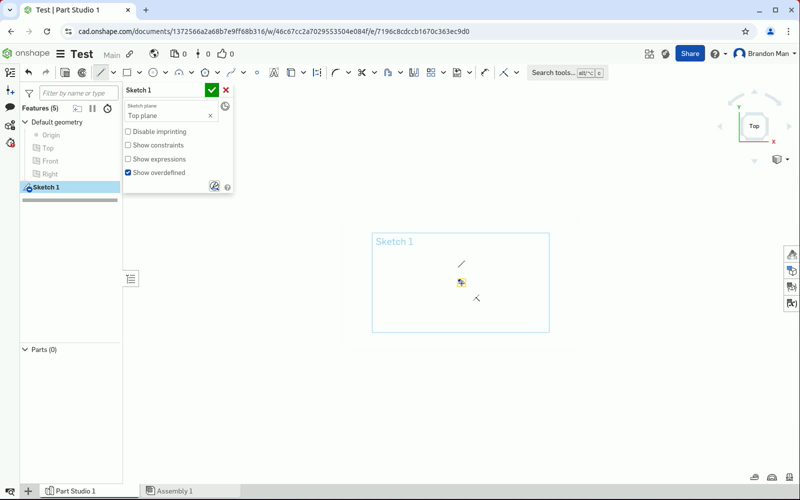
scroll(-6)
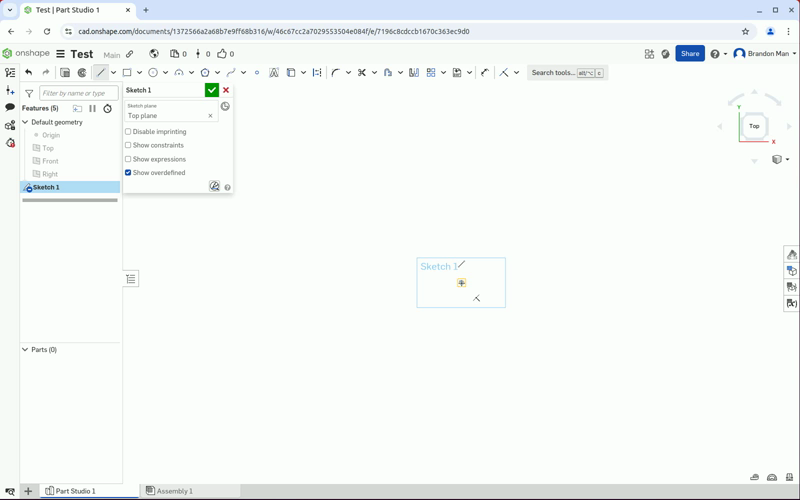
key_down(shift)
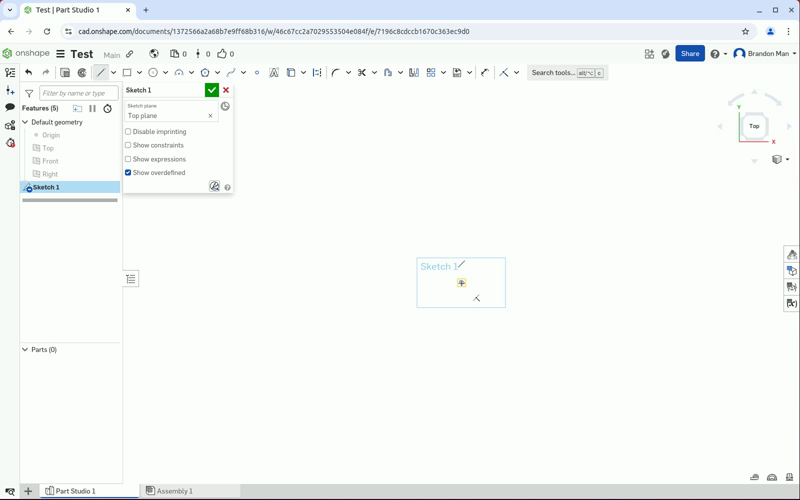
mouse_move(492, 282)
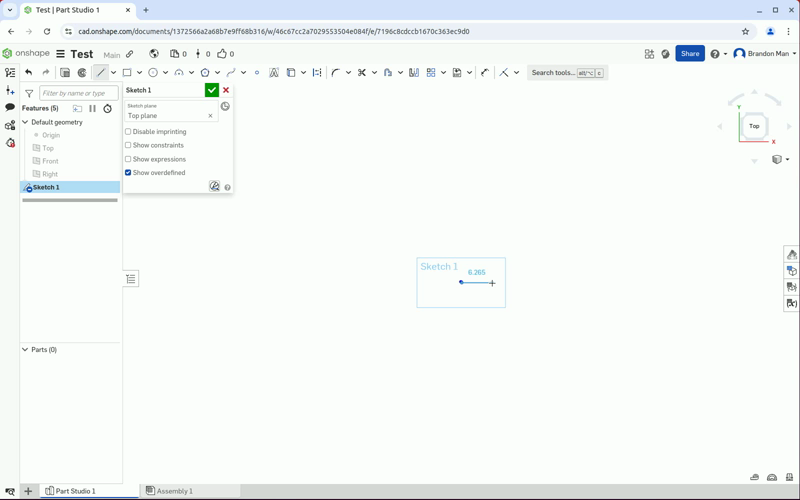
mouse_move(506, 282)
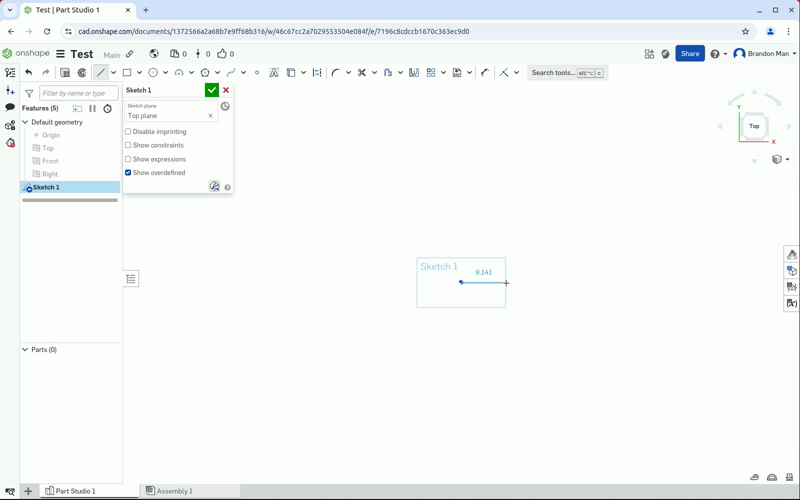
click(506, 282)
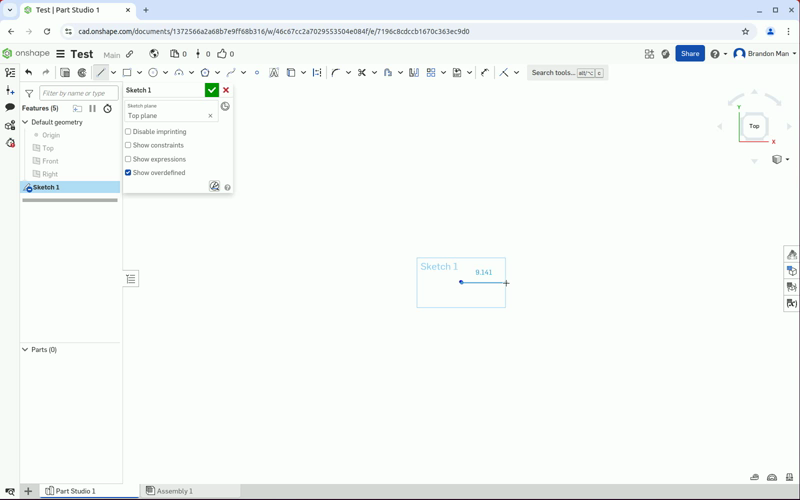
key_up(shift)
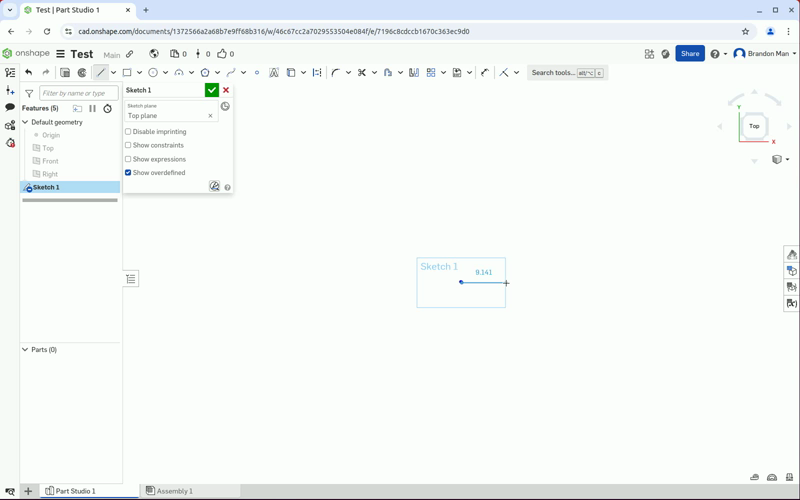
key(esc)
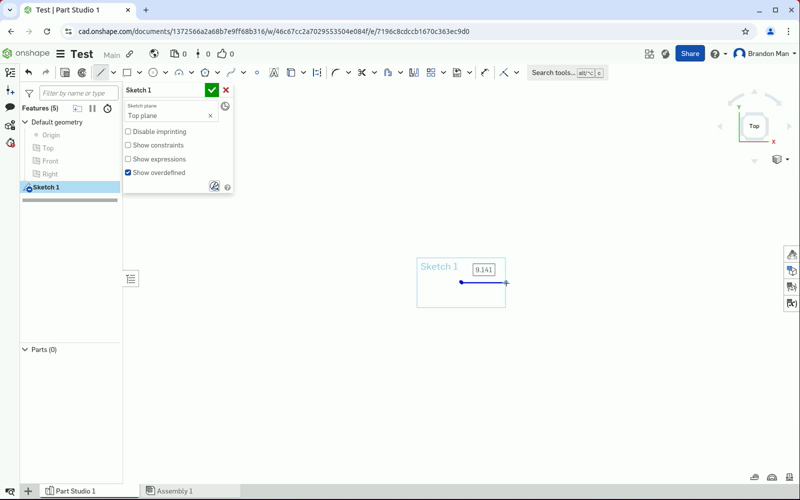
key(a)
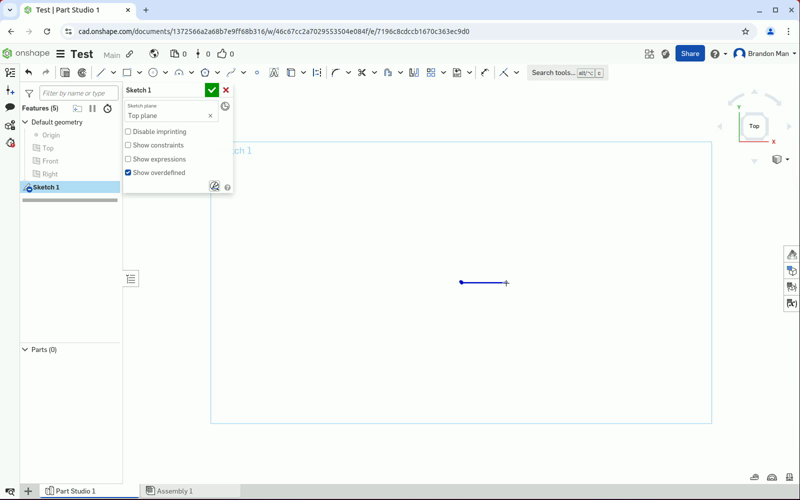
mouse_move(506, 282)
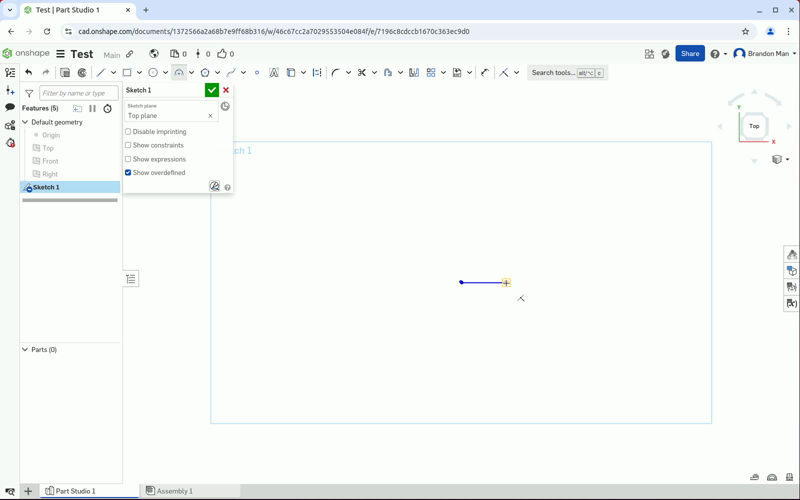
click(506, 282)
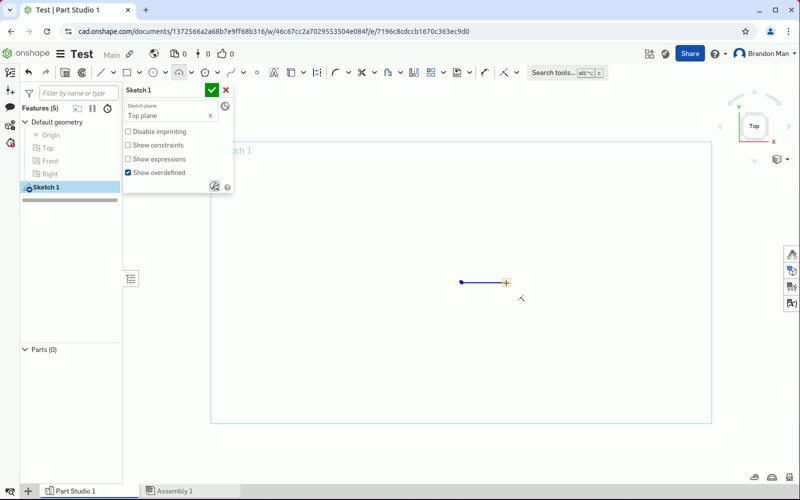
key_down(shift)
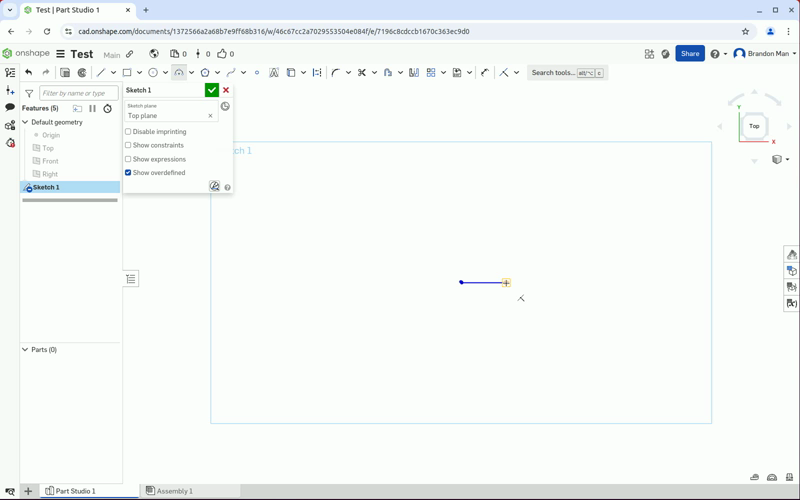
mouse_move(507, 281)
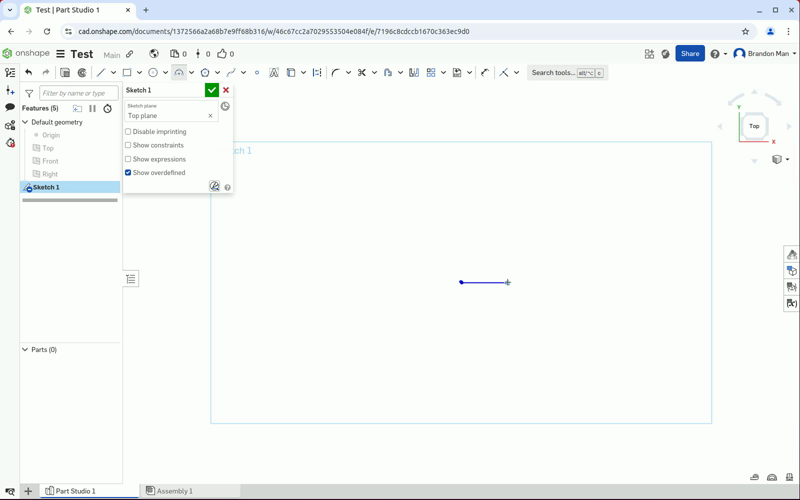
scroll(6)
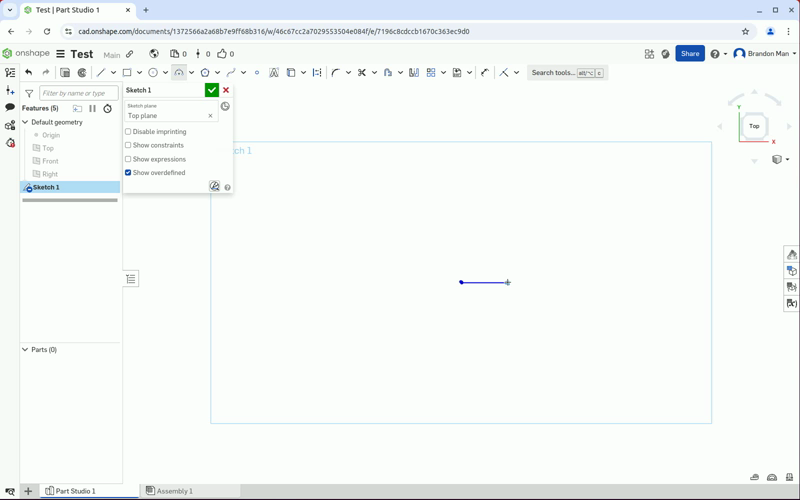
scroll(6)
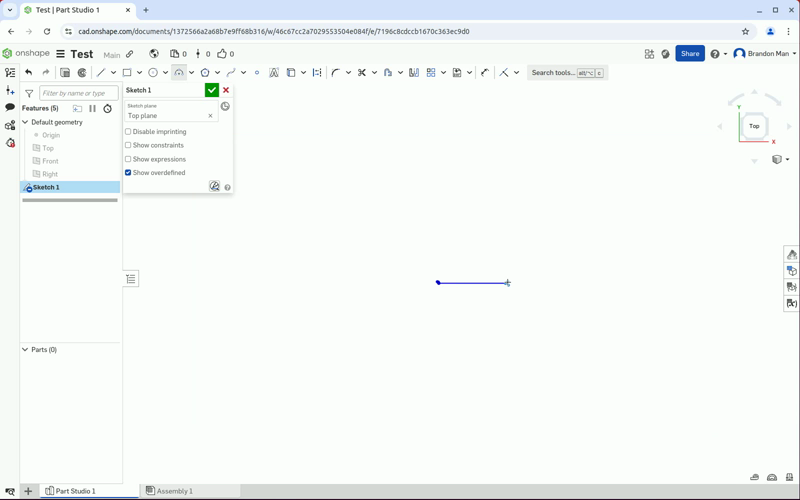
scroll(6)
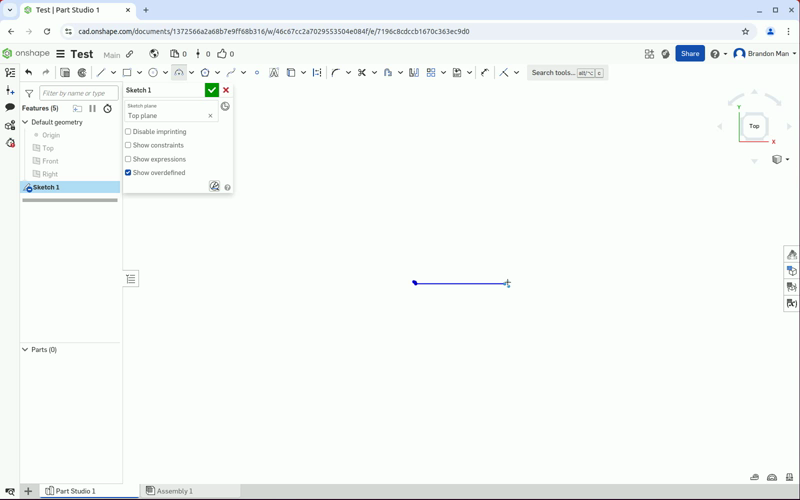
scroll(6)
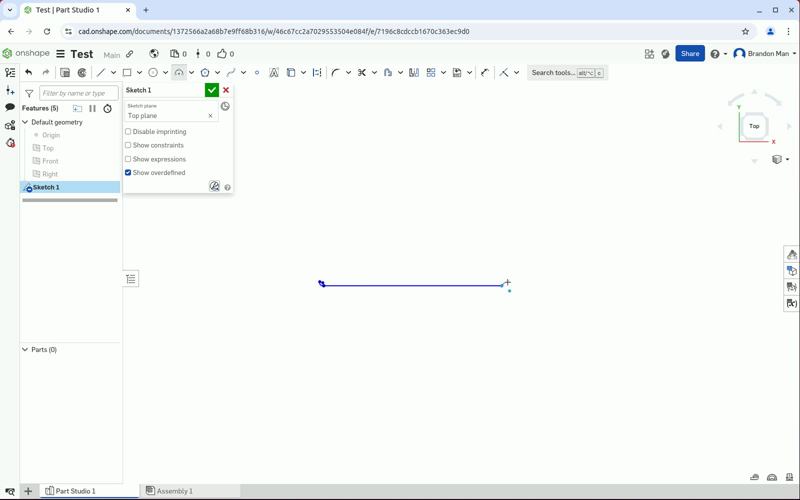
scroll(6)
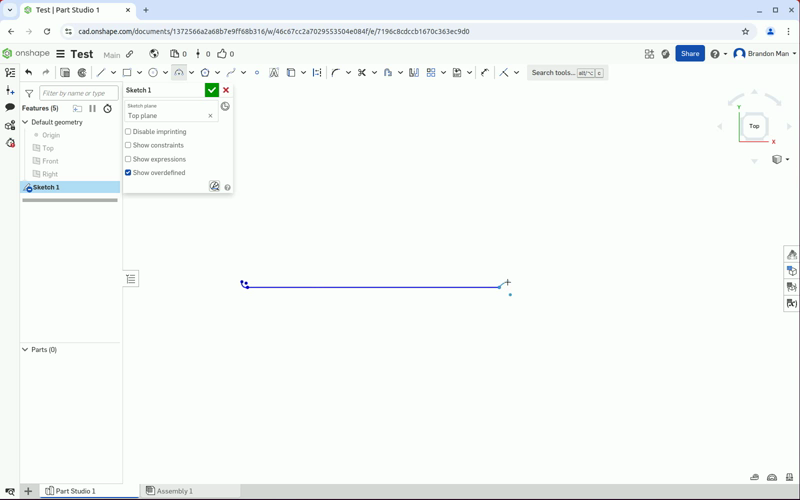
scroll(6)
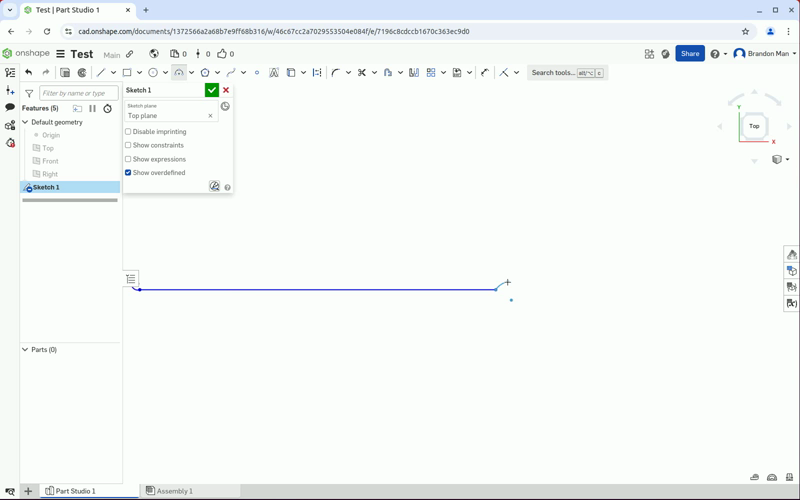
scroll(6)
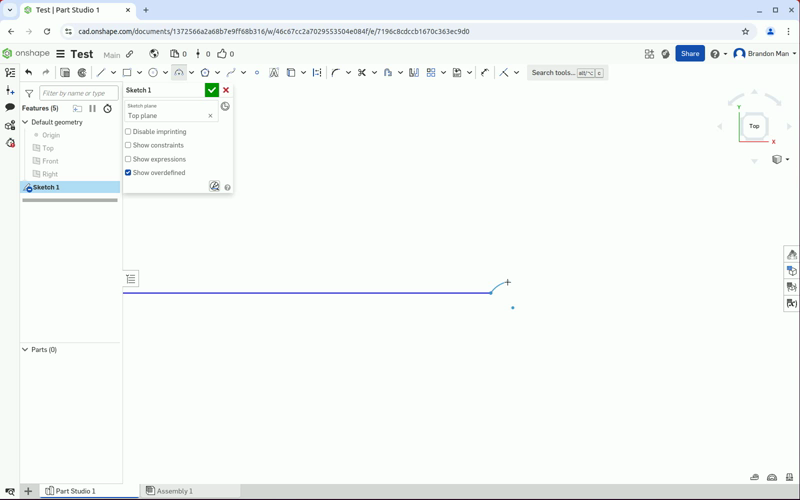
click(507, 281)
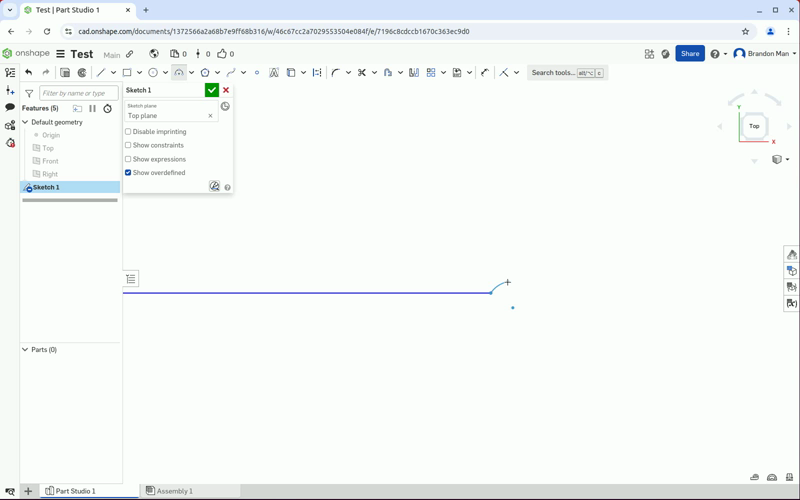
scroll(-6)
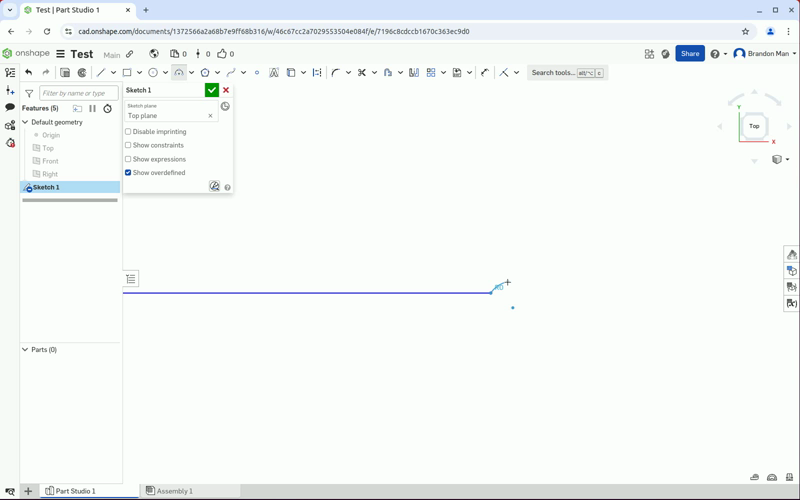
scroll(-6)
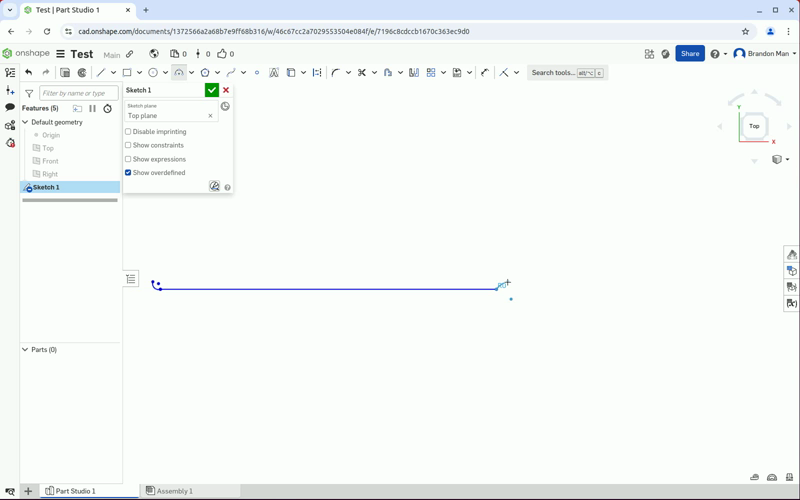
scroll(-6)
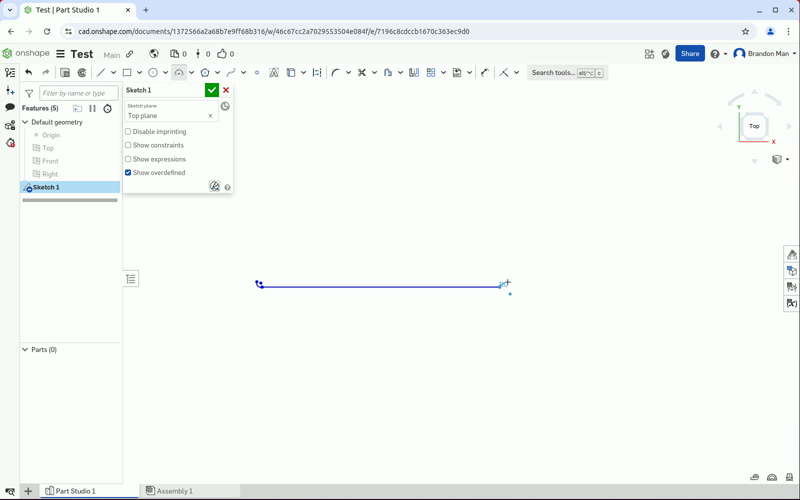
scroll(-6)
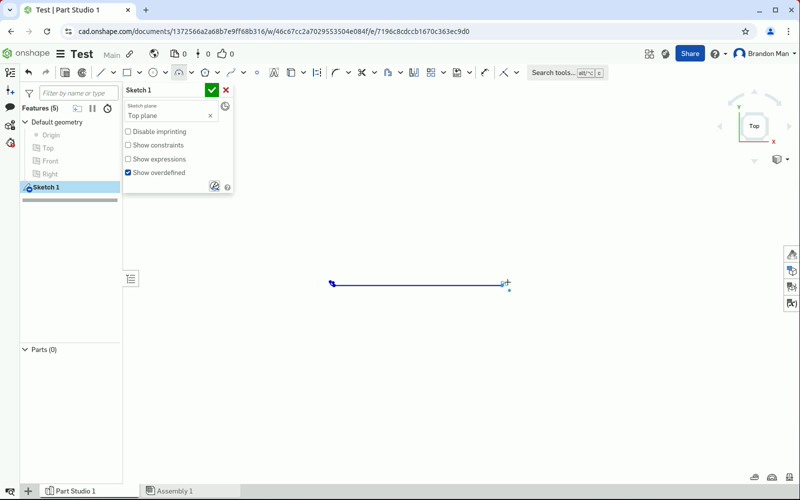
scroll(-6)
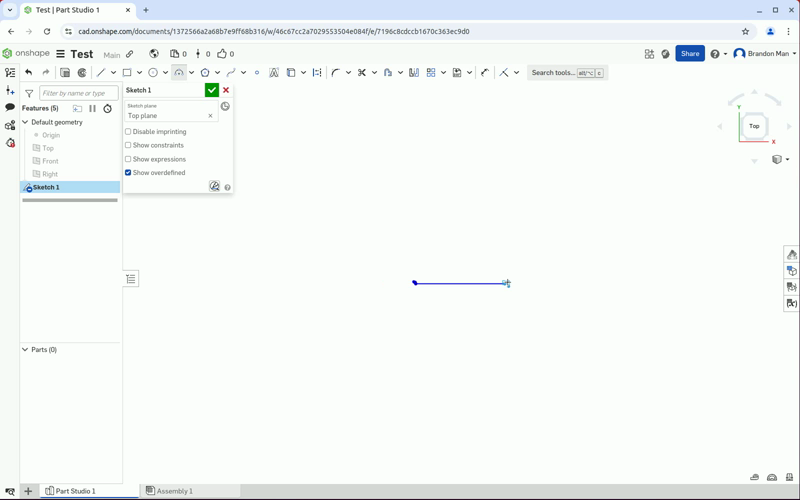
scroll(-6)
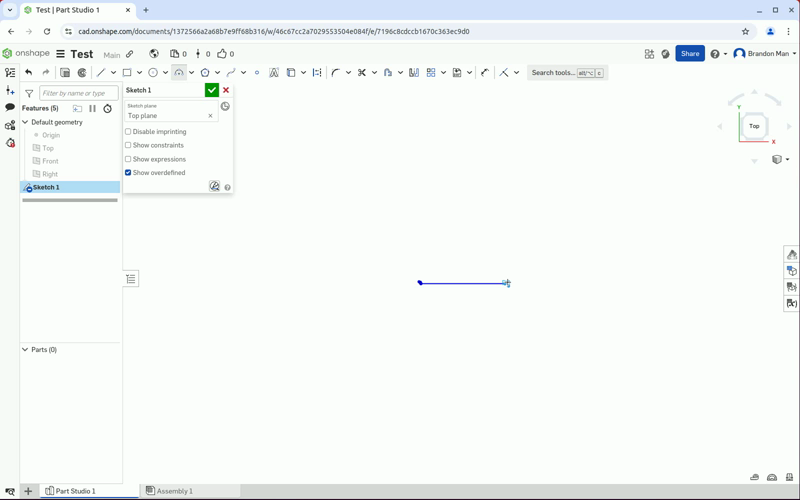
scroll(-6)
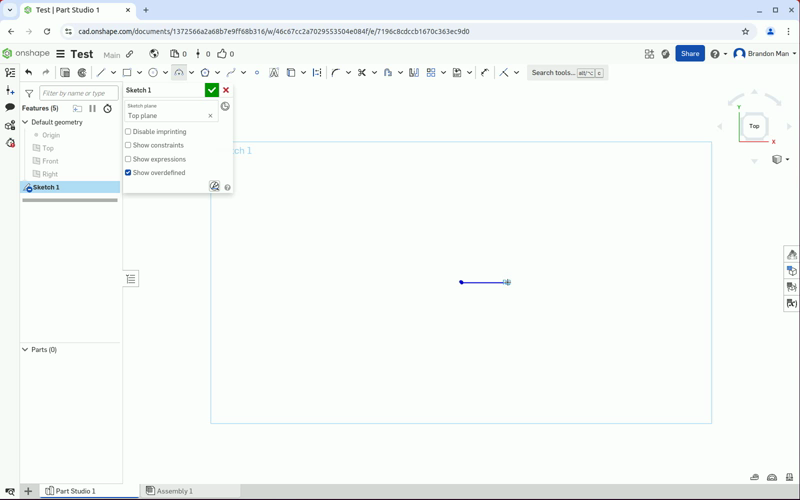
mouse_move(507, 282)
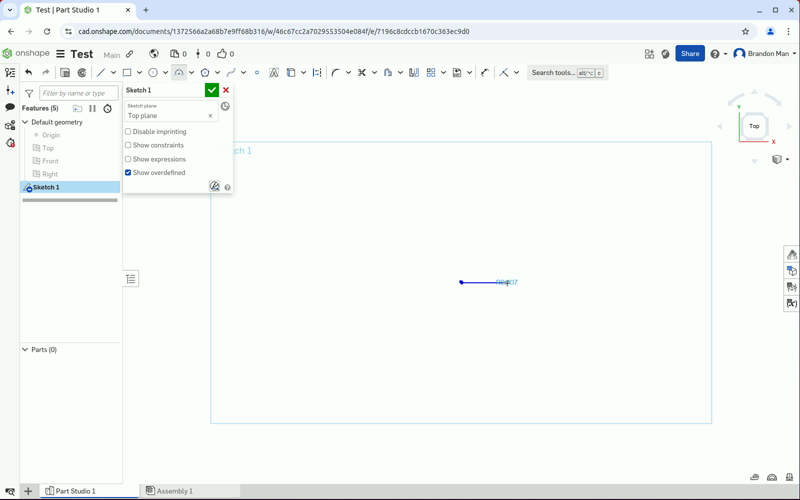
scroll(6)
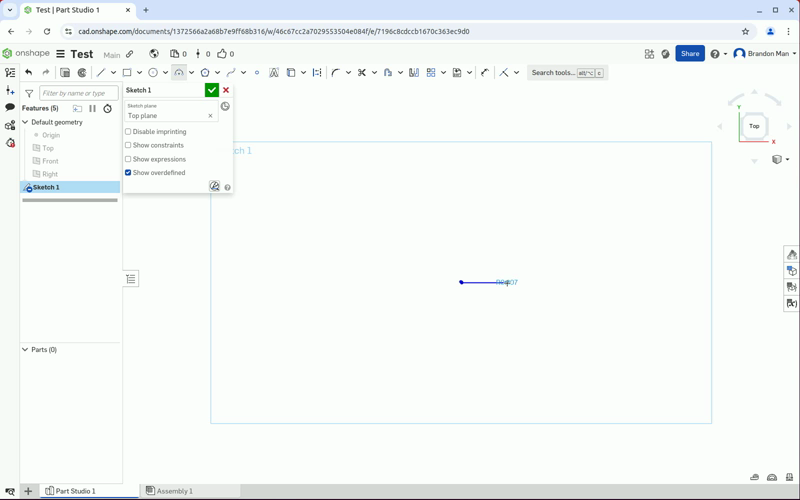
scroll(6)
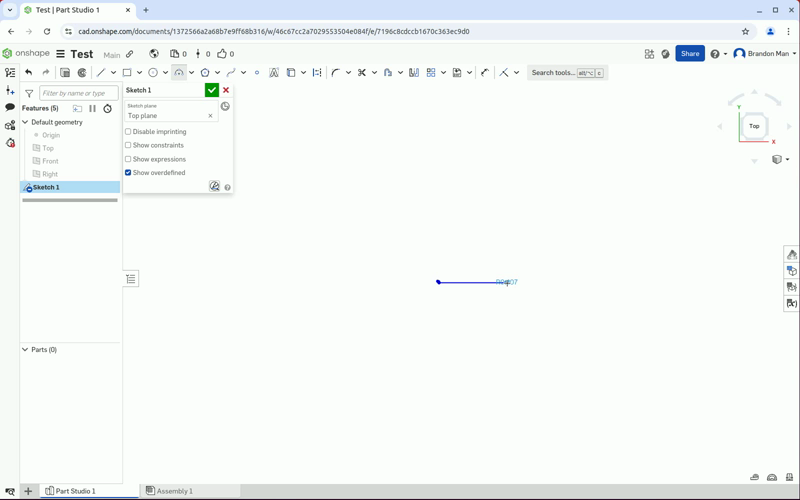
scroll(6)
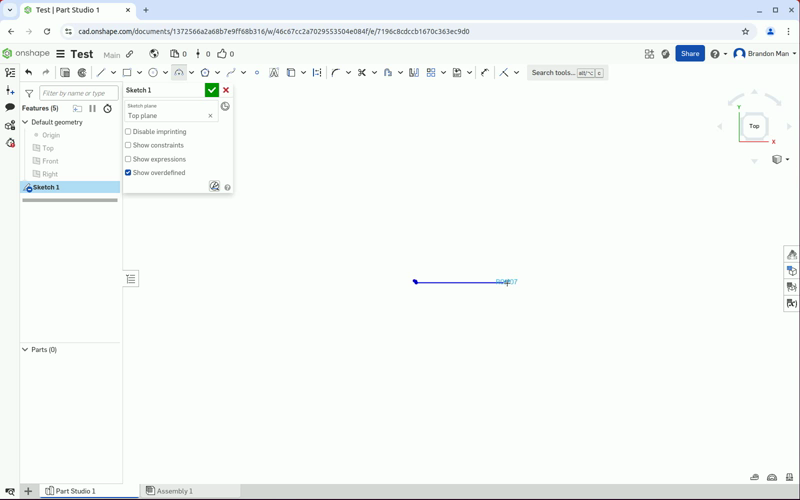
scroll(6)
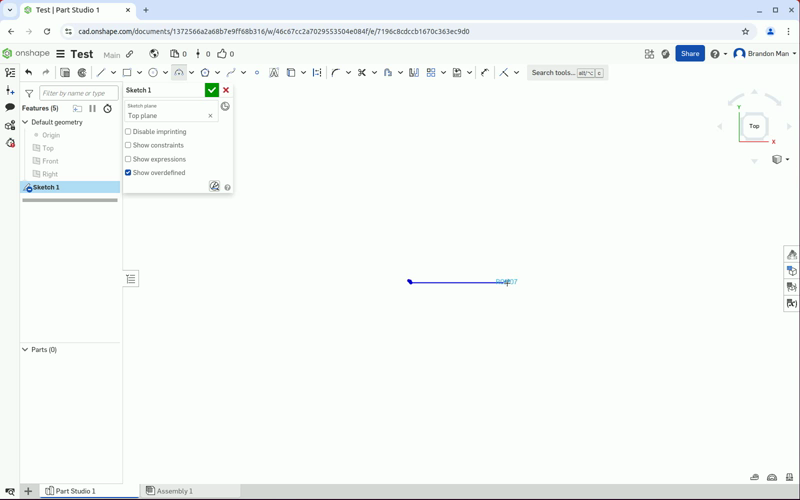
scroll(6)
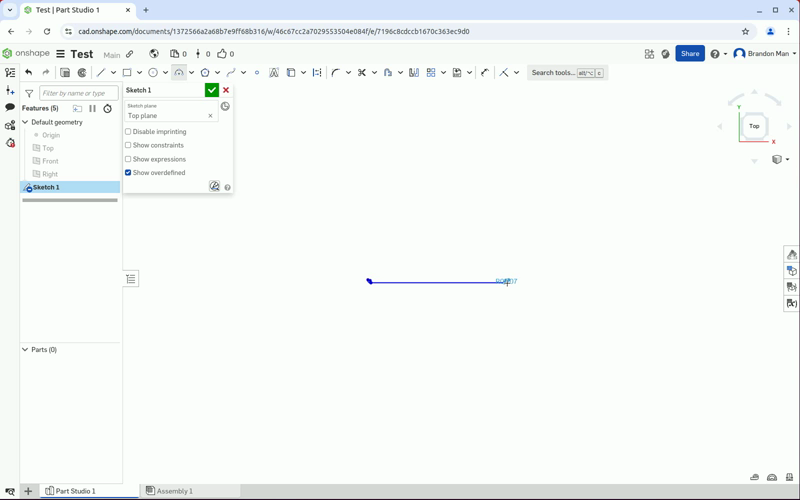
scroll(6)
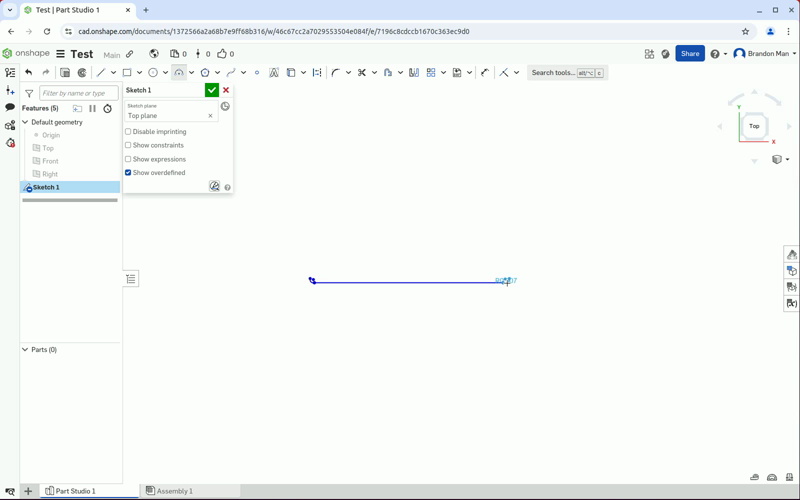
scroll(6)
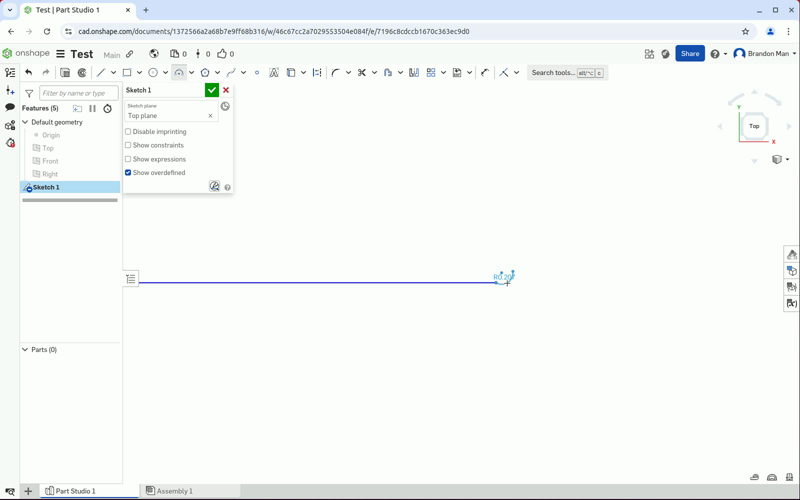
click(507, 282)
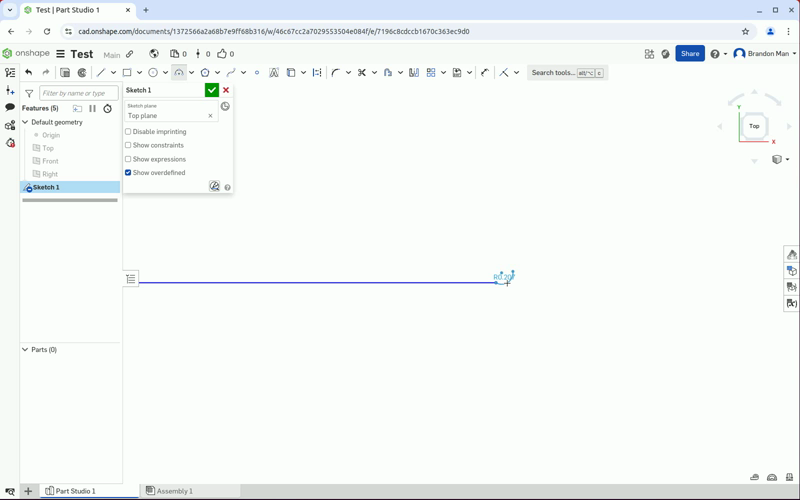
scroll(-6)
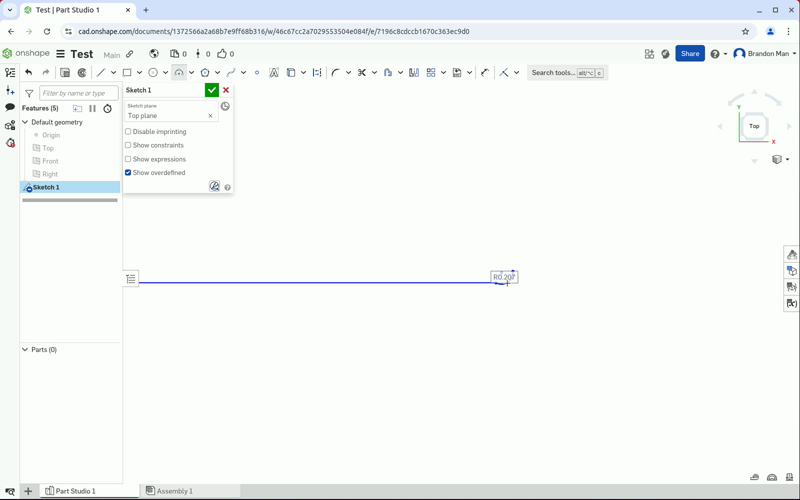
scroll(-6)
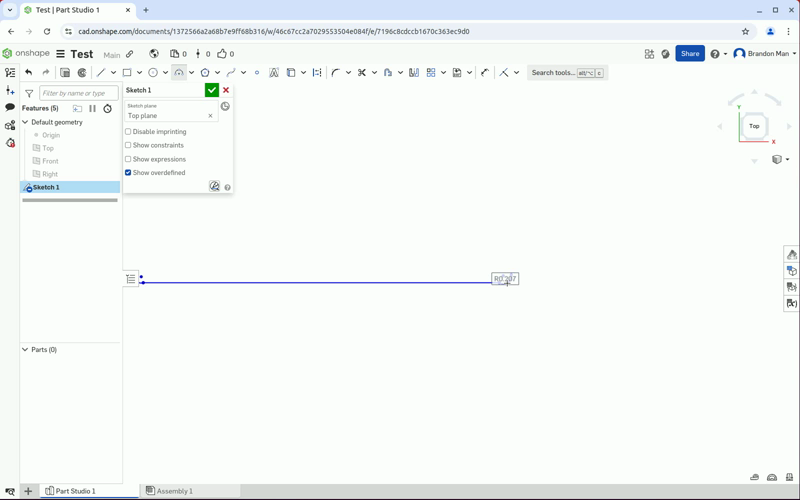
scroll(-6)
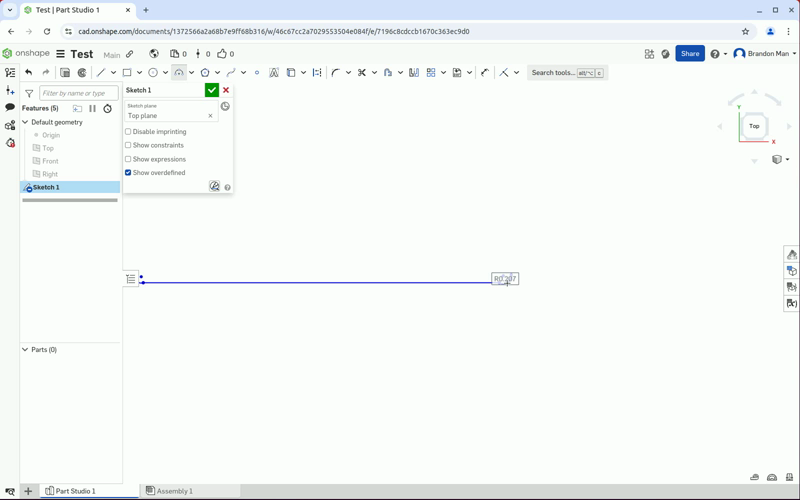
scroll(-6)
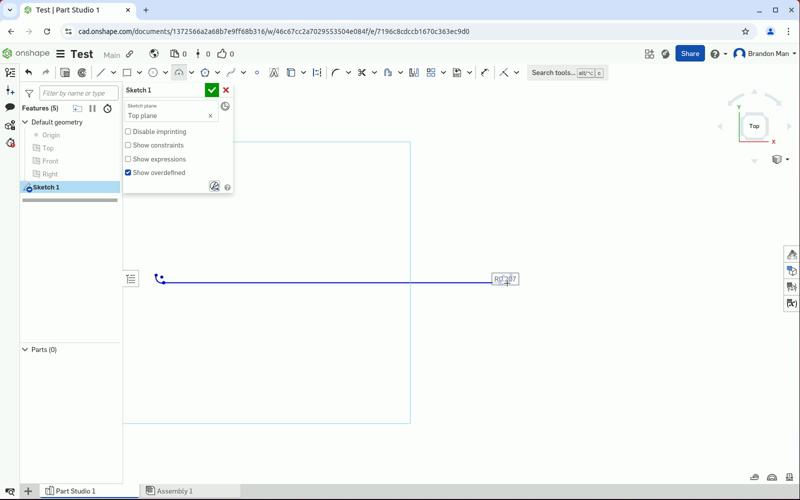
scroll(-6)
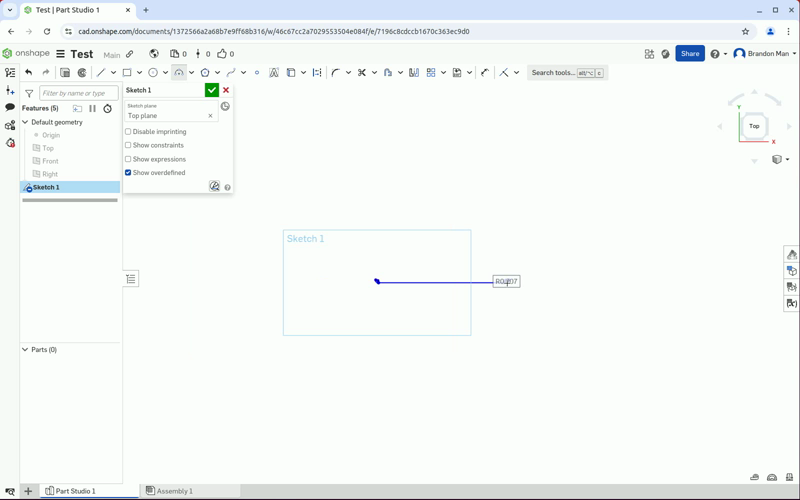
scroll(-6)
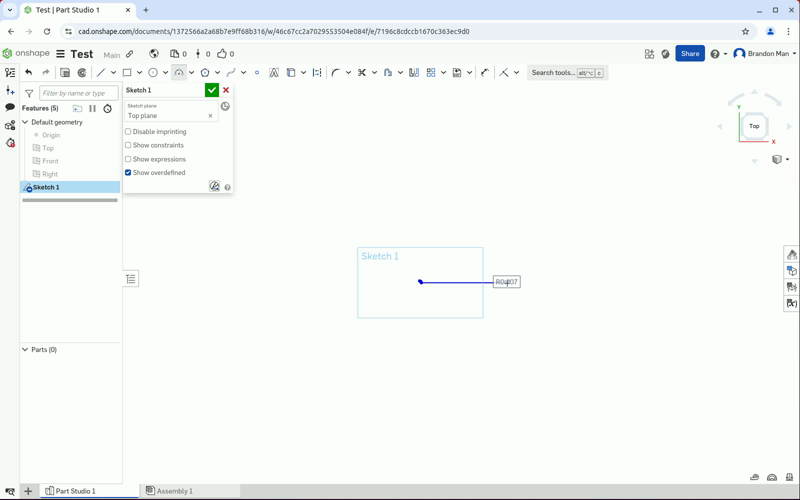
scroll(-6)
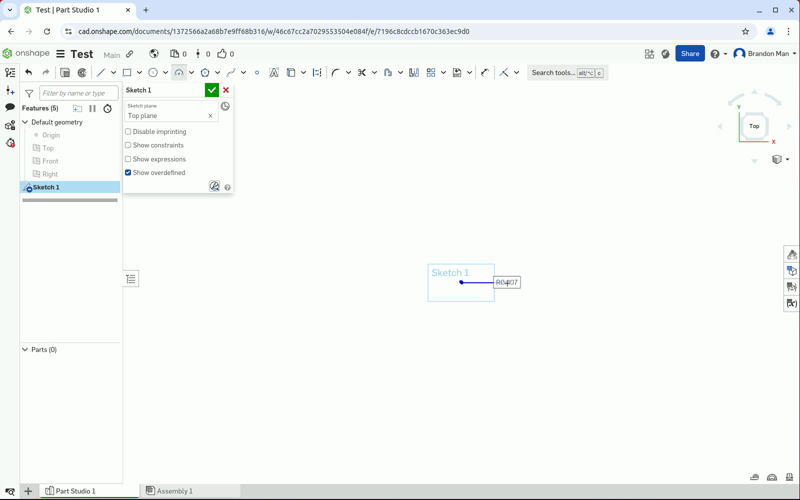
key_up(shift)
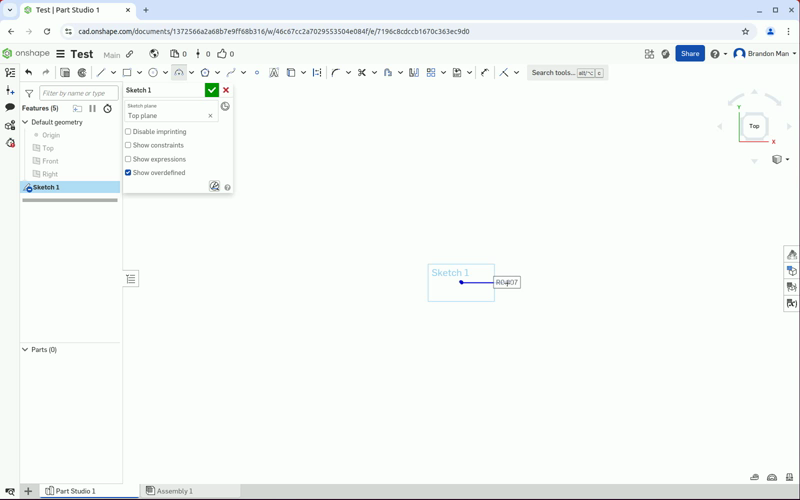
key(esc)
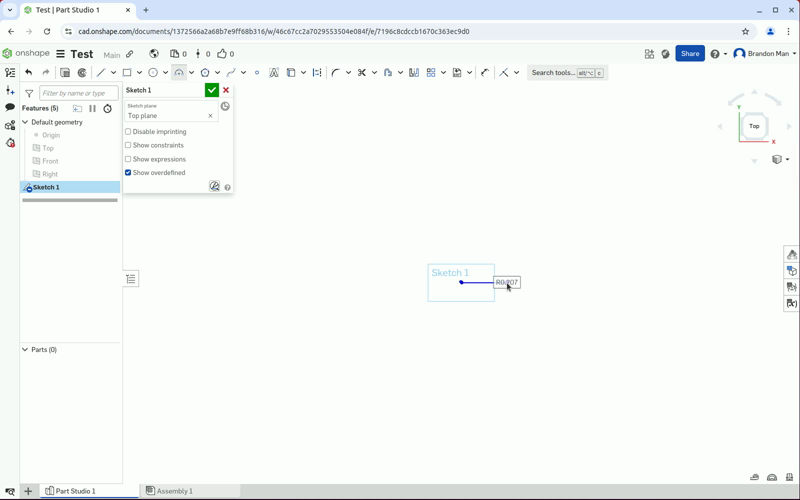
key(l)
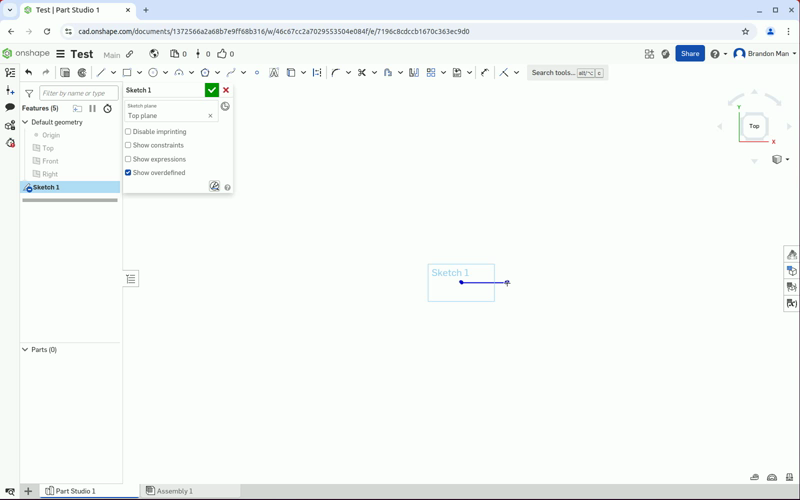
mouse_move(507, 281)
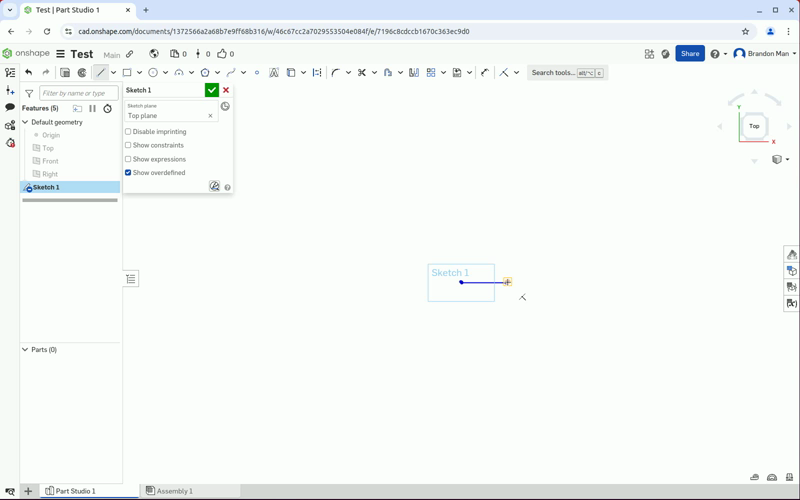
scroll(6)
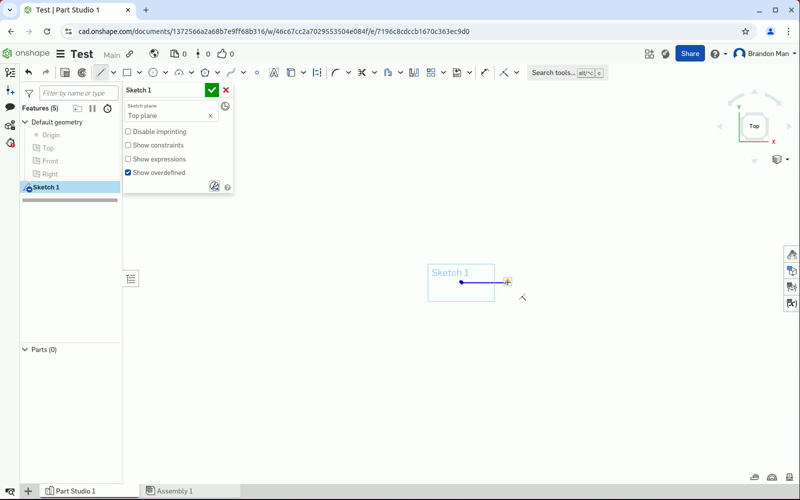
scroll(6)
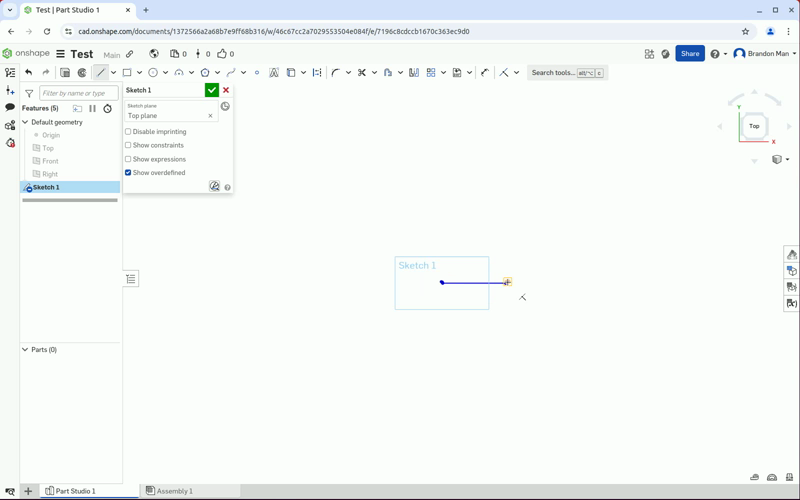
scroll(6)
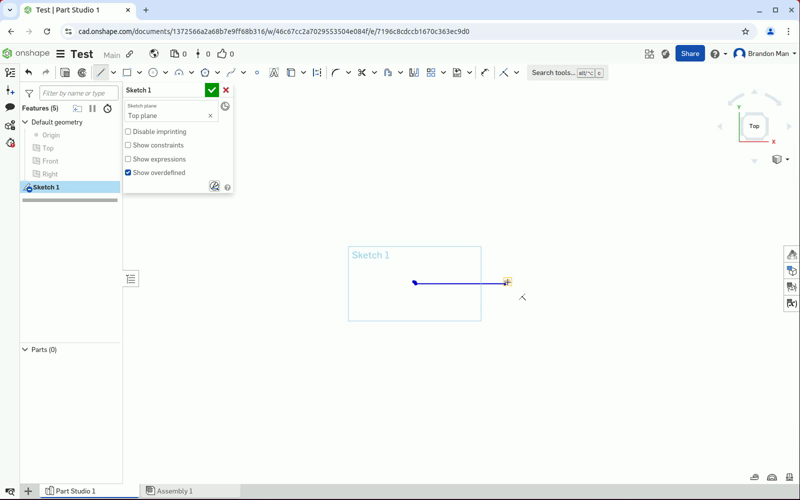
scroll(6)
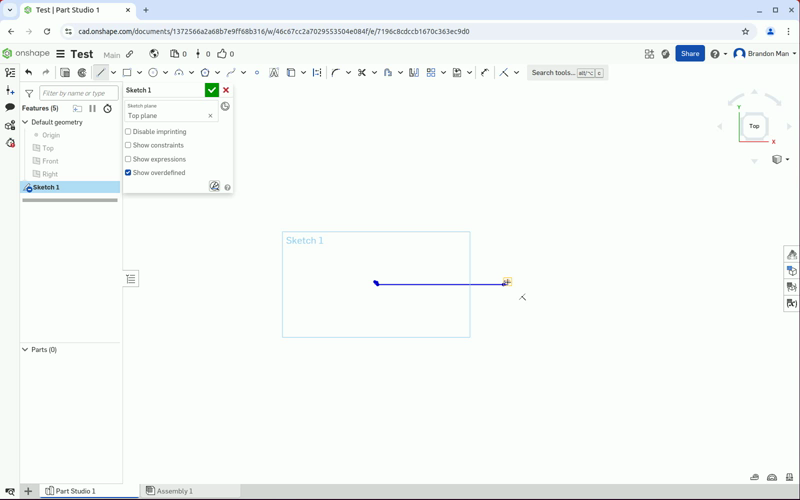
scroll(6)
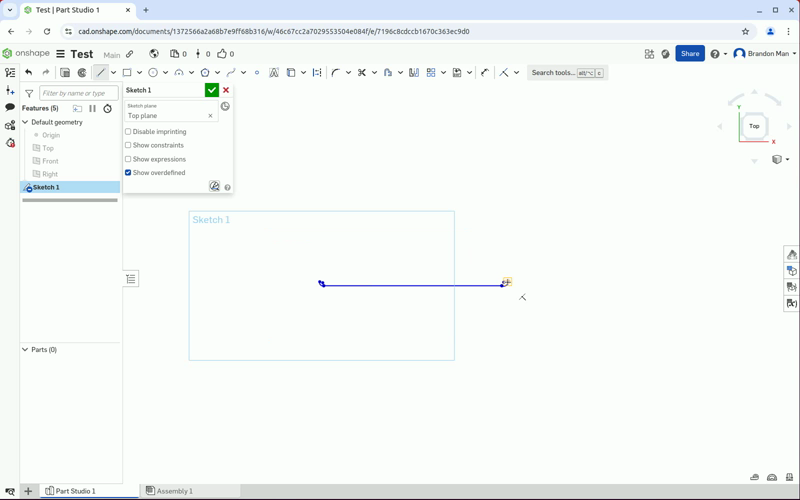
scroll(6)
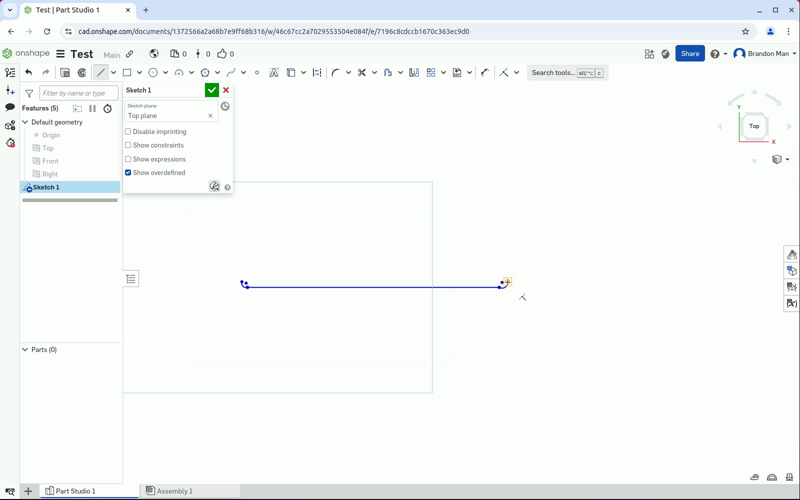
scroll(6)
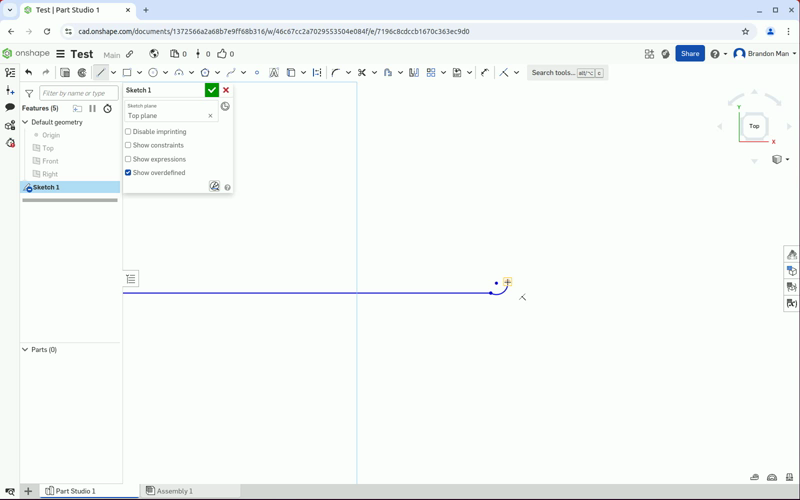
click(507, 281)
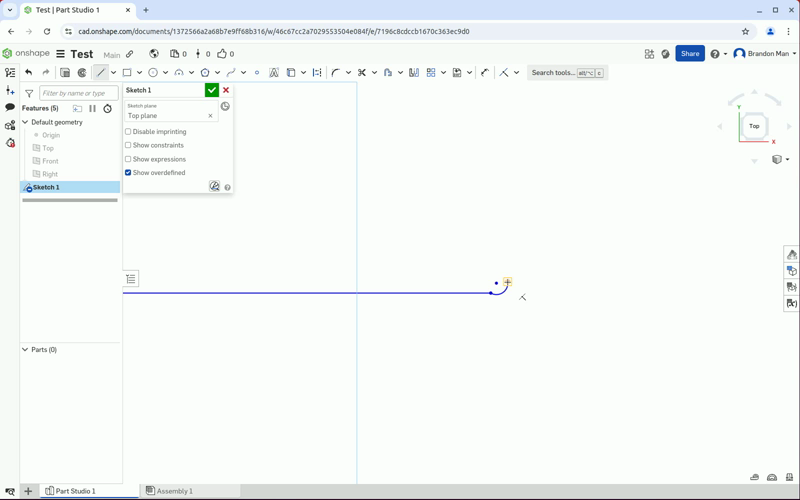
scroll(-6)
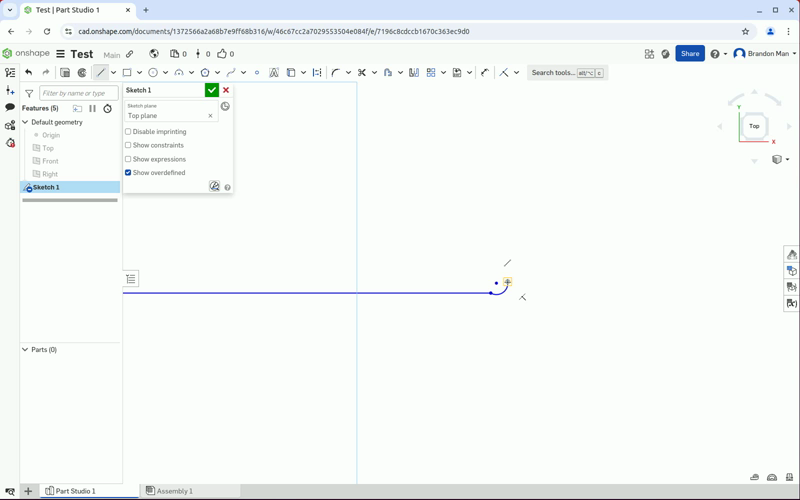
scroll(-6)
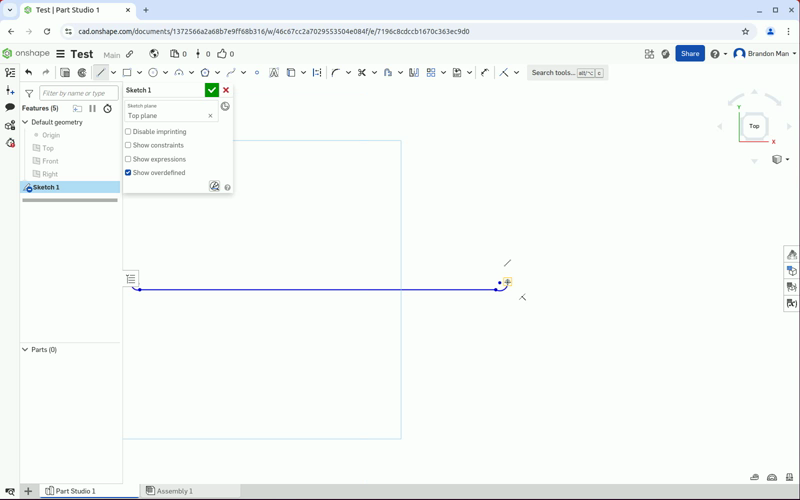
scroll(-6)
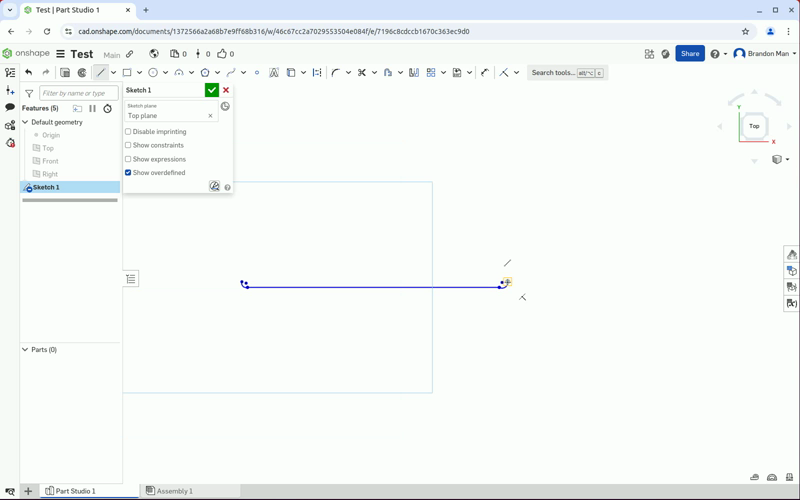
scroll(-6)
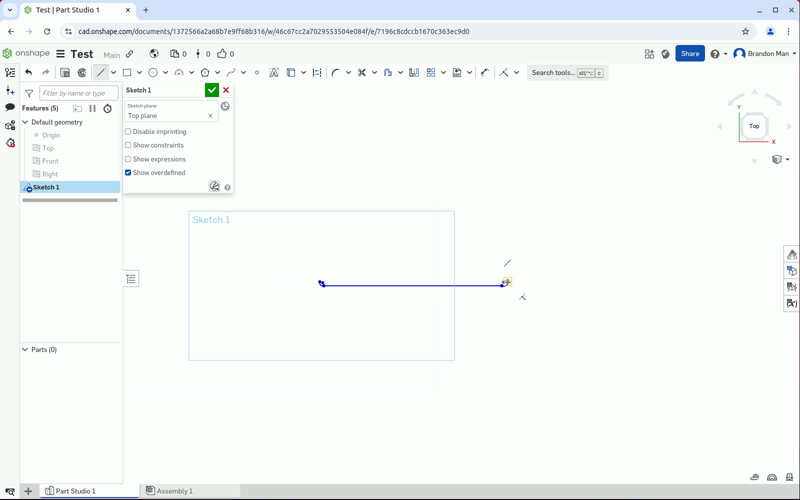
scroll(-6)
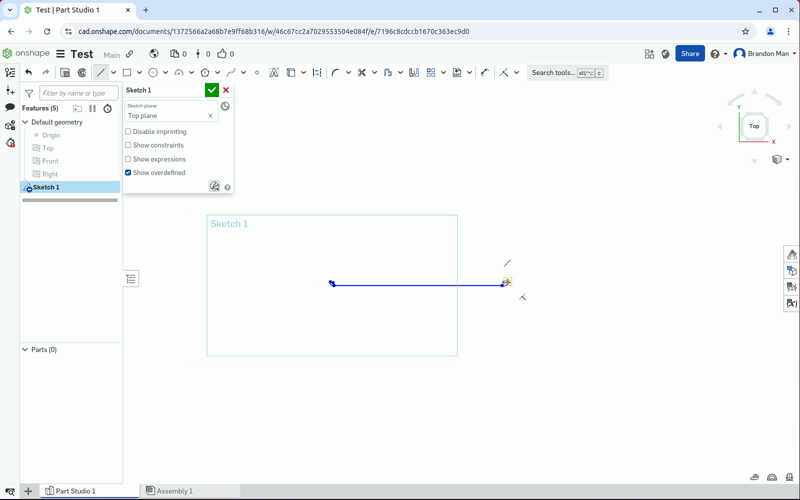
scroll(-6)
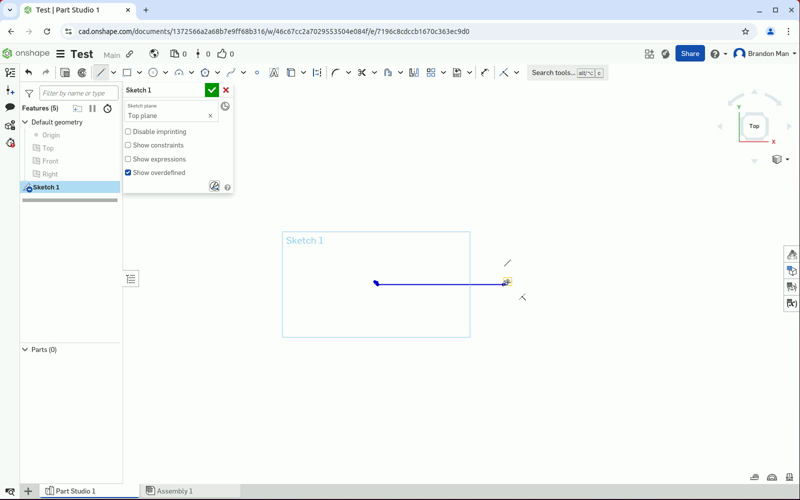
scroll(-6)
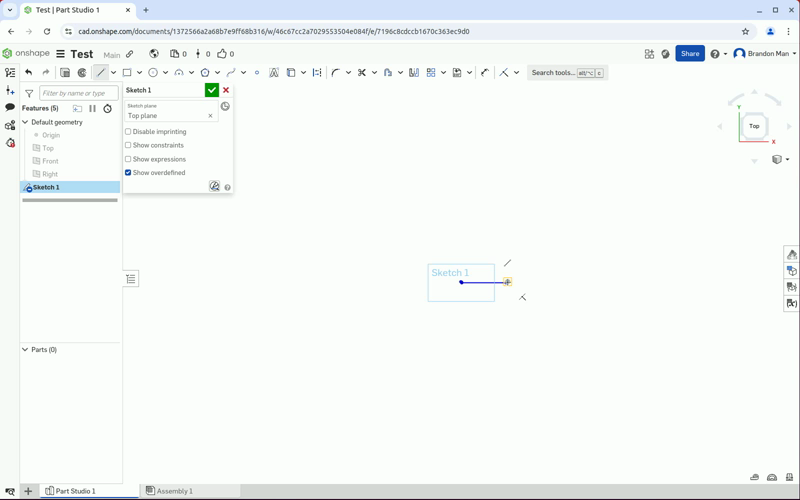
key_down(shift)
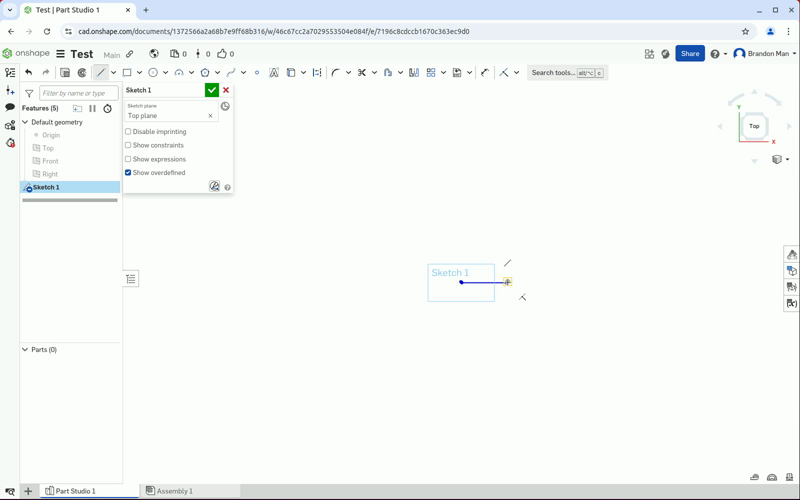
mouse_move(507, 171)
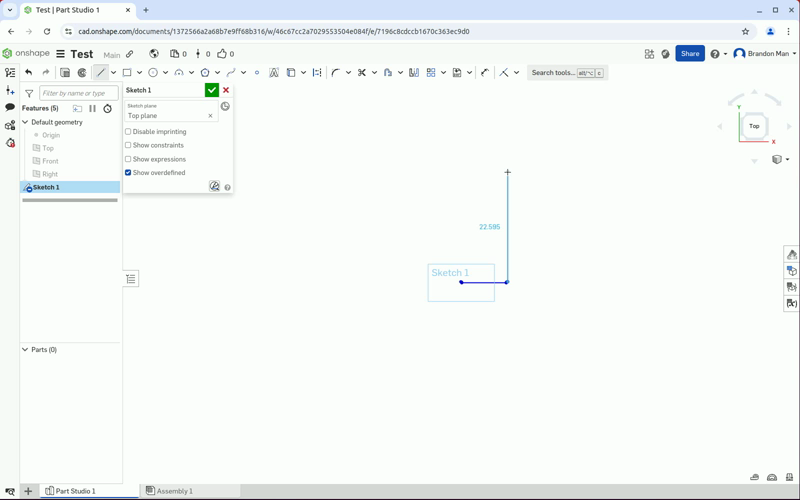
click(507, 171)
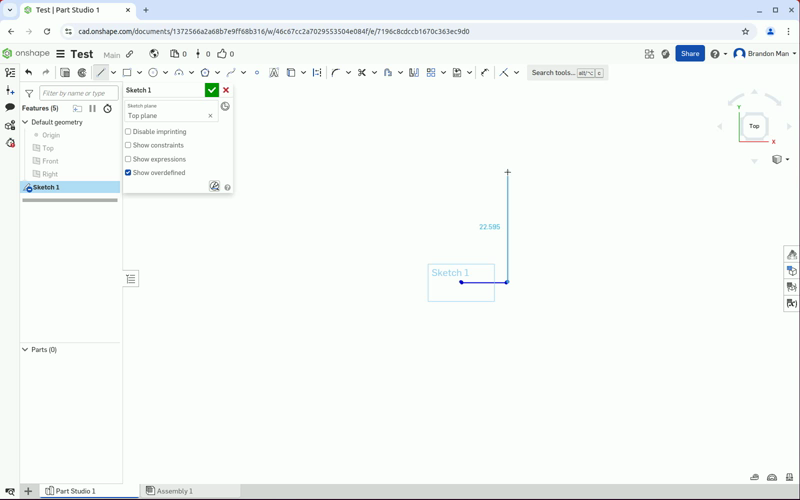
key_up(shift)
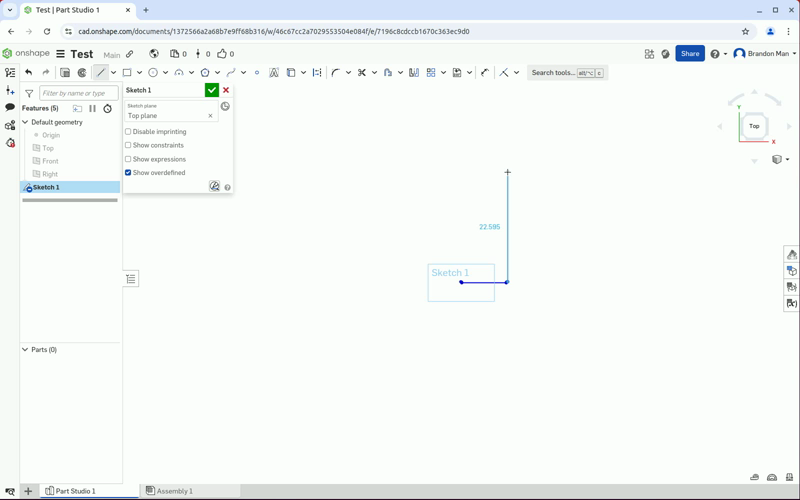
key(esc)
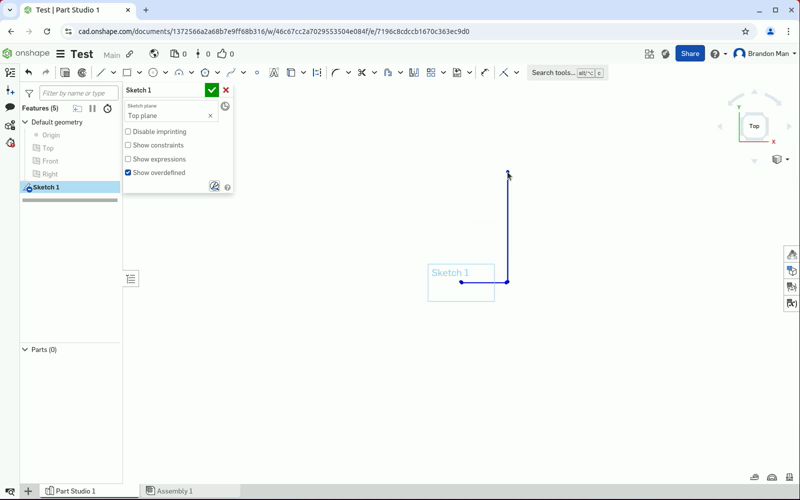
key(a)
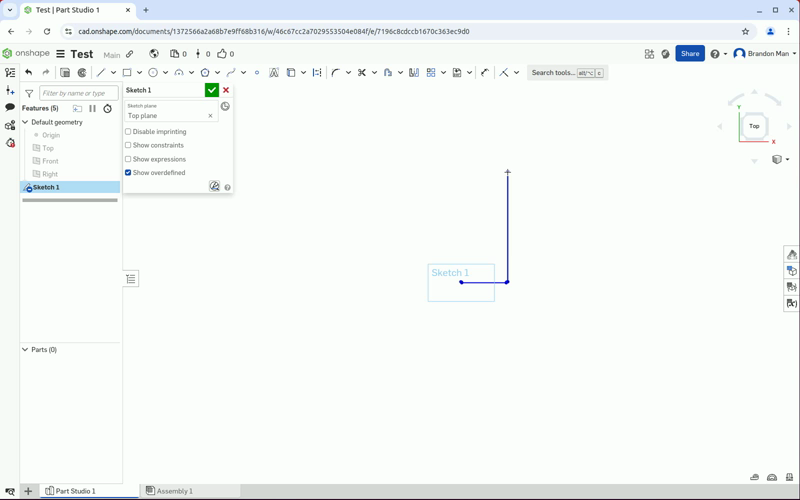
mouse_move(507, 171)
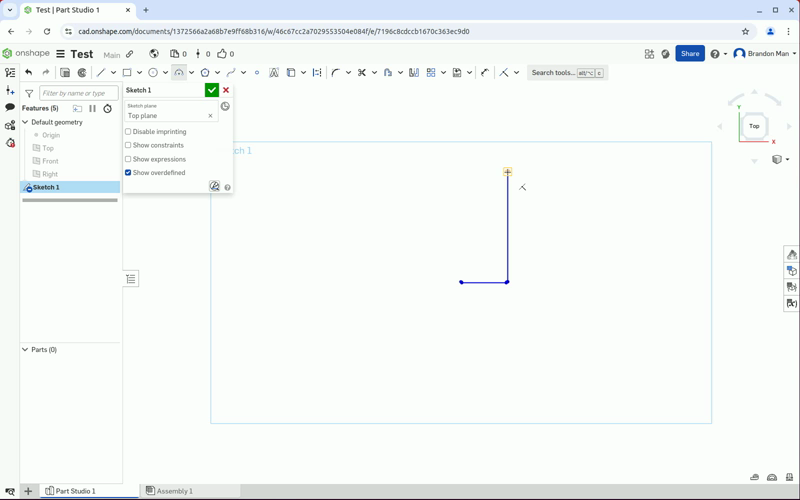
click(507, 171)
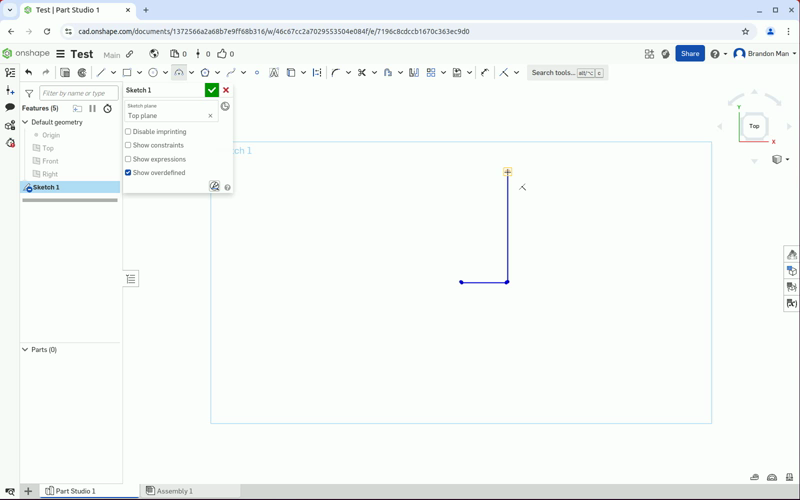
key_down(shift)
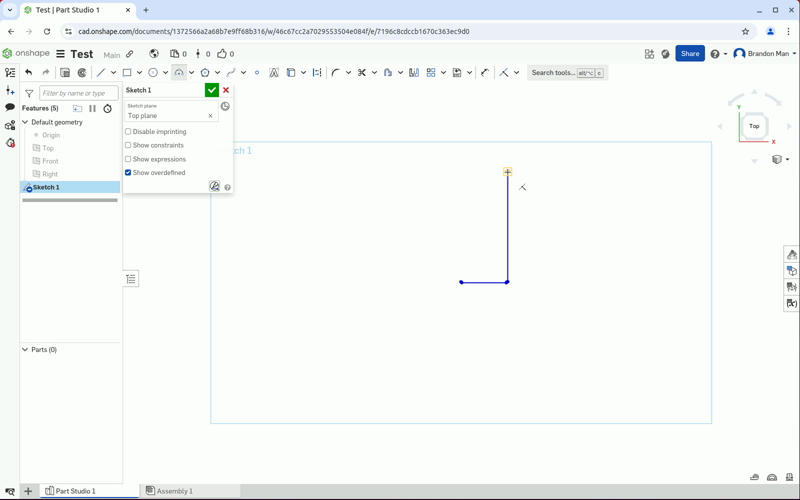
mouse_move(506, 170)
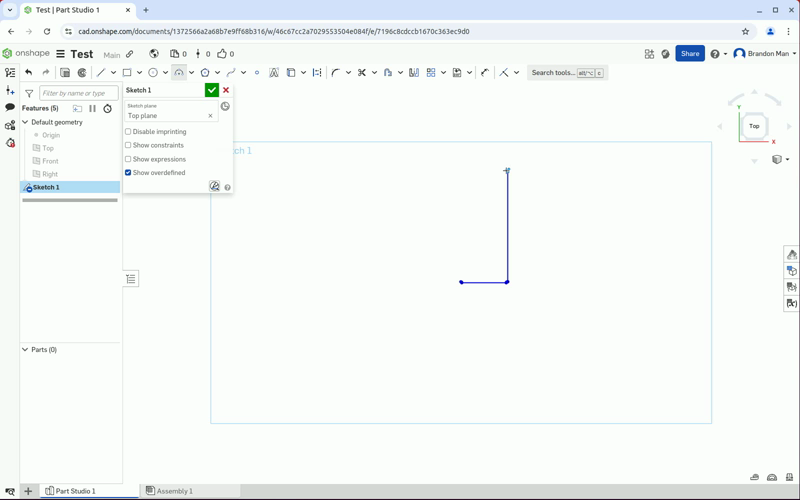
scroll(6)
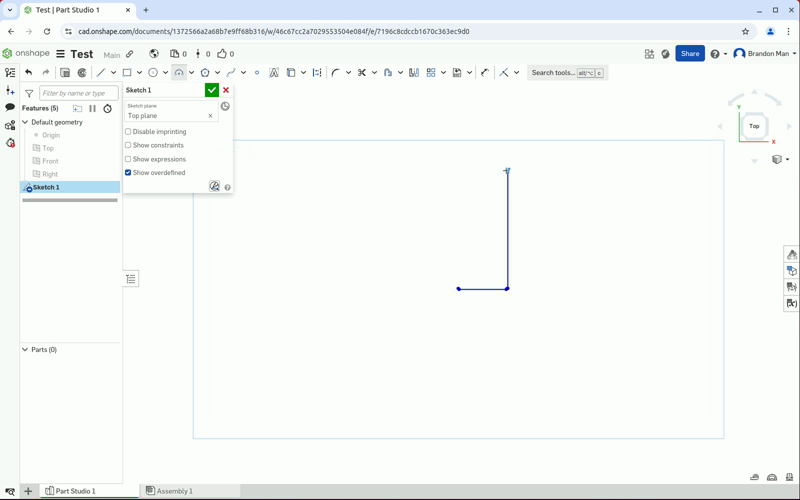
scroll(6)
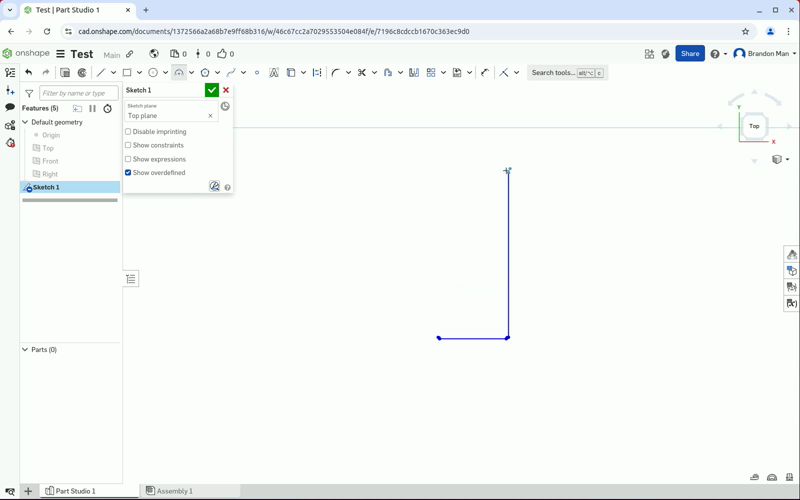
scroll(6)
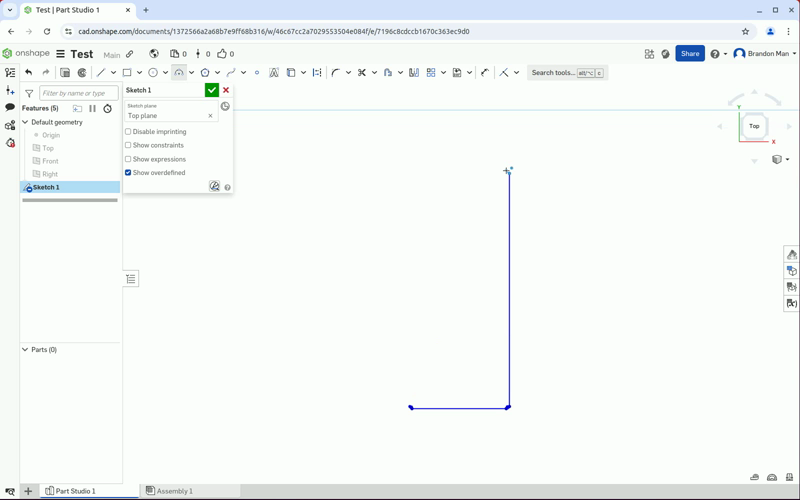
scroll(6)
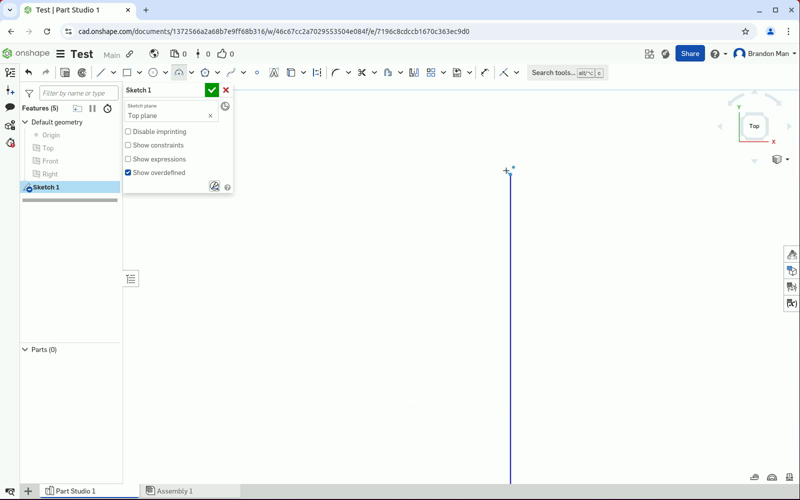
scroll(6)
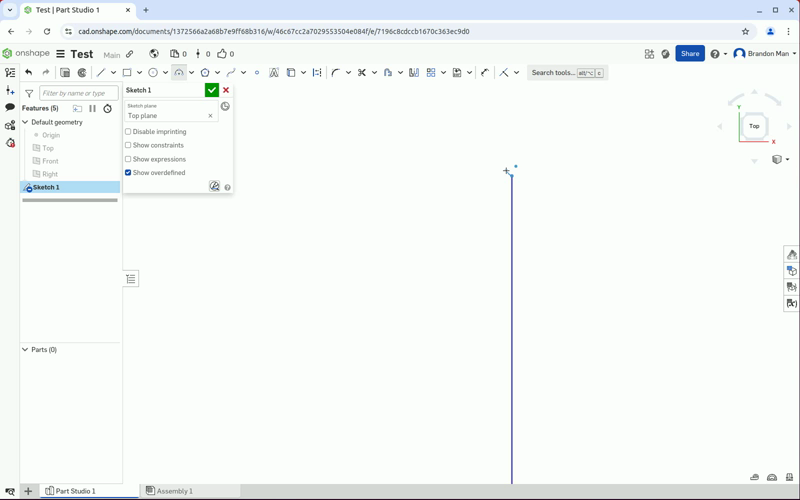
scroll(6)
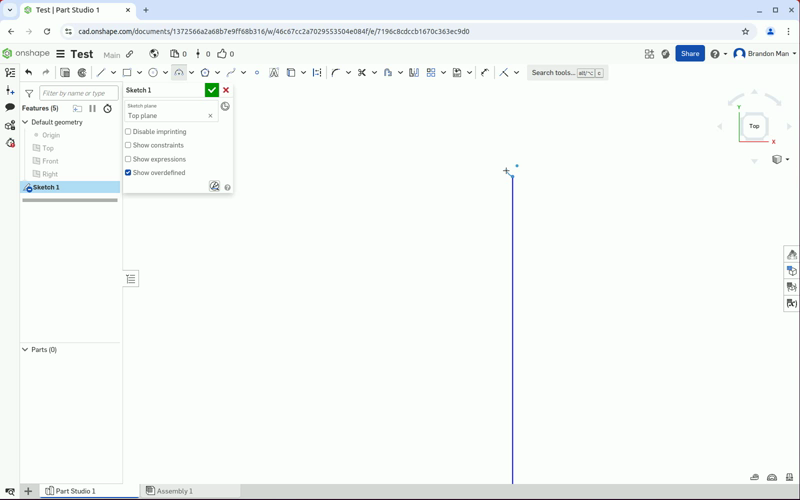
scroll(6)
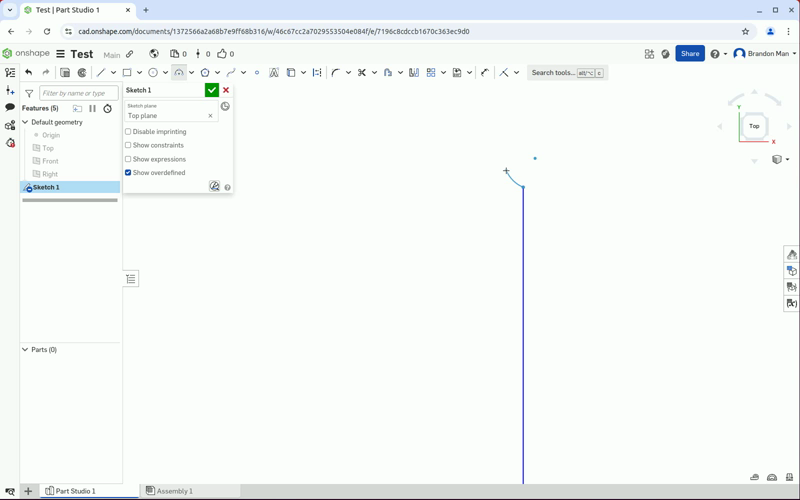
click(506, 170)
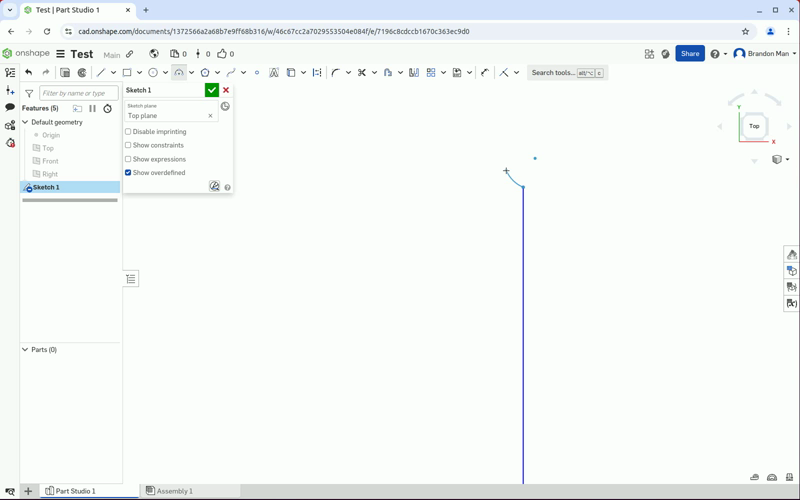
scroll(-6)
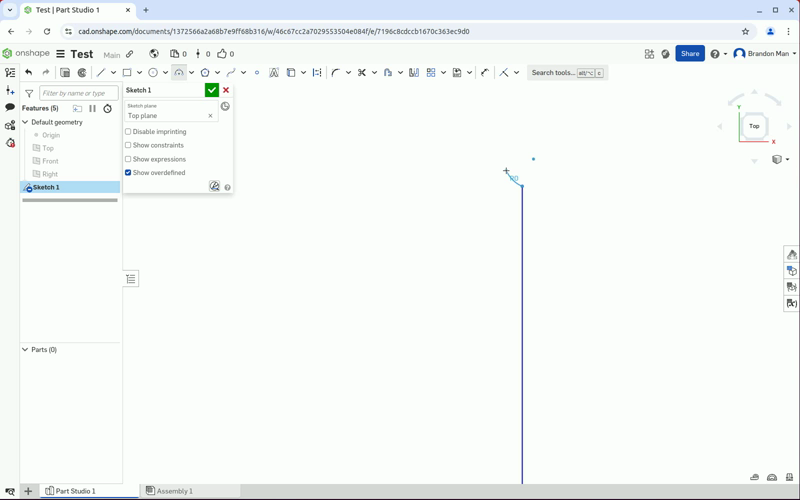
scroll(-6)
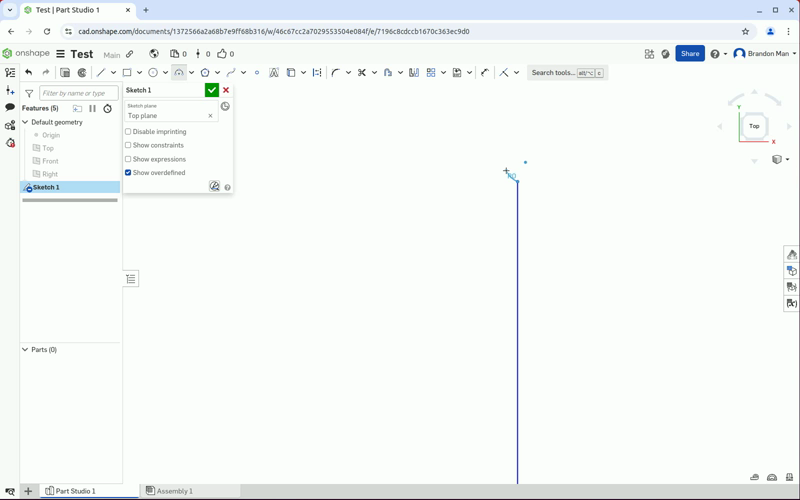
scroll(-6)
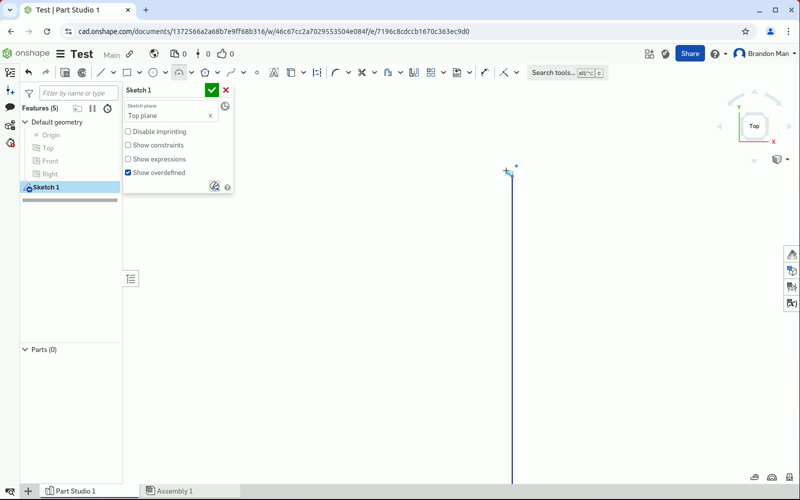
scroll(-6)
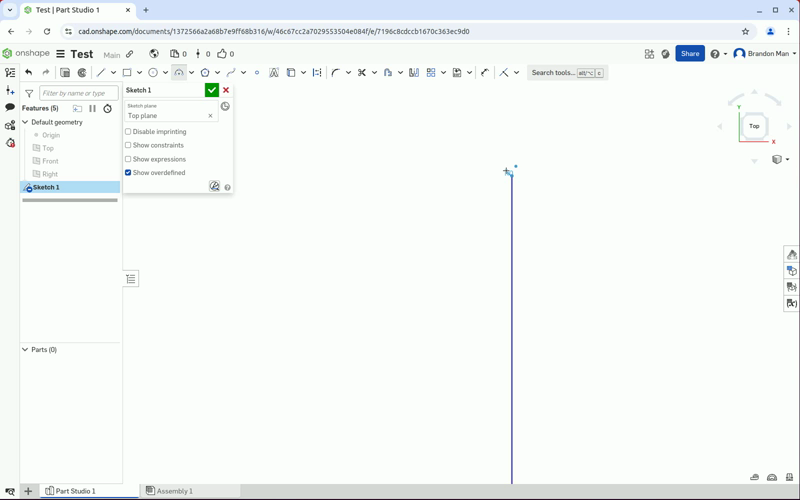
scroll(-6)
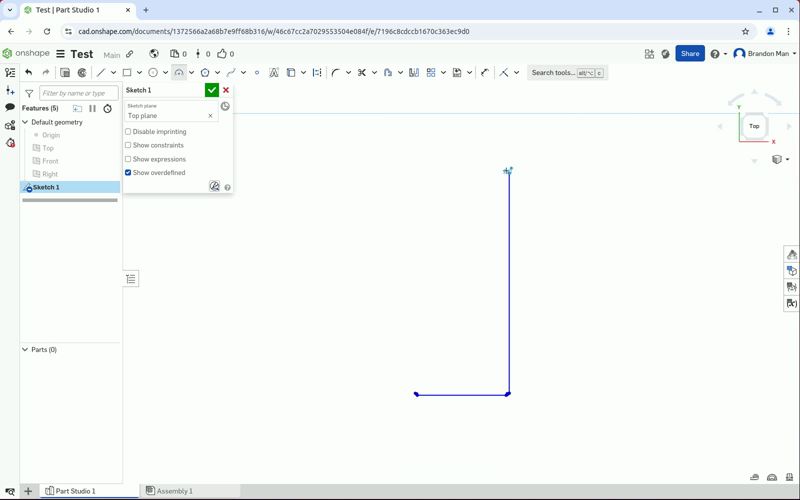
scroll(-6)
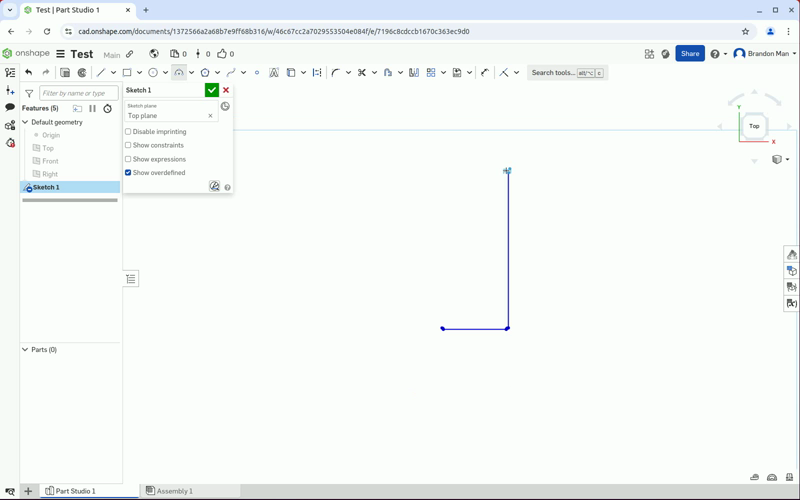
scroll(-6)
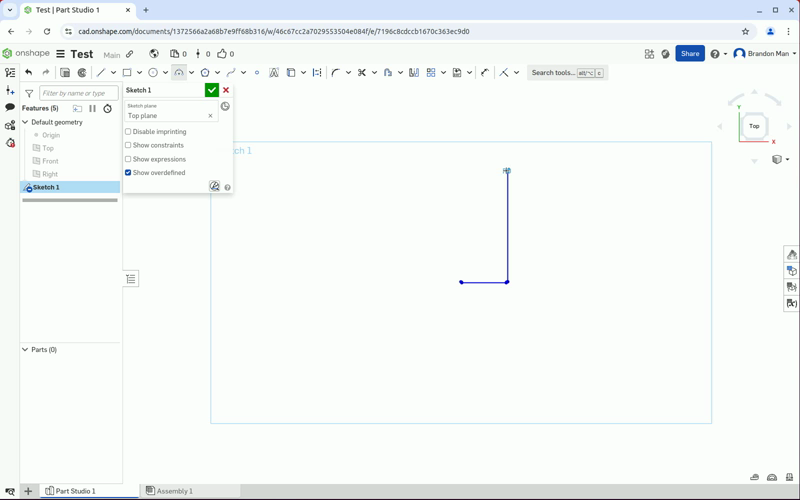
mouse_move(507, 170)
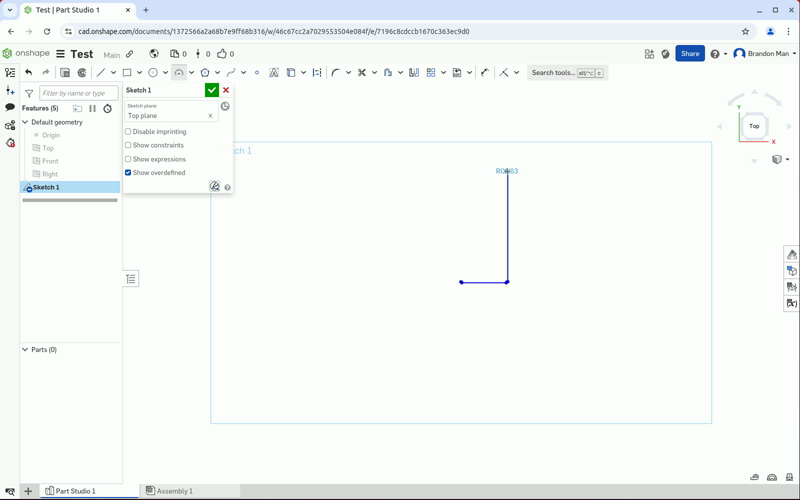
scroll(6)
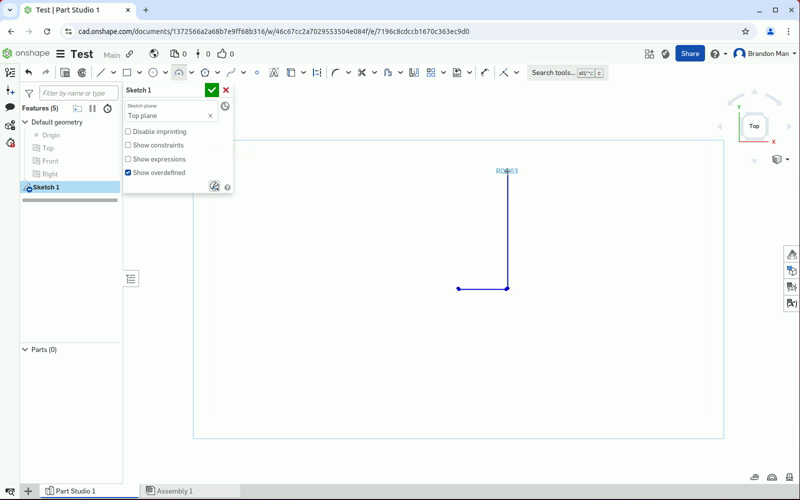
scroll(6)
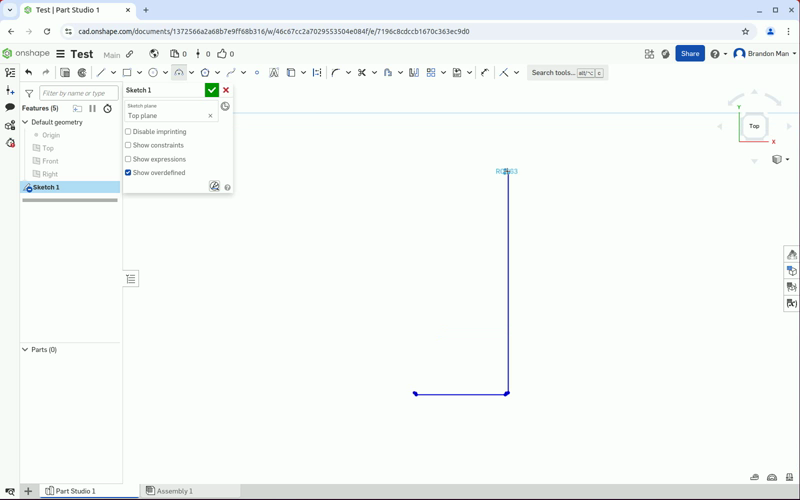
scroll(6)
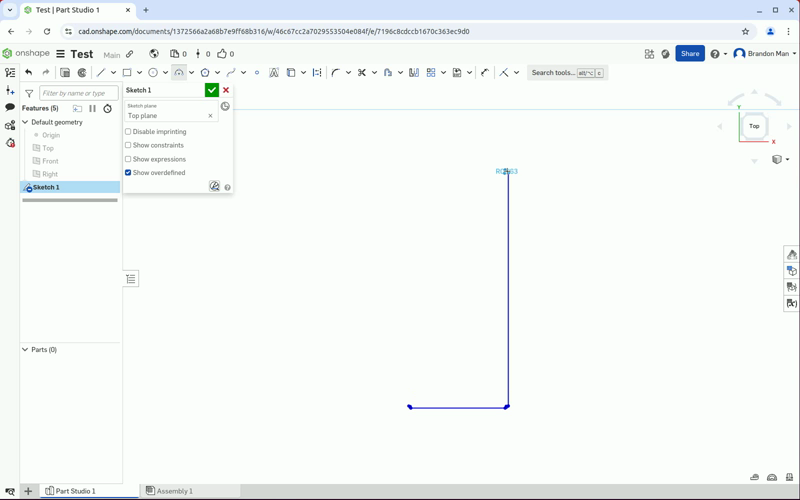
scroll(6)
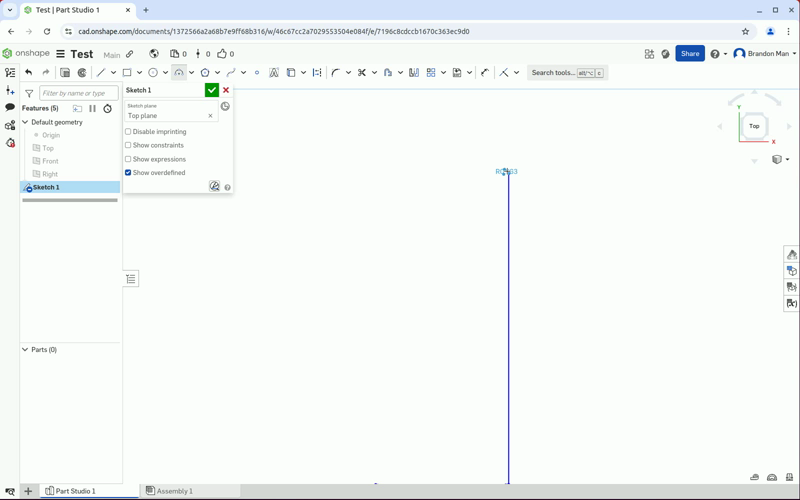
scroll(6)
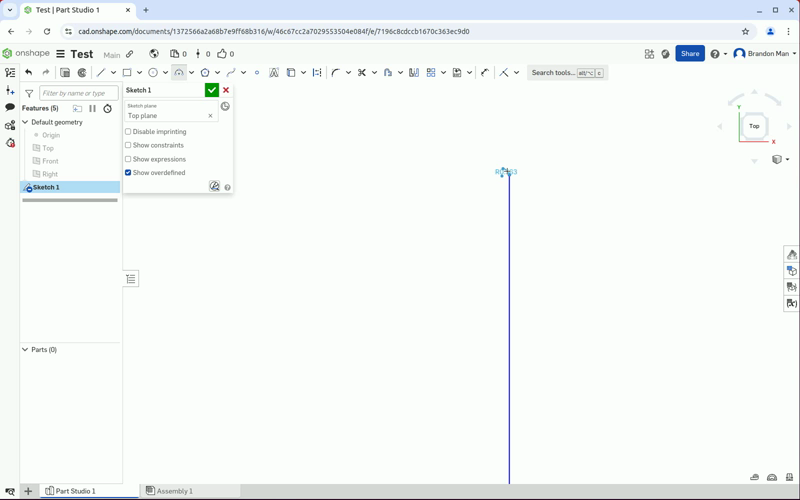
scroll(6)
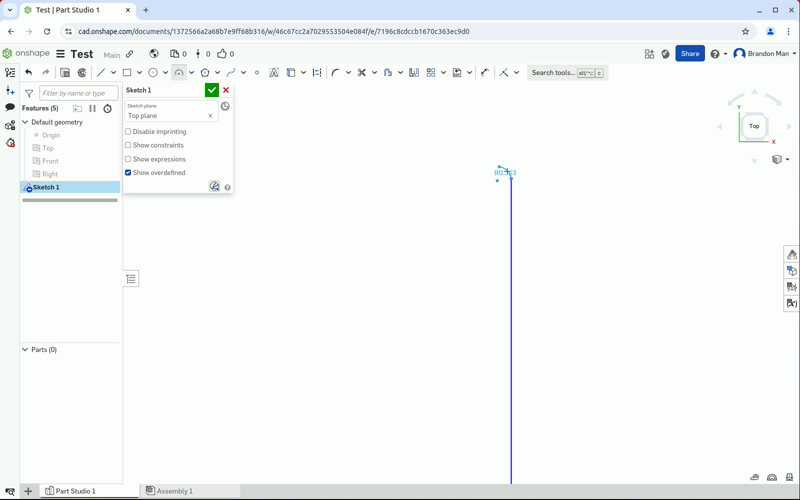
scroll(6)
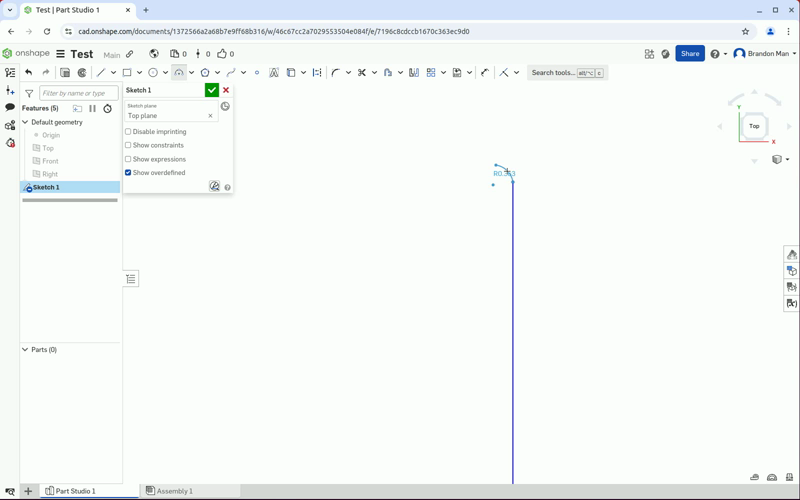
click(507, 170)
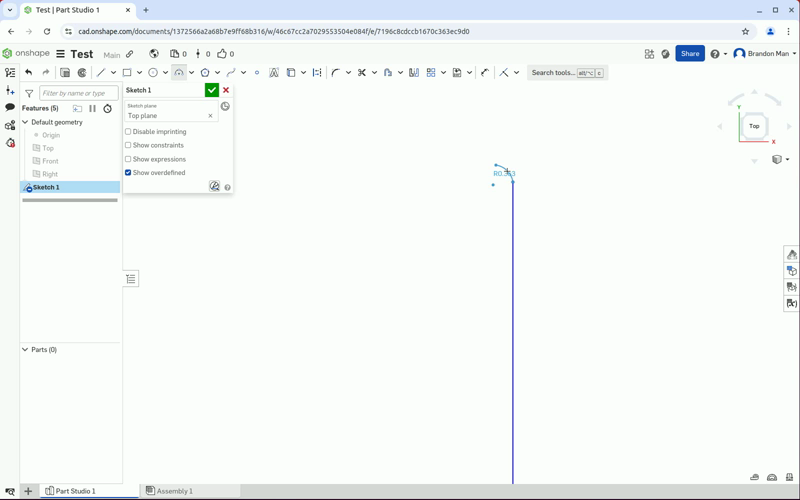
scroll(-6)
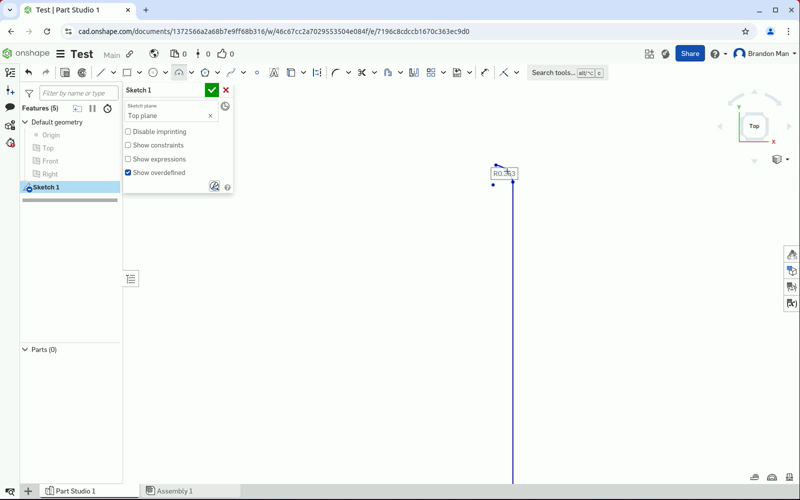
scroll(-6)
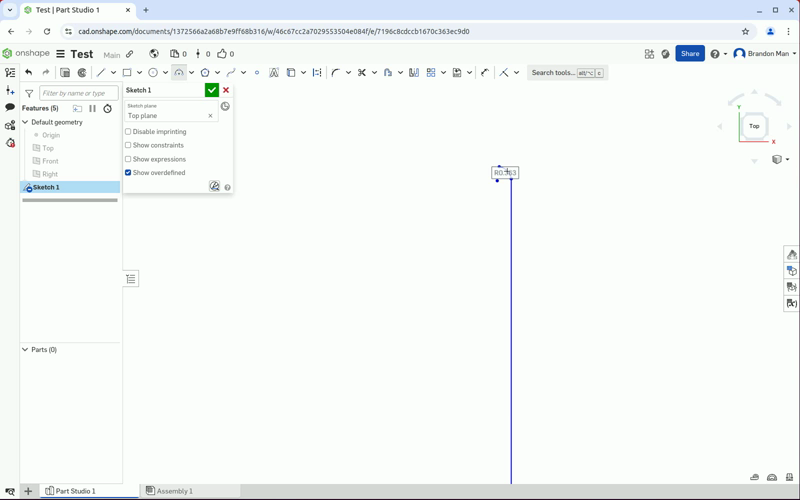
scroll(-6)
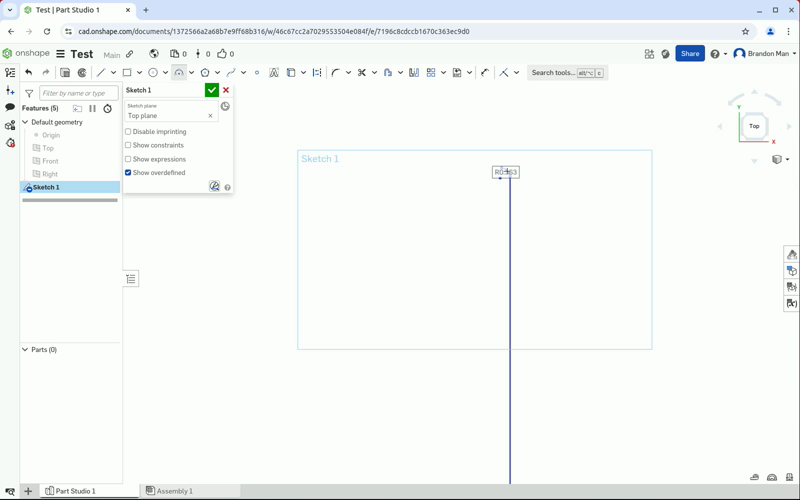
scroll(-6)
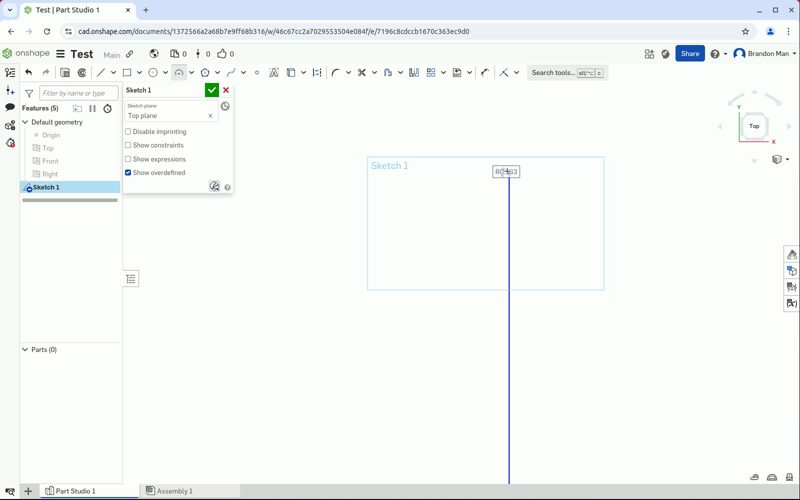
scroll(-6)
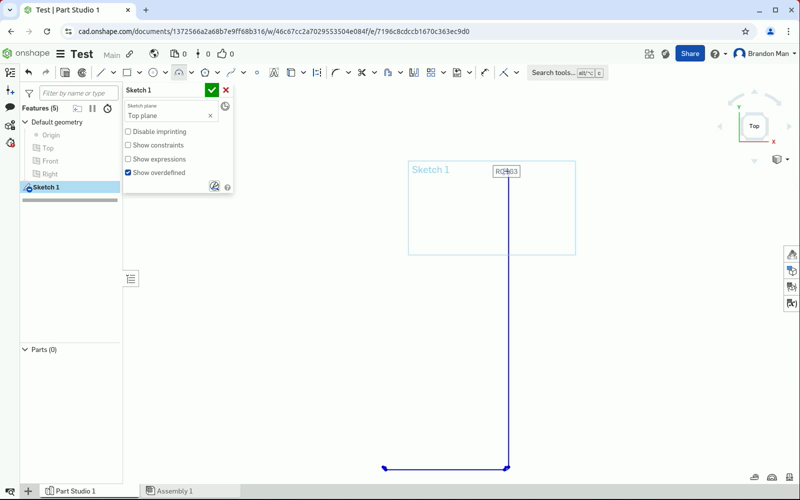
scroll(-6)
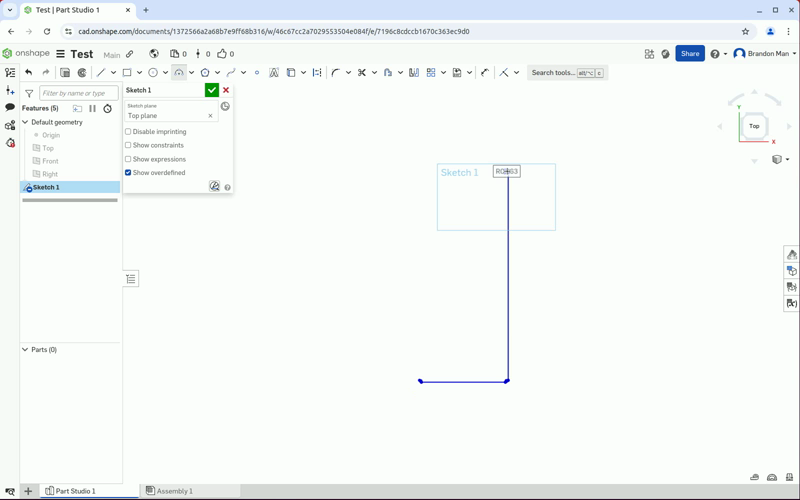
scroll(-6)
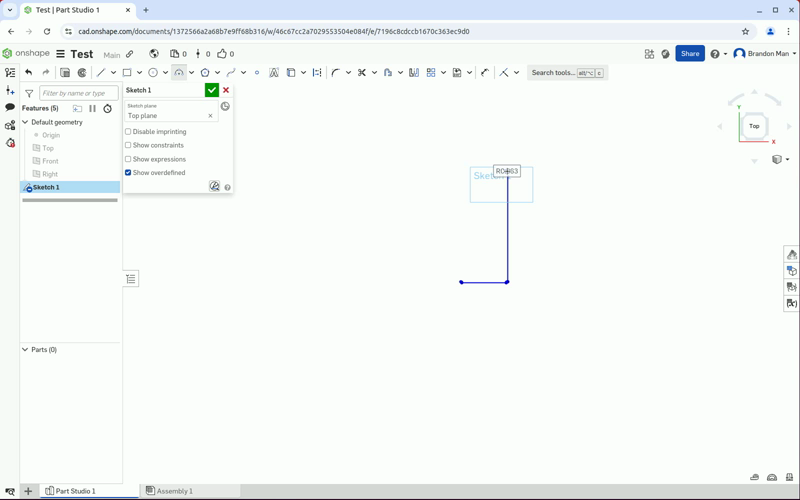
key_up(shift)
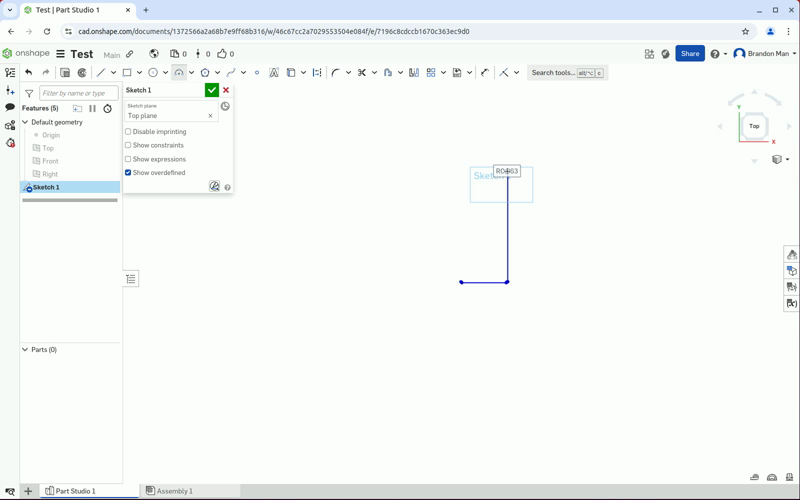
key(esc)
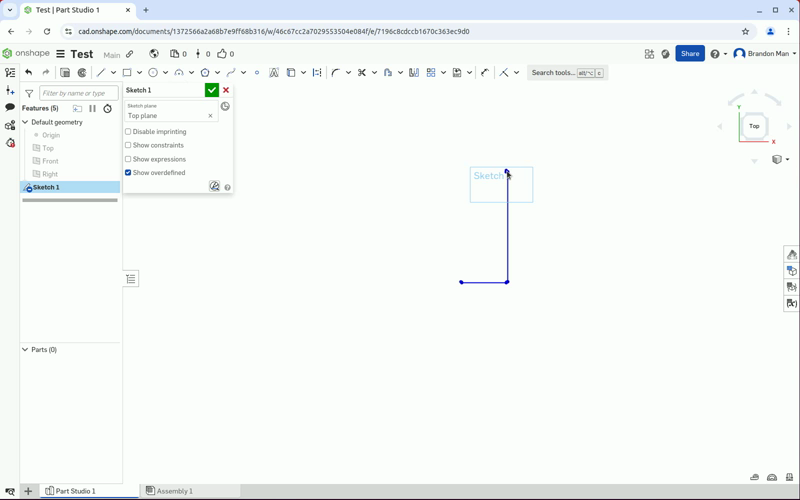
key(l)
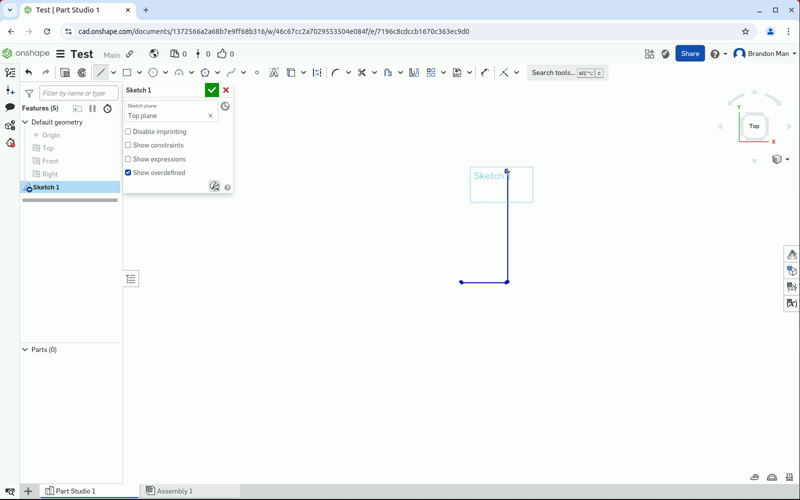
mouse_move(506, 170)
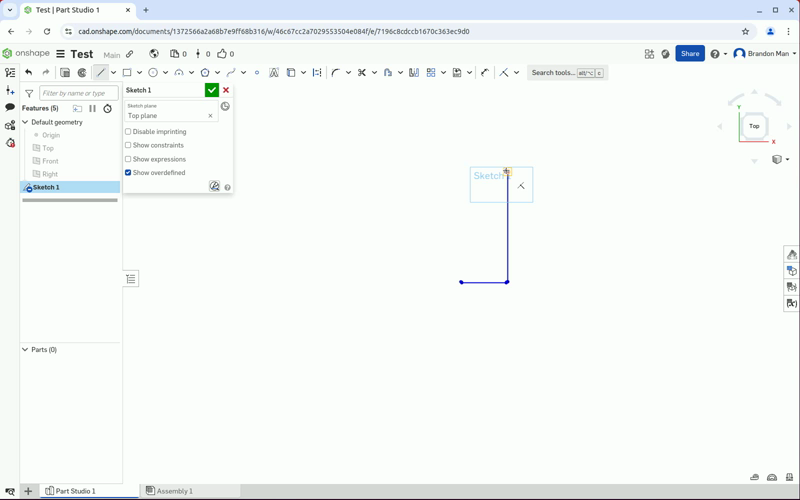
scroll(6)
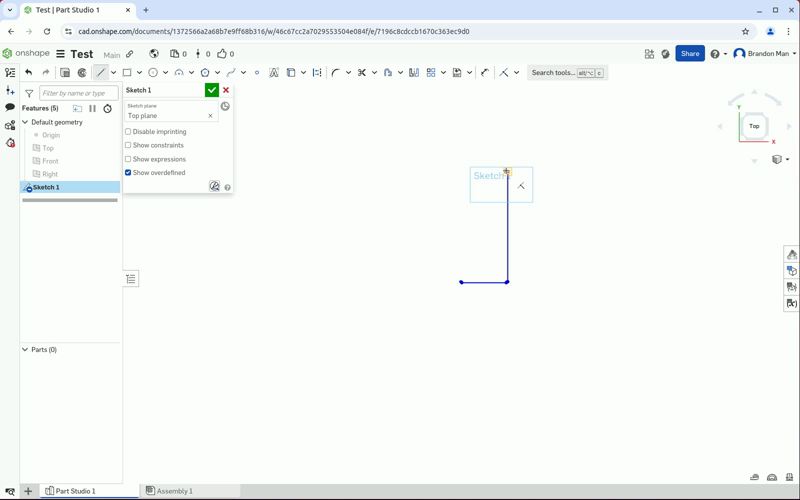
scroll(6)
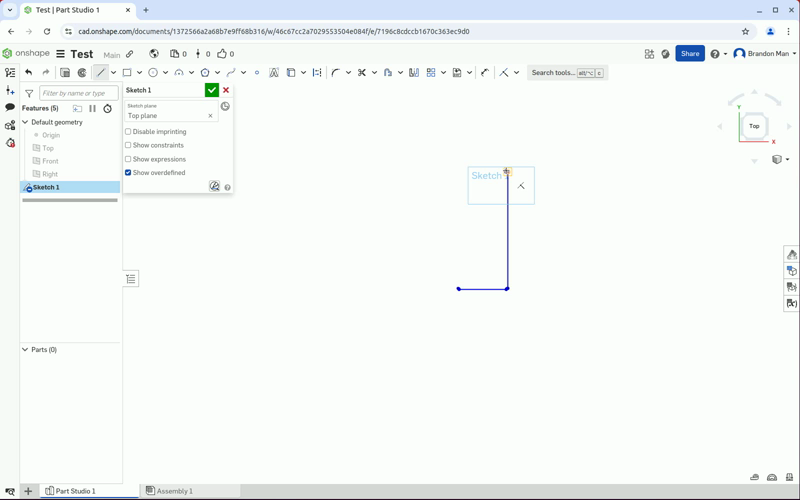
scroll(6)
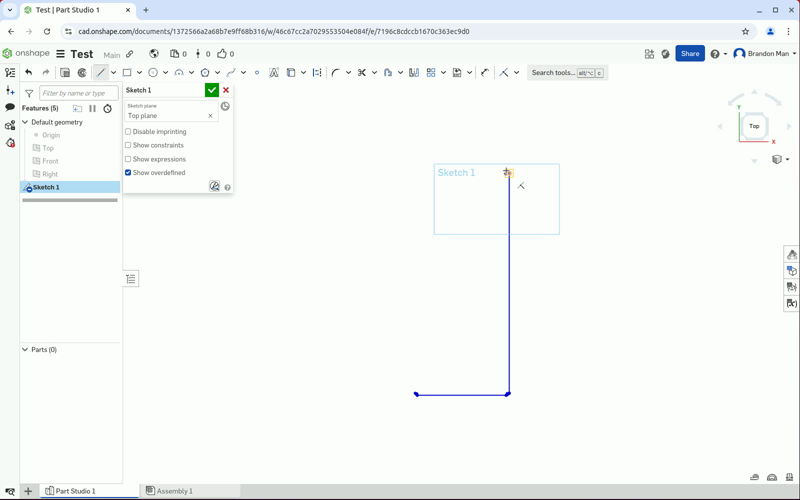
scroll(6)
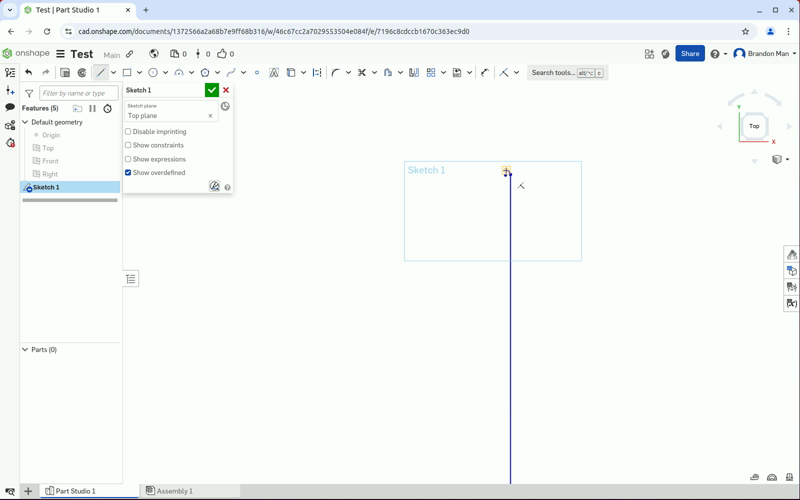
scroll(6)
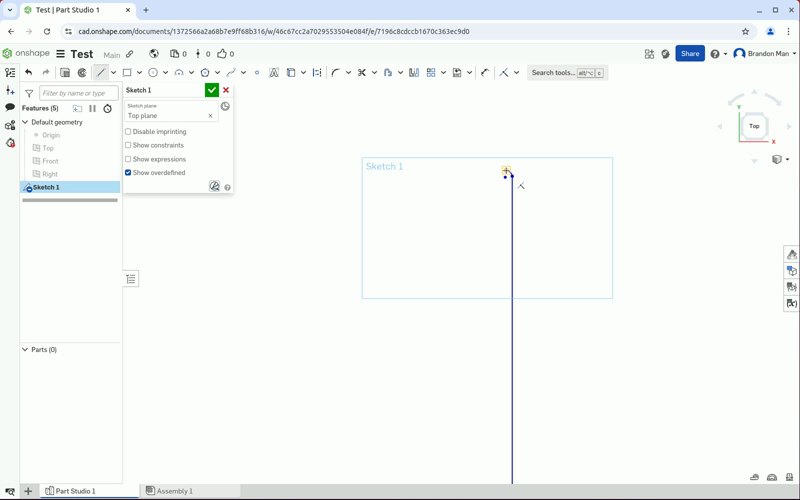
scroll(6)
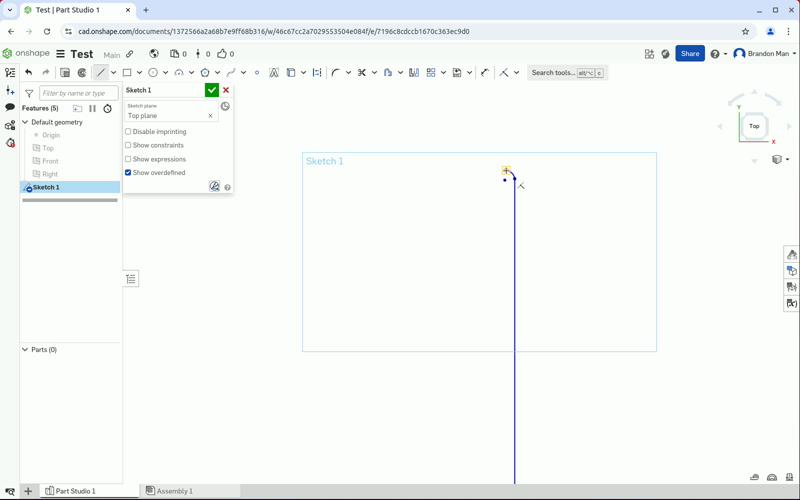
scroll(6)
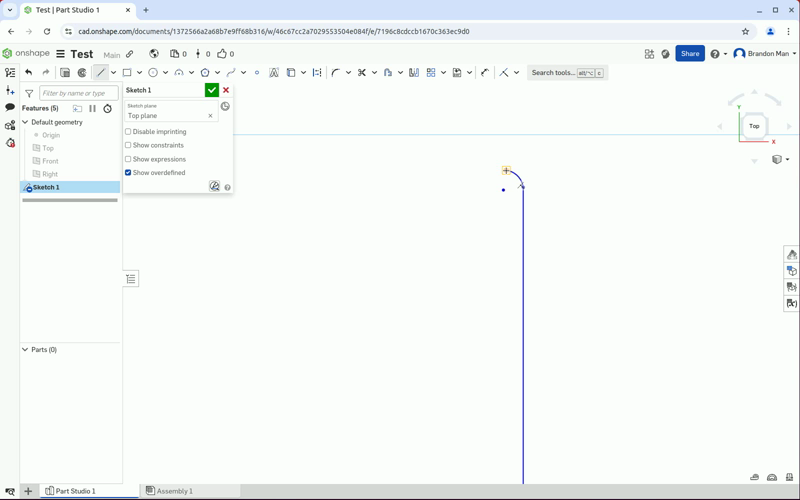
click(506, 170)
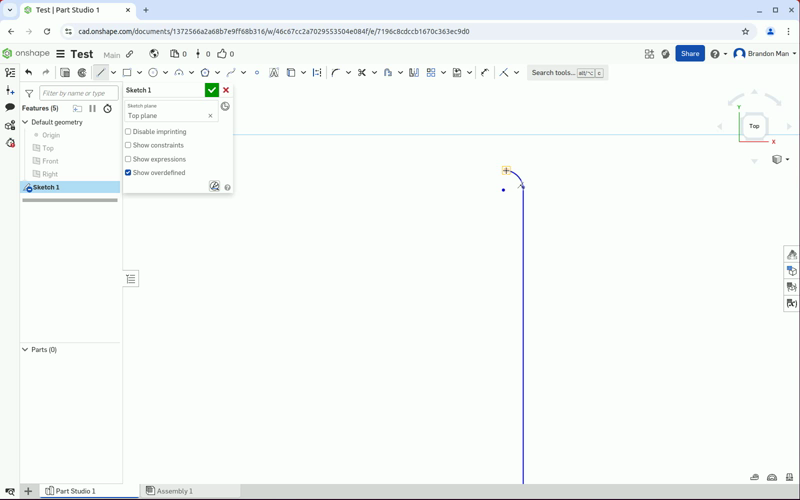
scroll(-6)
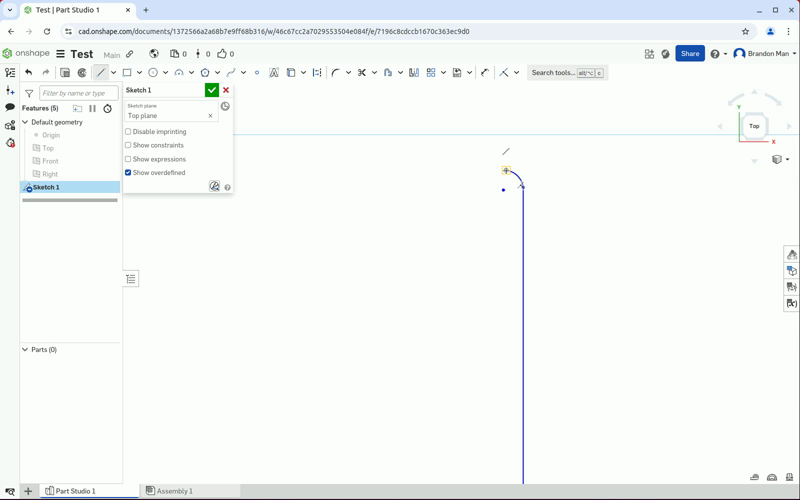
scroll(-6)
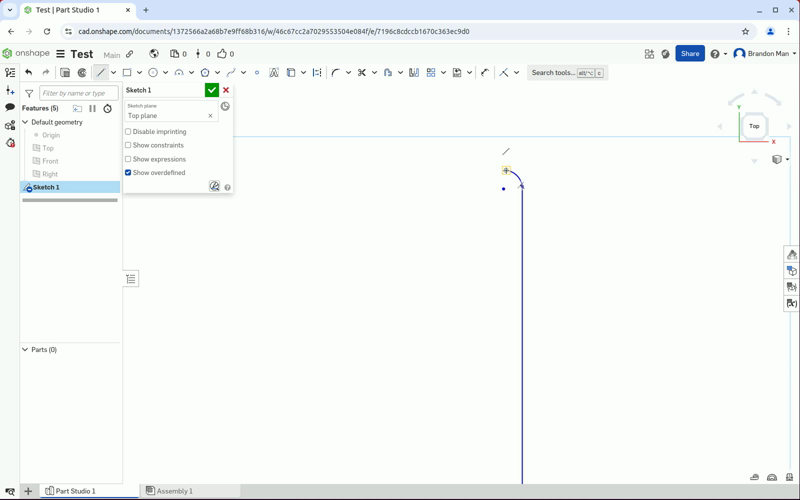
scroll(-6)
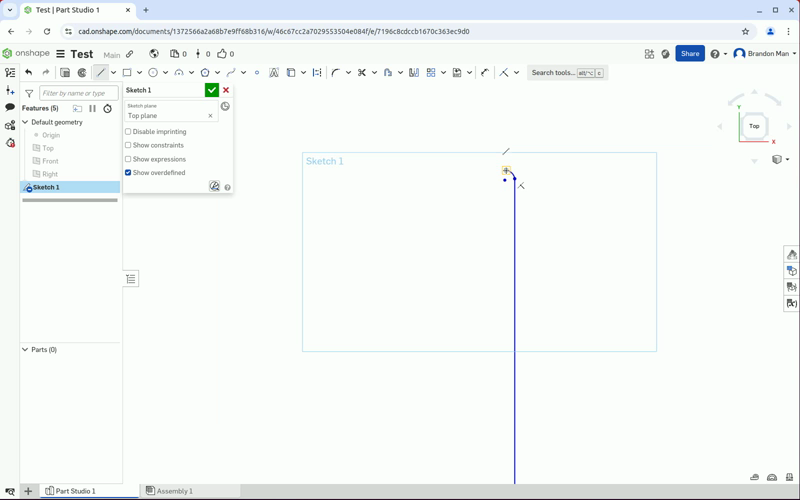
scroll(-6)
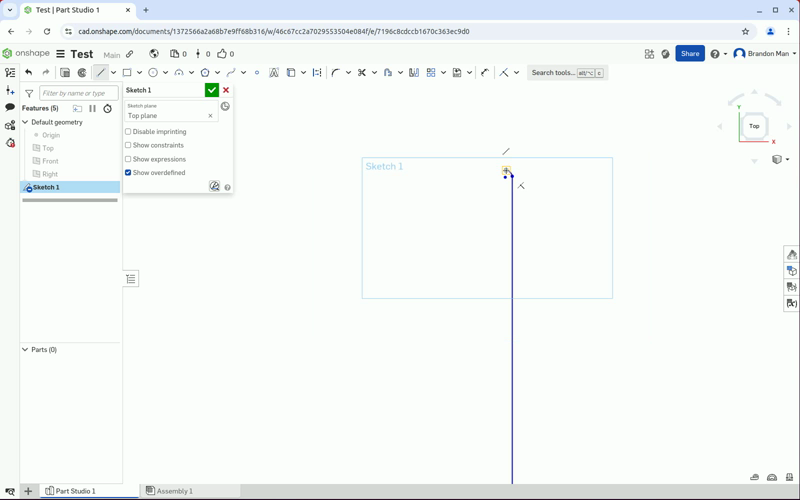
scroll(-6)
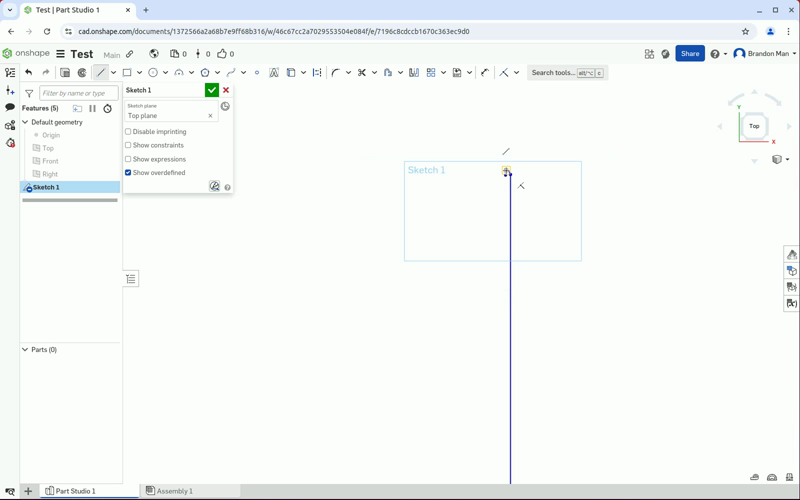
scroll(-6)
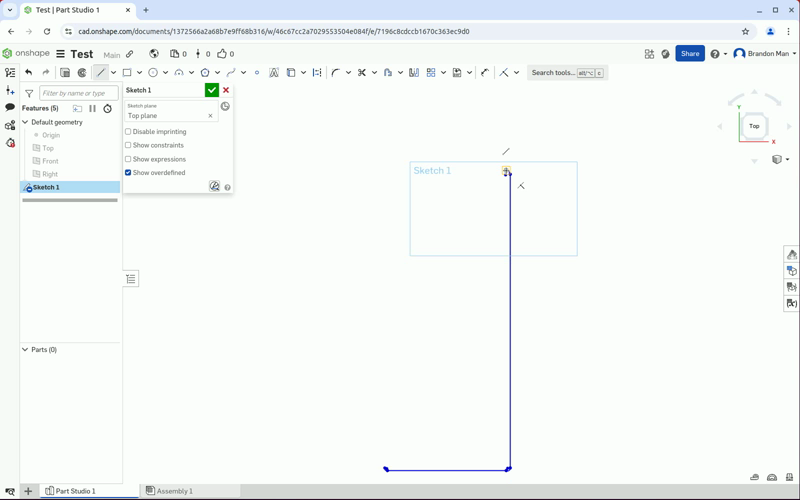
scroll(-6)
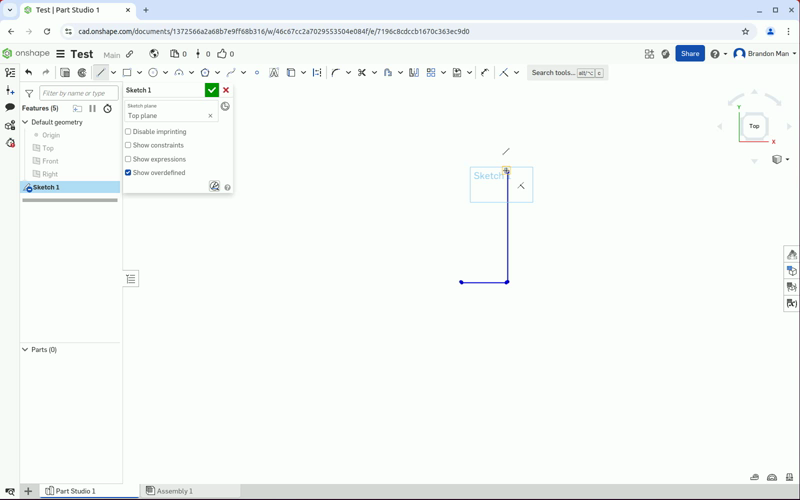
key_down(shift)
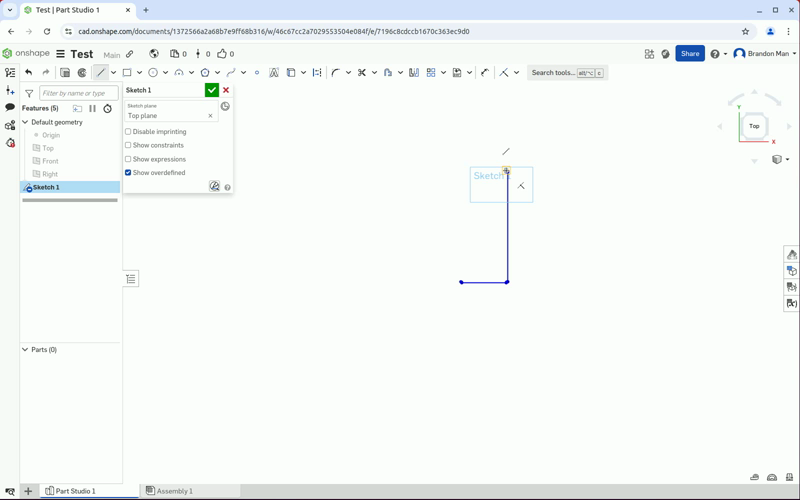
mouse_move(536, 170)
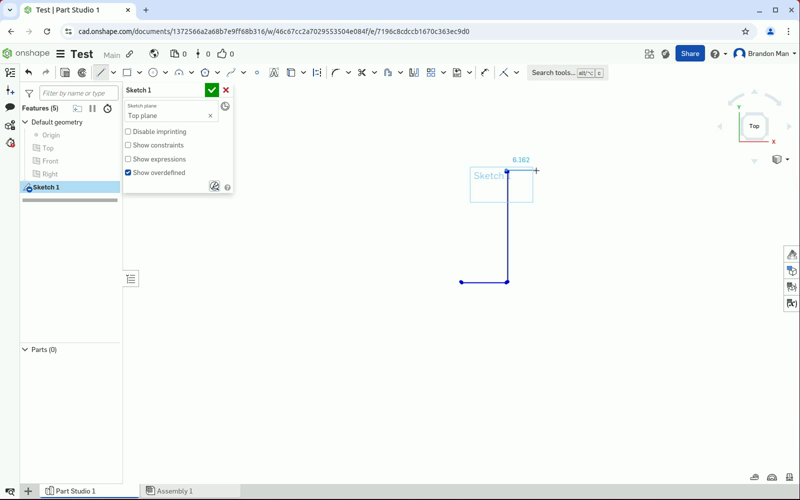
mouse_move(461, 170)
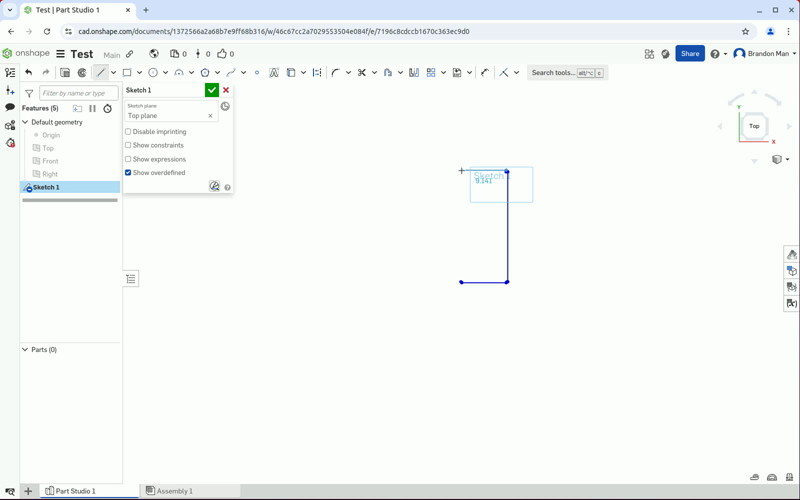
click(461, 170)
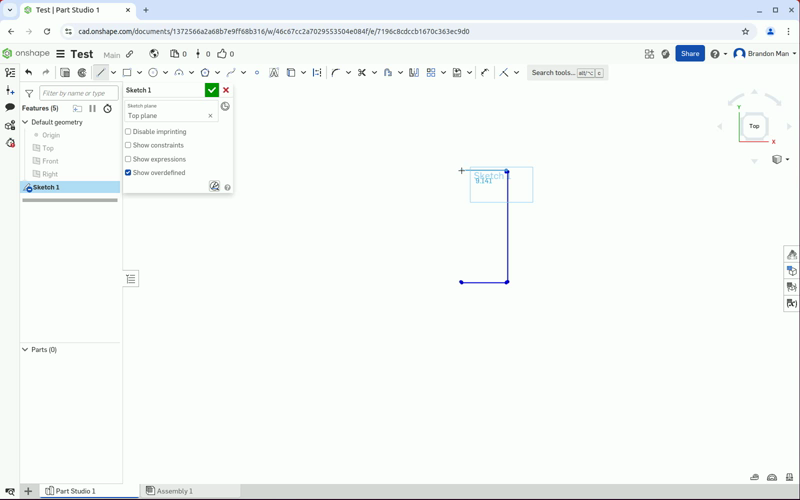
key_up(shift)
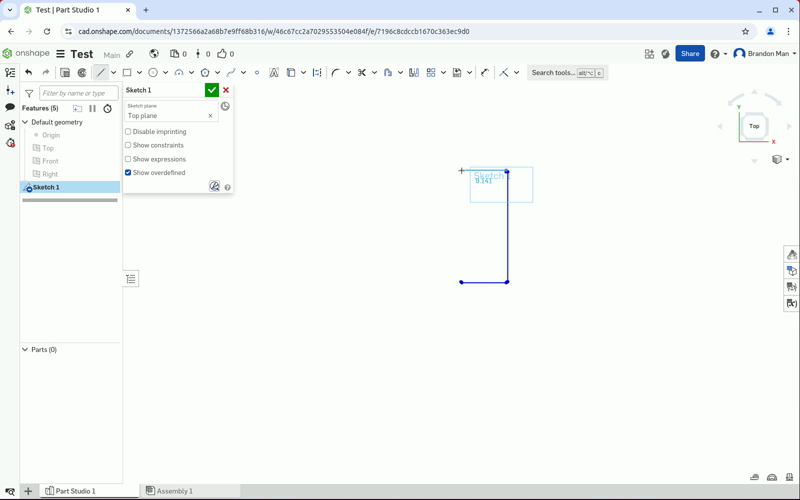
key(esc)
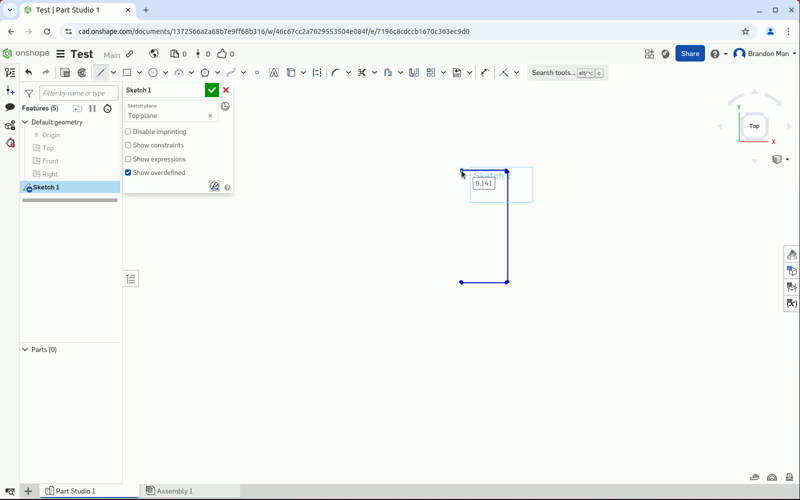
key(a)
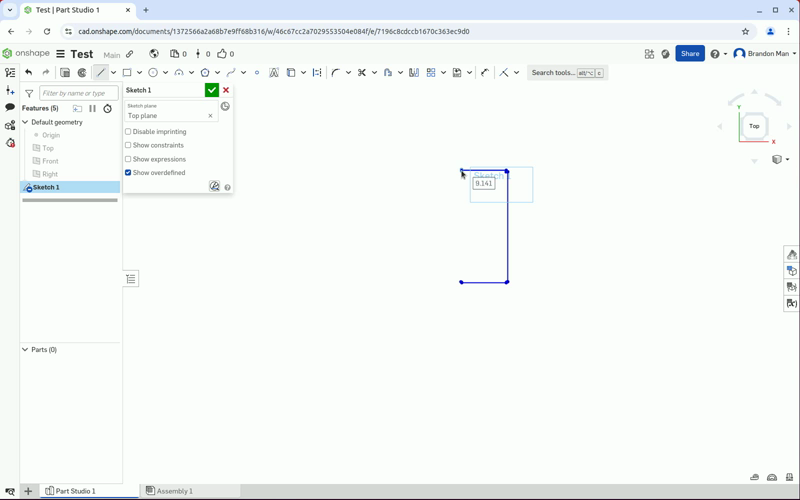
mouse_move(461, 170)
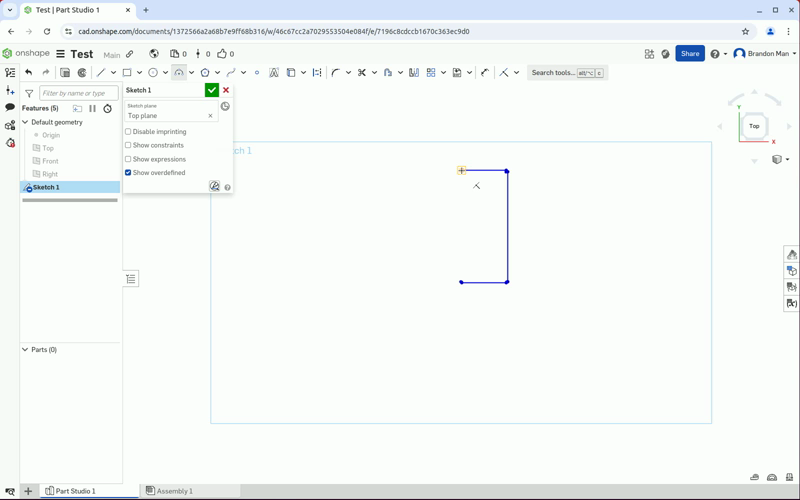
click(461, 170)
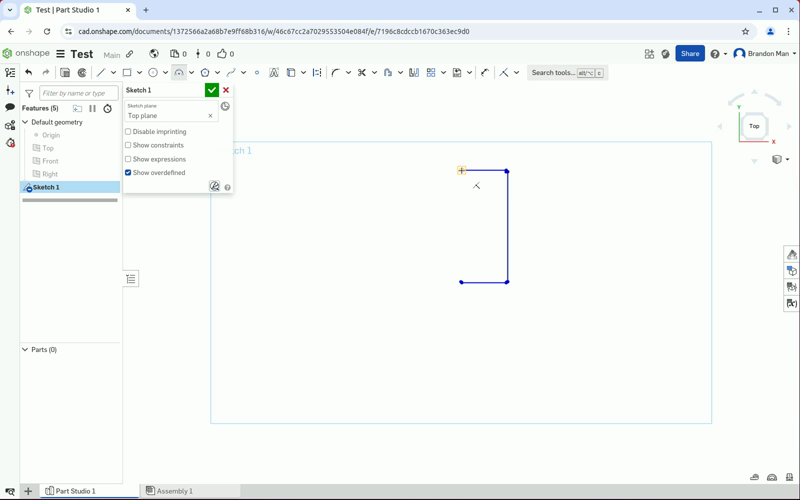
key_down(shift)
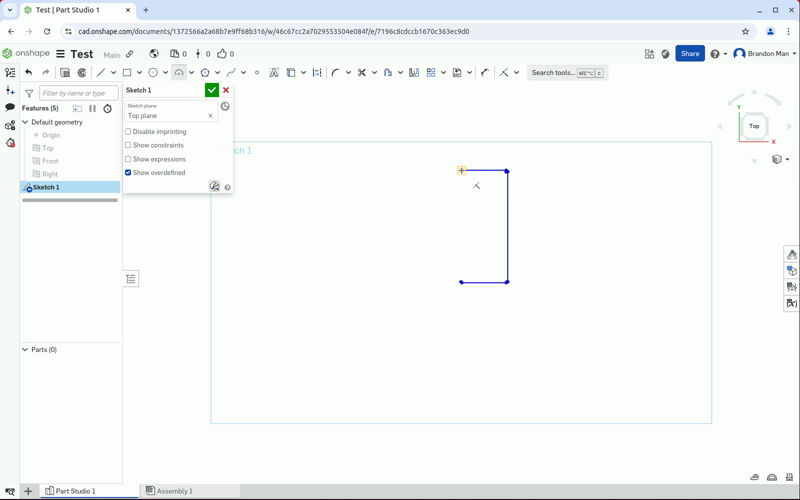
mouse_move(460, 171)
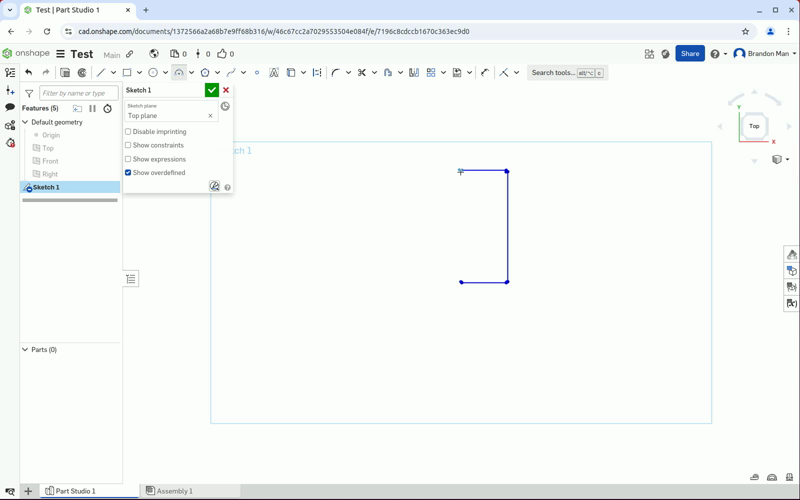
scroll(6)
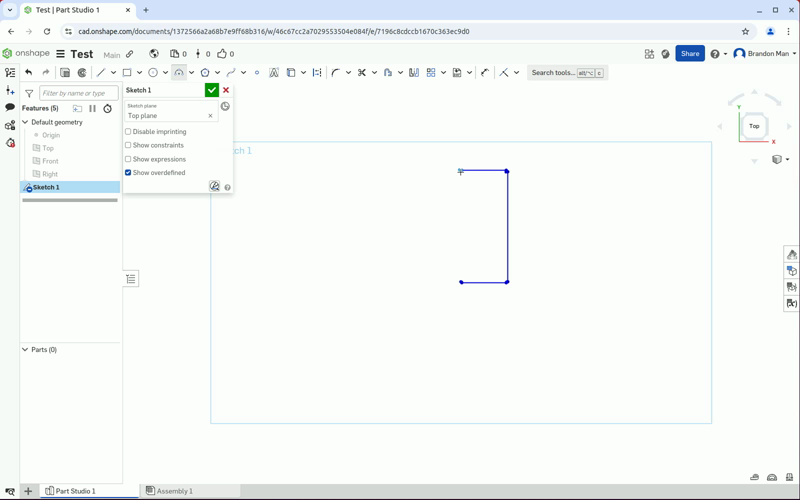
scroll(6)
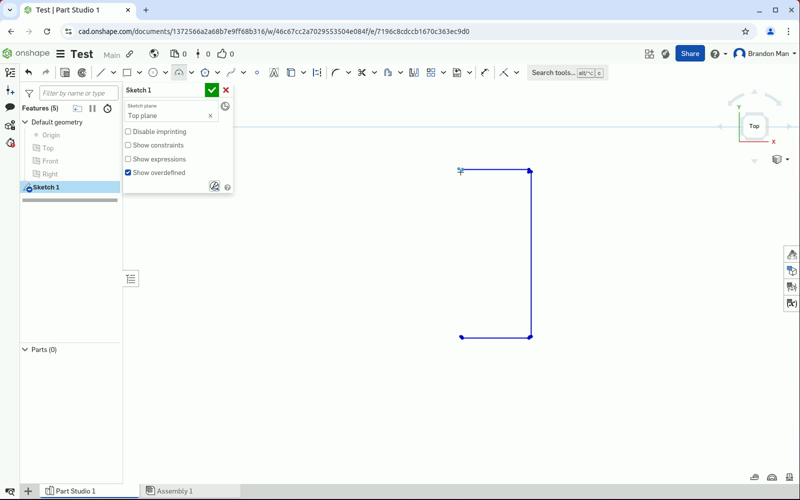
scroll(6)
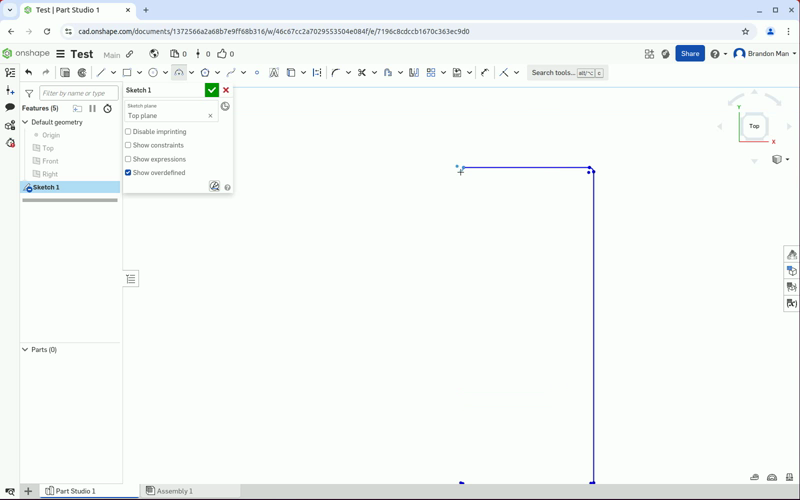
scroll(6)
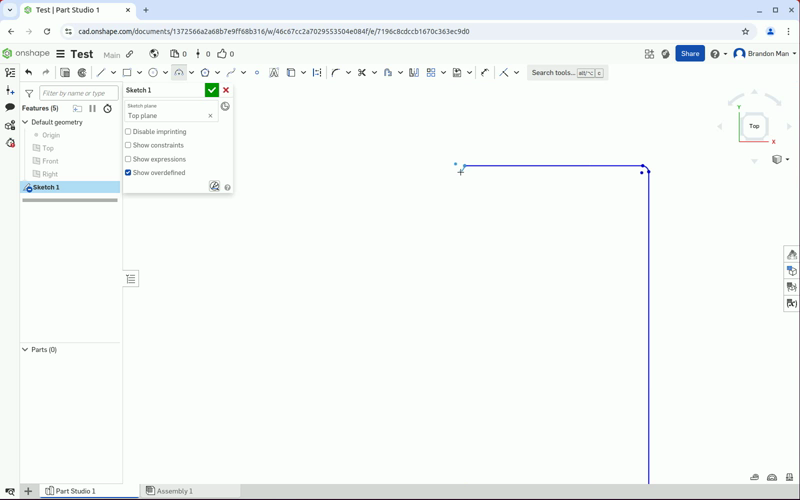
scroll(6)
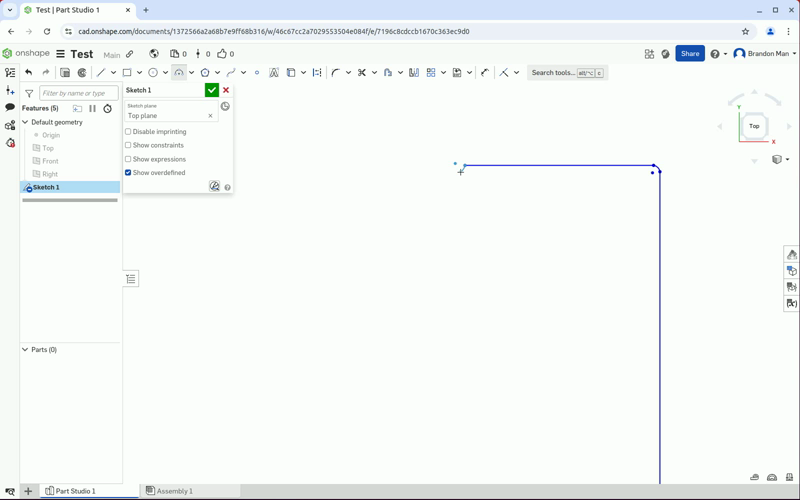
scroll(6)
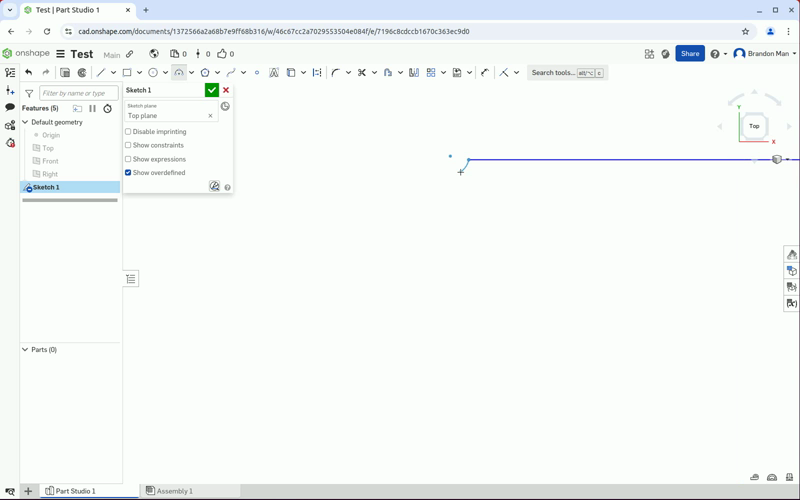
scroll(6)
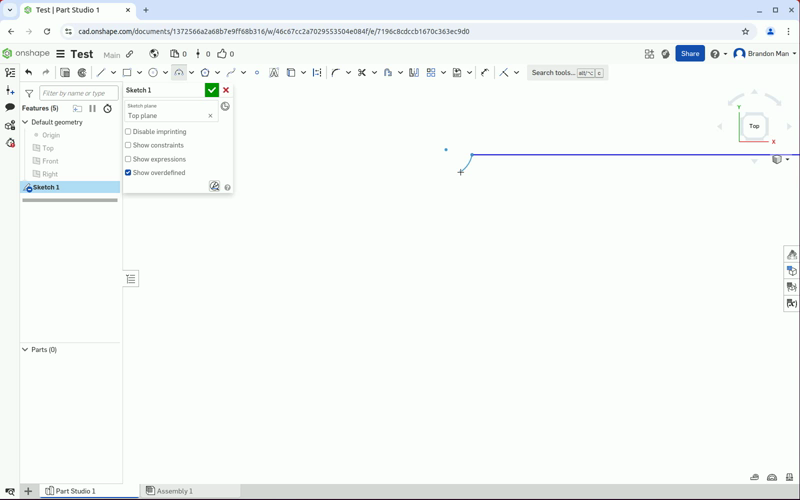
click(460, 171)
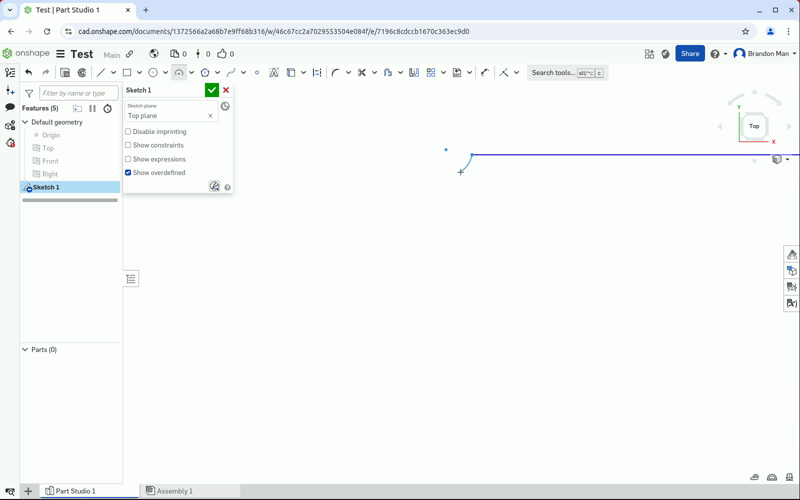
scroll(-6)
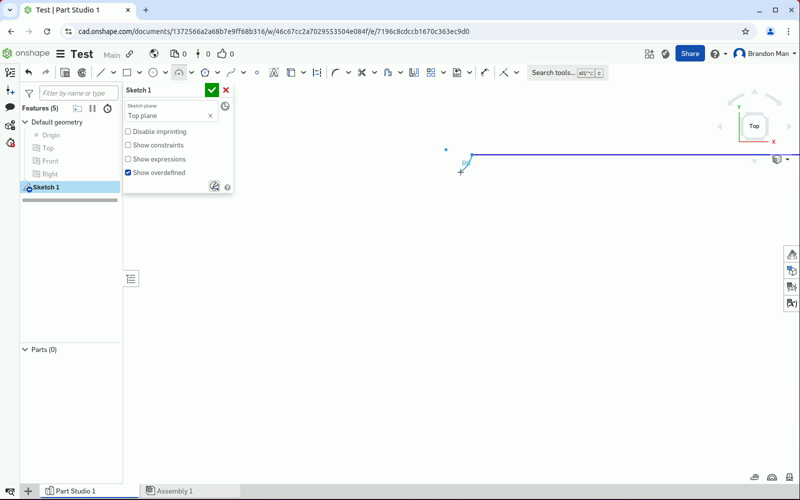
scroll(-6)
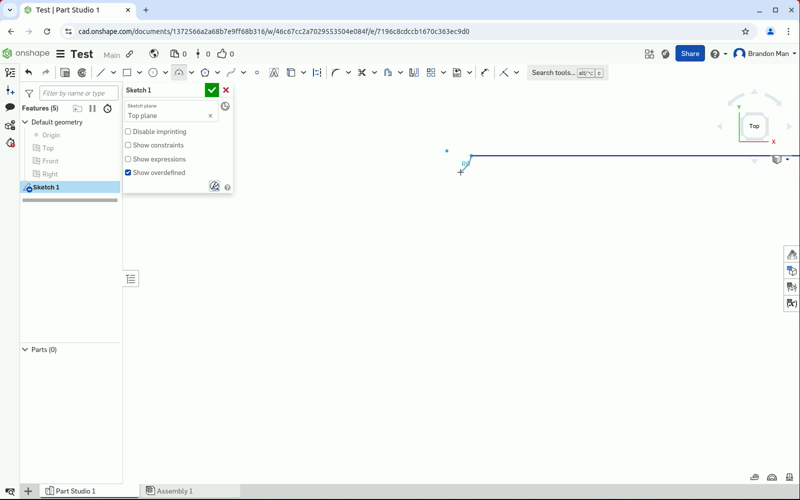
scroll(-6)
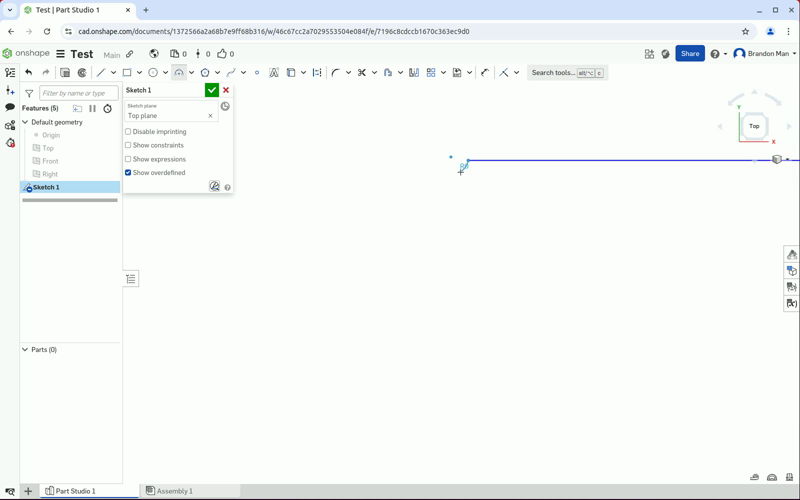
scroll(-6)
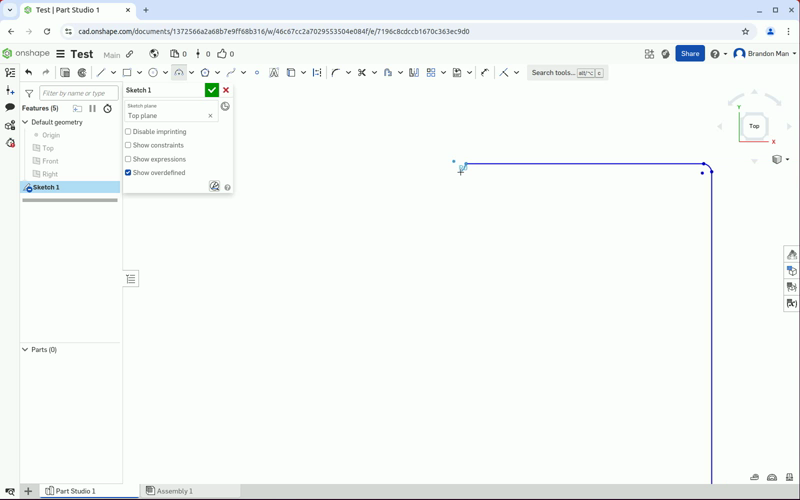
scroll(-6)
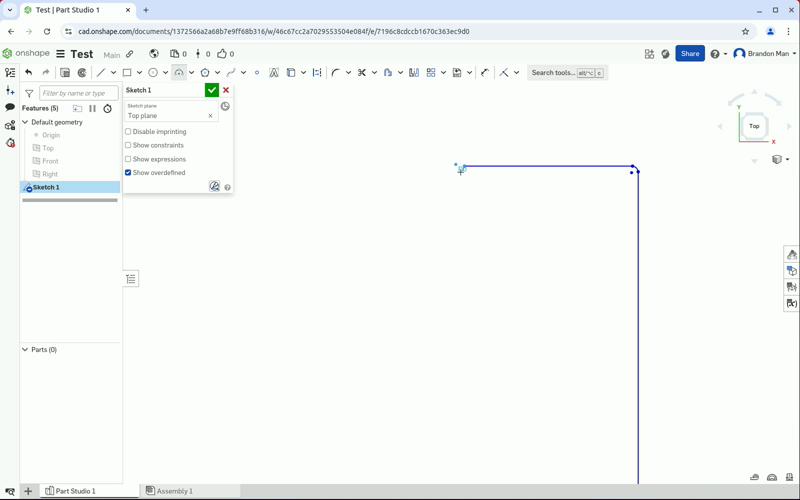
scroll(-6)
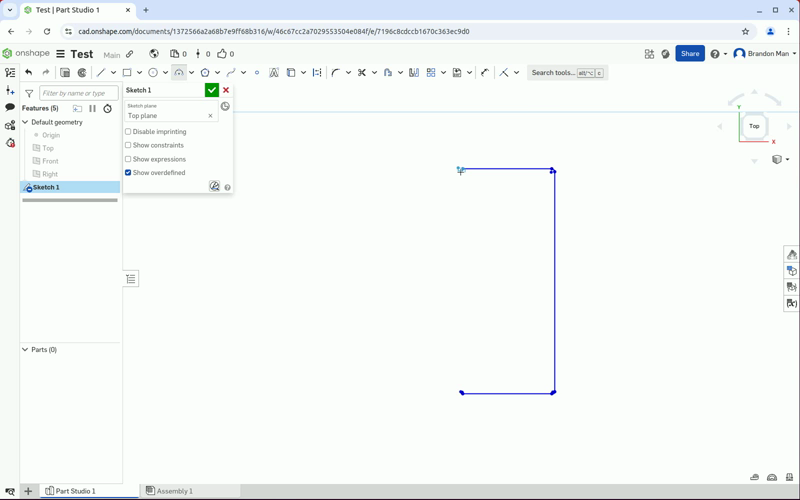
scroll(-6)
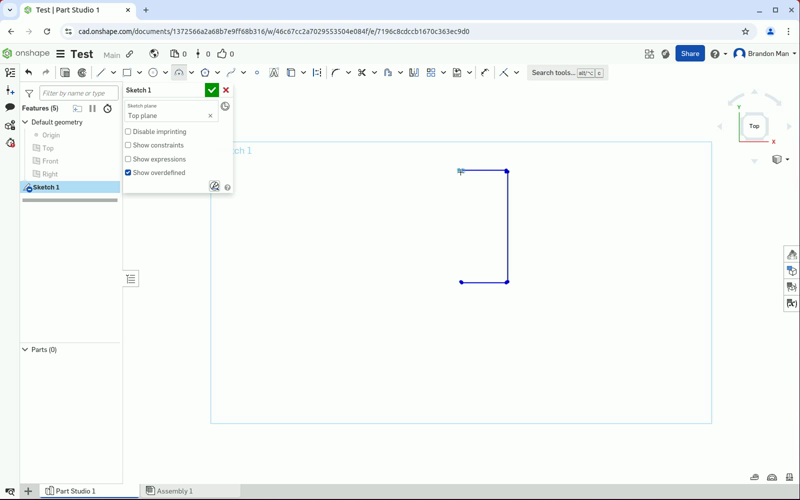
mouse_move(461, 170)
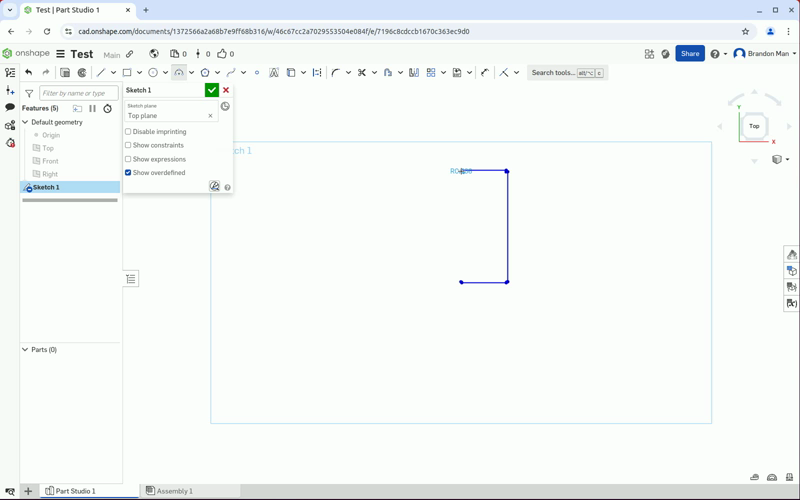
scroll(6)
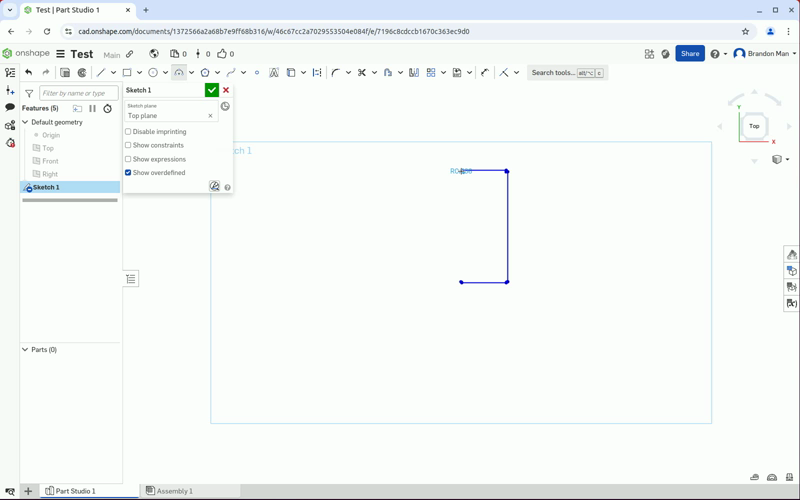
scroll(6)
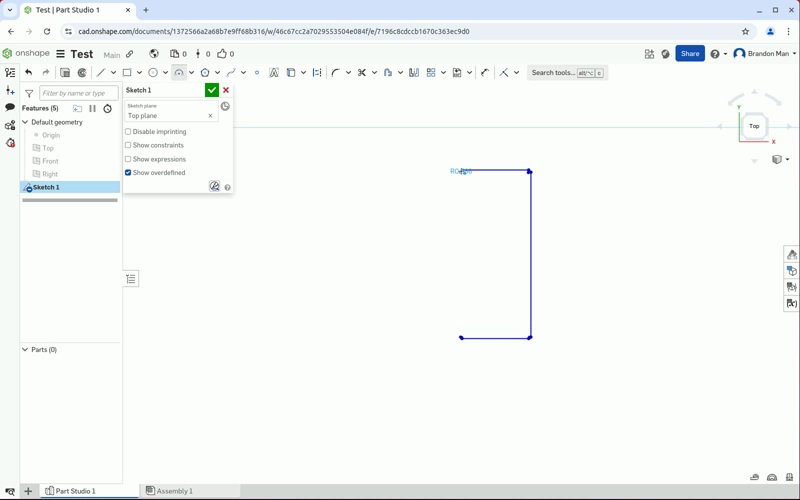
scroll(6)
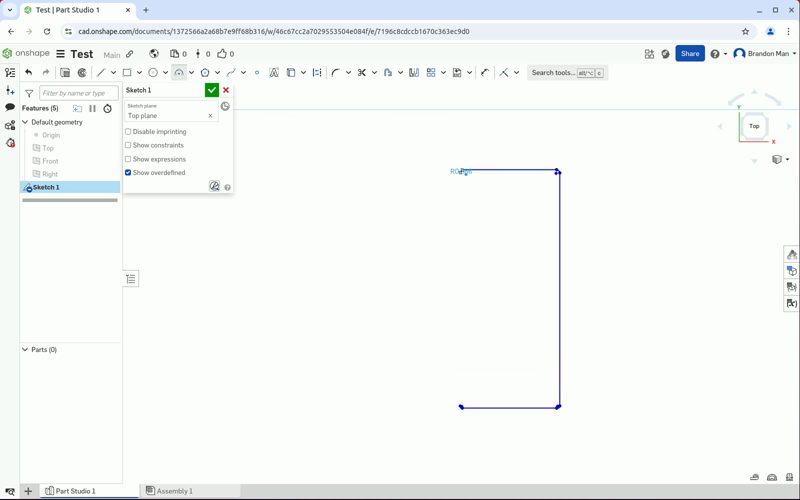
scroll(6)
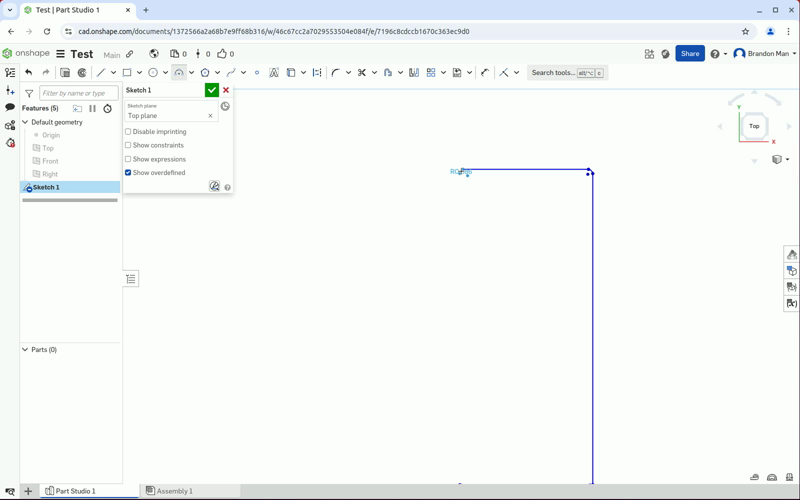
scroll(6)
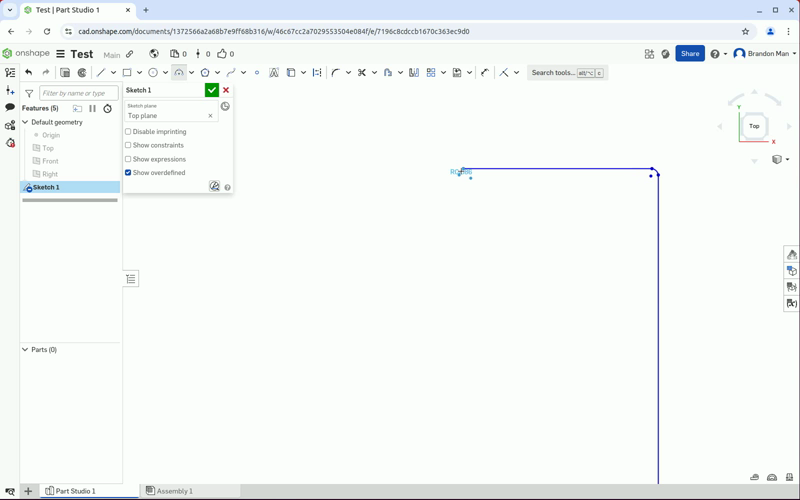
scroll(6)
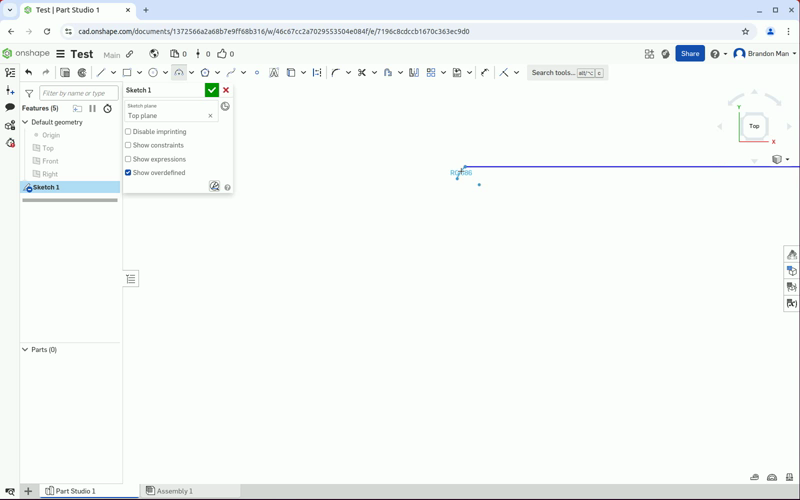
scroll(6)
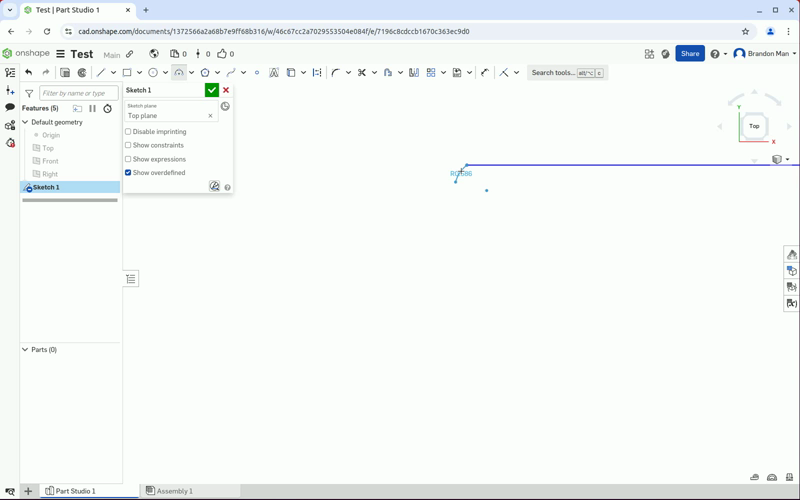
click(461, 170)
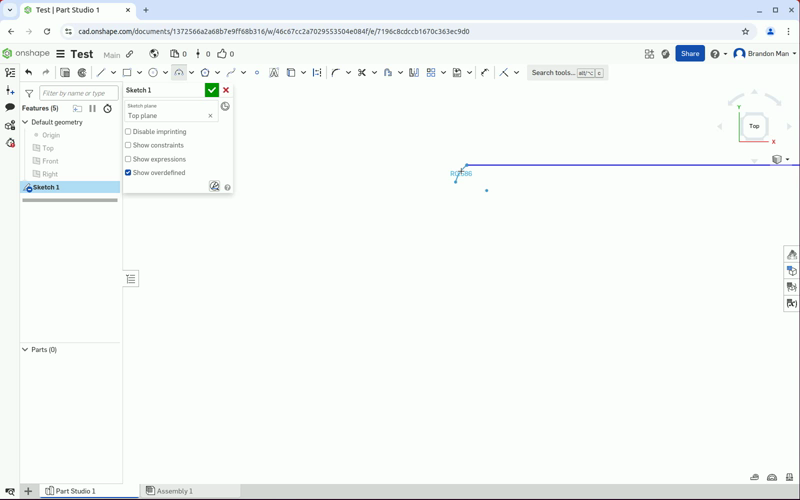
scroll(-6)
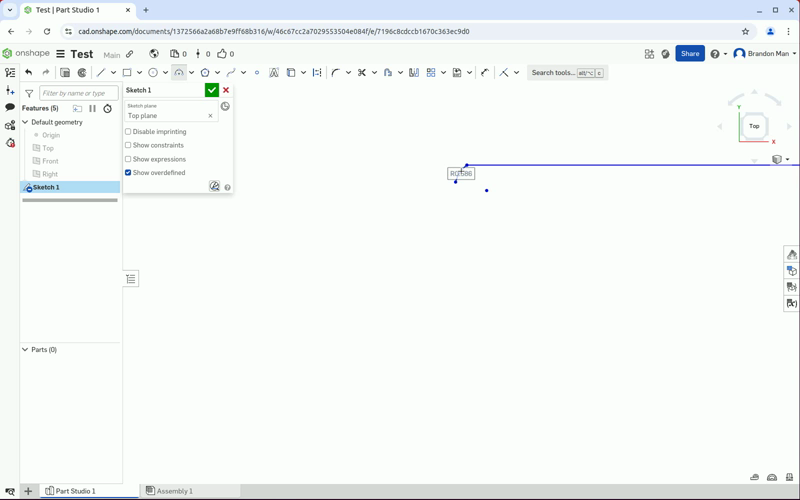
scroll(-6)
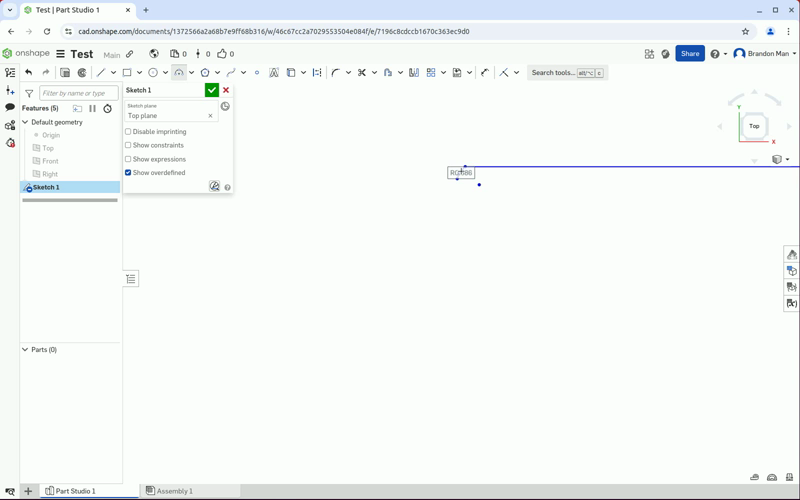
scroll(-6)
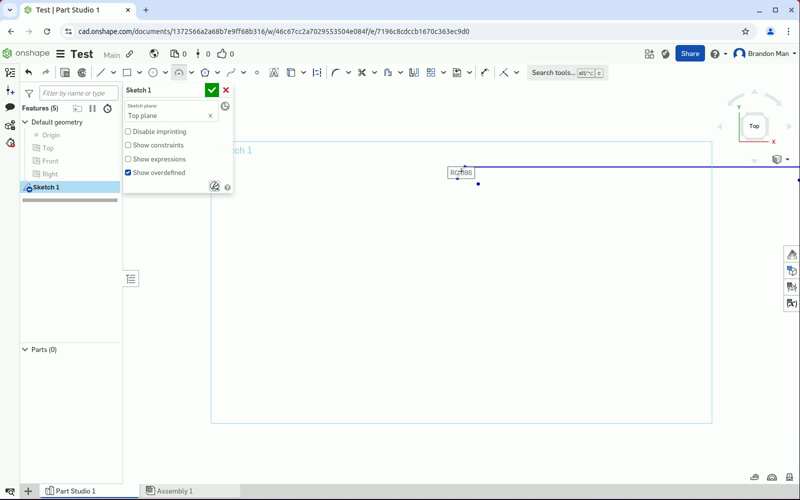
scroll(-6)
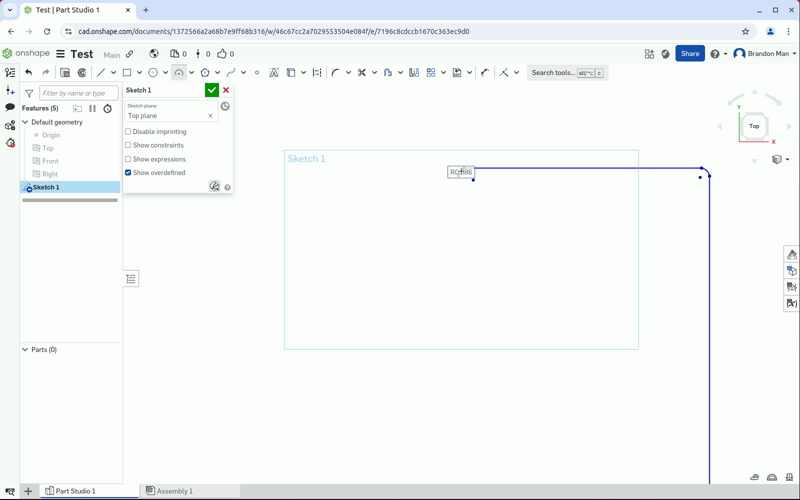
scroll(-6)
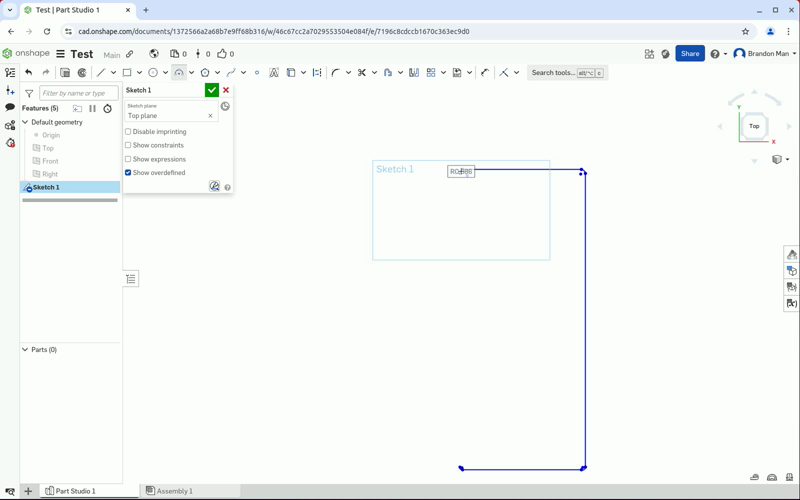
scroll(-6)
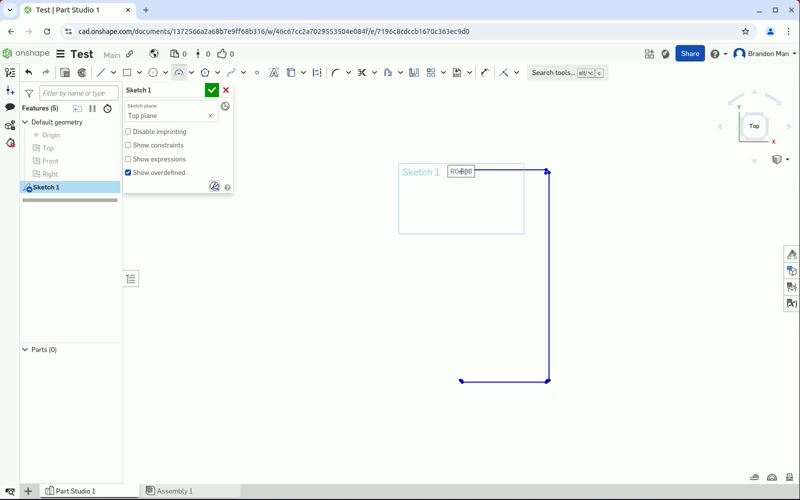
scroll(-6)
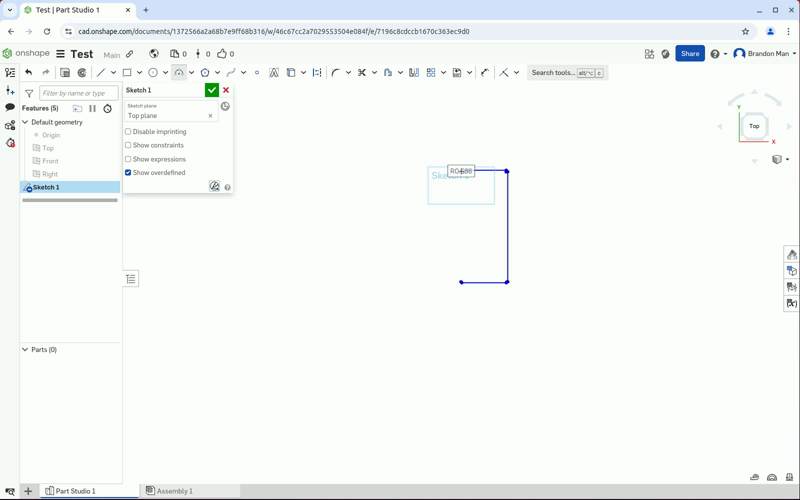
key_up(shift)
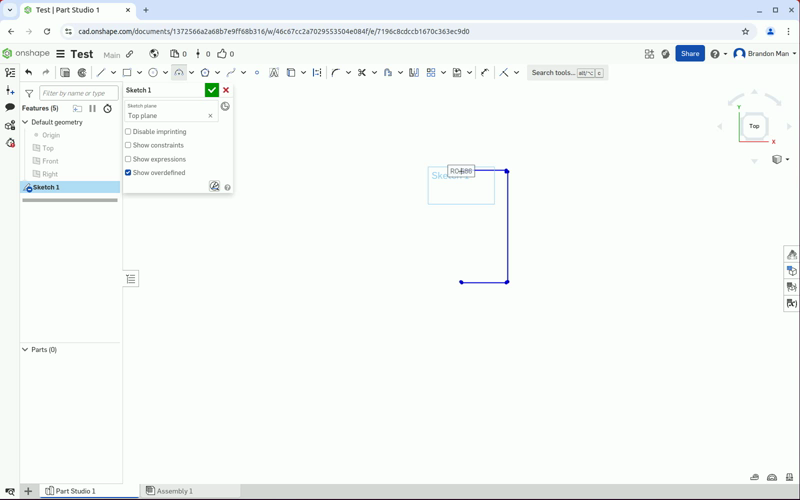
key(esc)
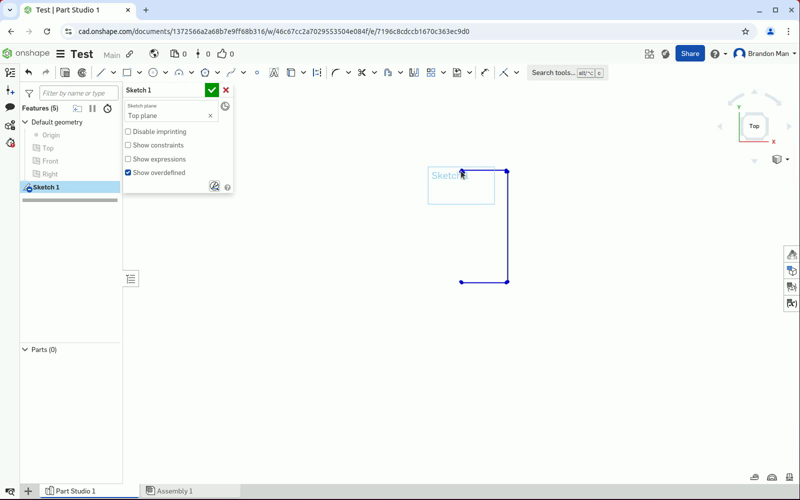
key(l)
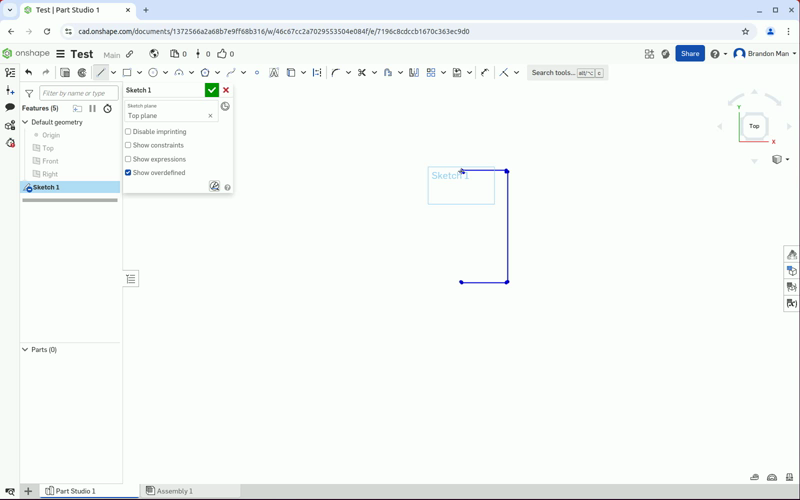
mouse_move(460, 171)
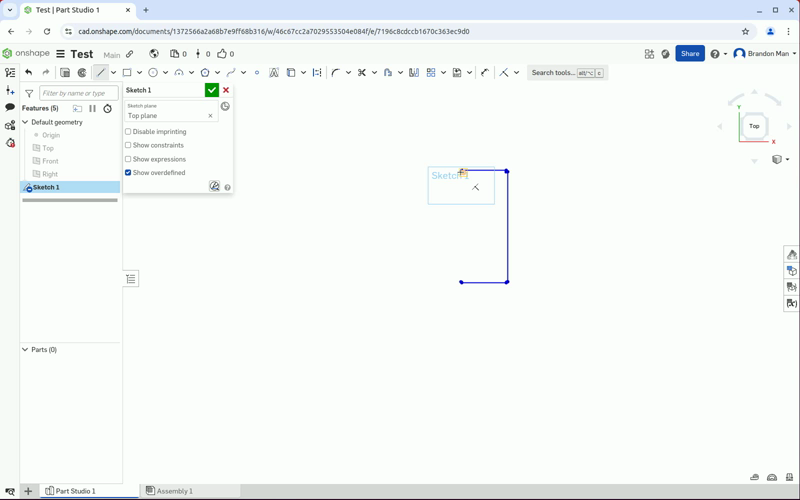
scroll(6)
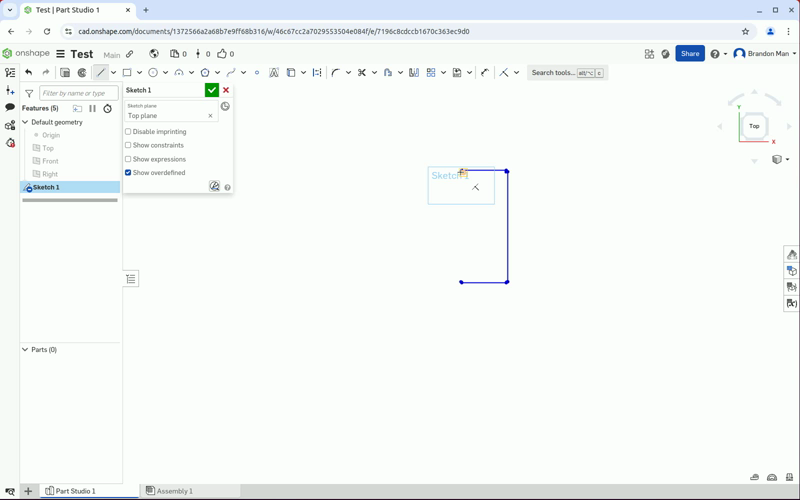
scroll(6)
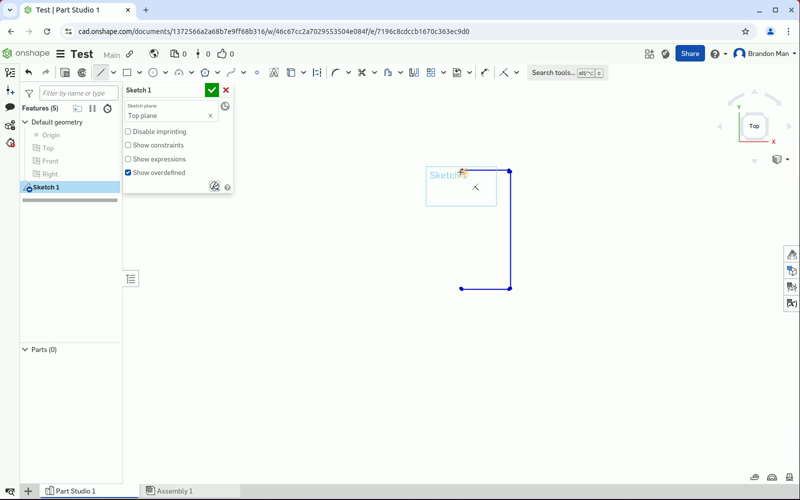
scroll(6)
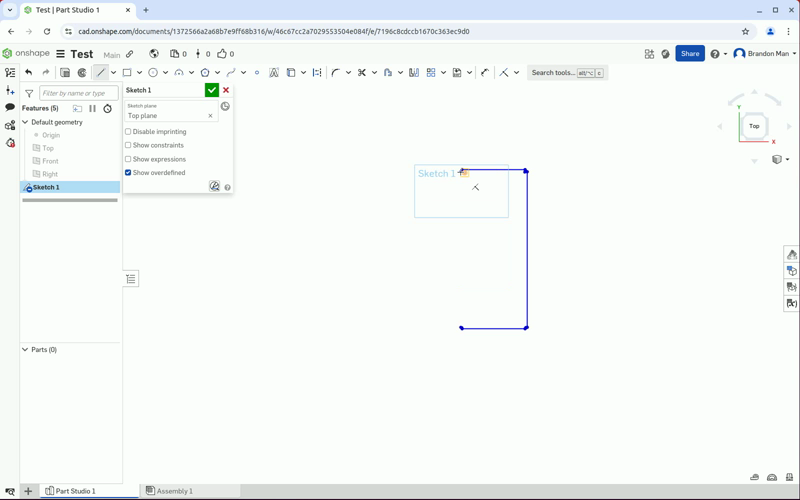
scroll(6)
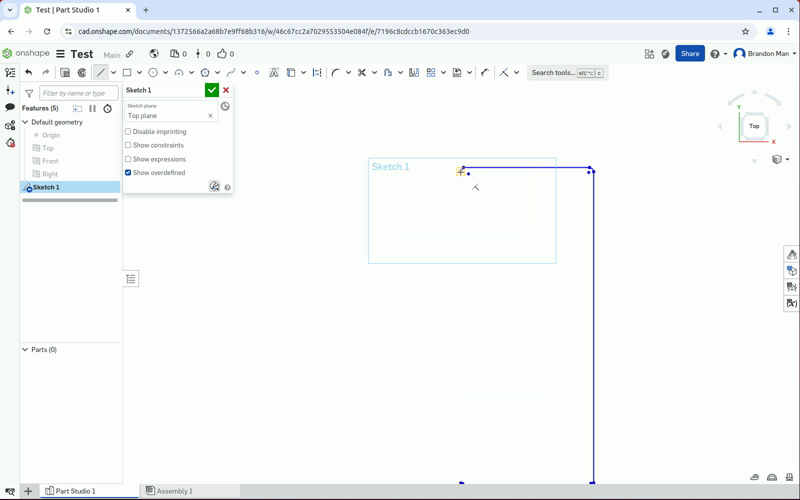
scroll(6)
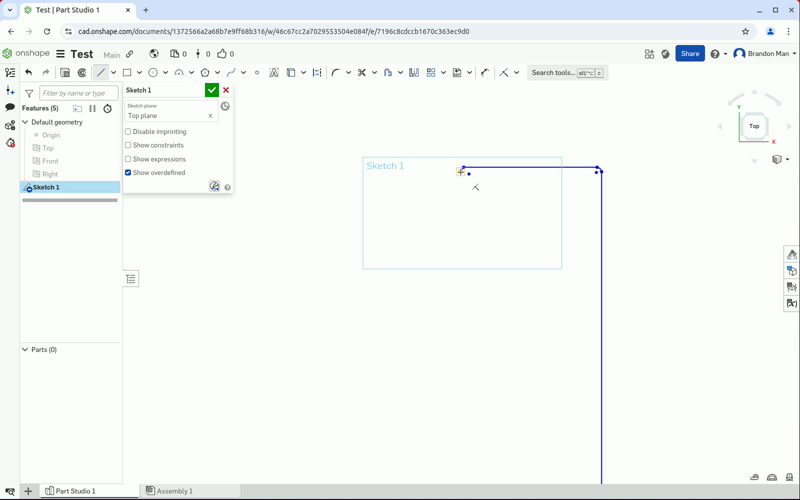
scroll(6)
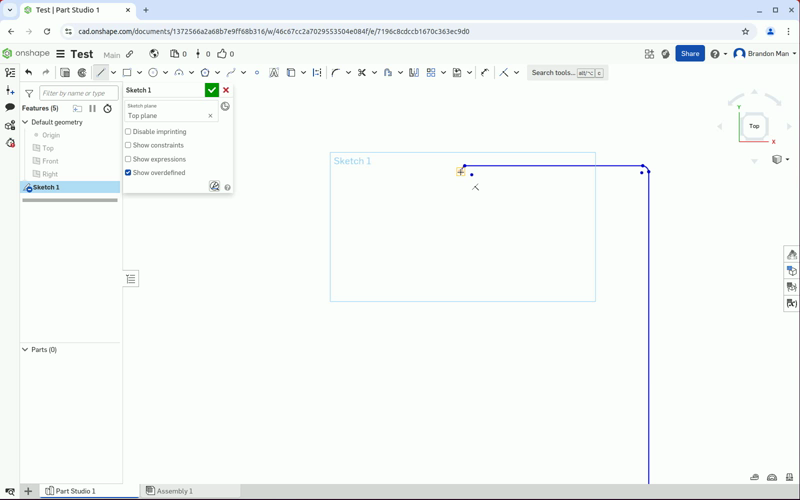
scroll(6)
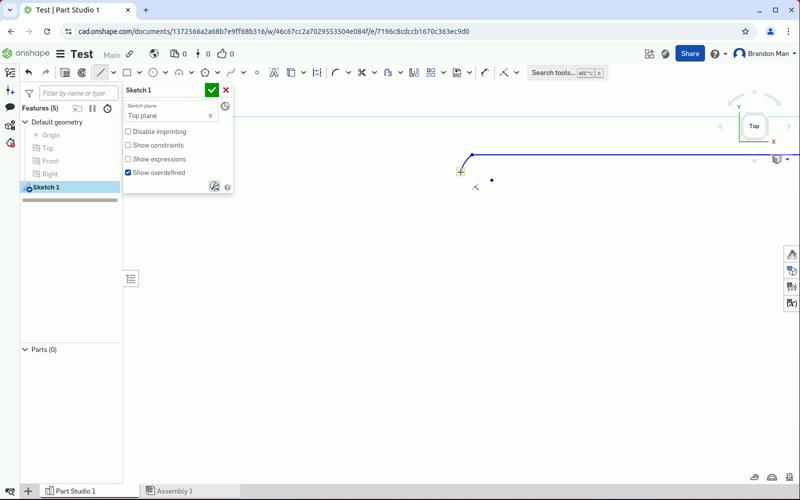
click(460, 171)
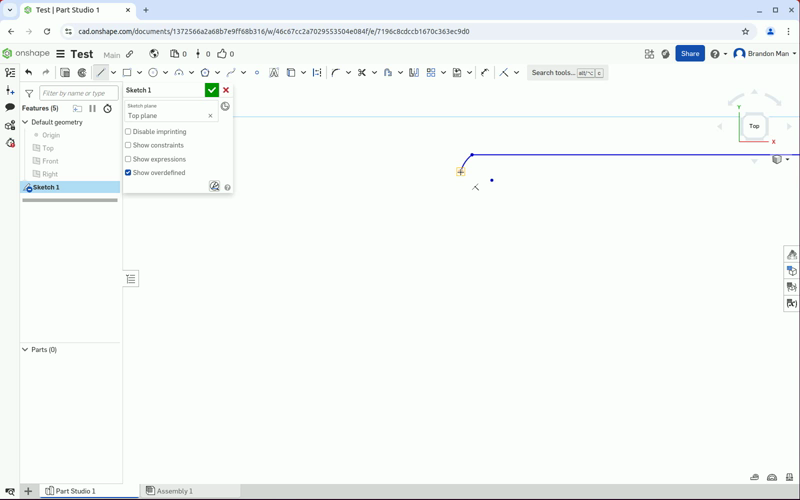
scroll(-6)
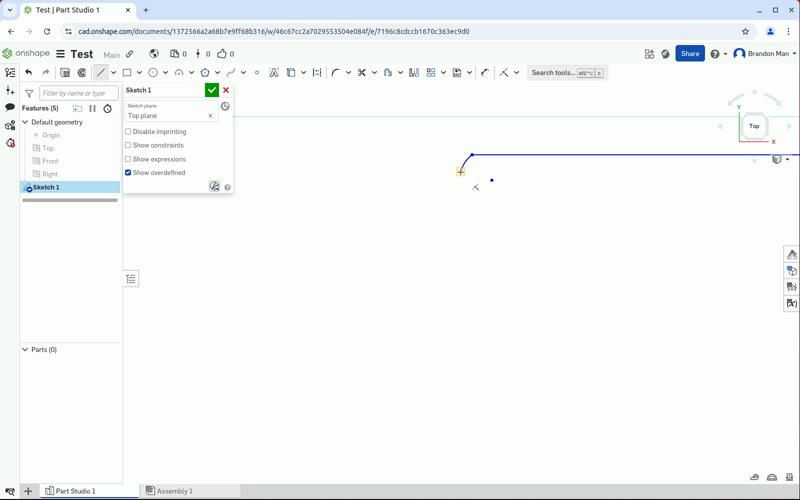
scroll(-6)
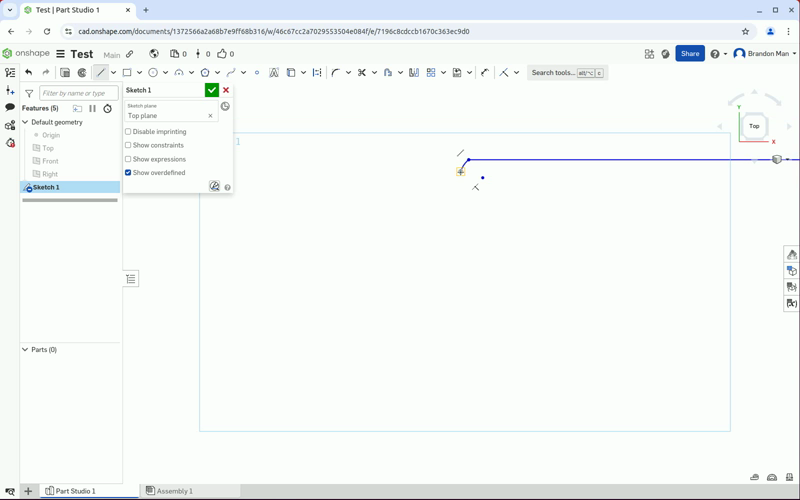
scroll(-6)
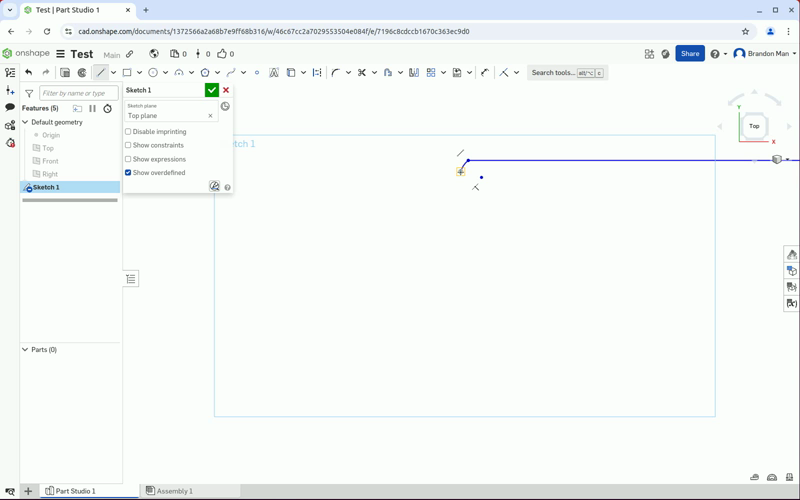
scroll(-6)
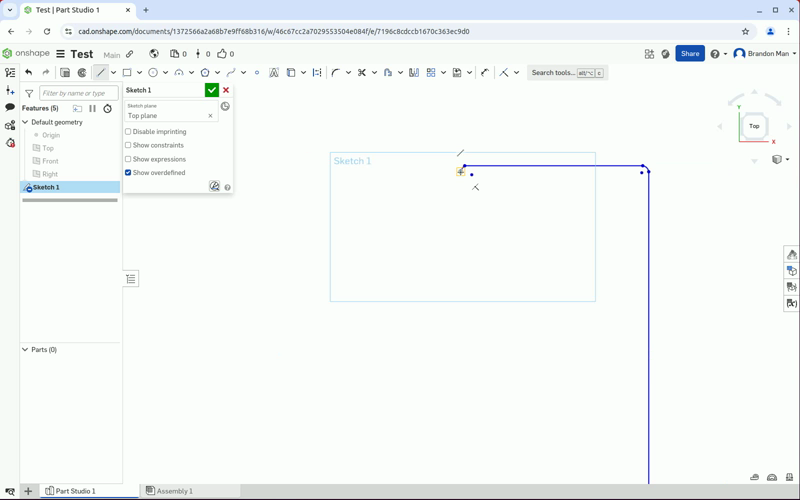
scroll(-6)
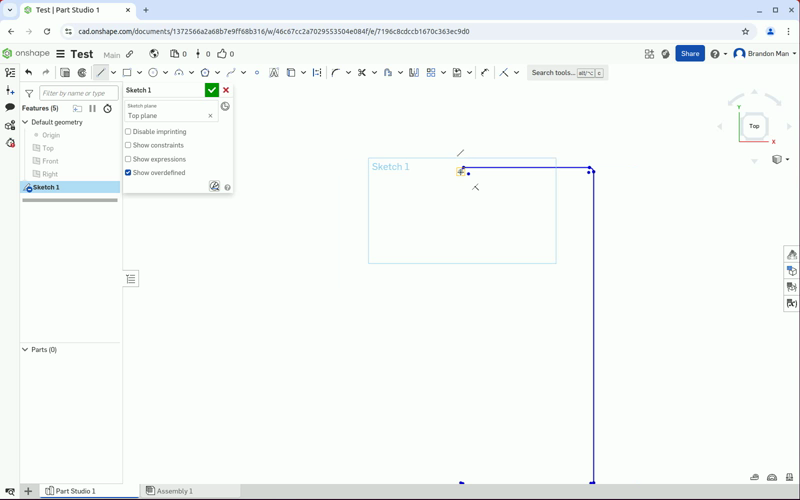
scroll(-6)
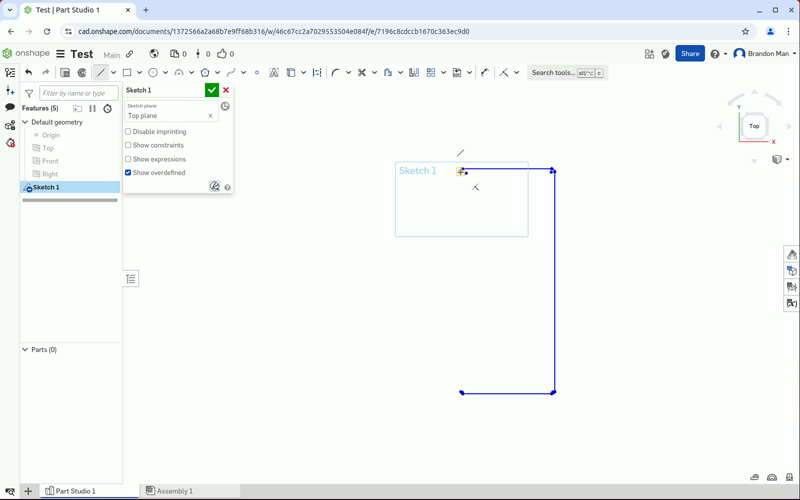
scroll(-6)
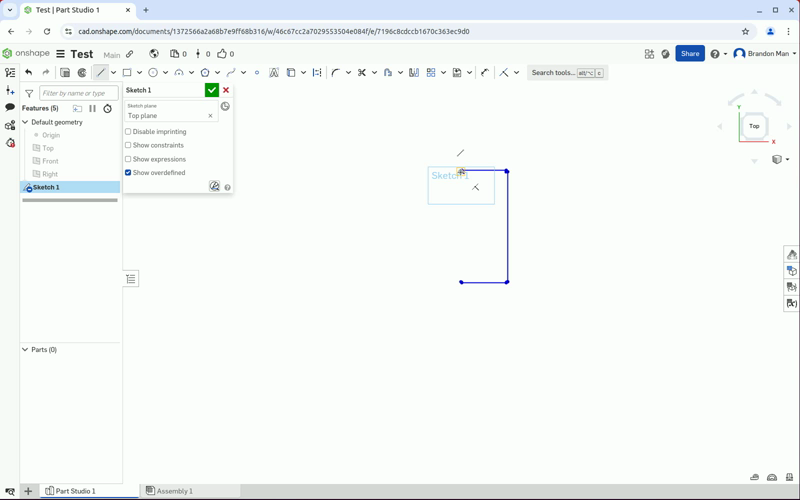
key_down(shift)
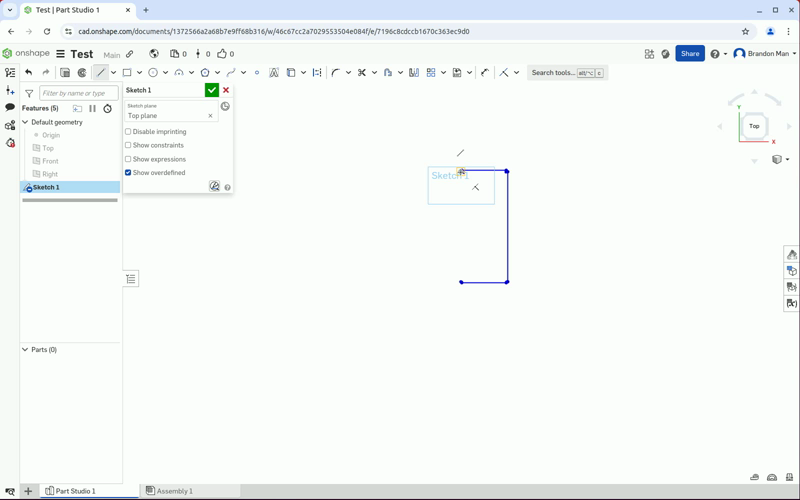
mouse_move(460, 281)
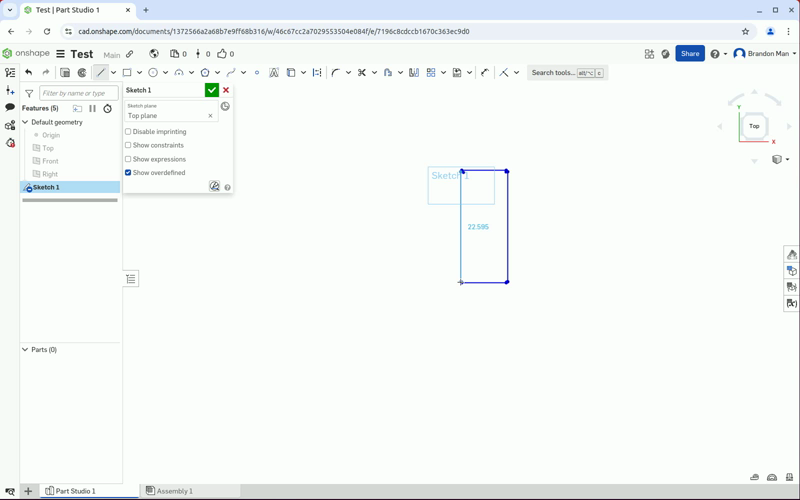
scroll(6)
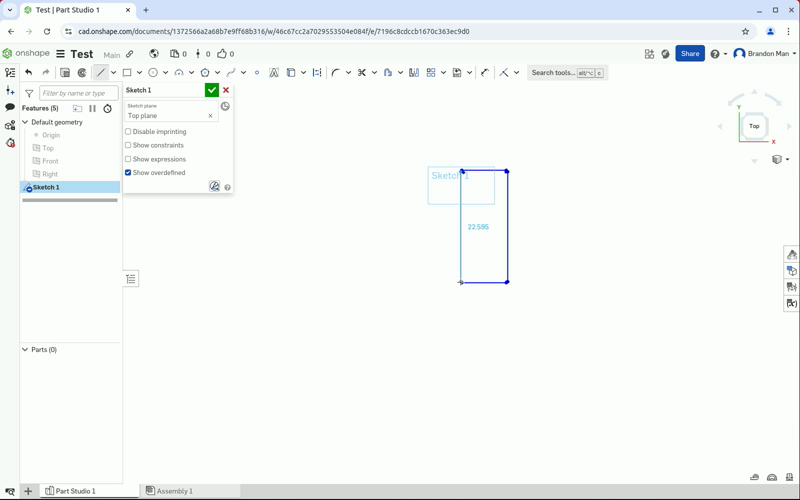
scroll(6)
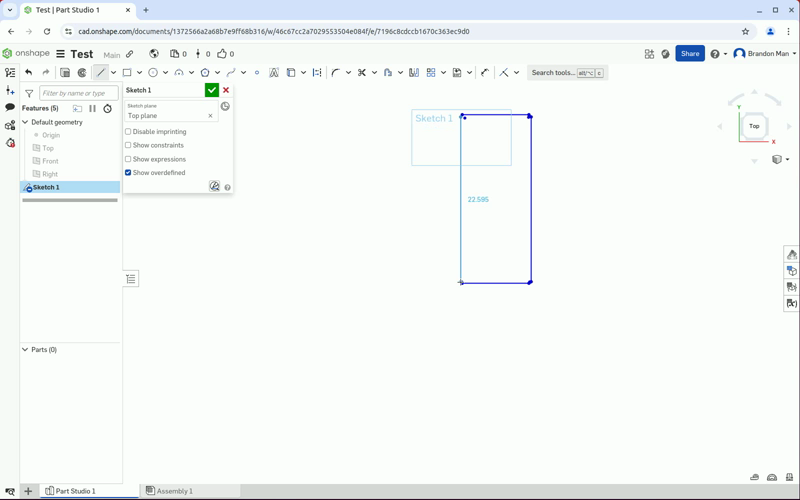
scroll(6)
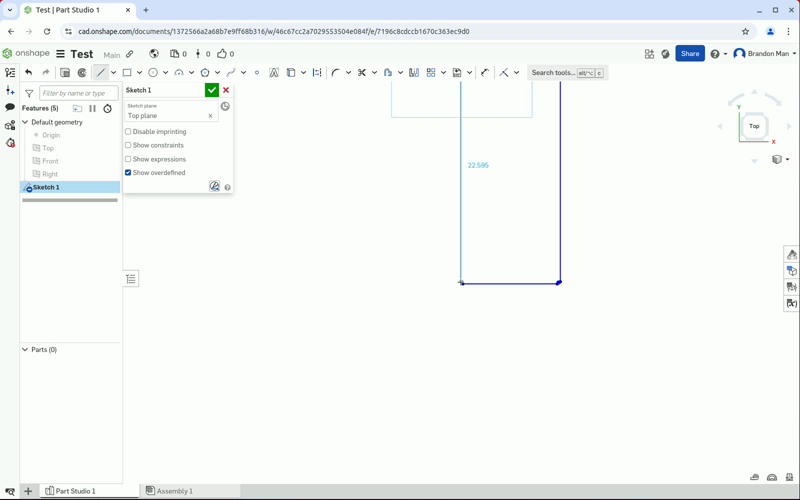
scroll(6)
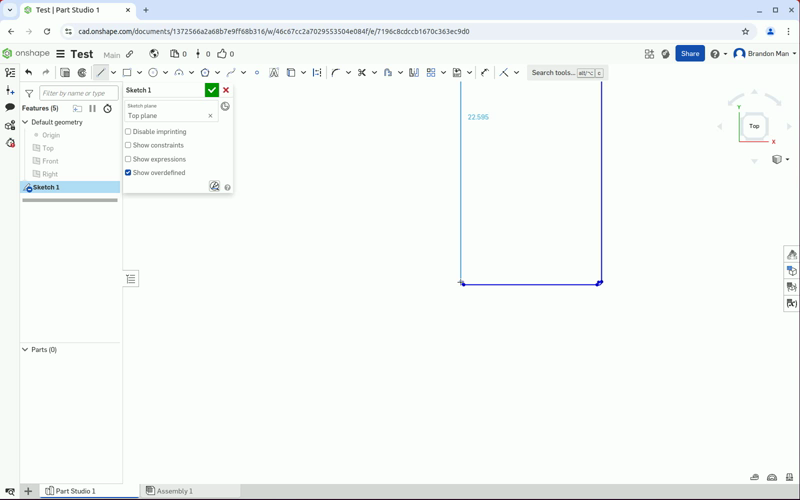
scroll(6)
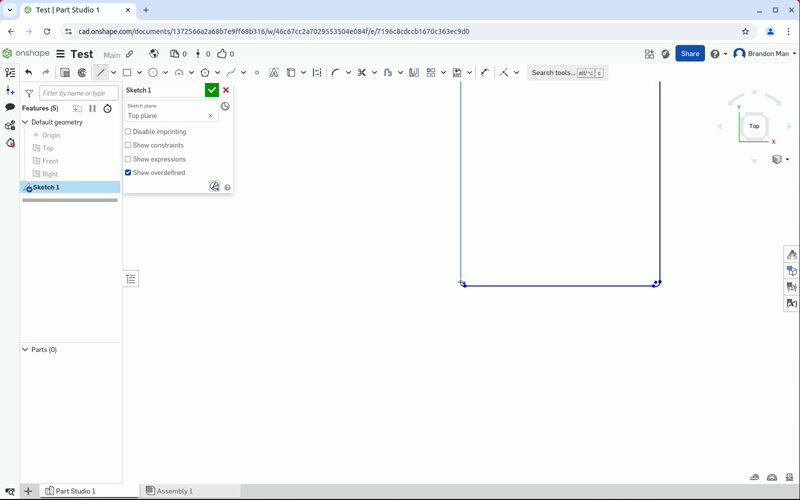
scroll(6)
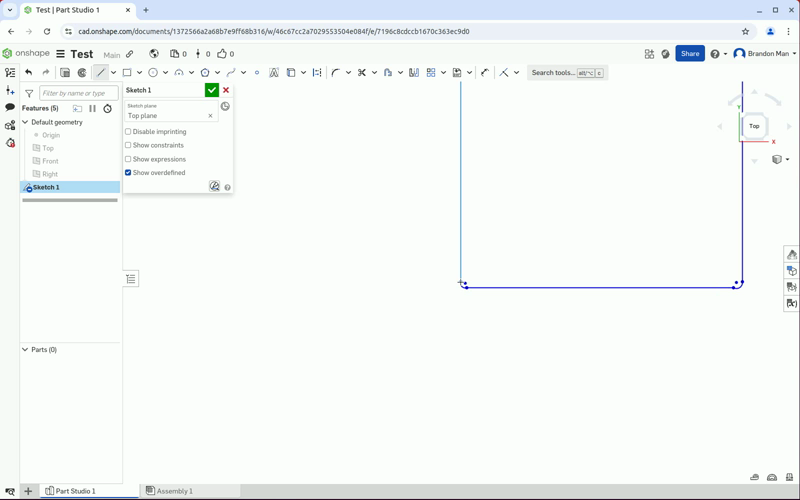
scroll(6)
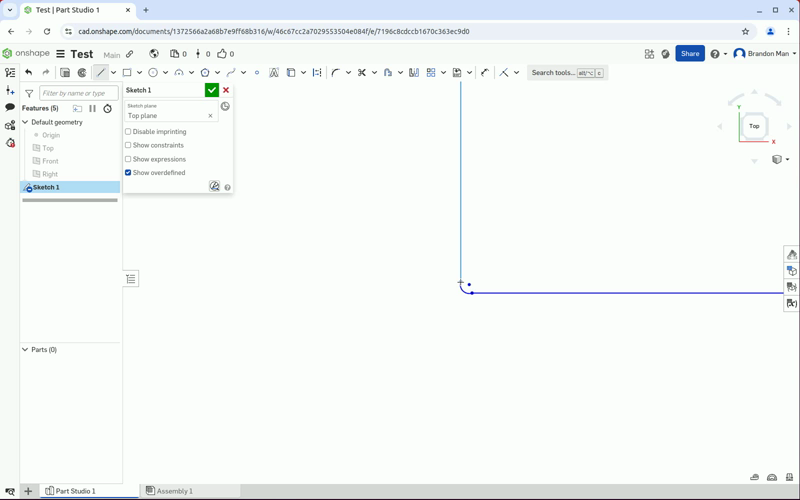
key_up(shift)
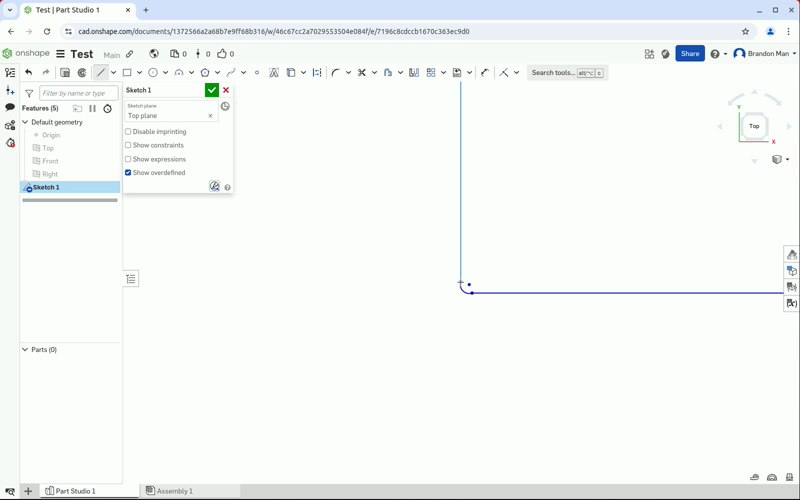
click(460, 281)
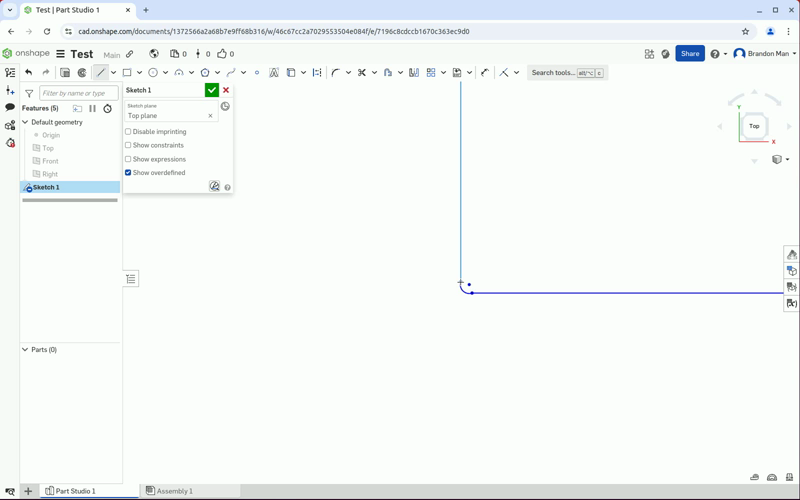
scroll(-6)
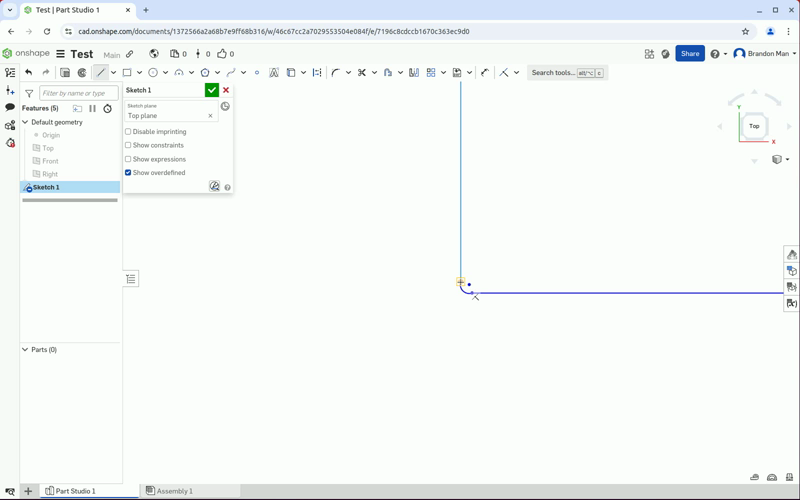
scroll(-6)
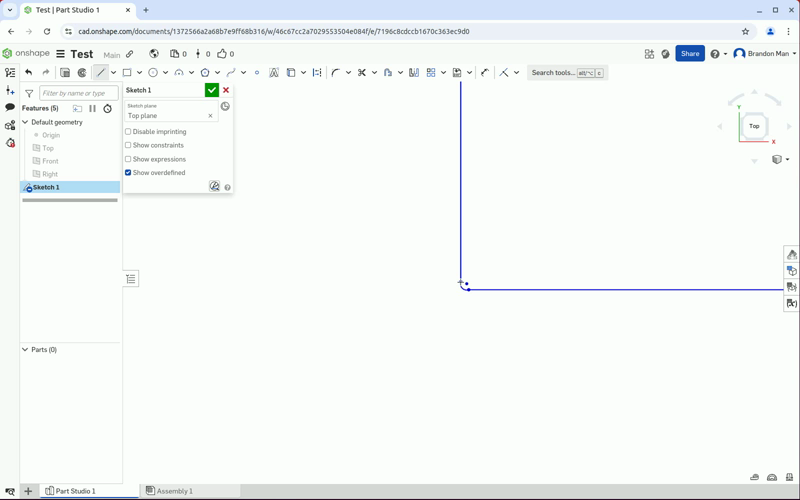
scroll(-6)
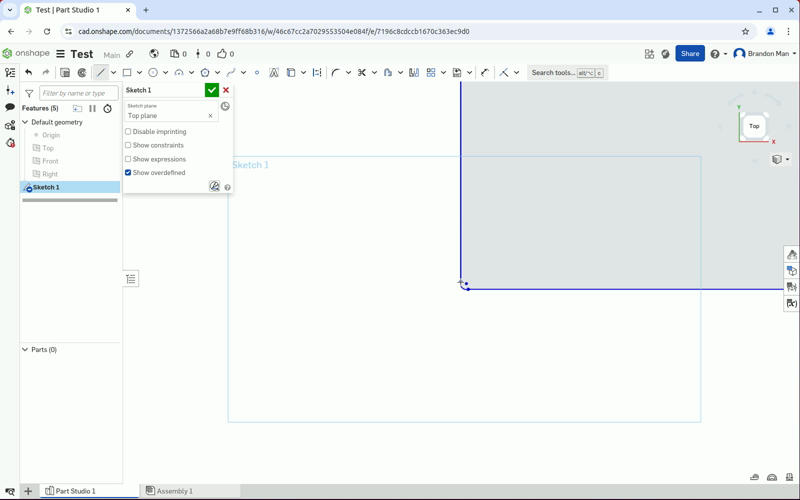
scroll(-6)
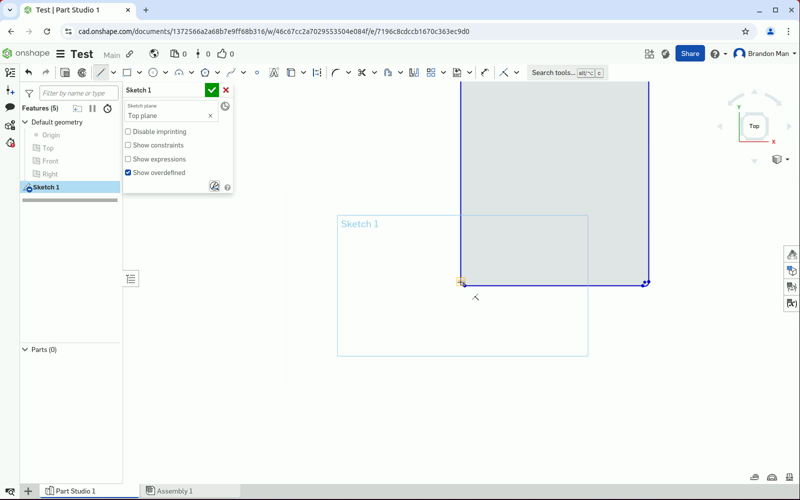
scroll(-6)
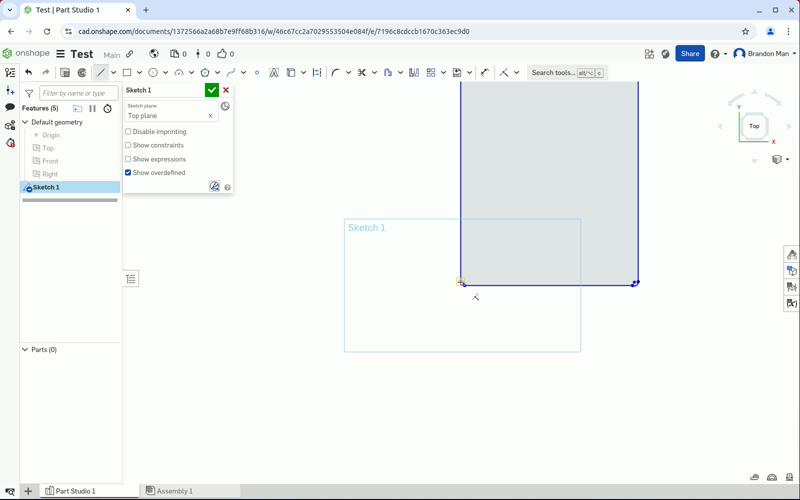
scroll(-6)
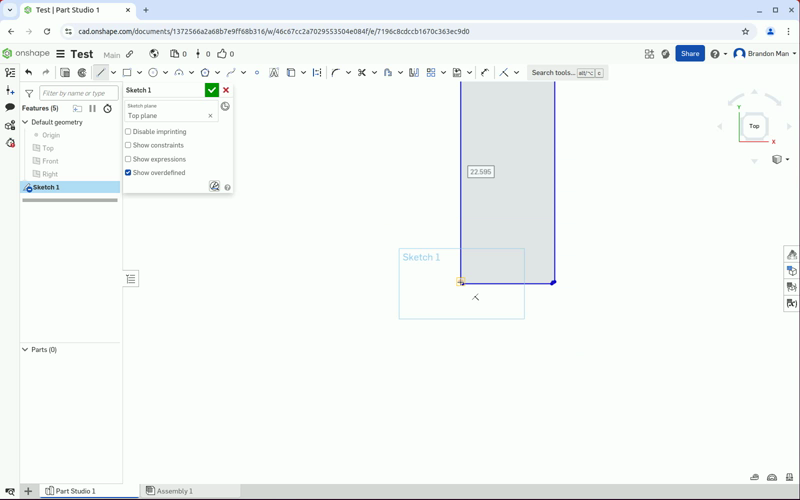
scroll(-6)
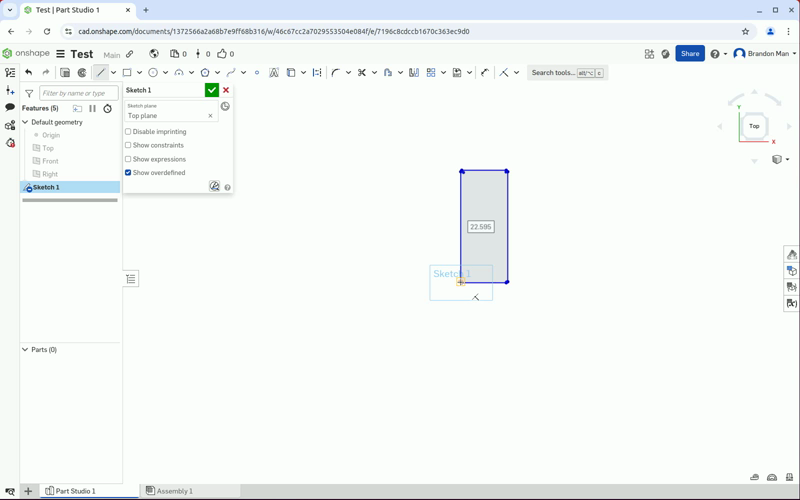
key(esc)
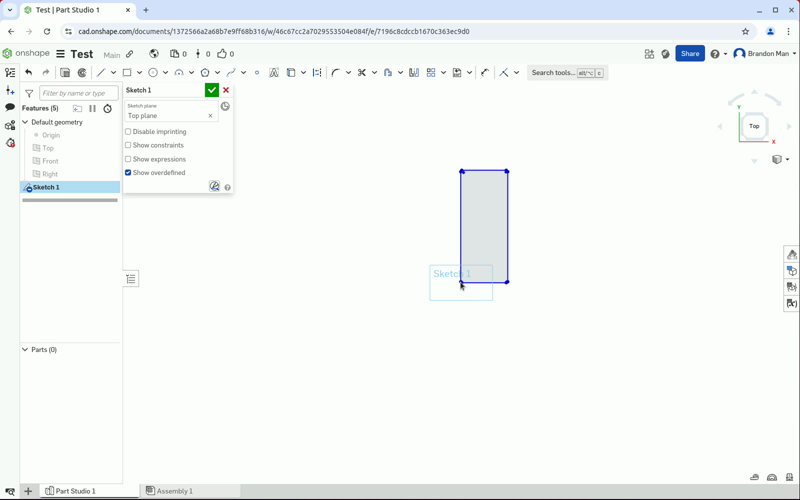
mouse_move(502, 230)
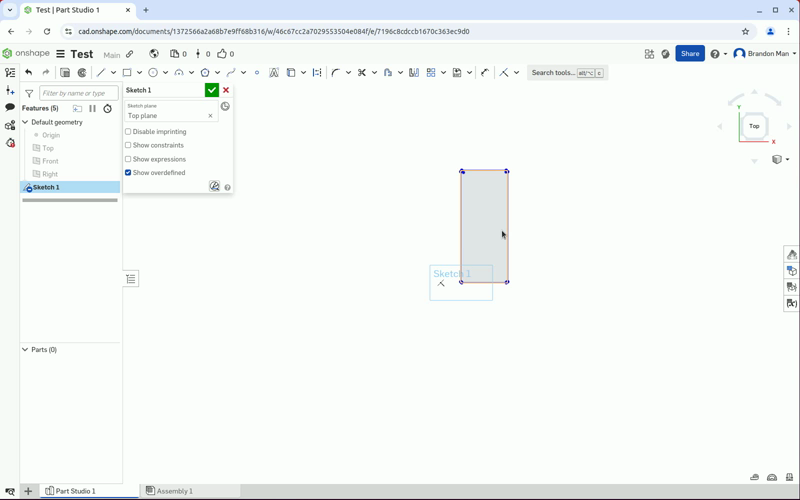
click(502, 230)
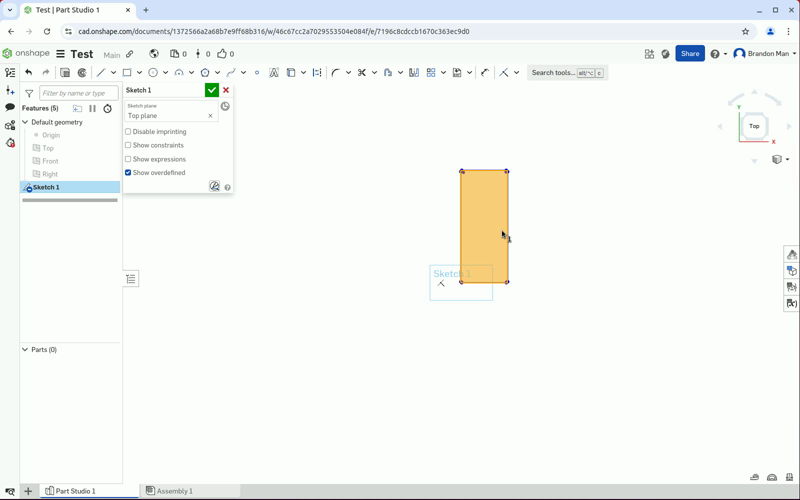
mouse_move(73, 352)
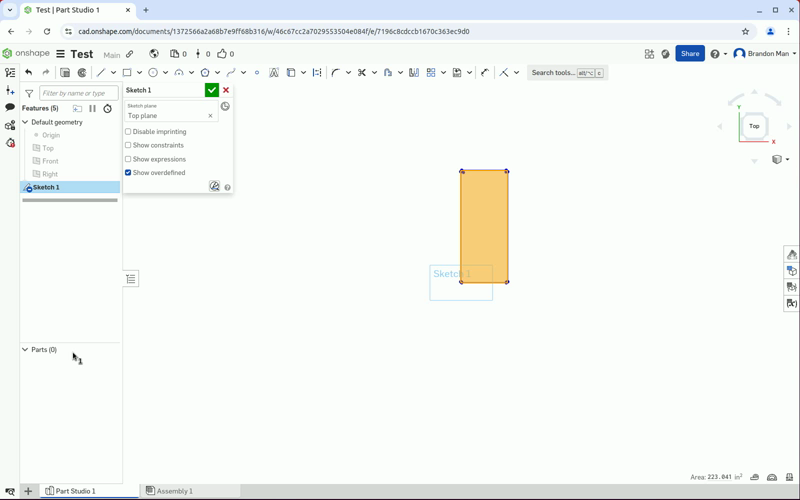
key(shift+y)
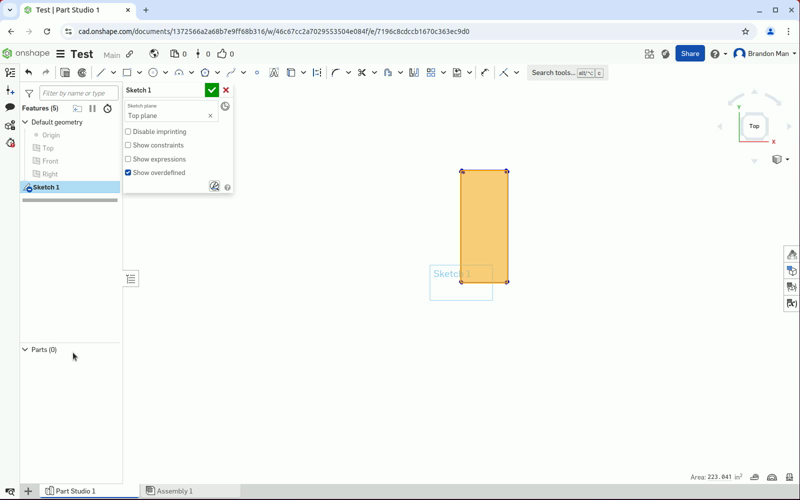
key(shift+e)
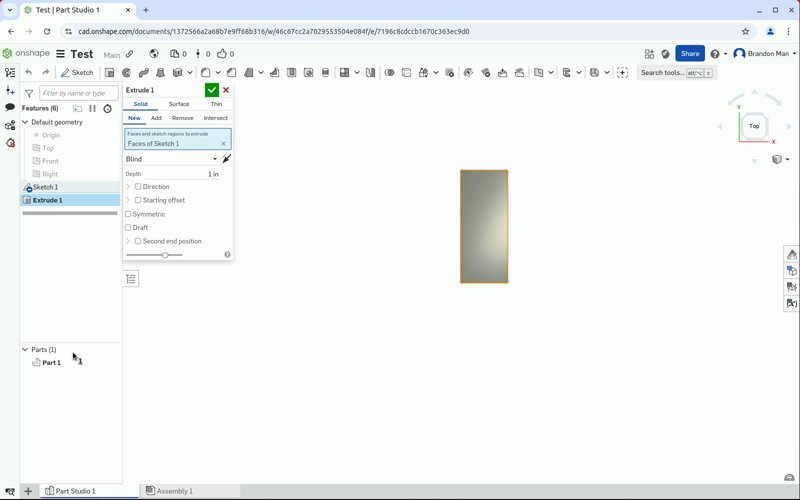
mouse_move(143, 106)
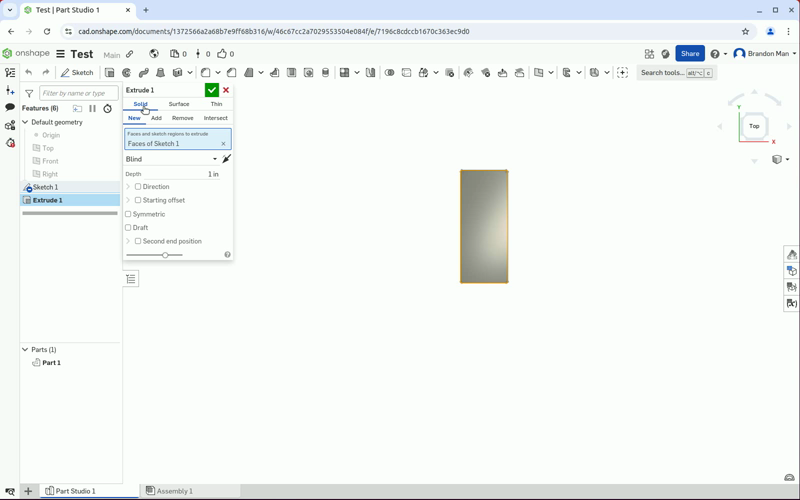
click(143, 106)
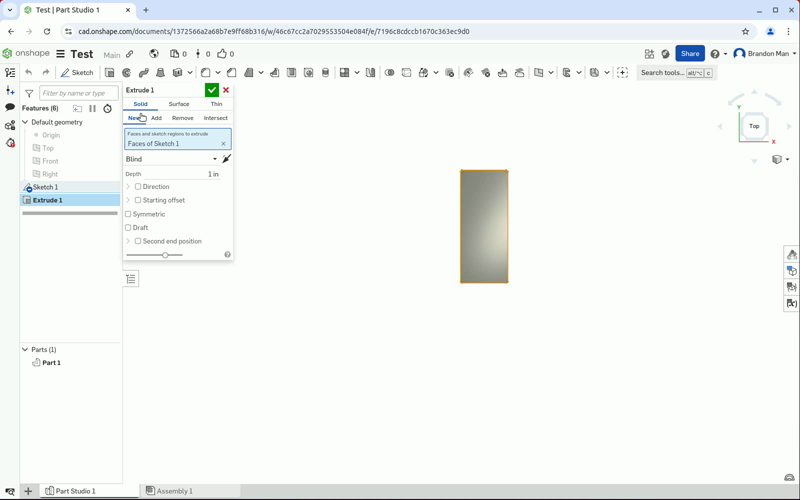
mouse_move(137, 120)
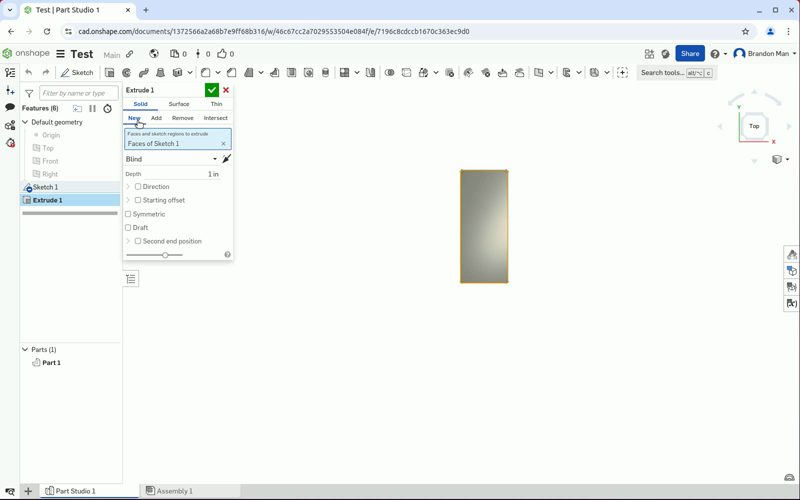
click(137, 120)
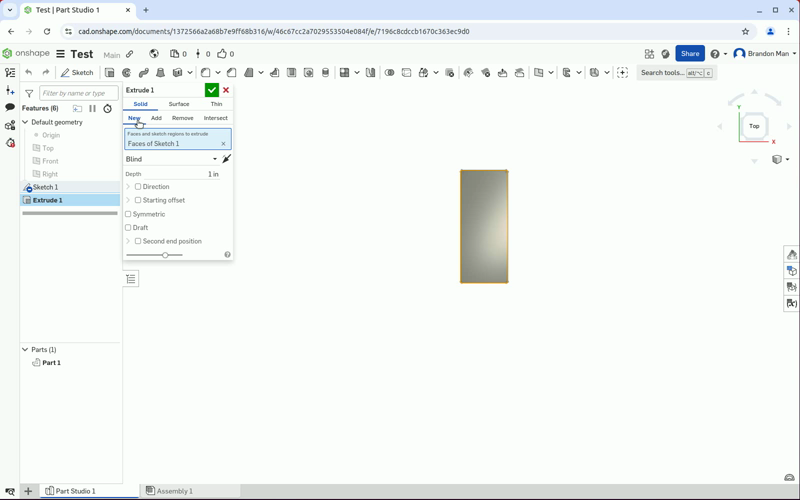
key(tab, 4)
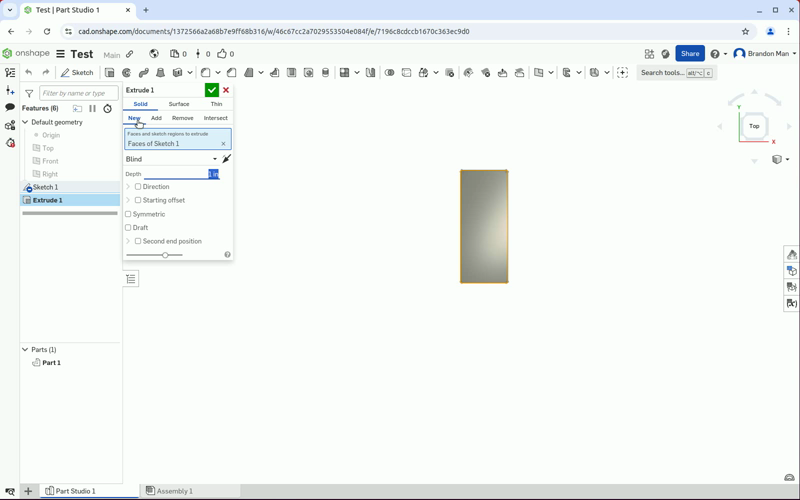
text(0.241)
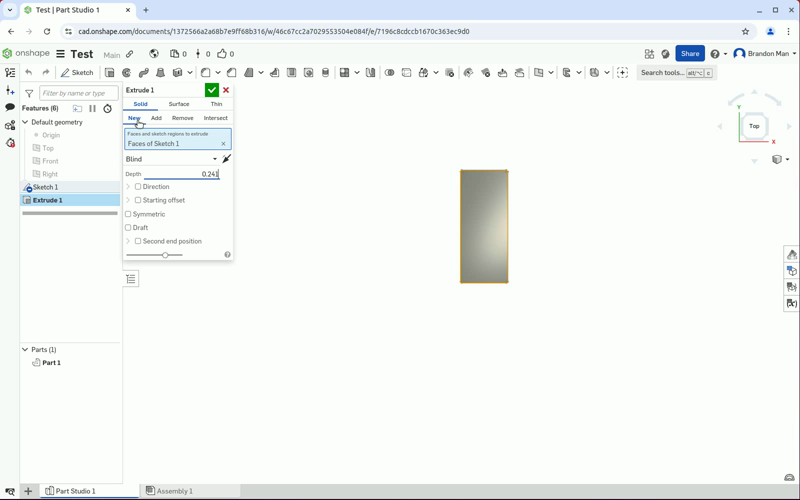
key(enter)
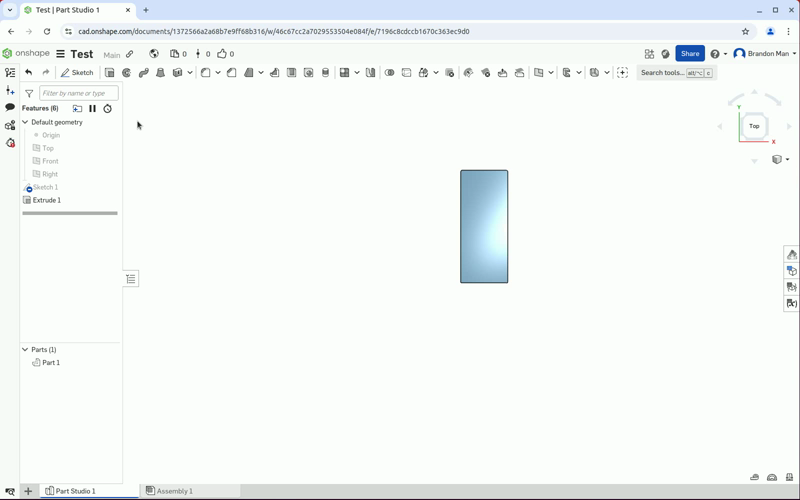
key(shift+h)
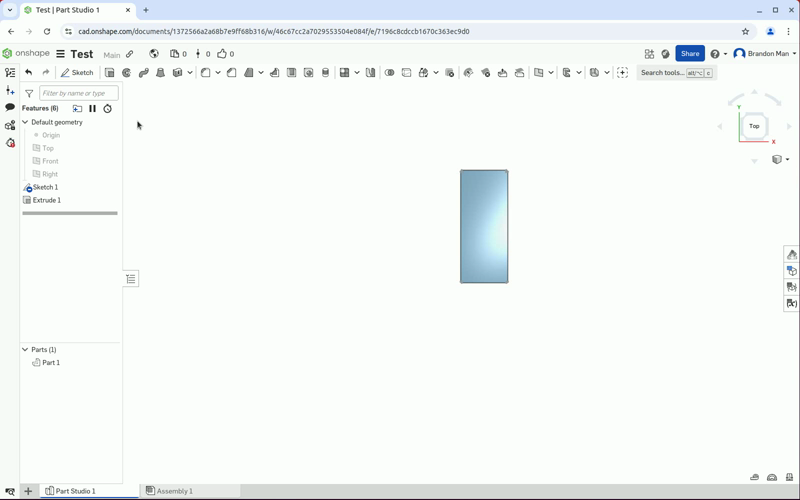
key(shift+h)
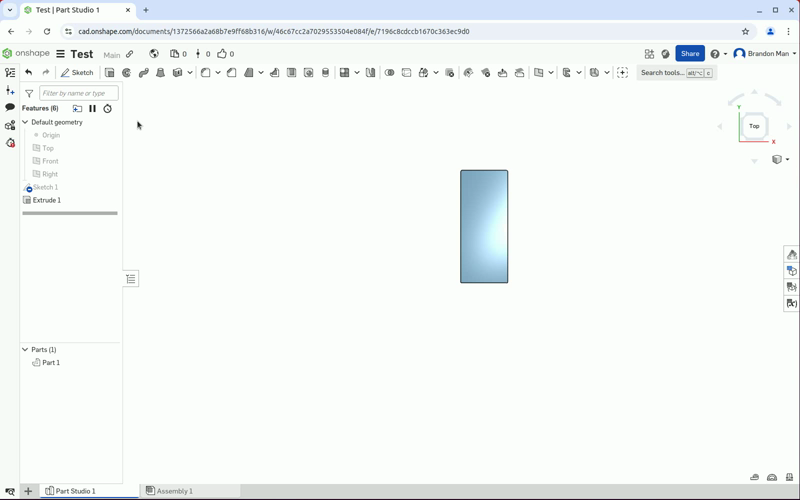
mouse_move(73, 189)
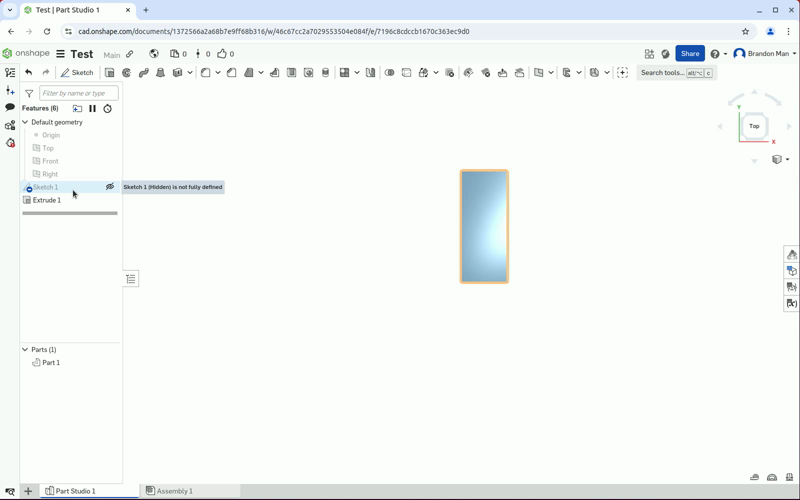
click(73, 189)
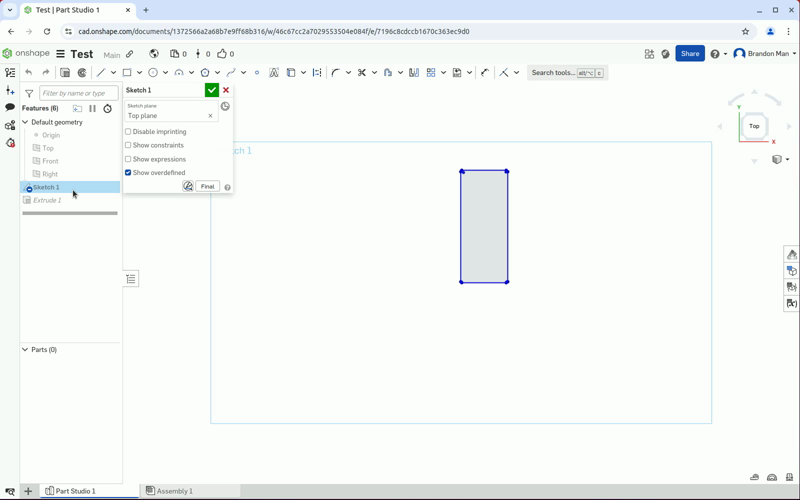
mouse_move(229, 92)
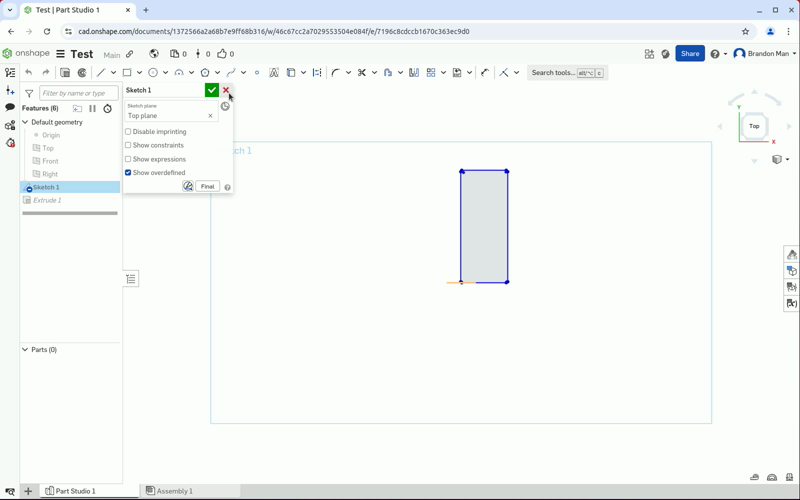
click(229, 92)
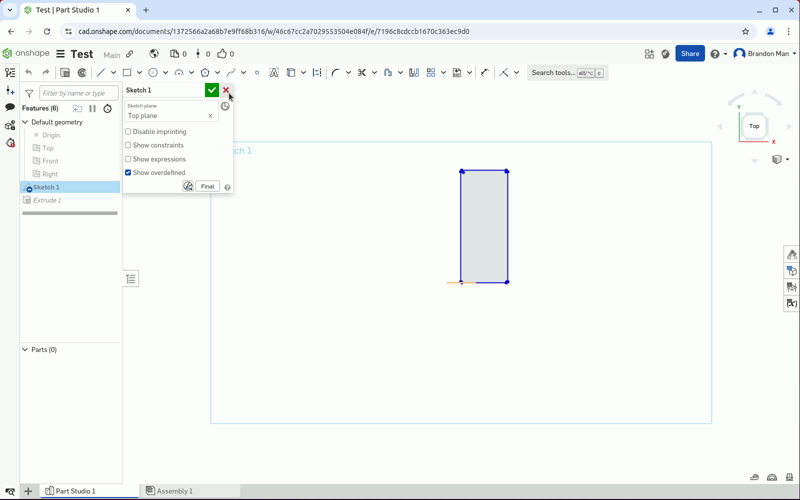
key(shift+s)
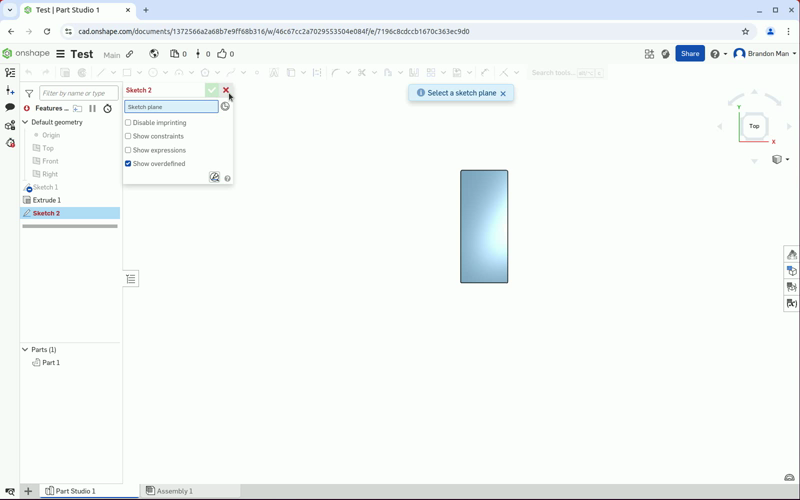
mouse_move(73, 150)
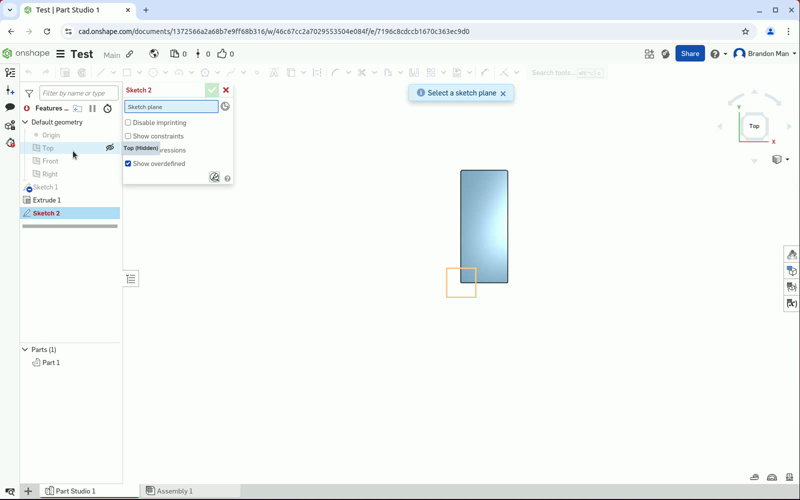
click(73, 150)
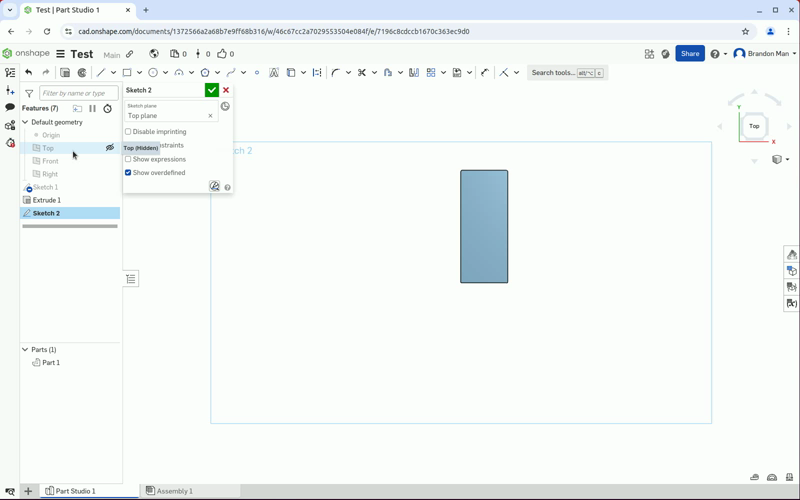
mouse_move(73, 352)
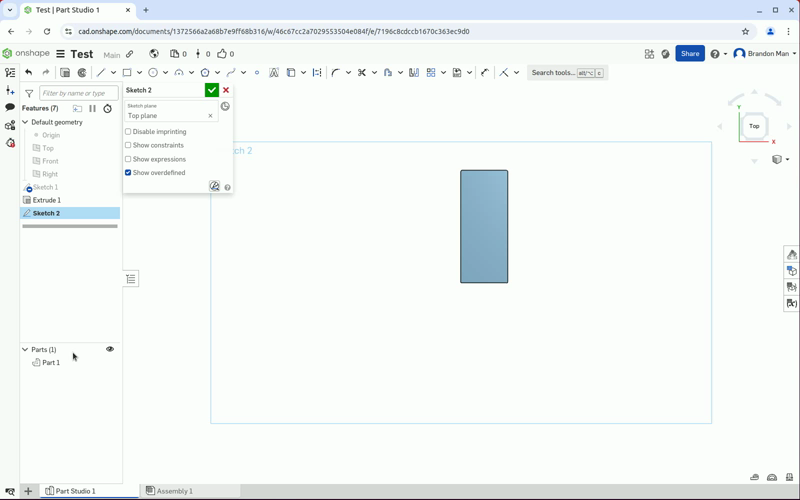
key(y)
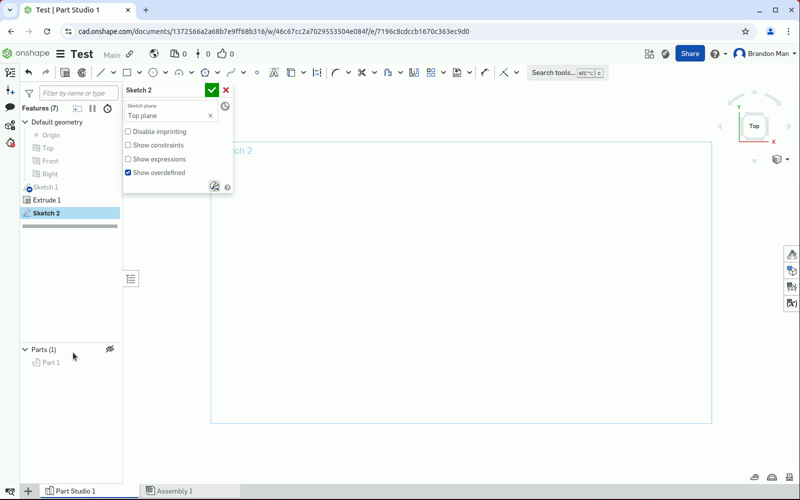
key(a)
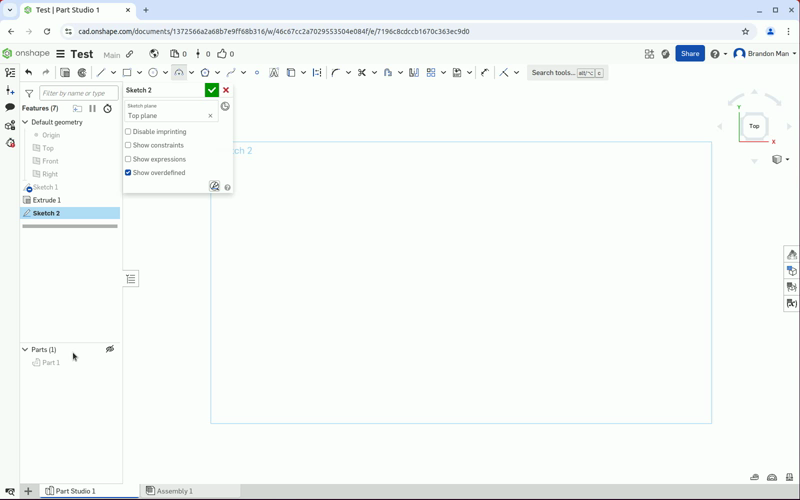
key_down(shift)
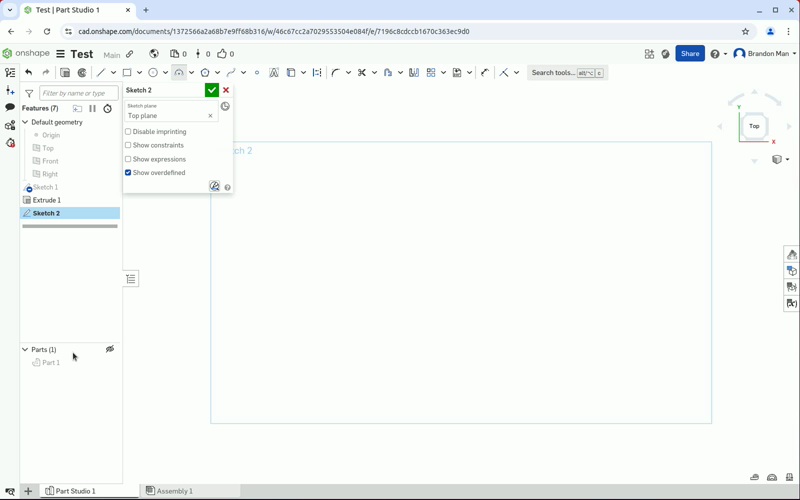
mouse_move(463, 280)
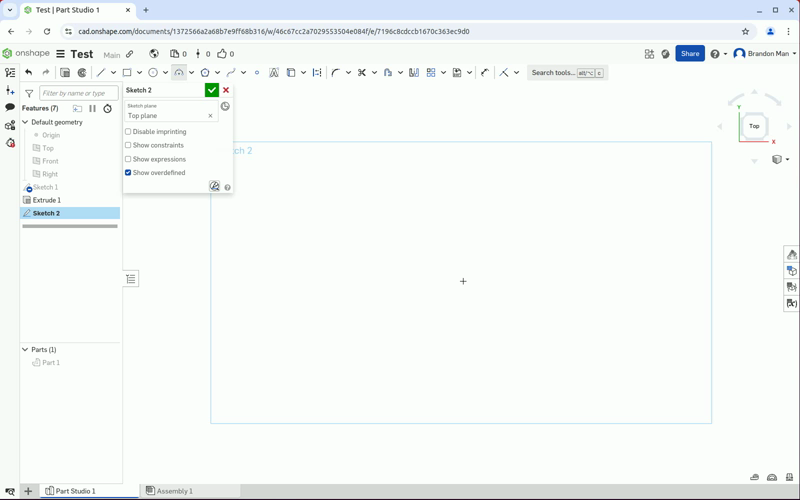
click(463, 280)
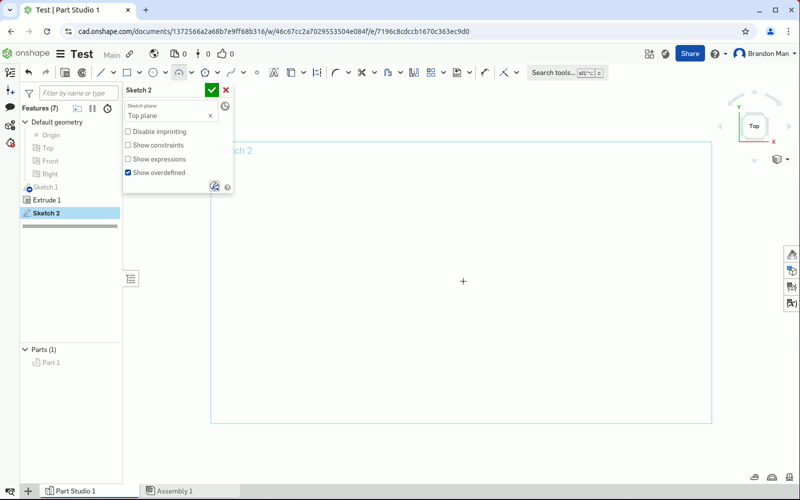
key_up(shift)
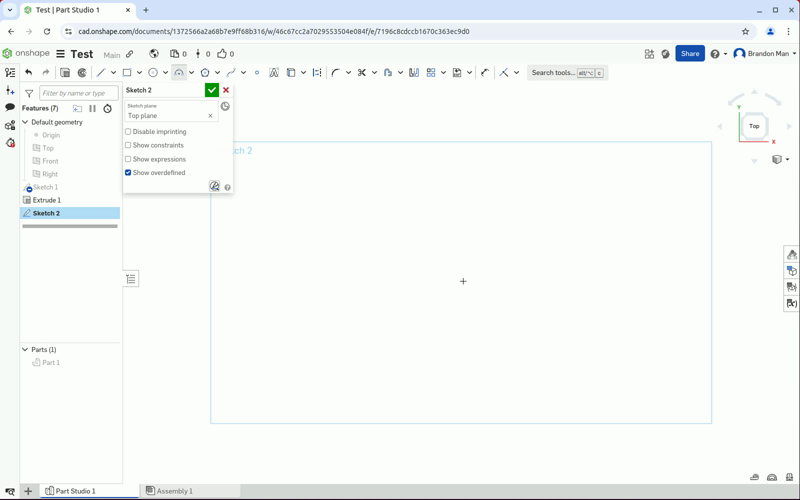
key_down(shift)
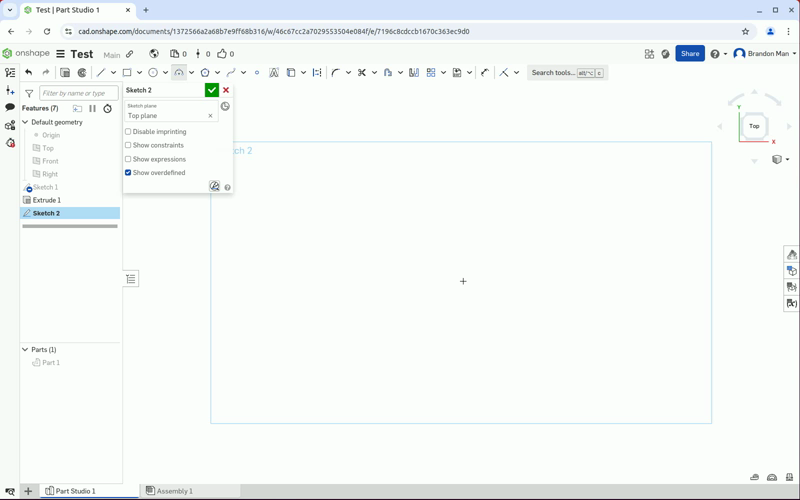
mouse_move(464, 281)
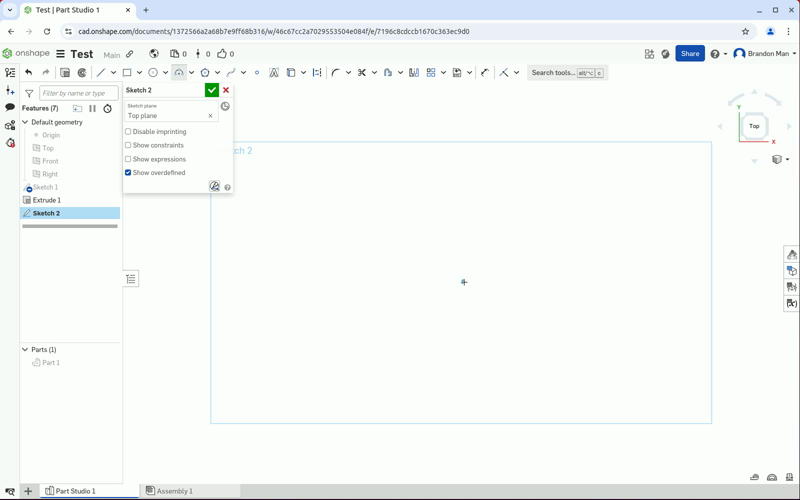
scroll(6)
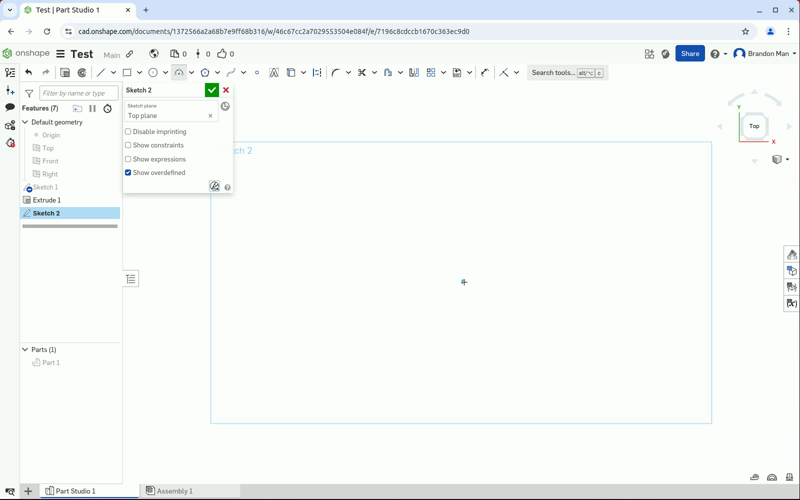
scroll(6)
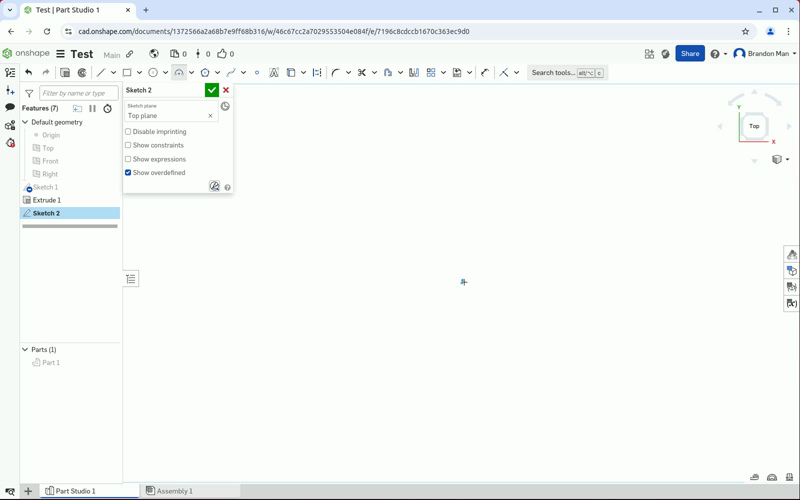
scroll(6)
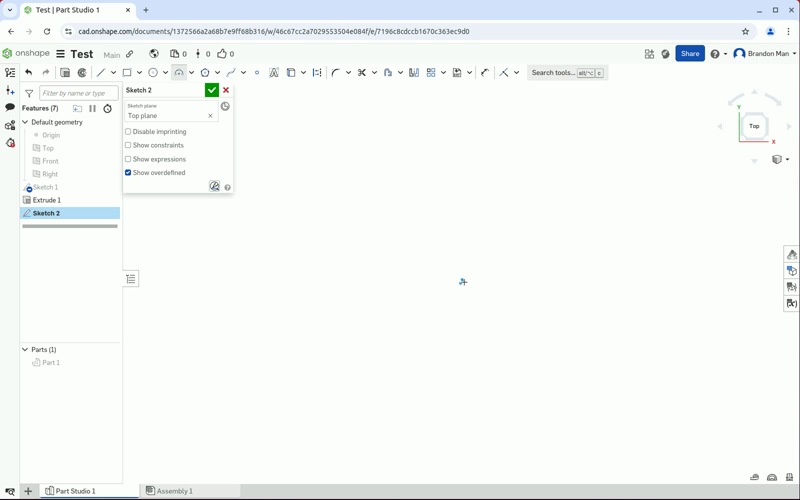
scroll(6)
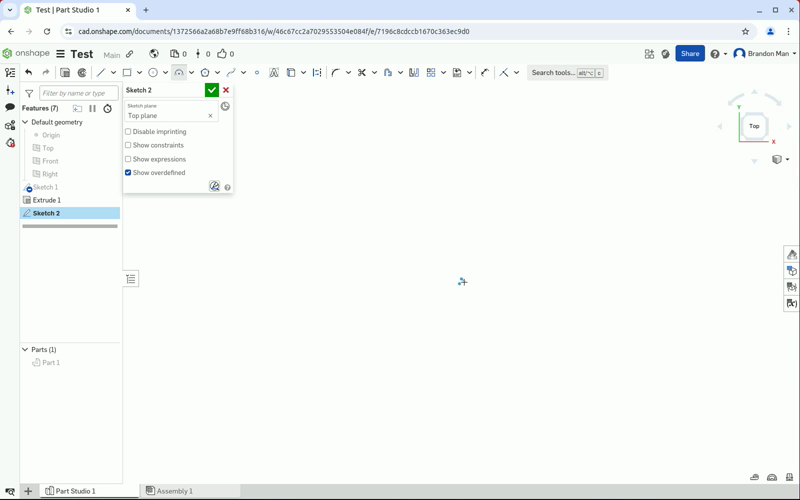
scroll(6)
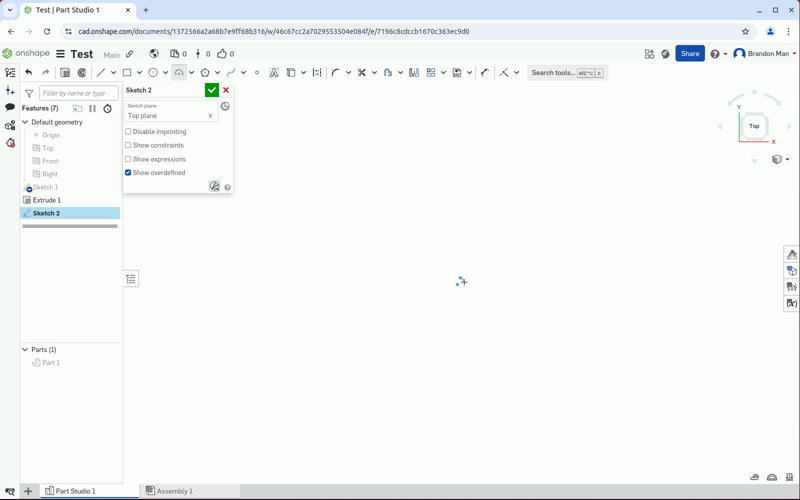
scroll(6)
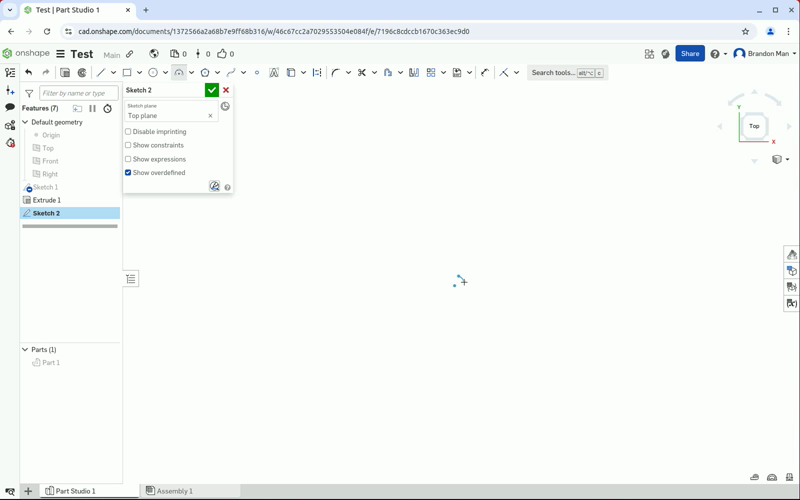
scroll(6)
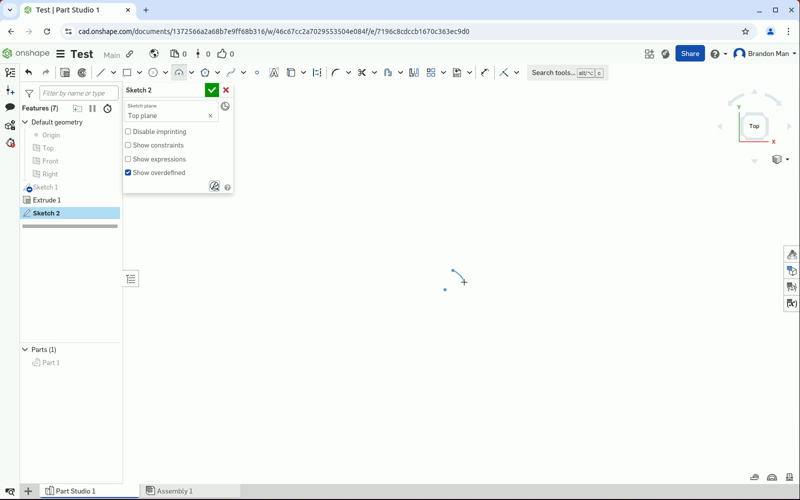
click(464, 281)
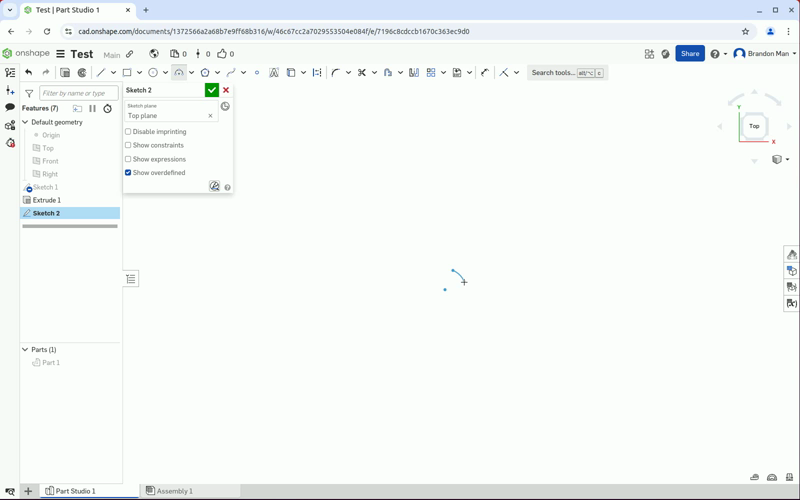
scroll(-6)
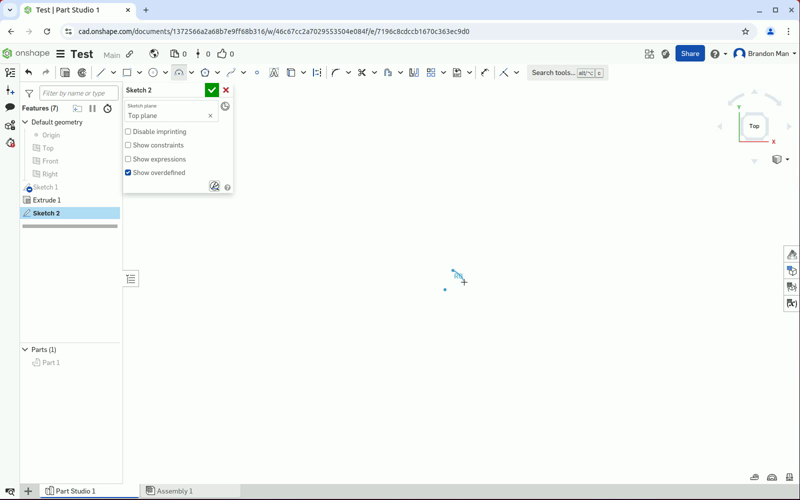
scroll(-6)
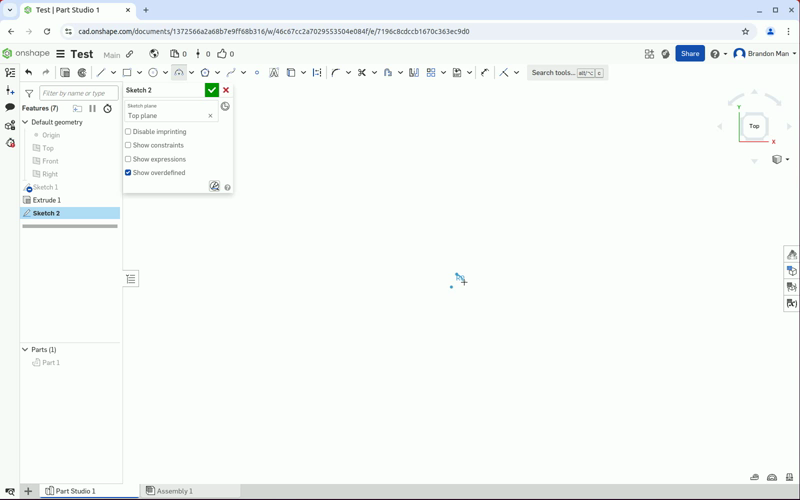
scroll(-6)
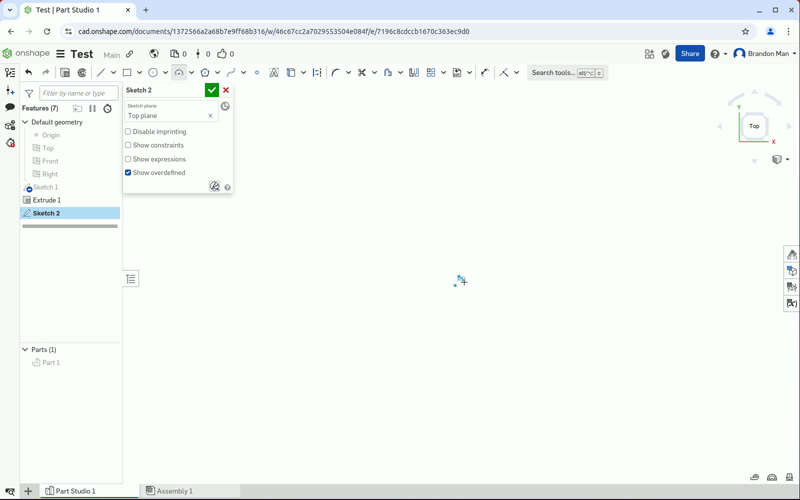
scroll(-6)
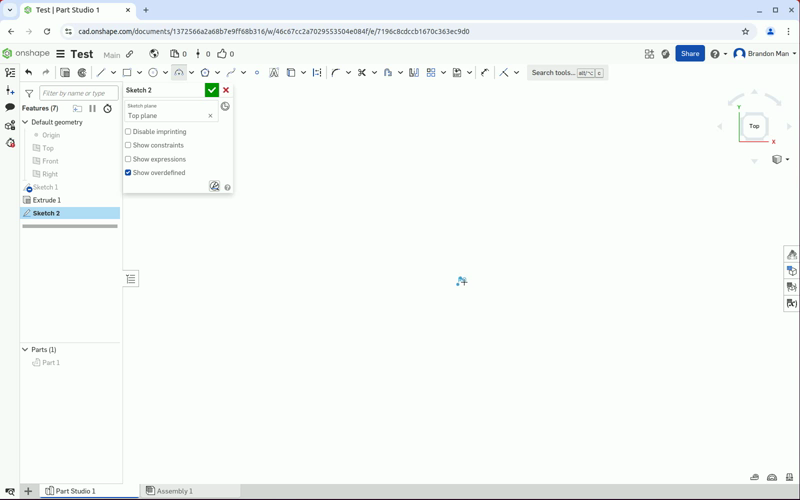
scroll(-6)
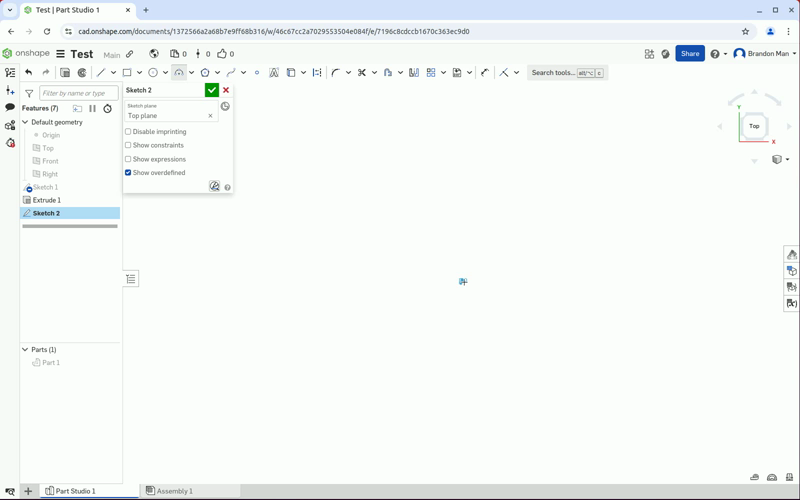
scroll(-6)
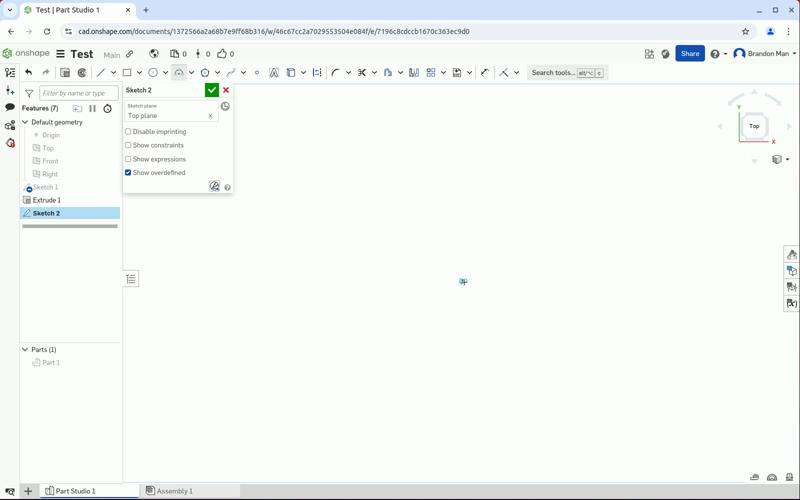
scroll(-6)
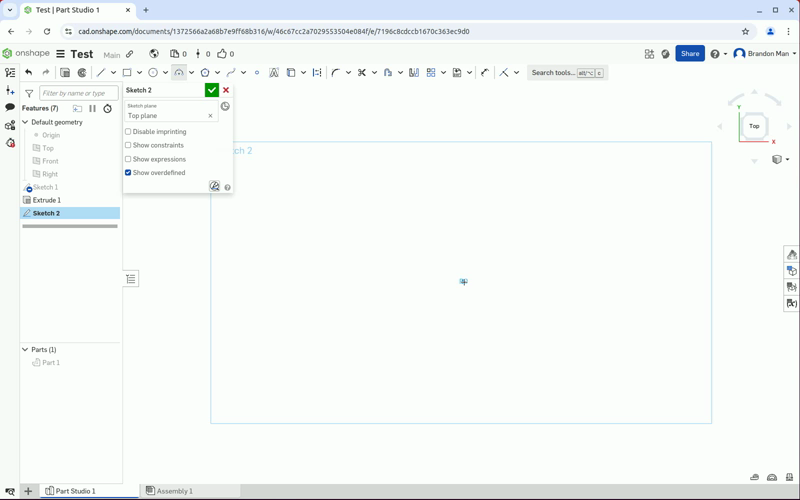
mouse_move(463, 281)
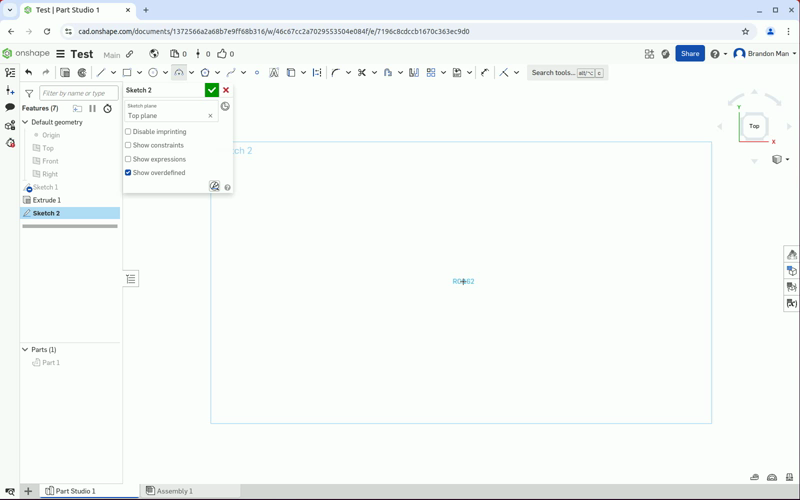
scroll(6)
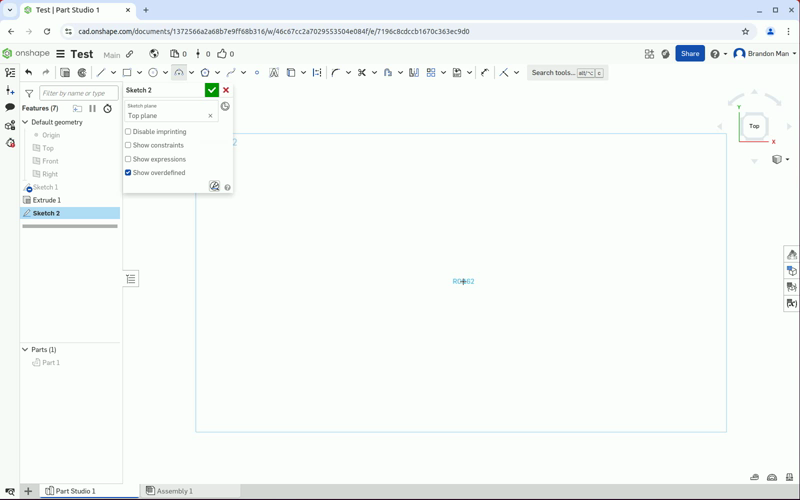
scroll(6)
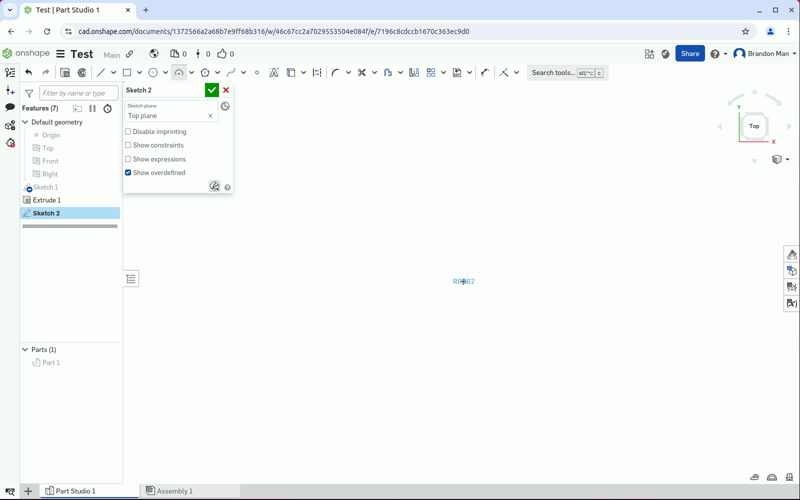
scroll(6)
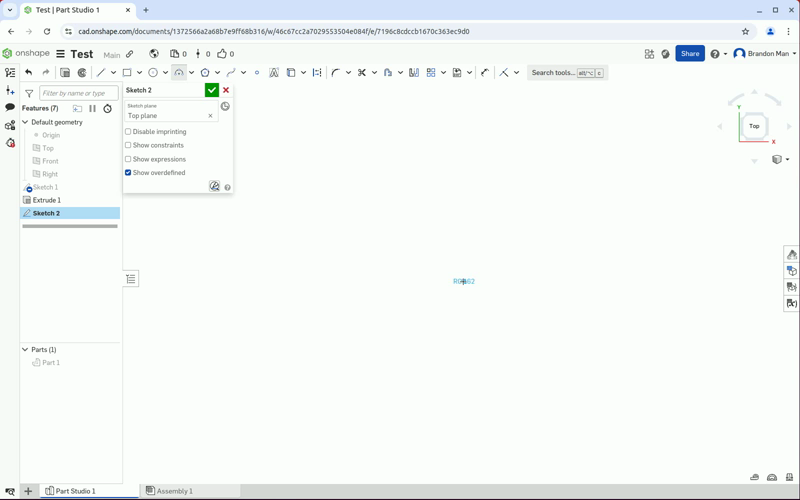
scroll(6)
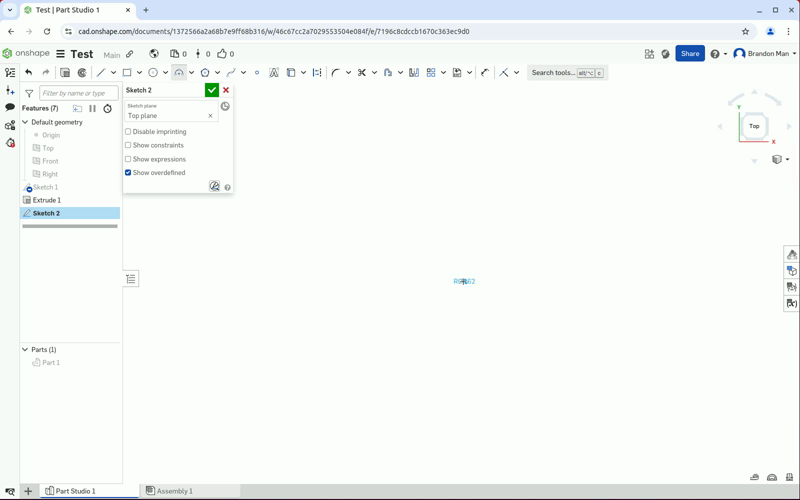
scroll(6)
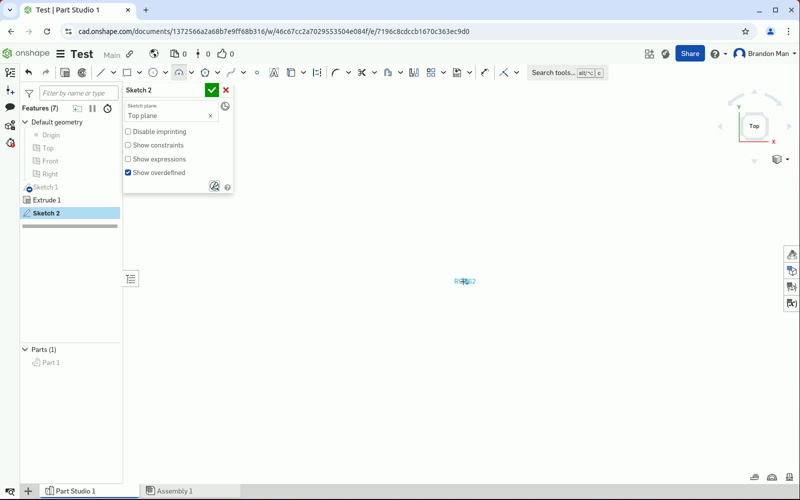
scroll(6)
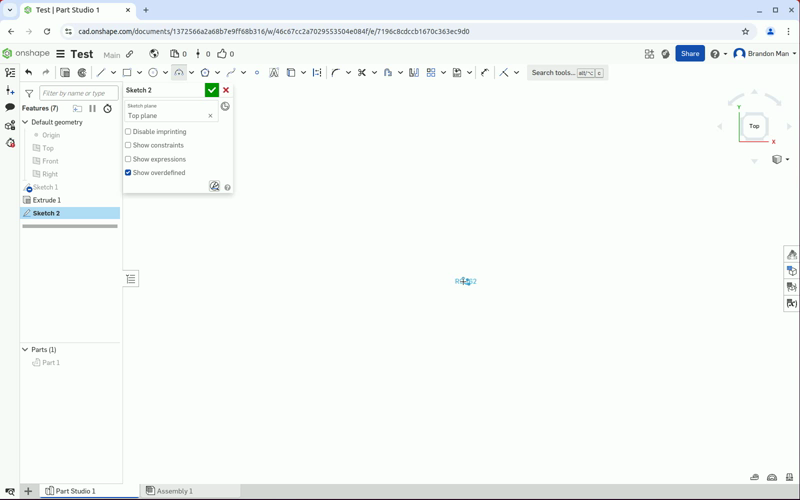
scroll(6)
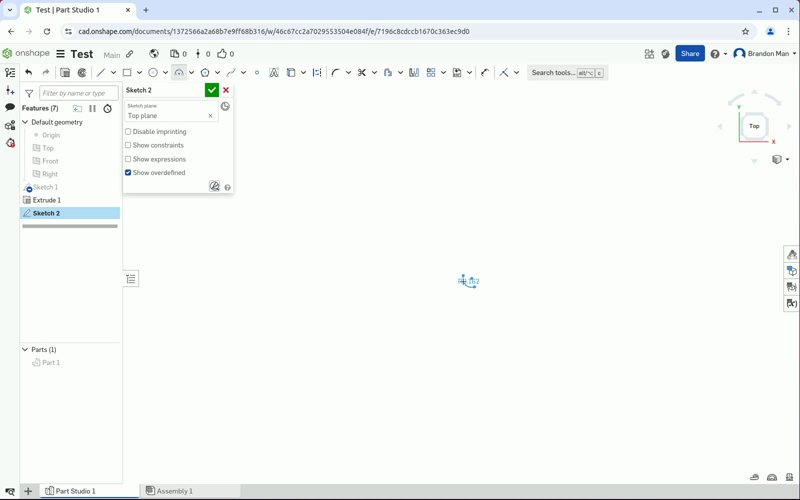
click(463, 281)
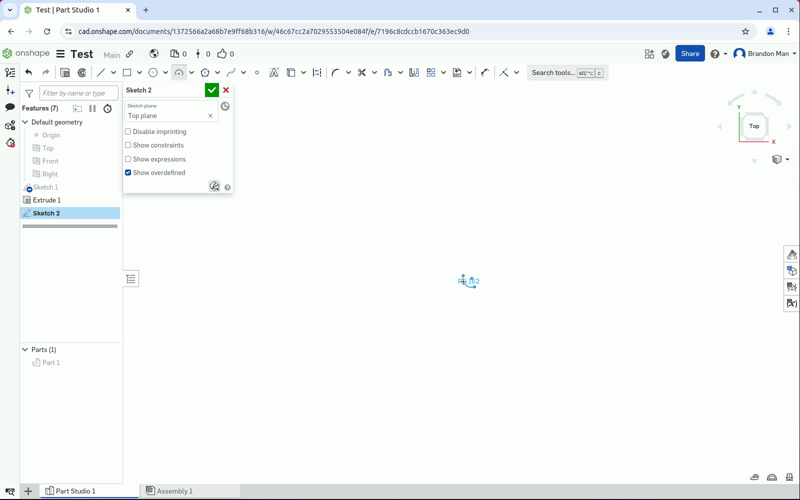
scroll(-6)
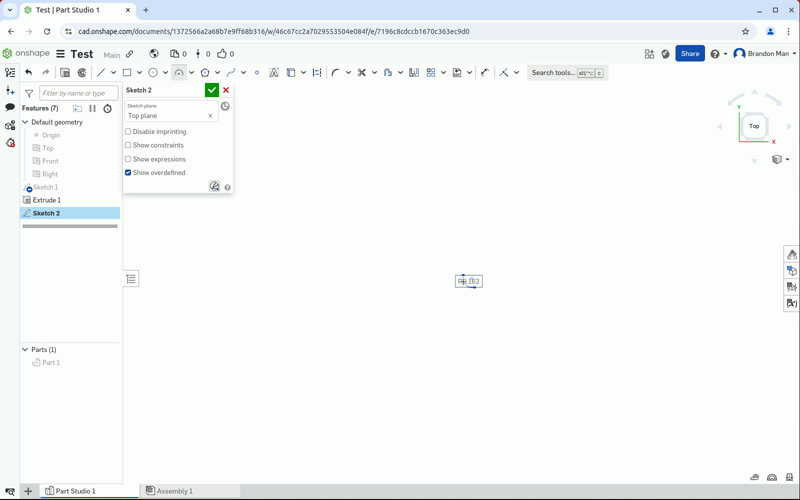
scroll(-6)
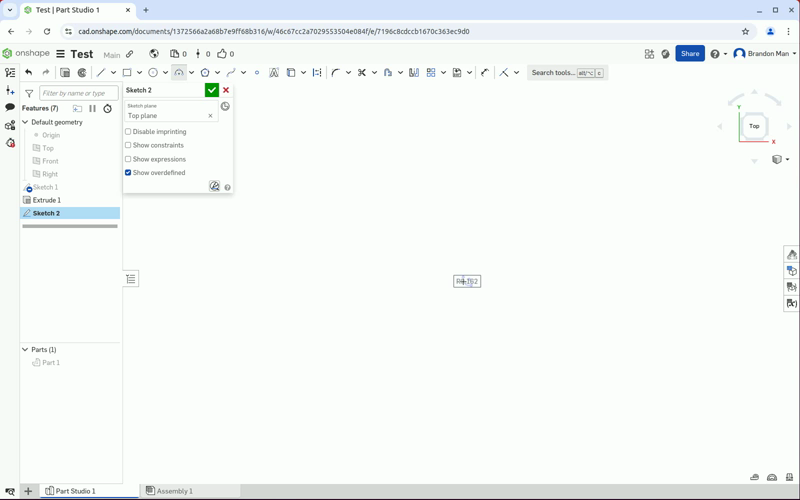
scroll(-6)
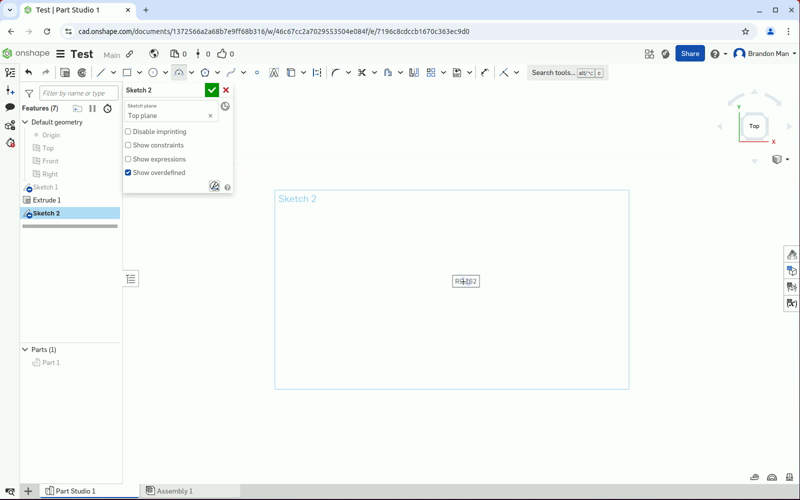
scroll(-6)
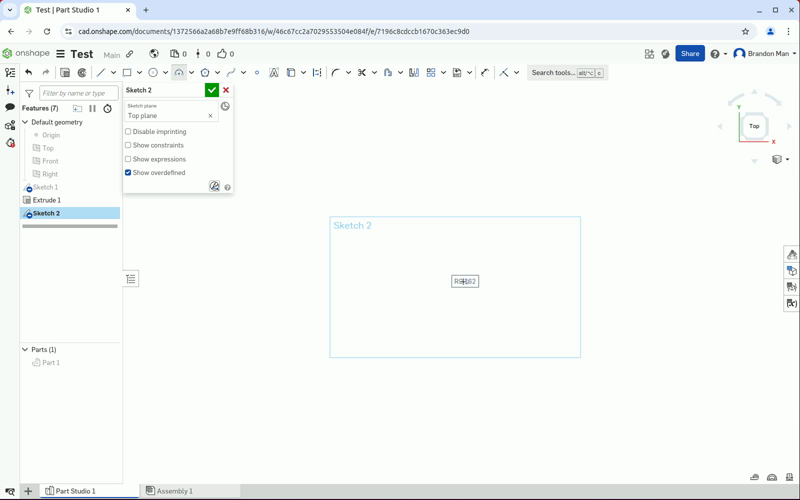
scroll(-6)
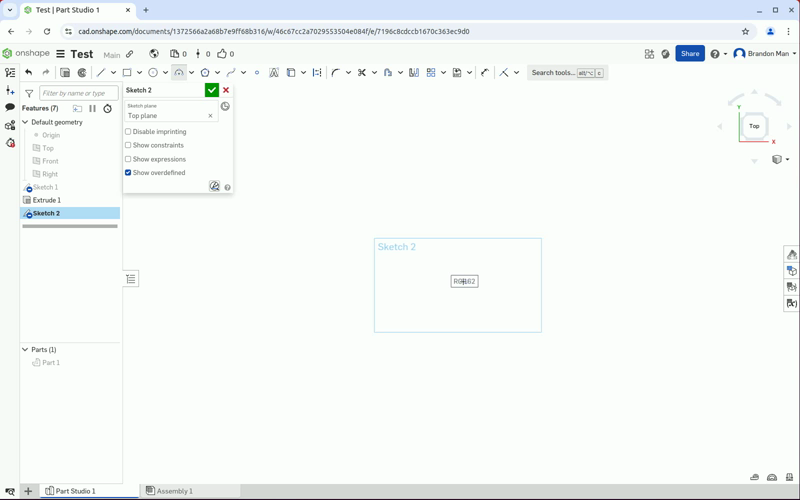
scroll(-6)
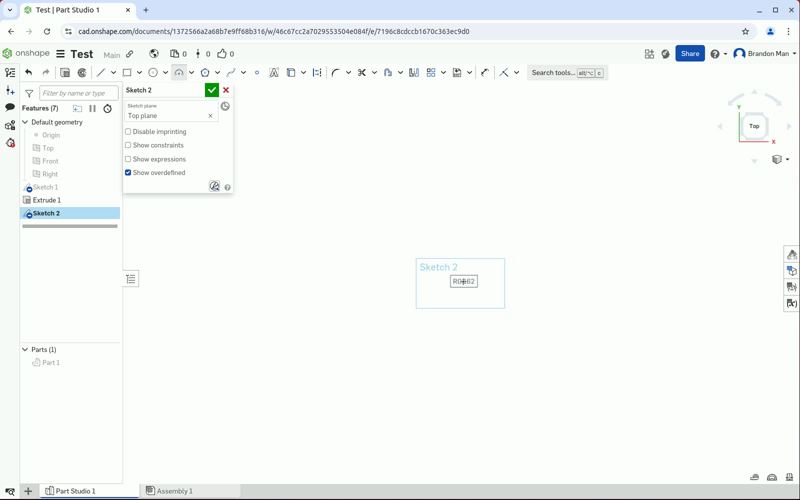
scroll(-6)
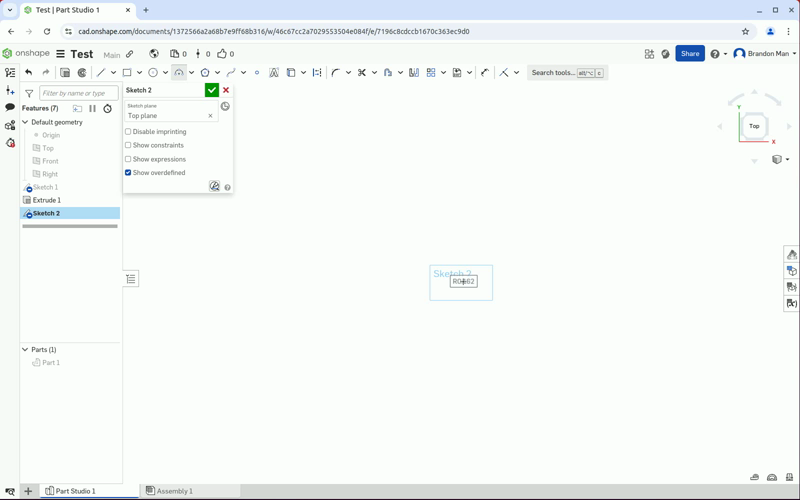
key_up(shift)
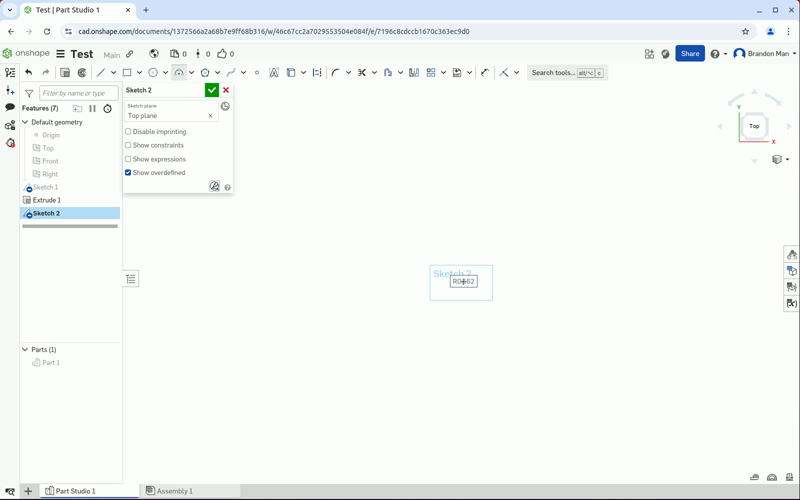
key(esc)
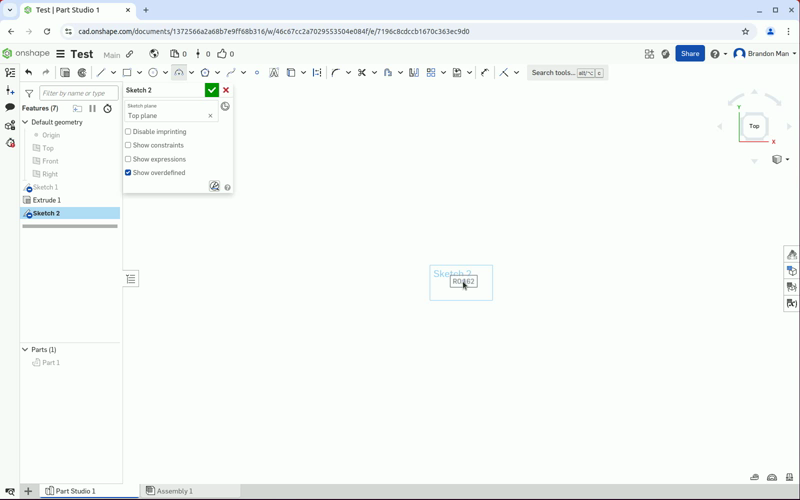
key(l)
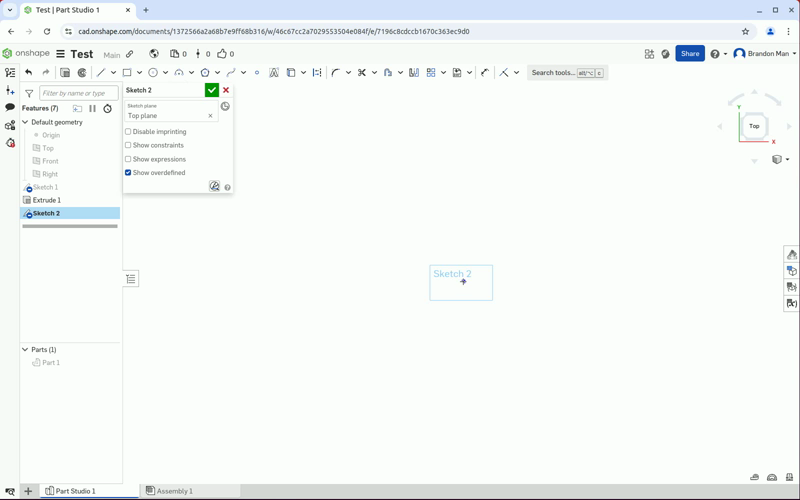
mouse_move(464, 281)
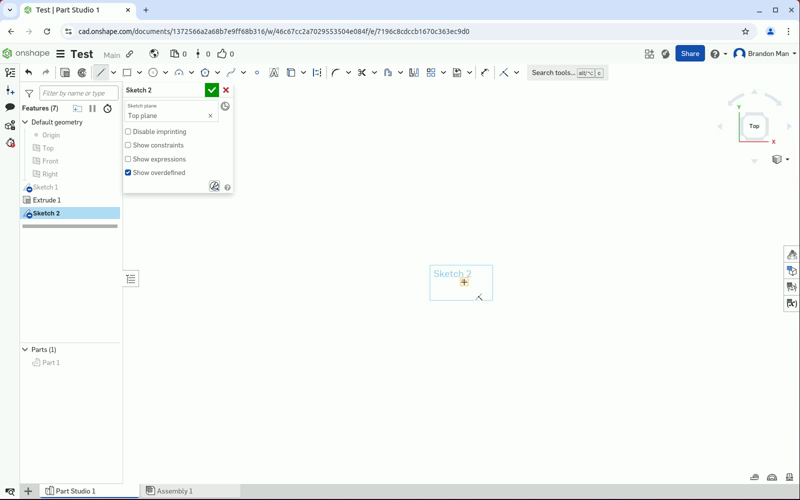
scroll(6)
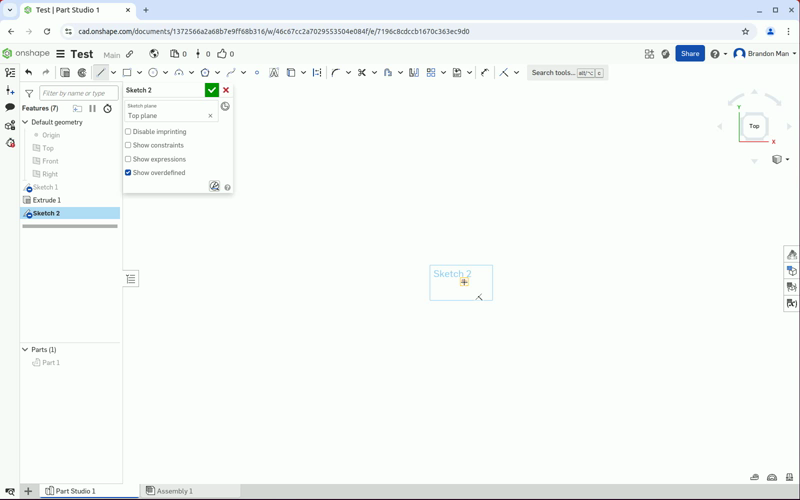
scroll(6)
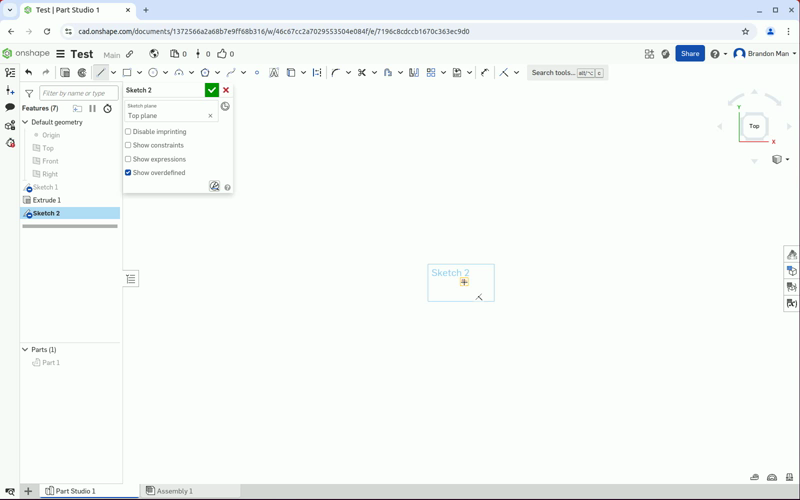
scroll(6)
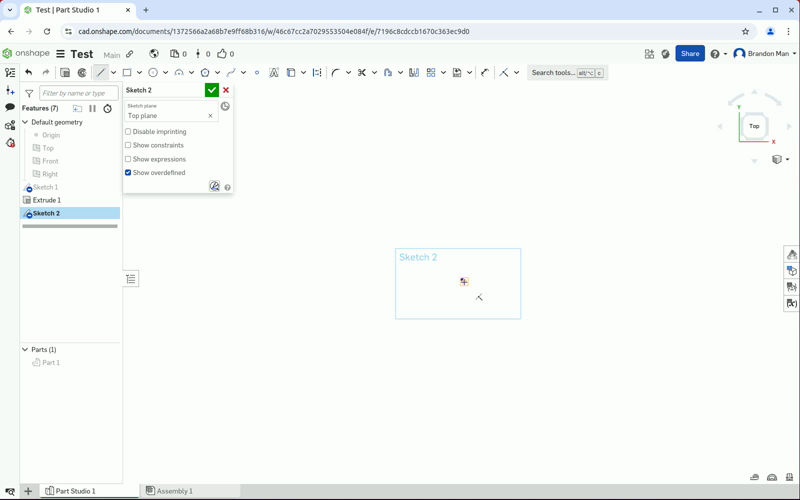
scroll(6)
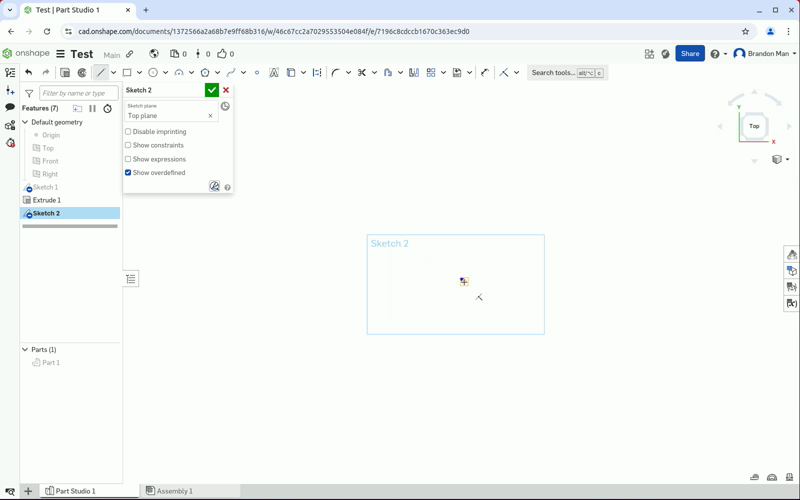
scroll(6)
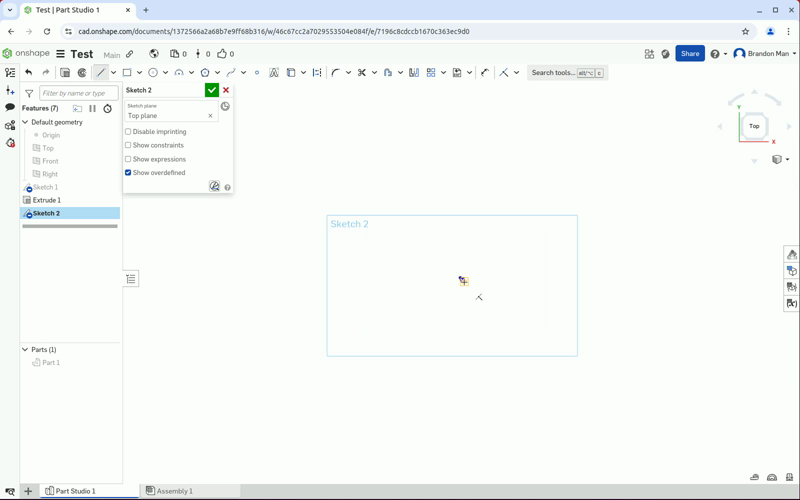
scroll(6)
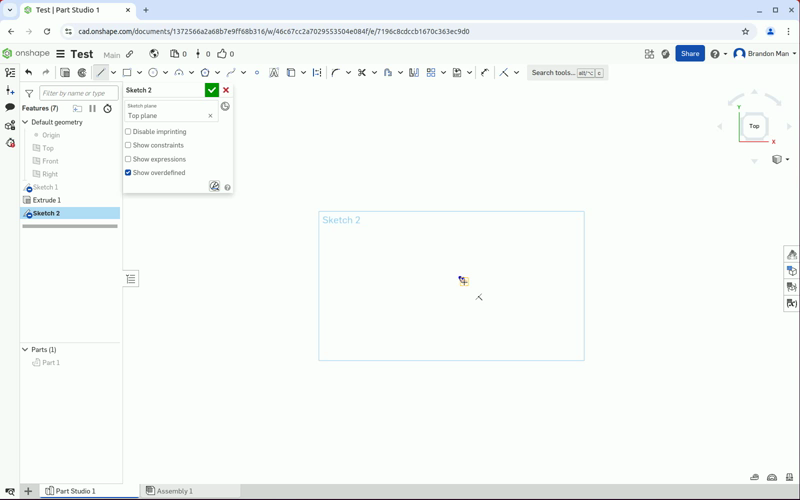
scroll(6)
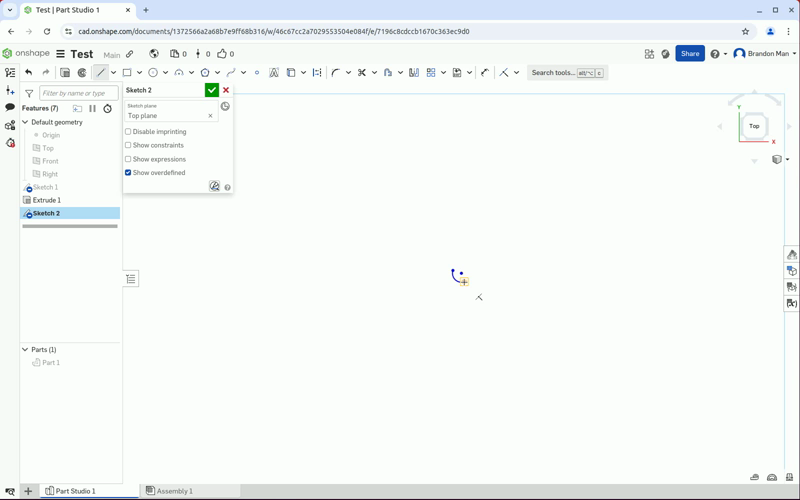
click(464, 281)
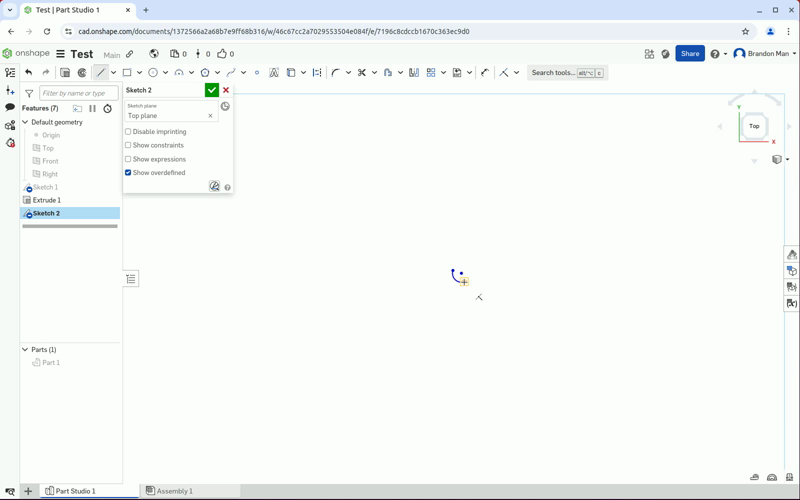
scroll(-6)
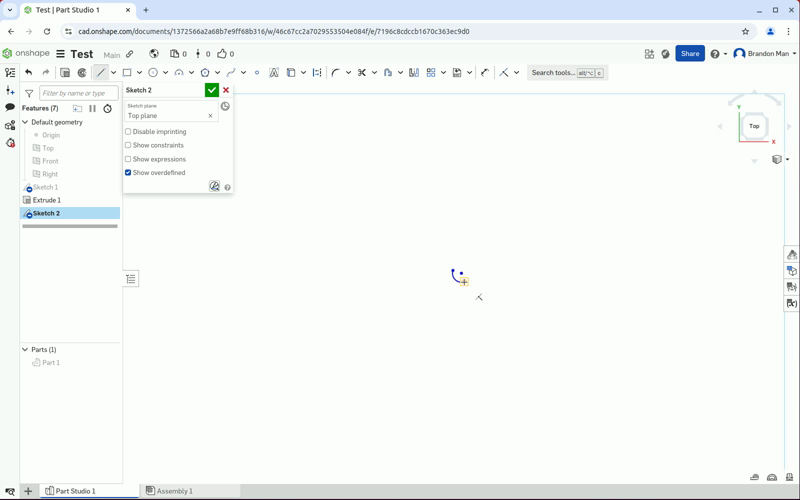
scroll(-6)
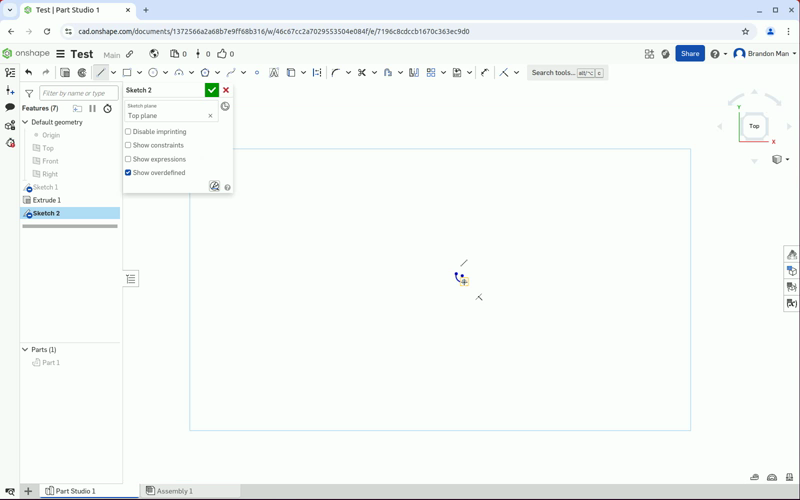
scroll(-6)
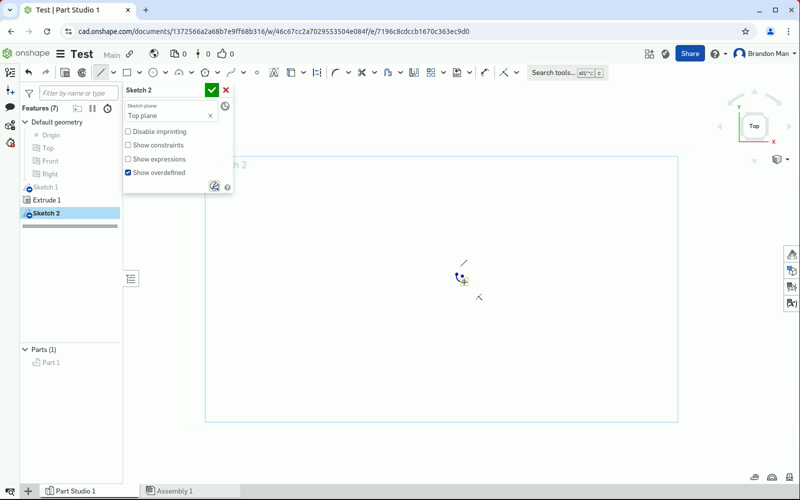
scroll(-6)
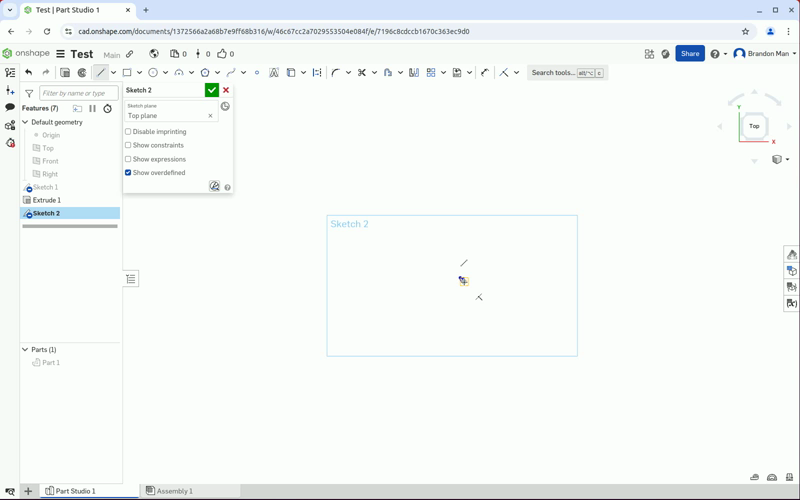
scroll(-6)
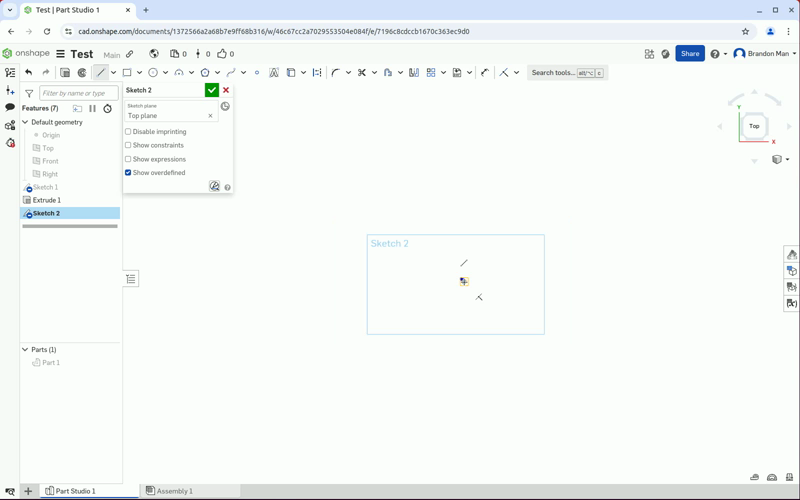
scroll(-6)
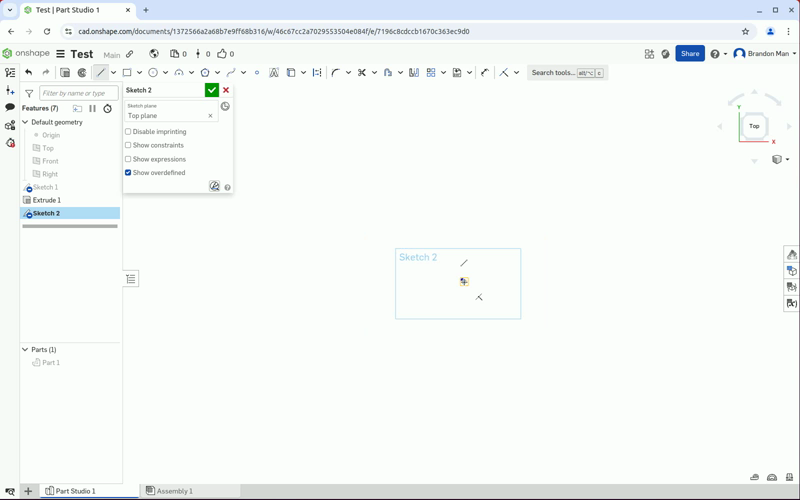
scroll(-6)
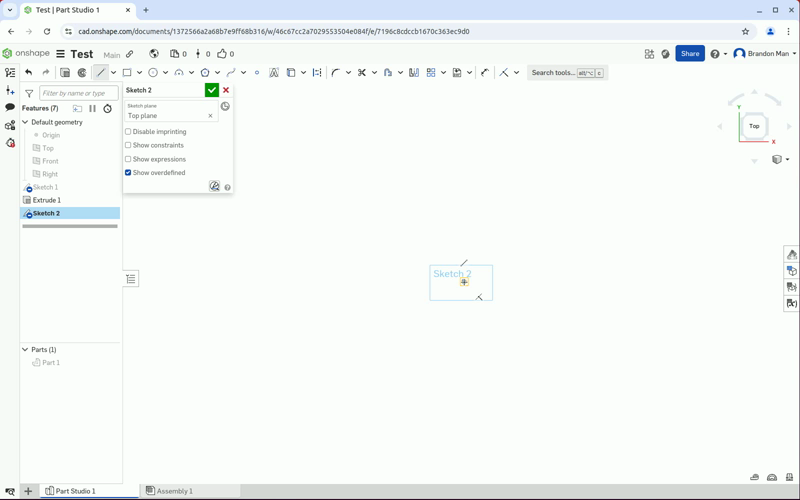
key_down(shift)
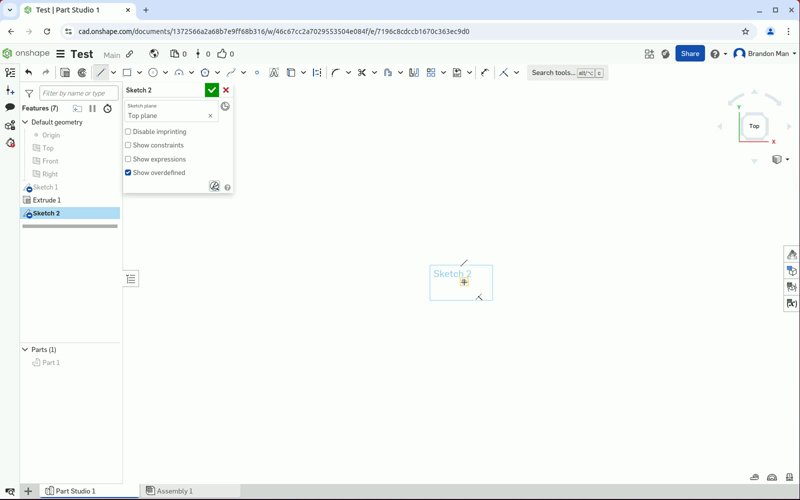
mouse_move(494, 281)
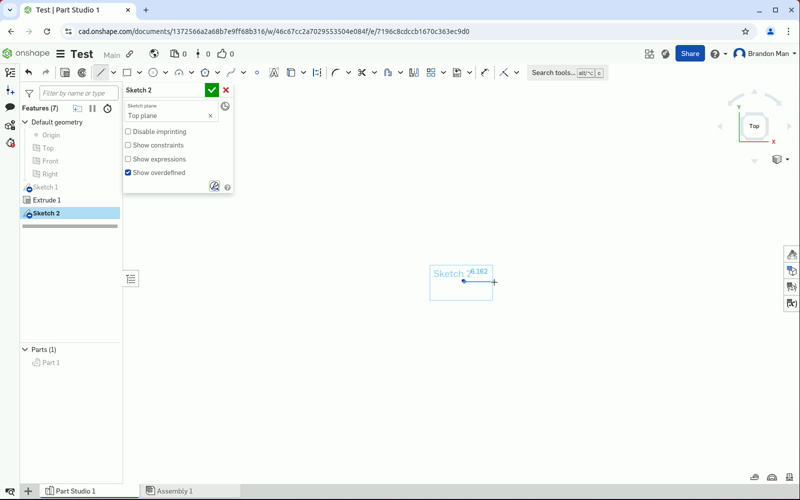
mouse_move(505, 281)
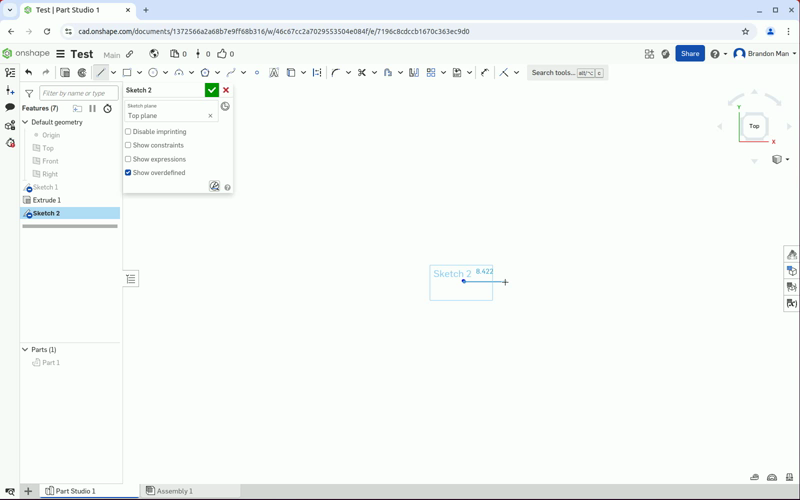
click(505, 281)
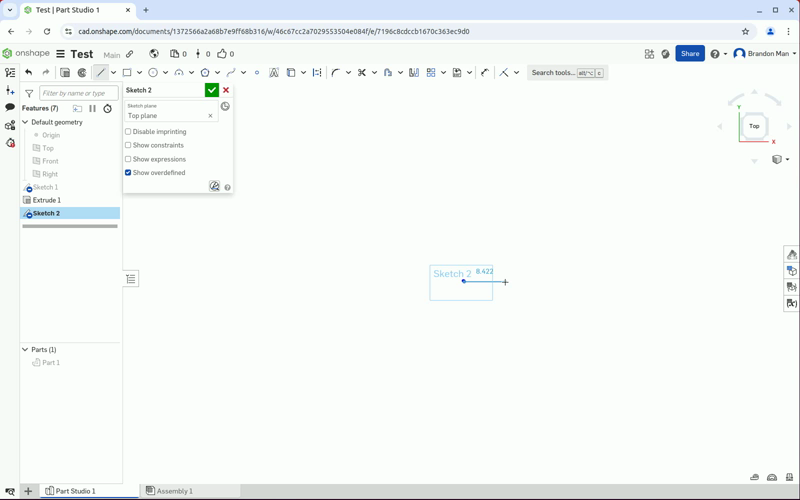
key_up(shift)
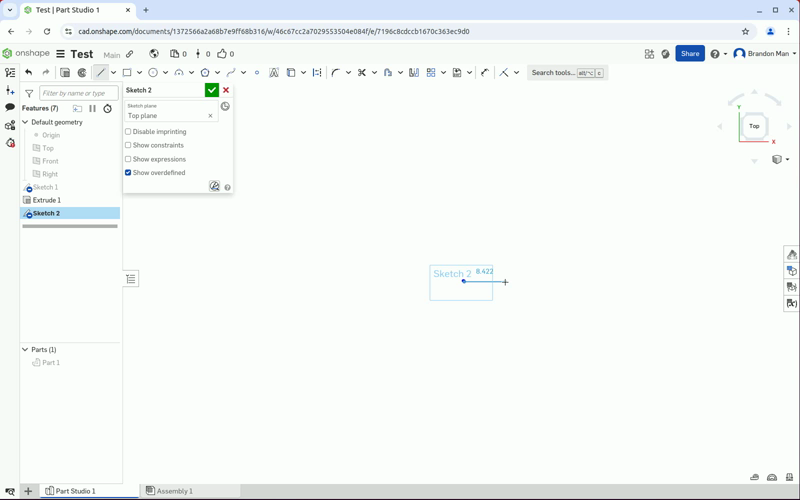
key(esc)
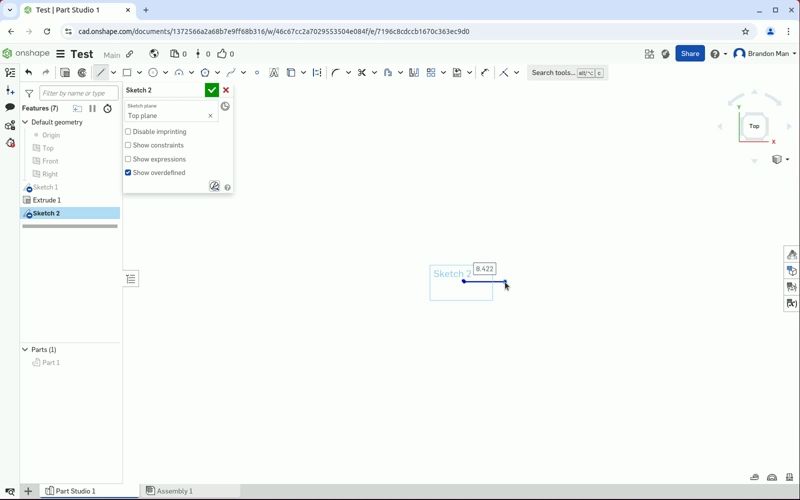
key(a)
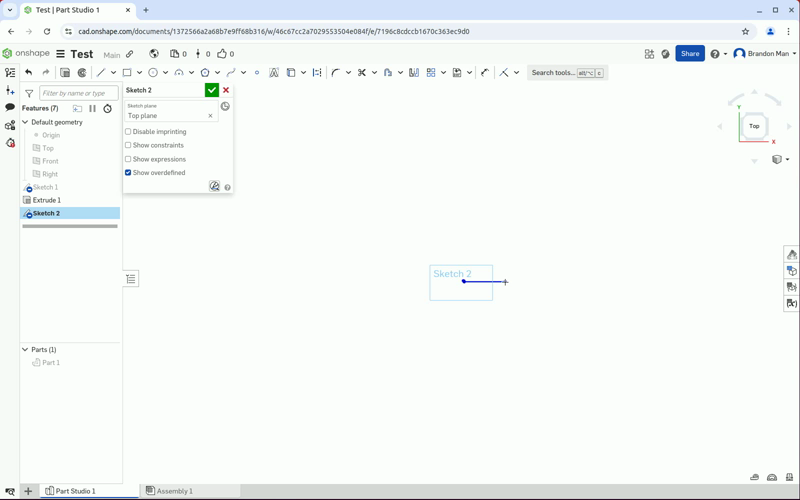
mouse_move(505, 281)
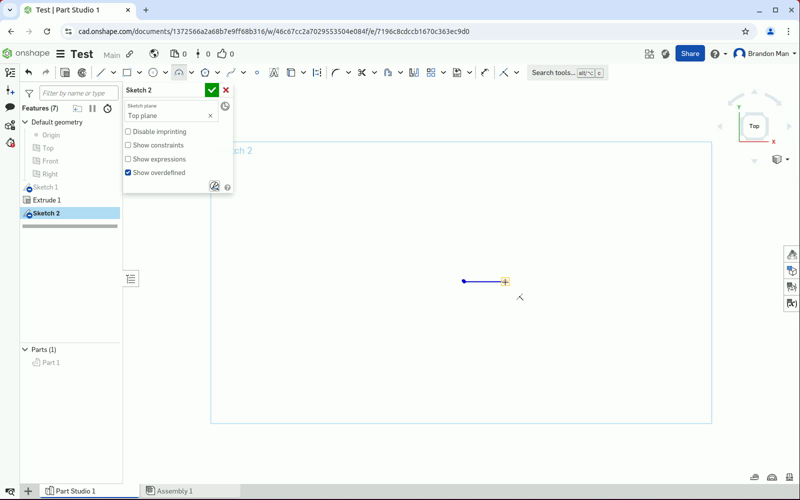
click(505, 281)
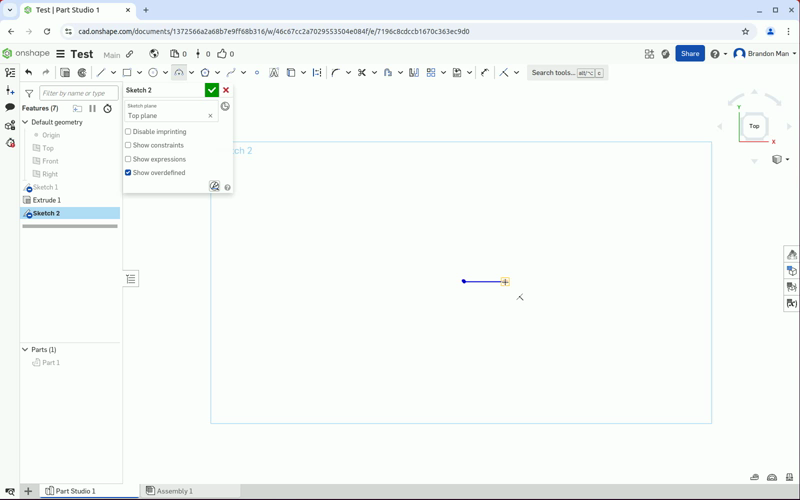
key_down(shift)
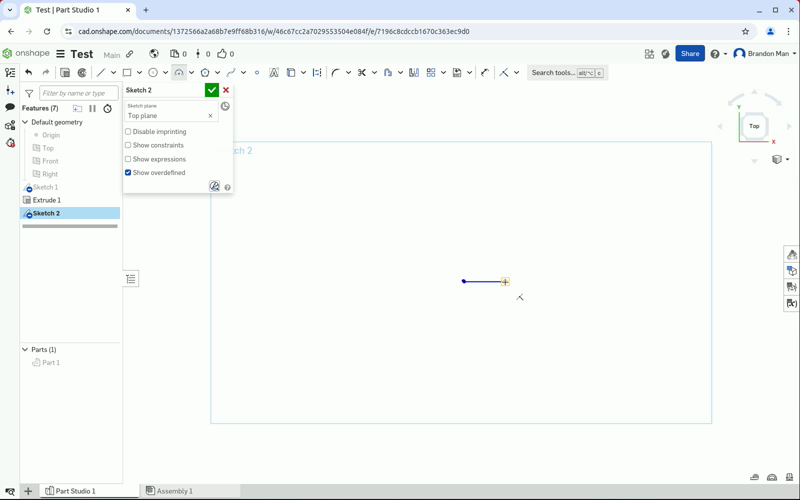
mouse_move(506, 280)
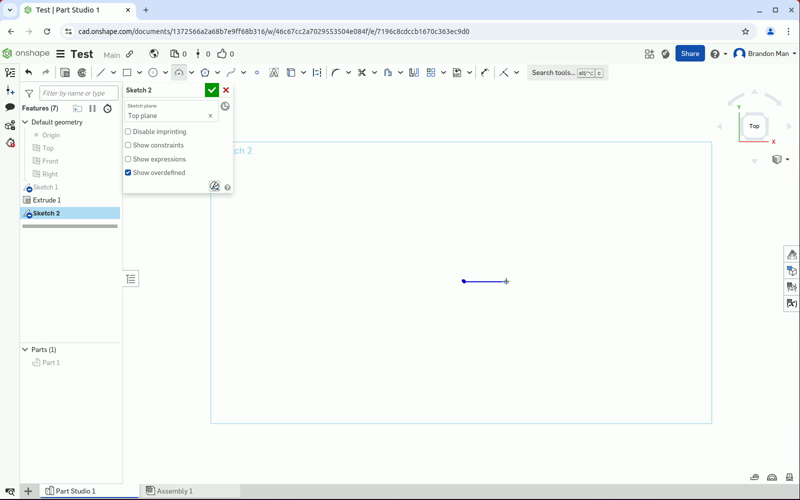
scroll(6)
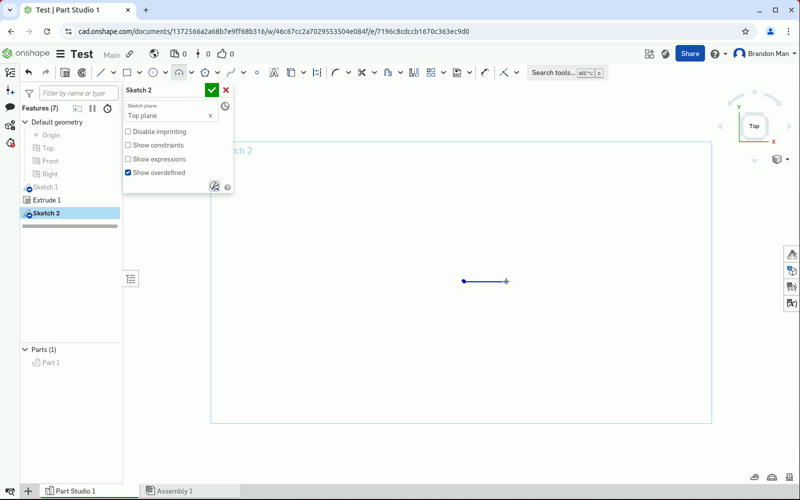
scroll(6)
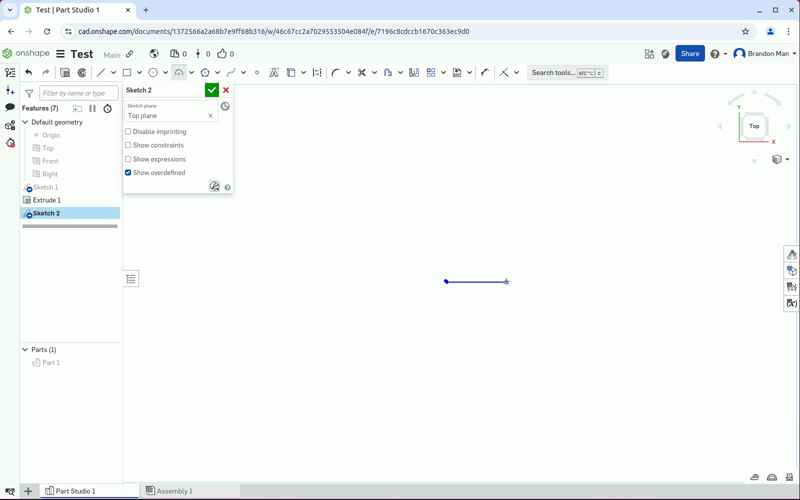
scroll(6)
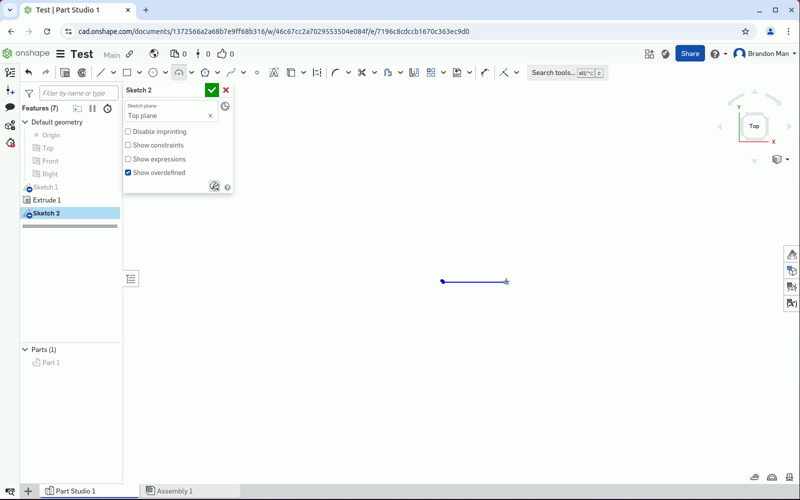
scroll(6)
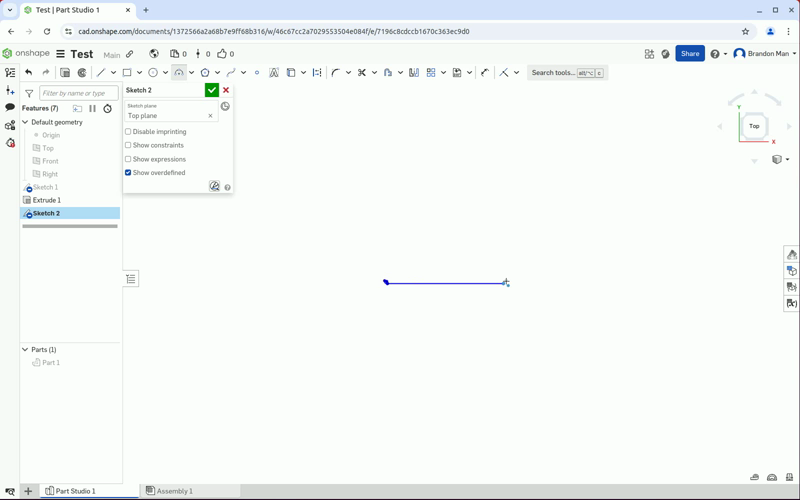
scroll(6)
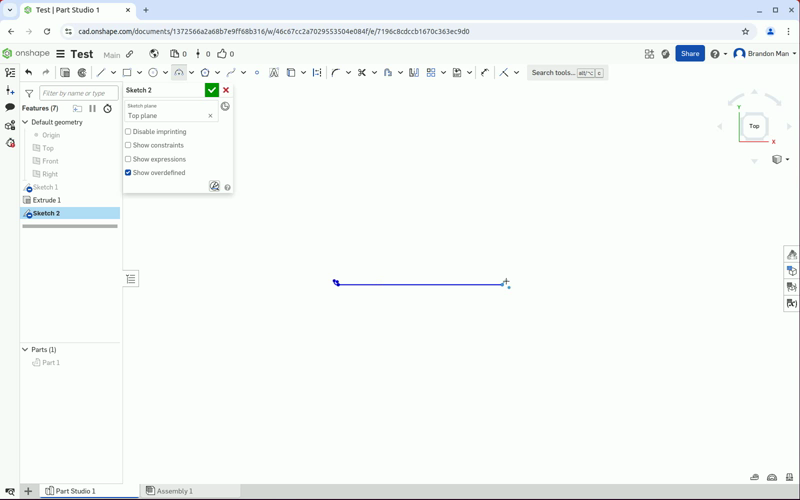
scroll(6)
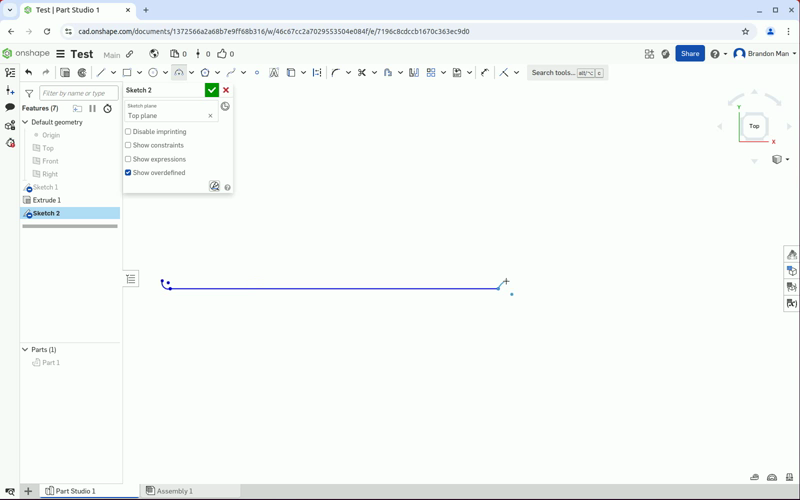
scroll(6)
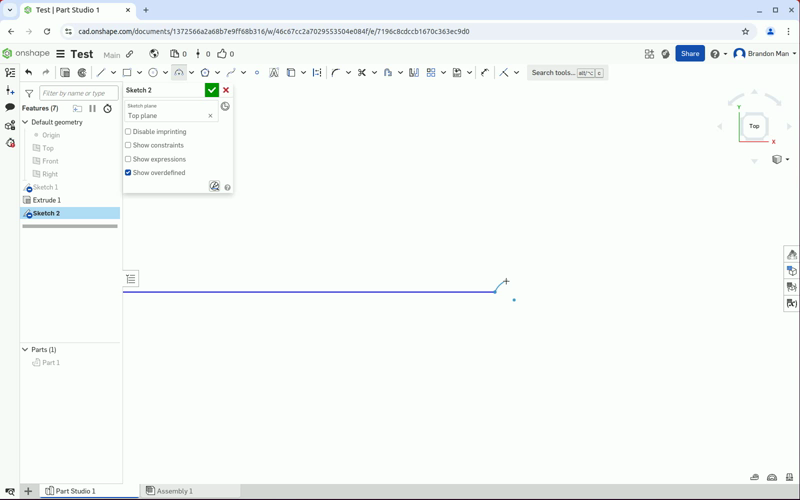
click(506, 280)
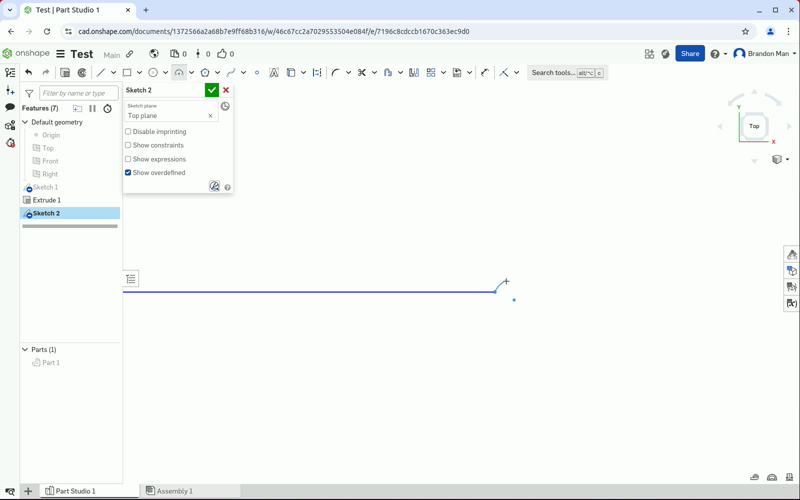
scroll(-6)
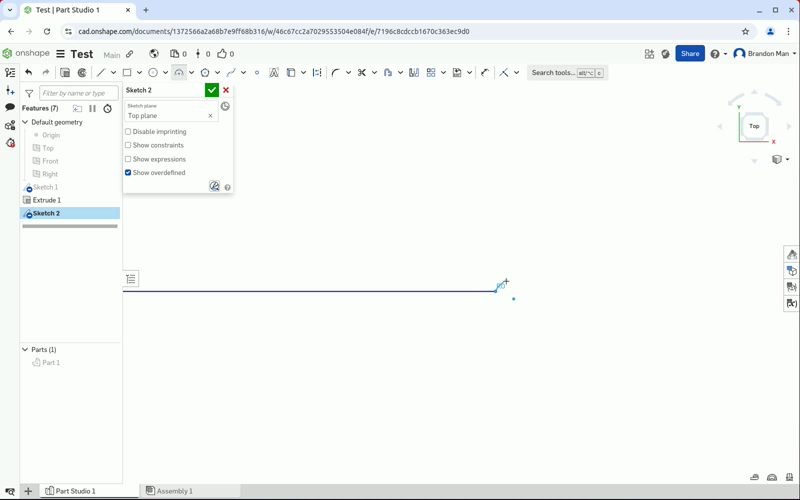
scroll(-6)
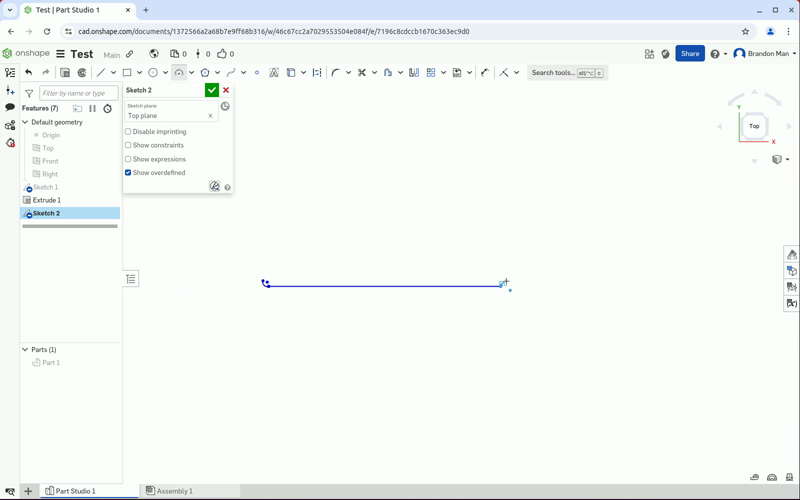
scroll(-6)
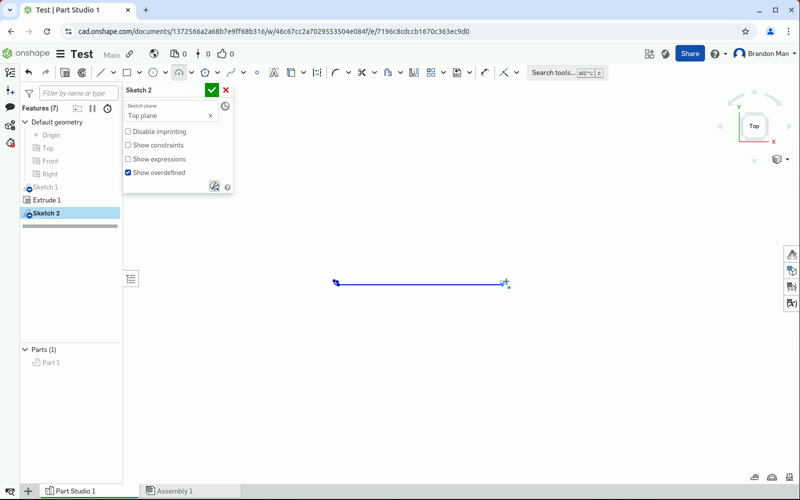
scroll(-6)
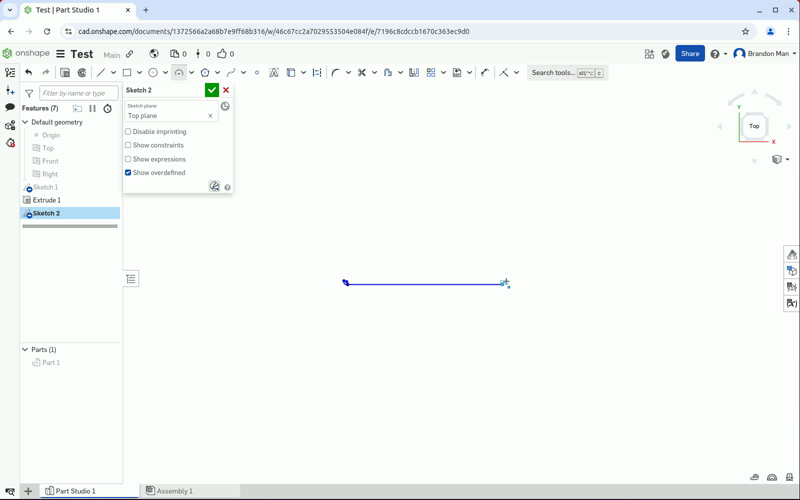
scroll(-6)
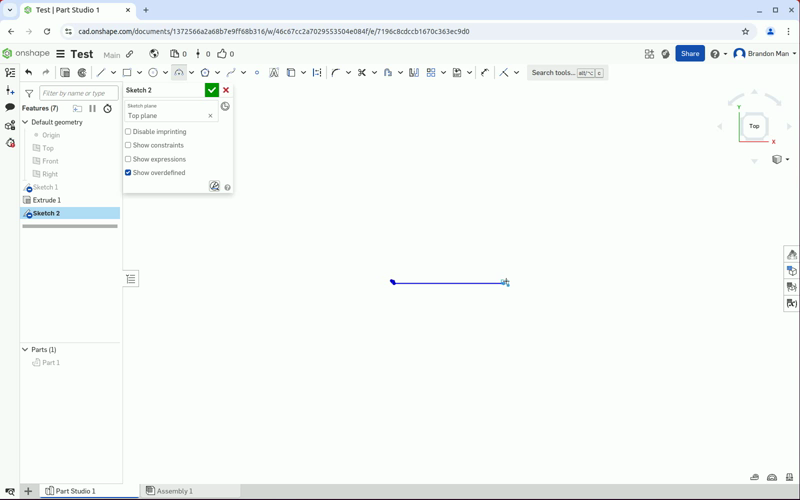
scroll(-6)
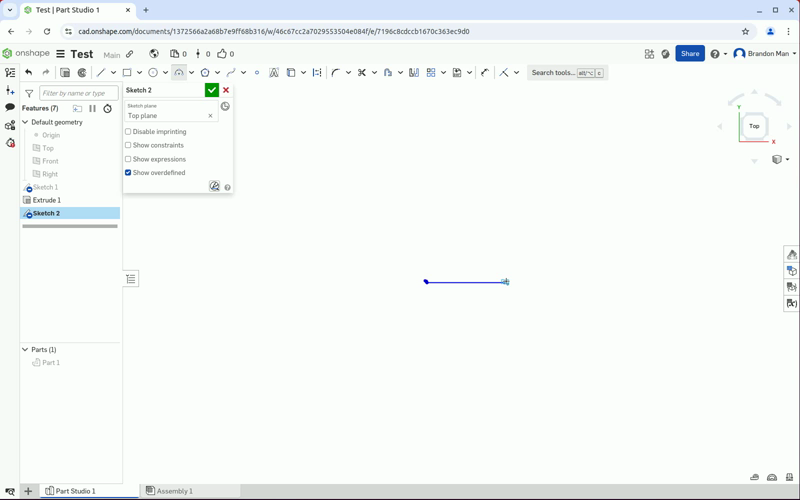
scroll(-6)
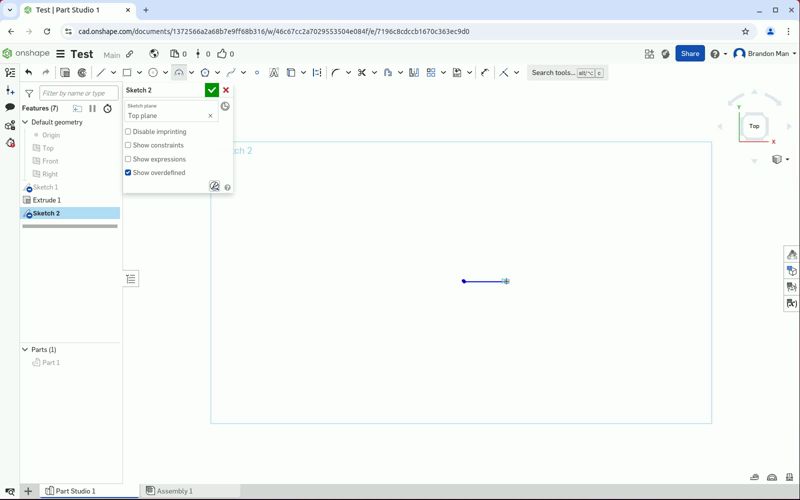
mouse_move(506, 281)
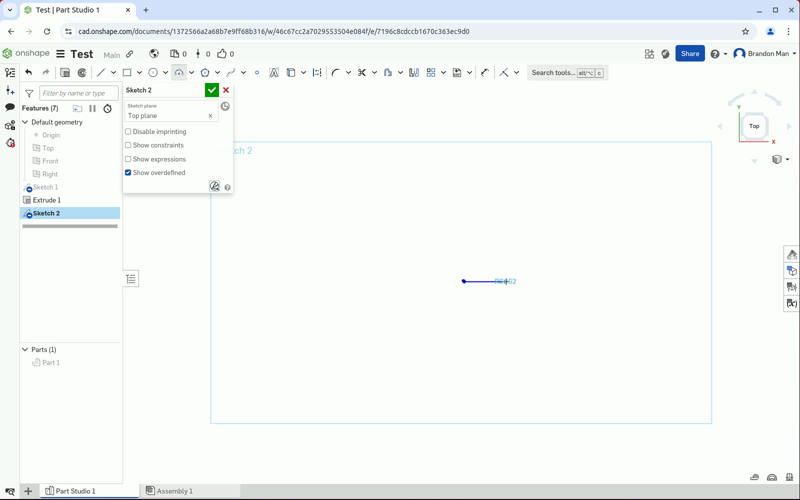
scroll(6)
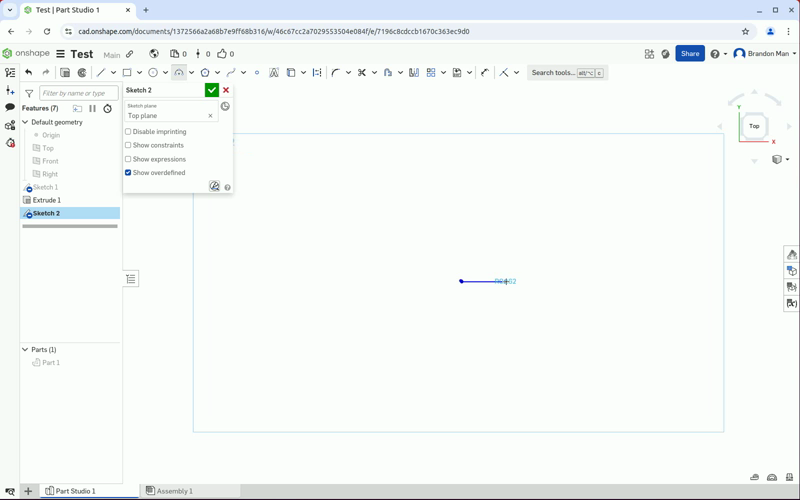
scroll(6)
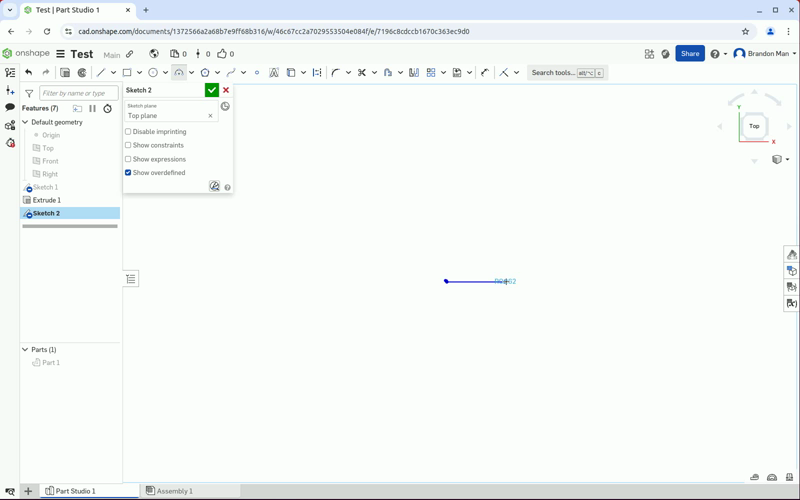
scroll(6)
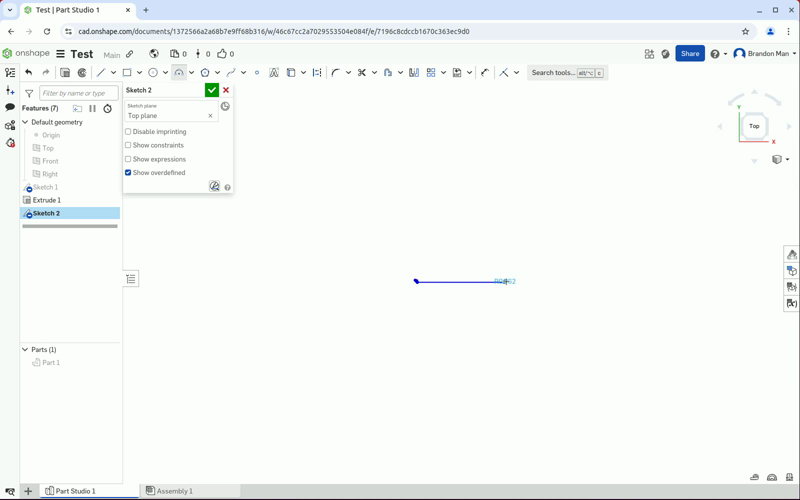
scroll(6)
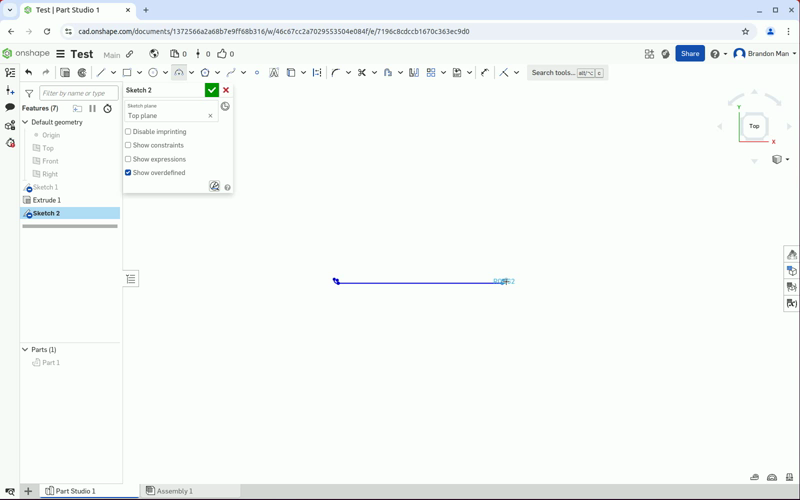
scroll(6)
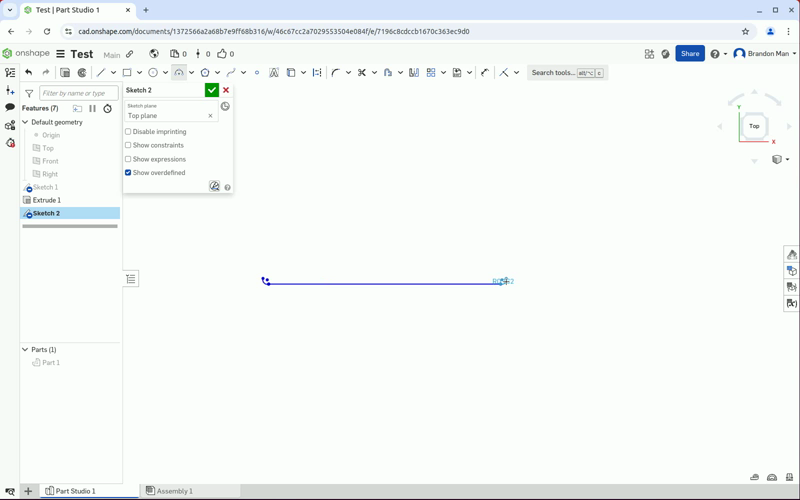
scroll(6)
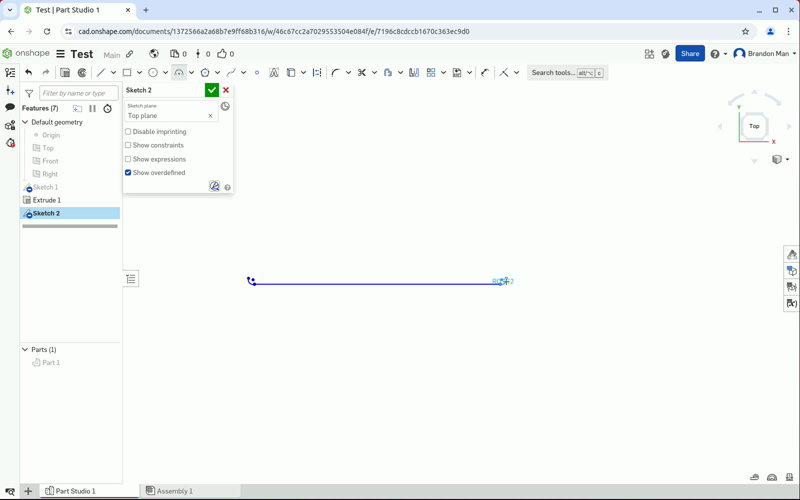
scroll(6)
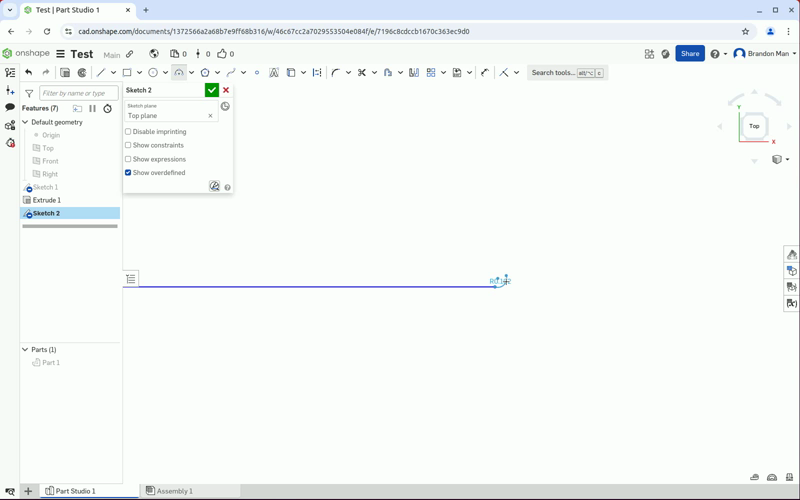
click(506, 281)
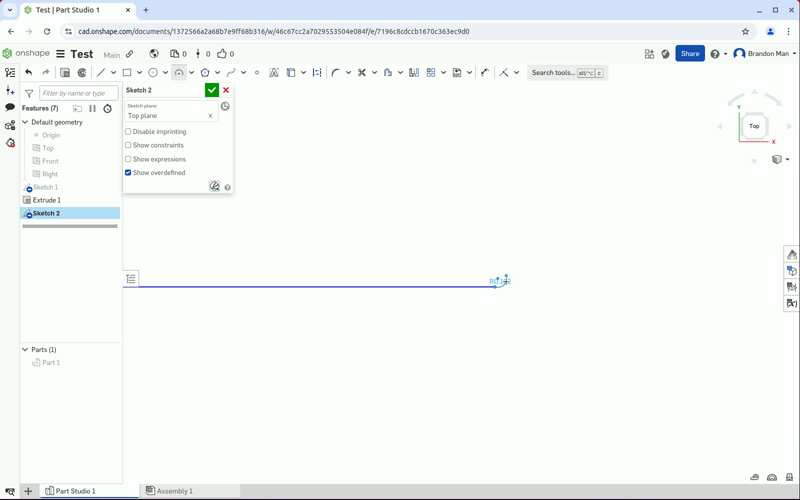
scroll(-6)
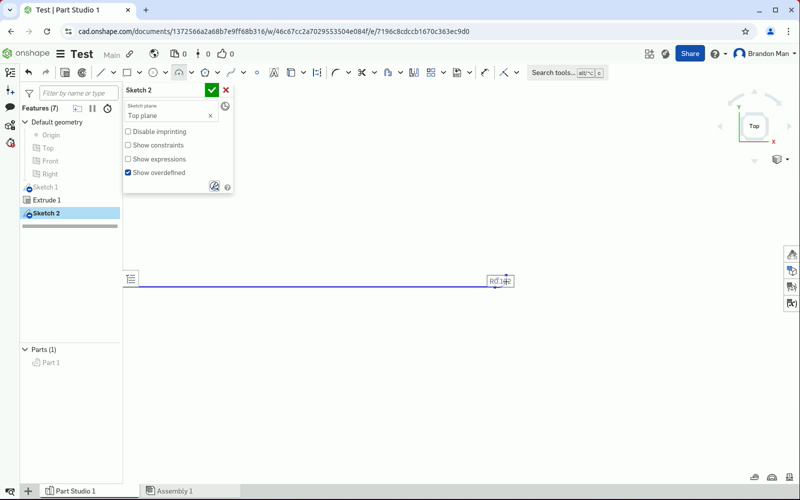
scroll(-6)
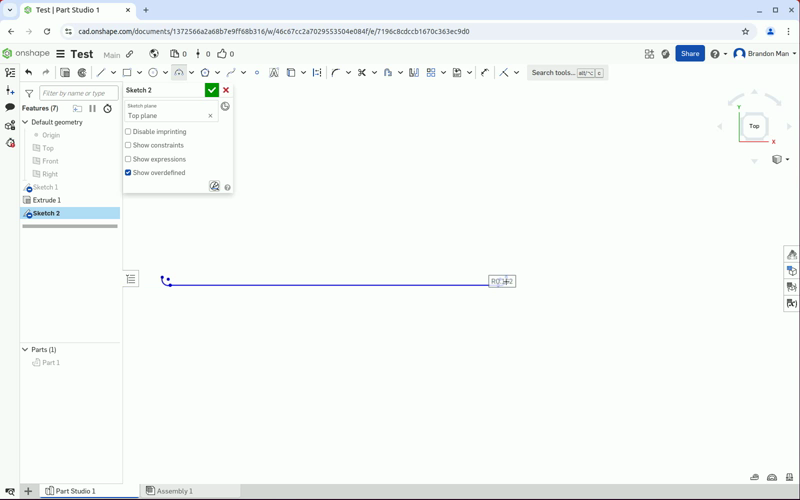
scroll(-6)
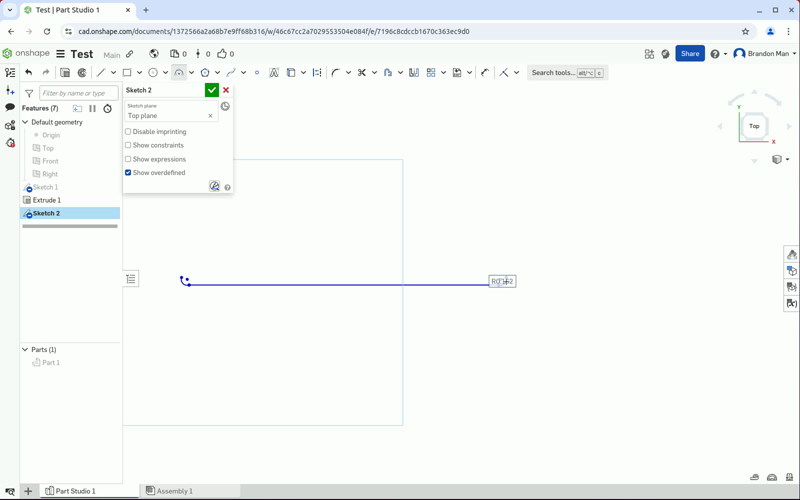
scroll(-6)
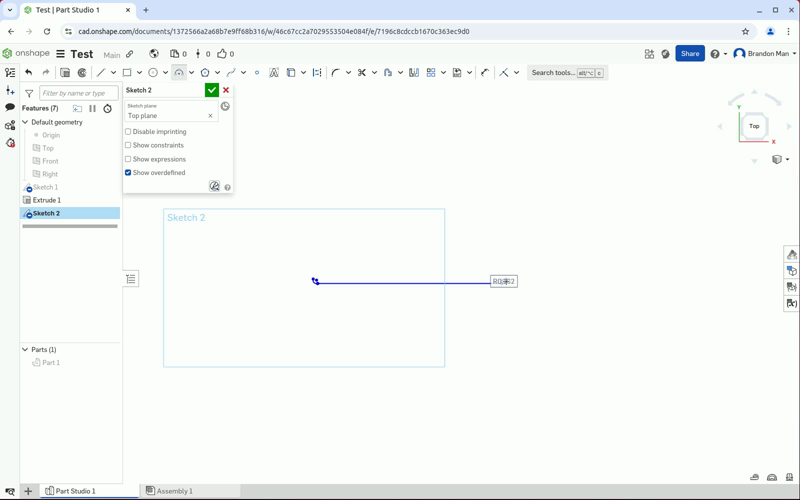
scroll(-6)
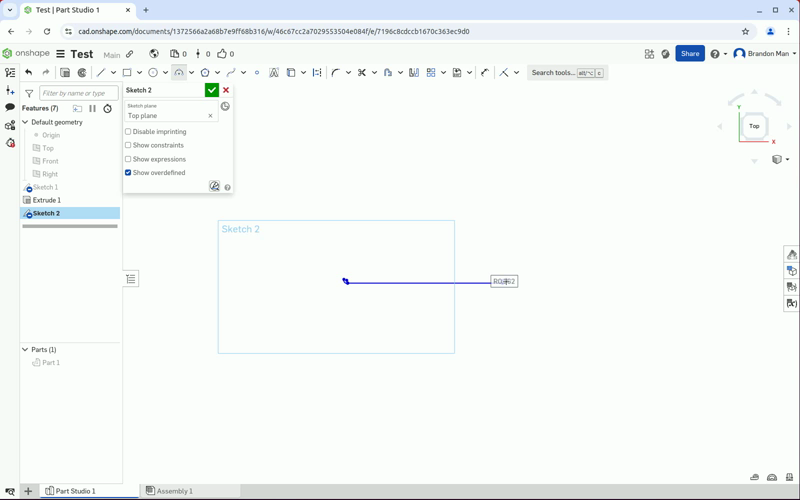
scroll(-6)
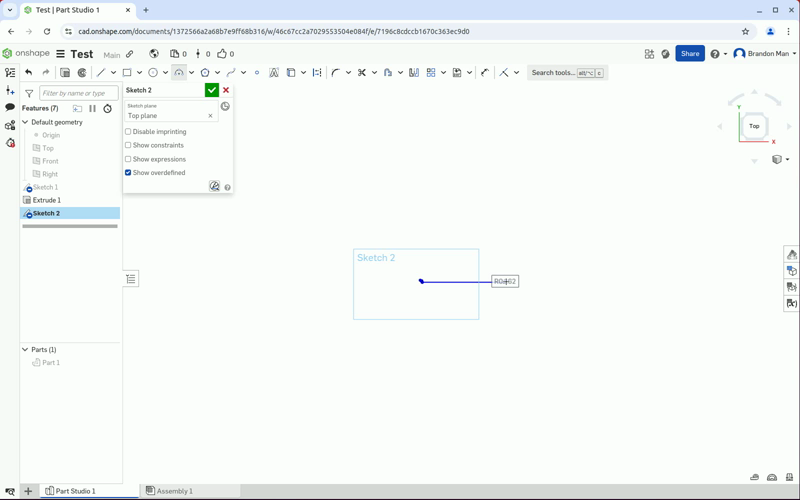
scroll(-6)
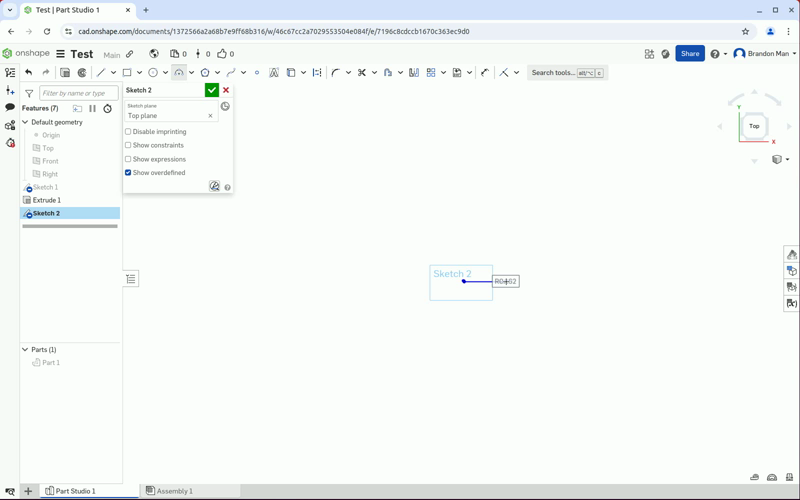
key_up(shift)
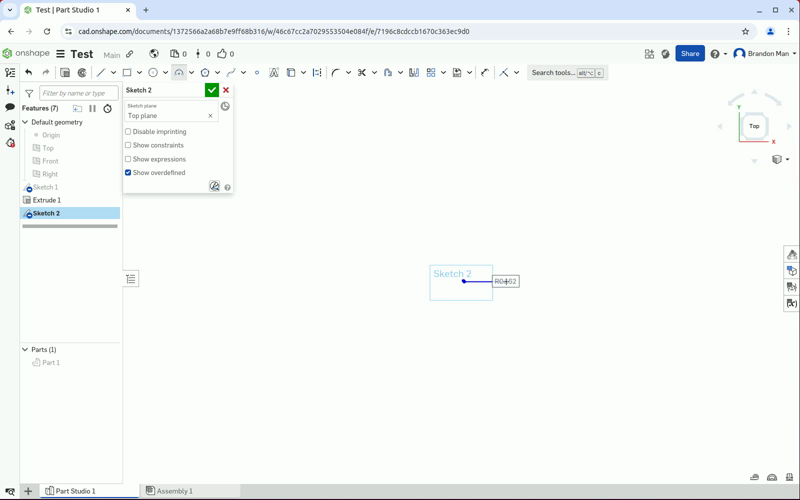
key(esc)
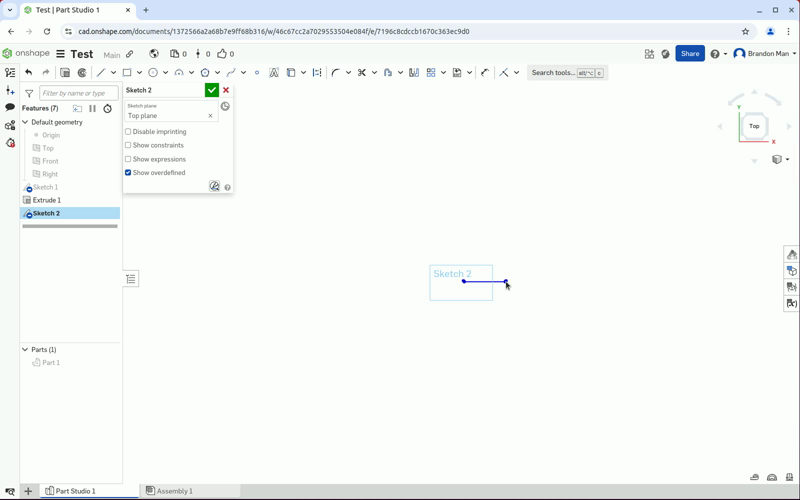
key(l)
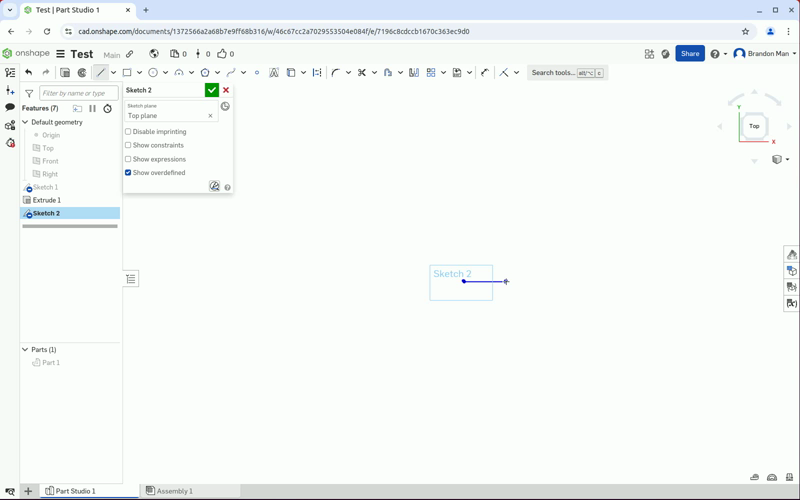
mouse_move(506, 280)
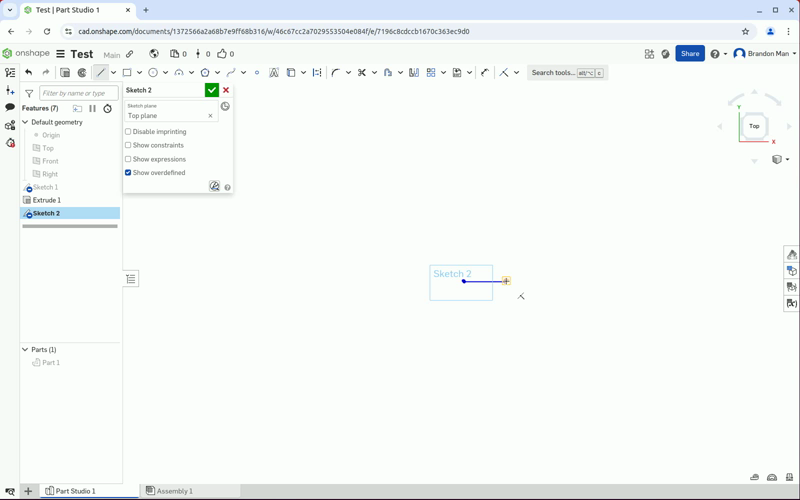
scroll(6)
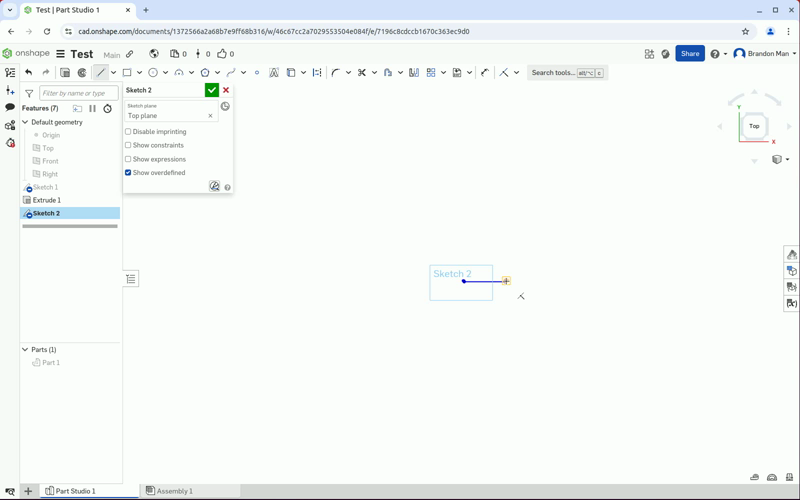
scroll(6)
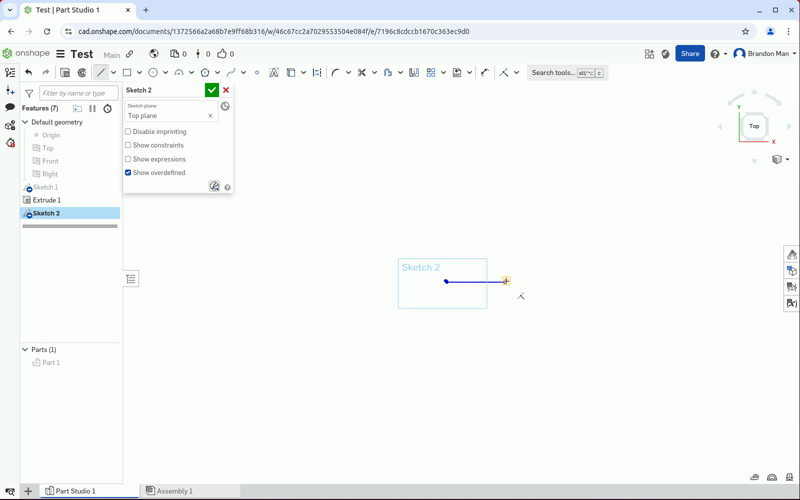
scroll(6)
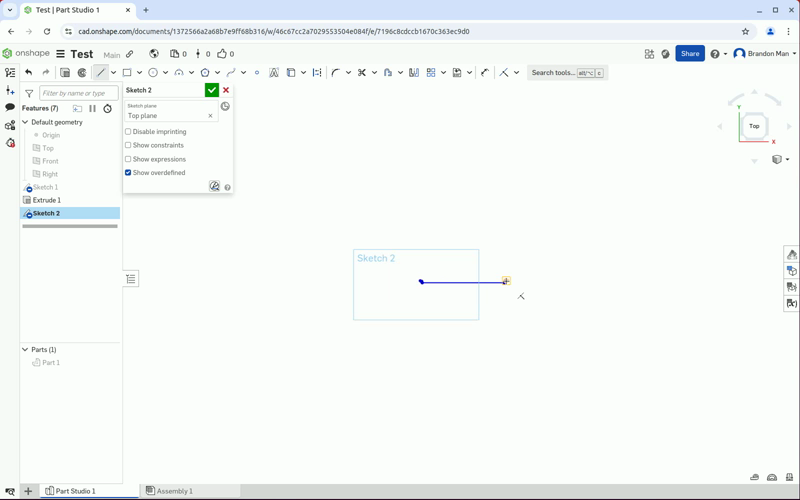
scroll(6)
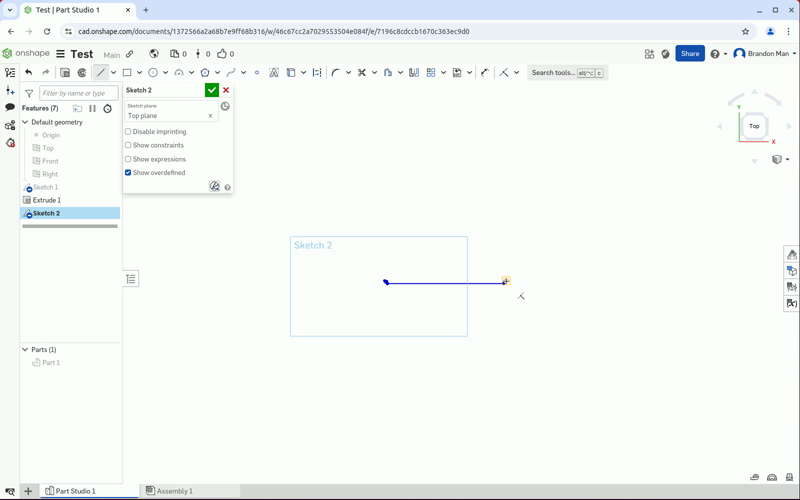
scroll(6)
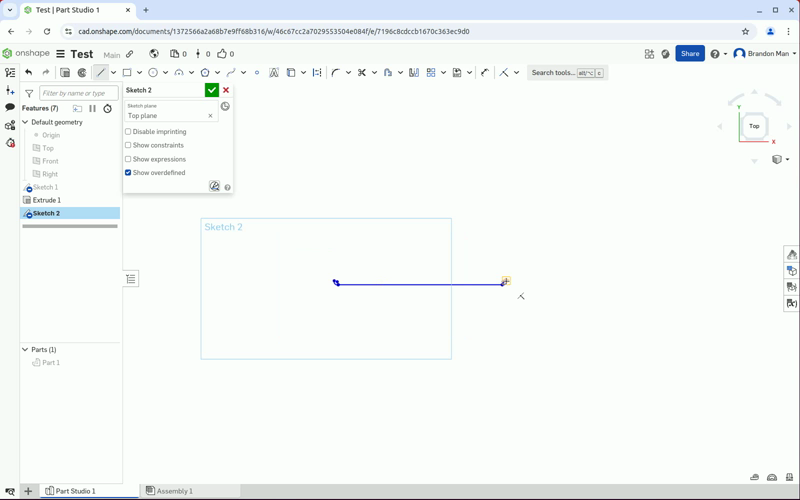
scroll(6)
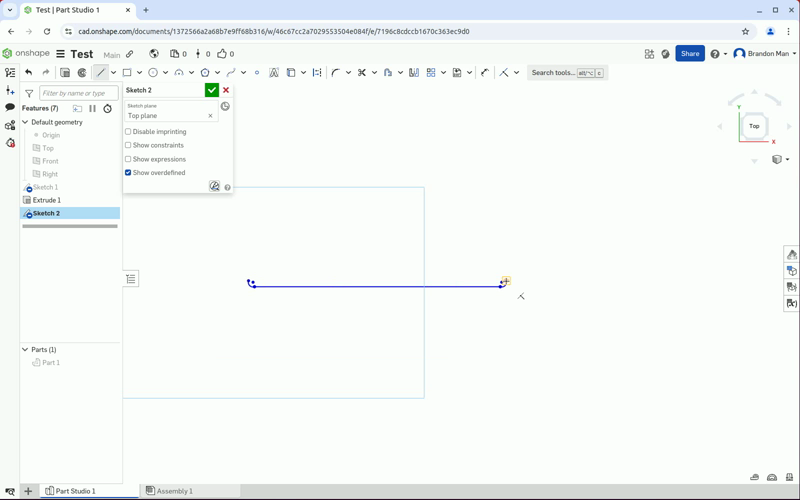
scroll(6)
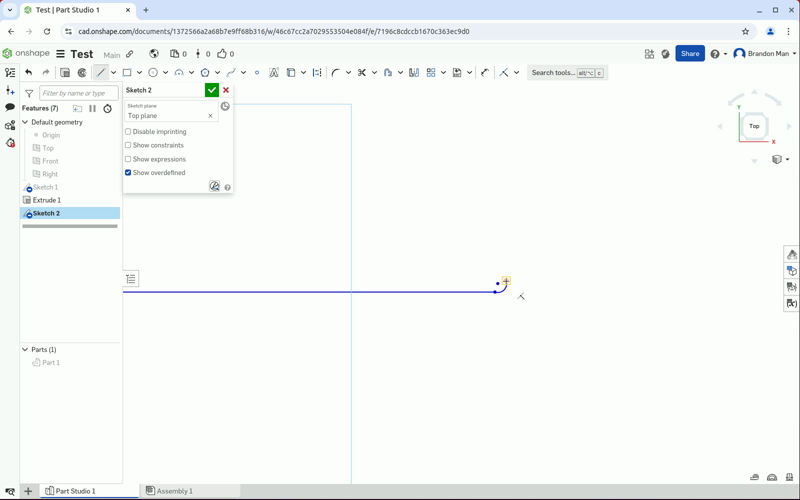
click(506, 280)
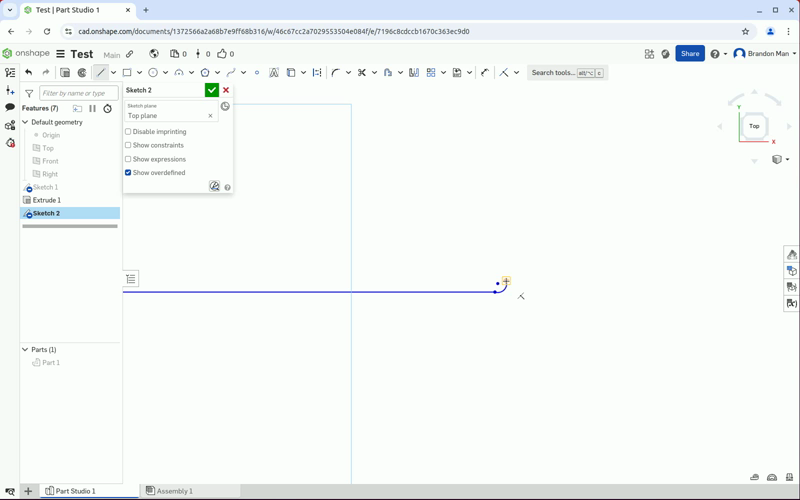
scroll(-6)
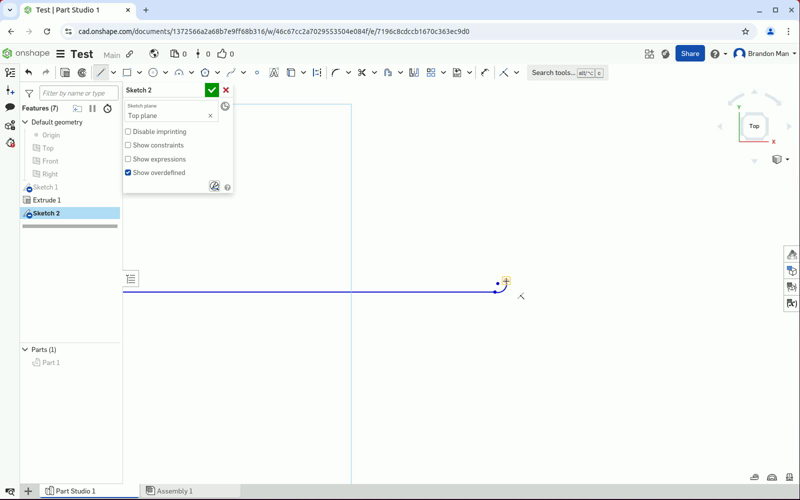
scroll(-6)
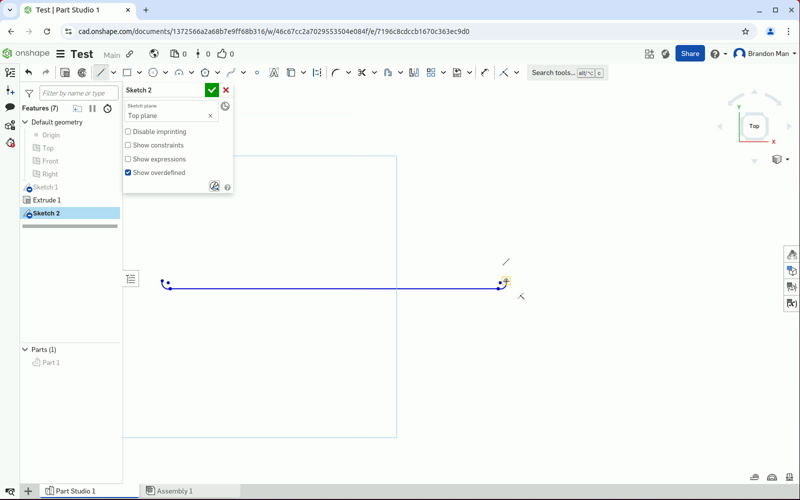
scroll(-6)
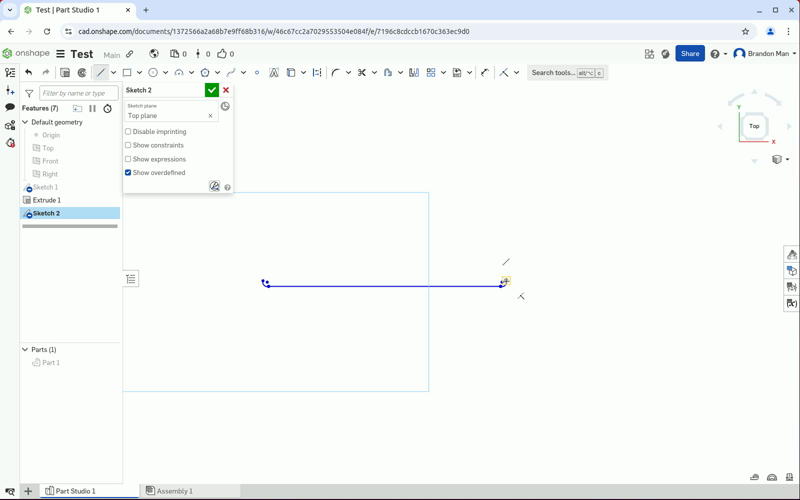
scroll(-6)
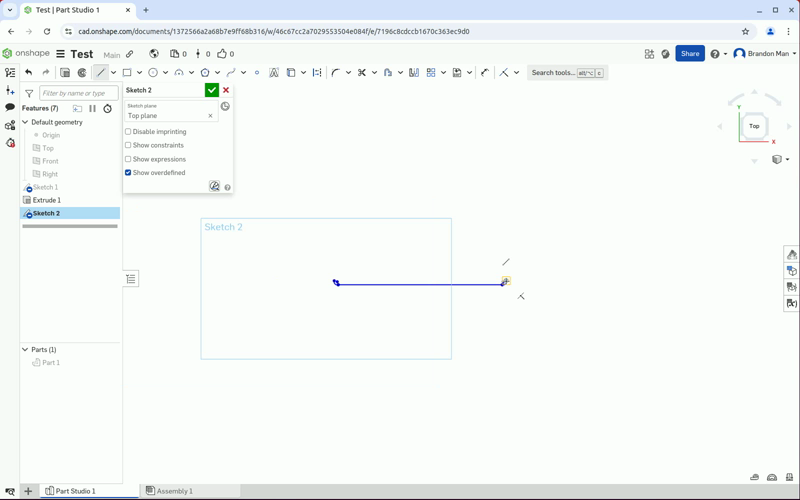
scroll(-6)
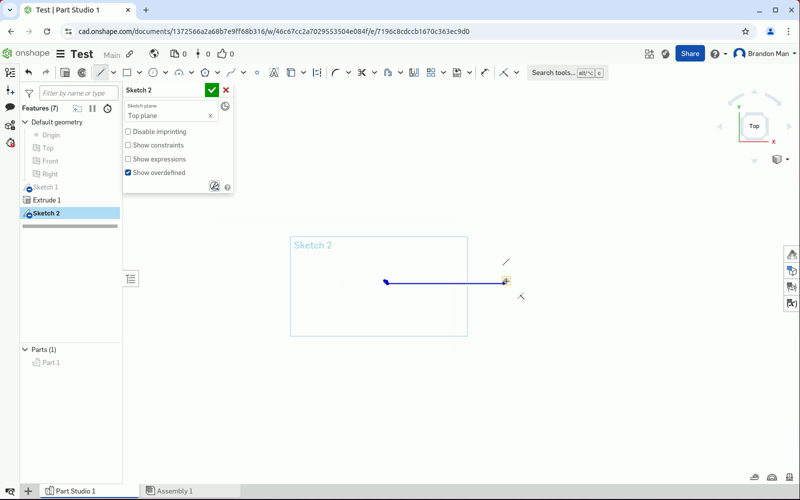
scroll(-6)
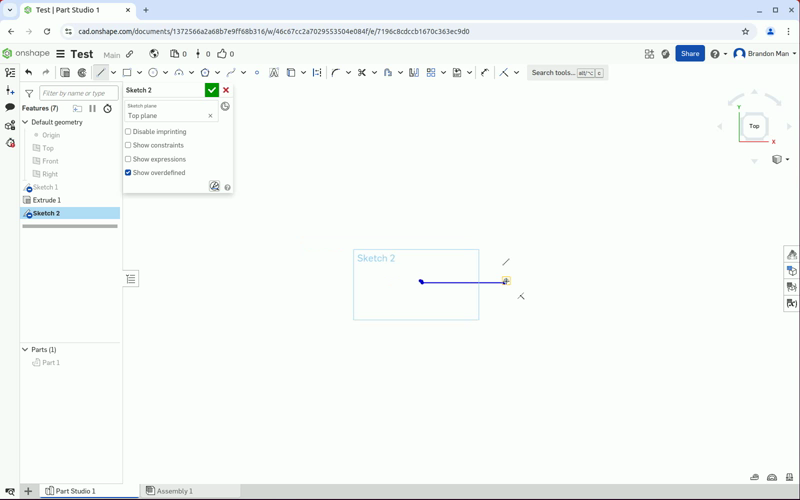
scroll(-6)
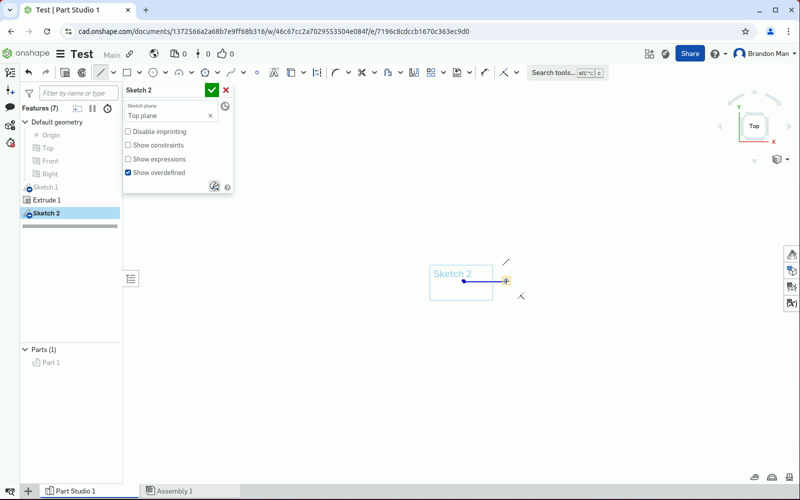
key_down(shift)
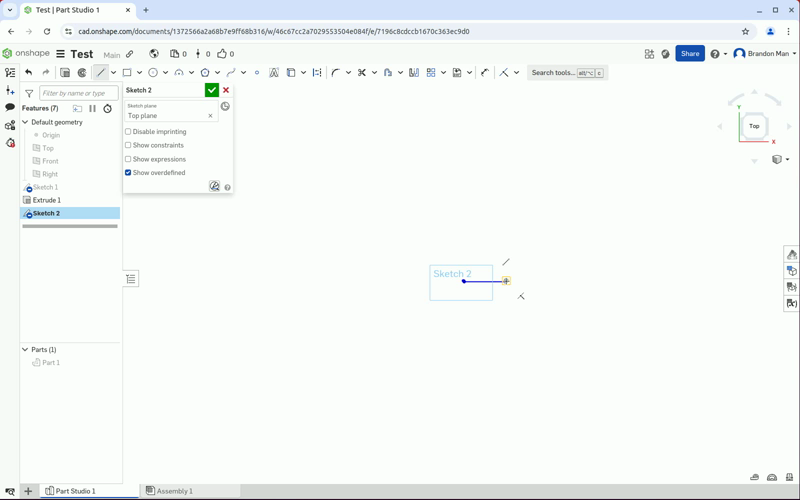
mouse_move(506, 173)
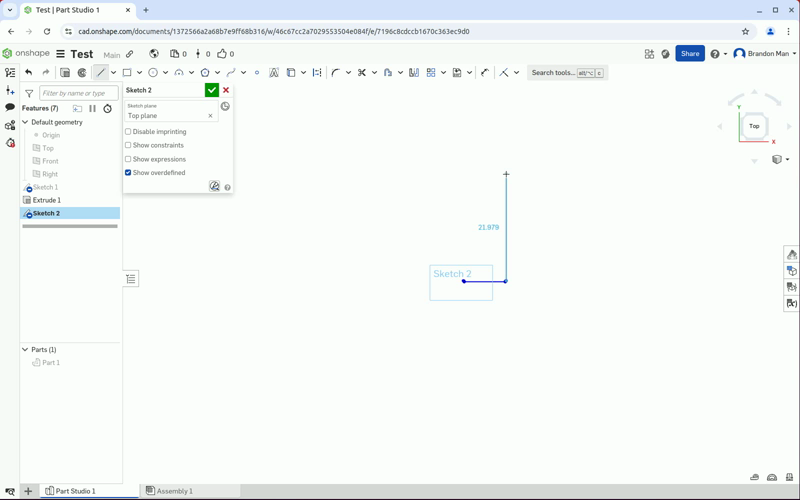
click(506, 173)
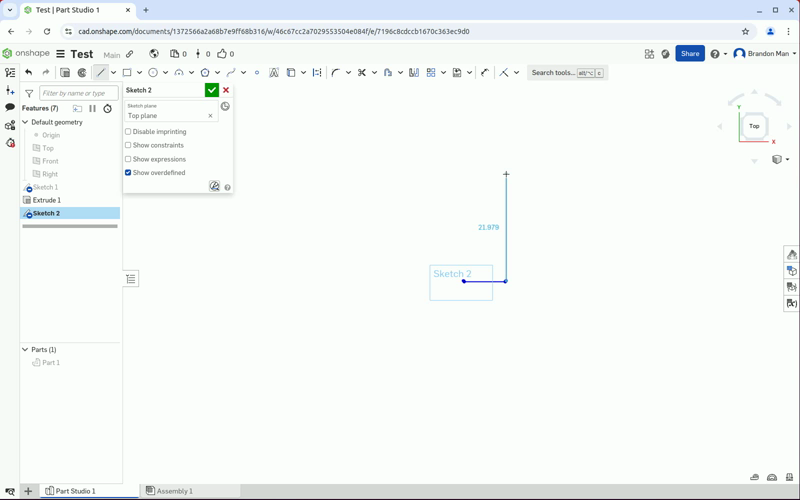
key_up(shift)
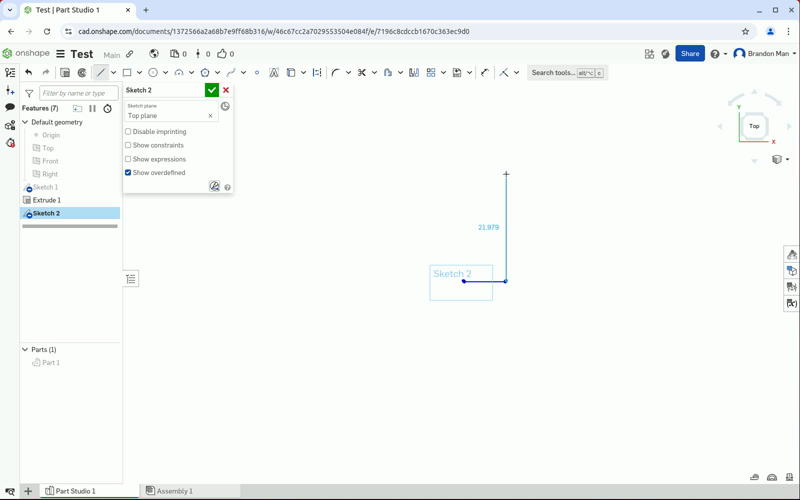
key(esc)
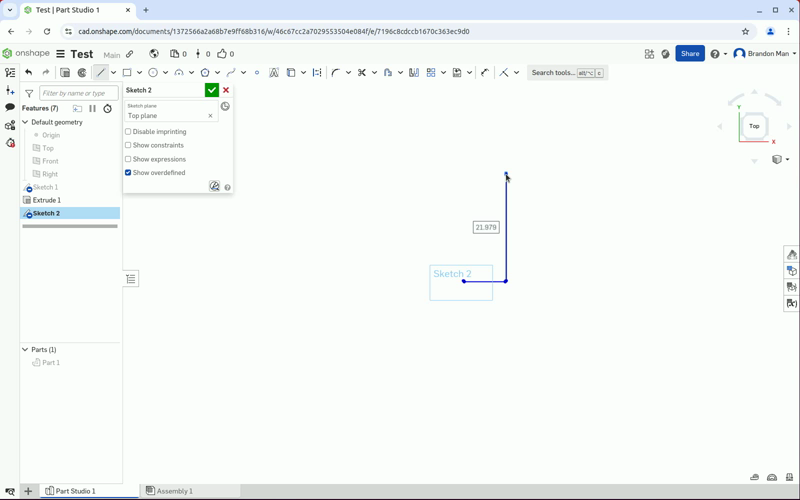
key(a)
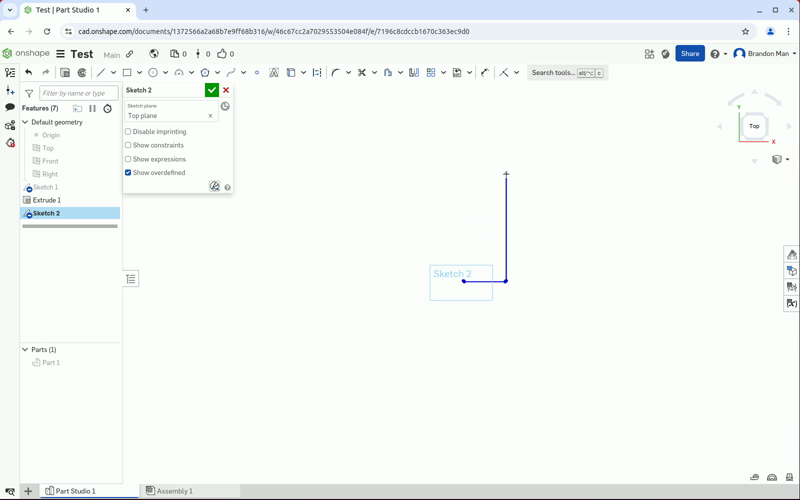
mouse_move(506, 173)
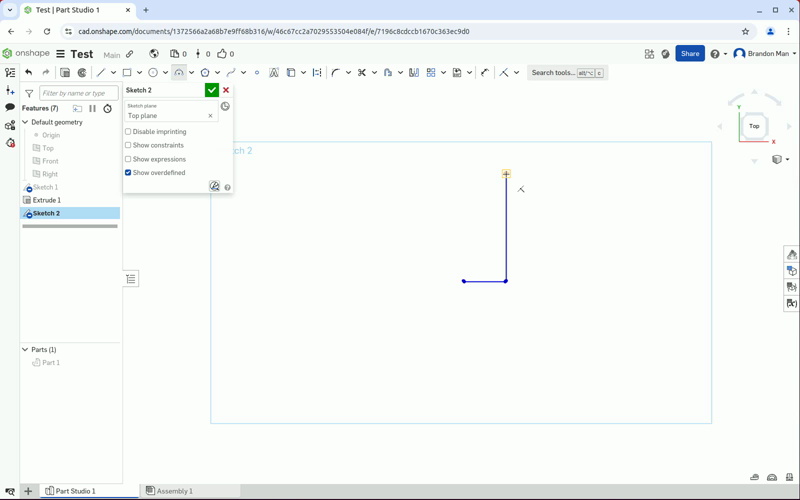
click(506, 173)
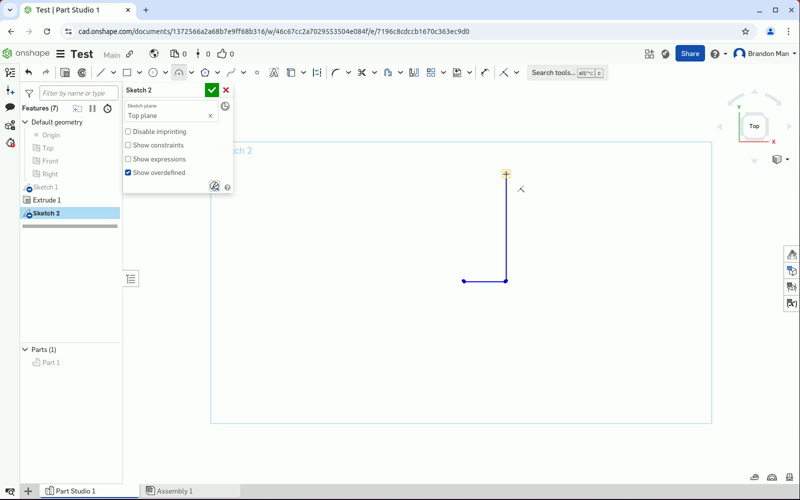
key_down(shift)
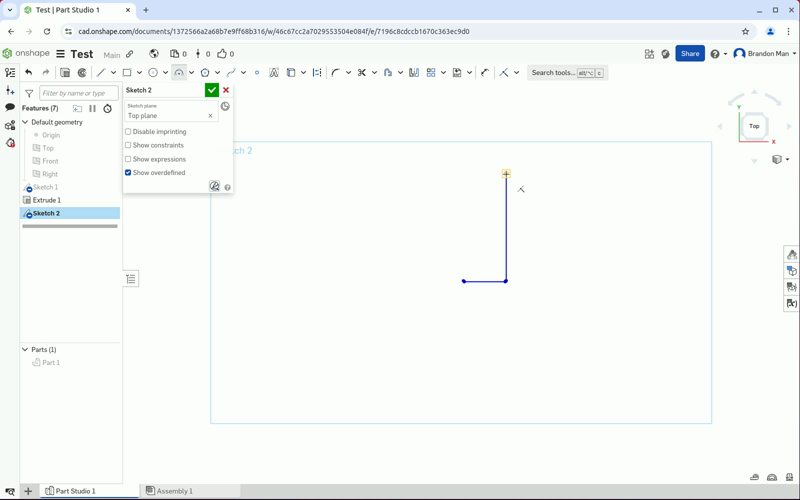
mouse_move(505, 172)
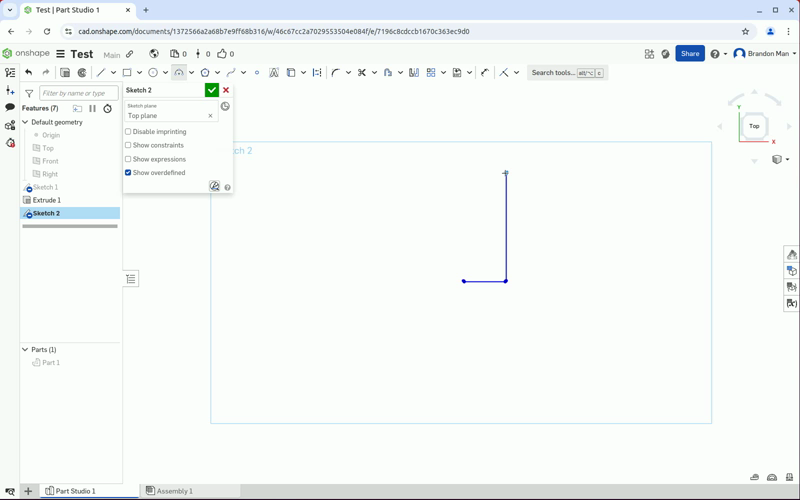
scroll(6)
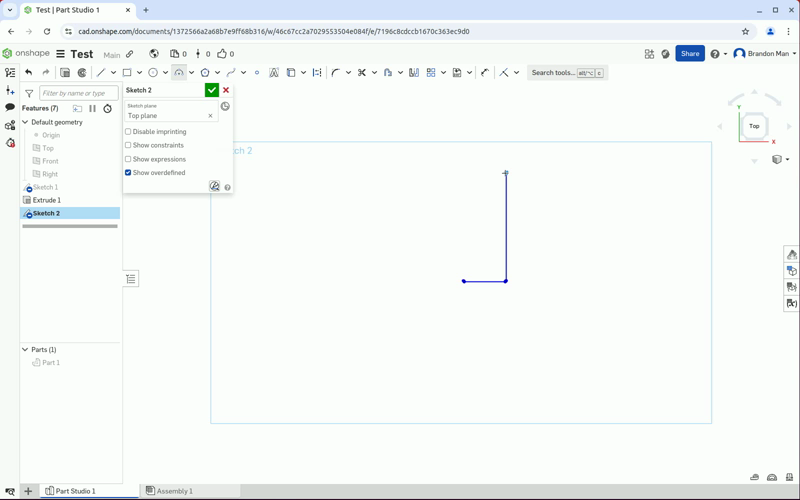
scroll(6)
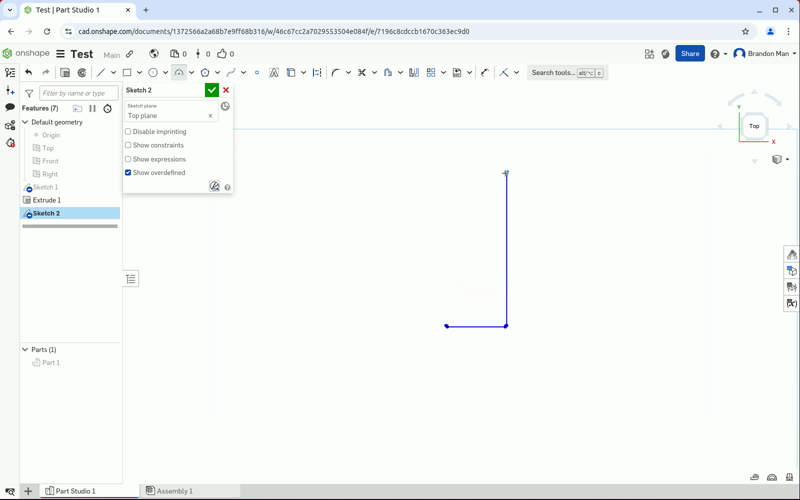
scroll(6)
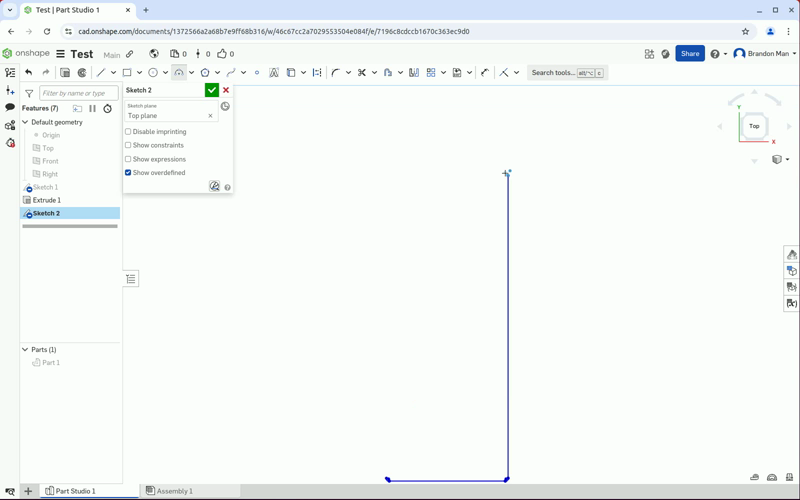
scroll(6)
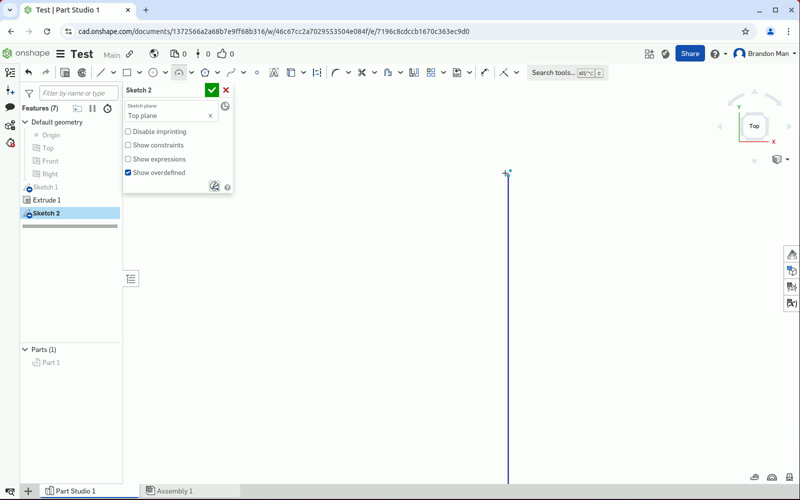
scroll(6)
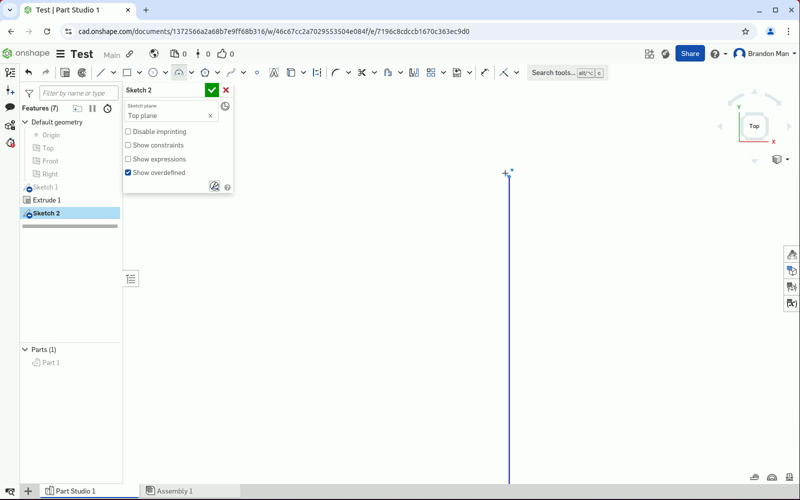
scroll(6)
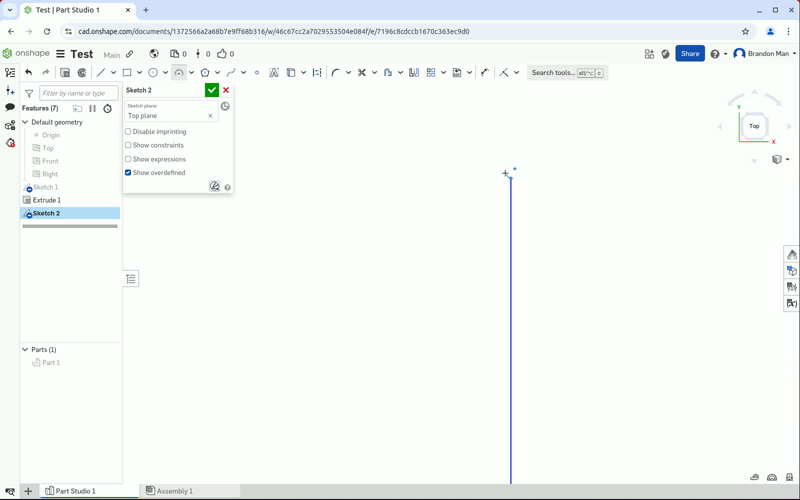
scroll(6)
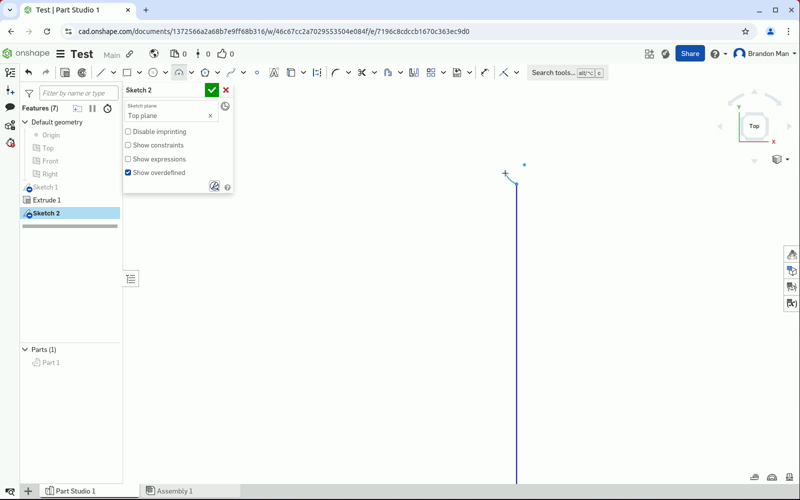
click(505, 172)
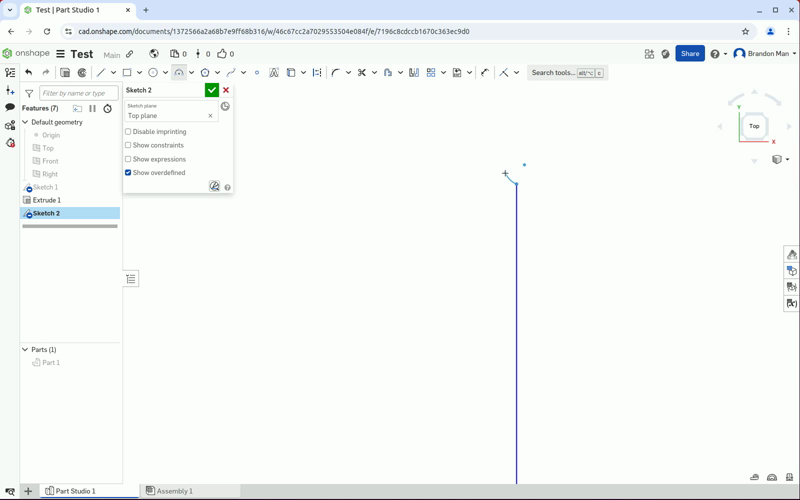
scroll(-6)
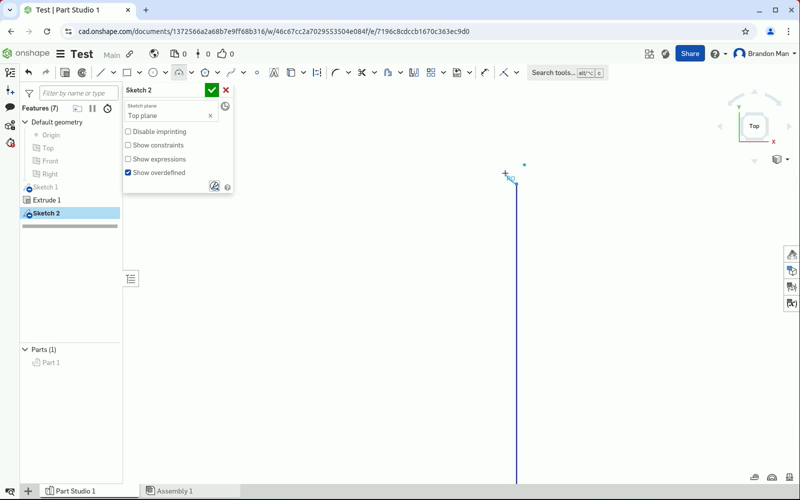
scroll(-6)
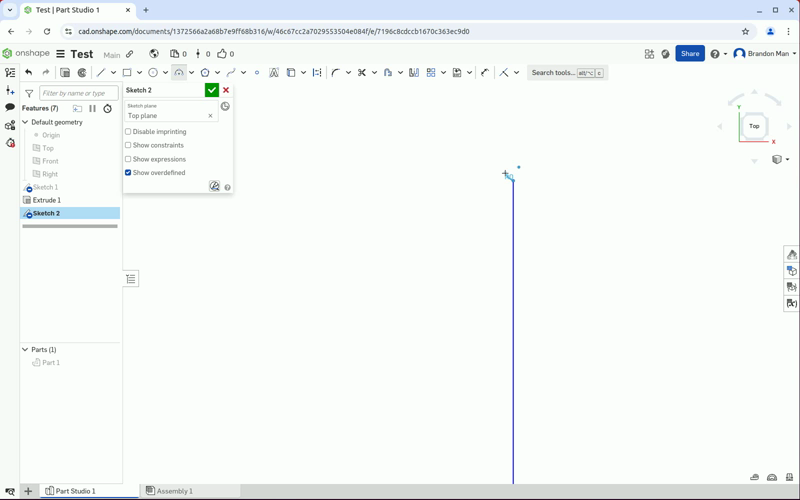
scroll(-6)
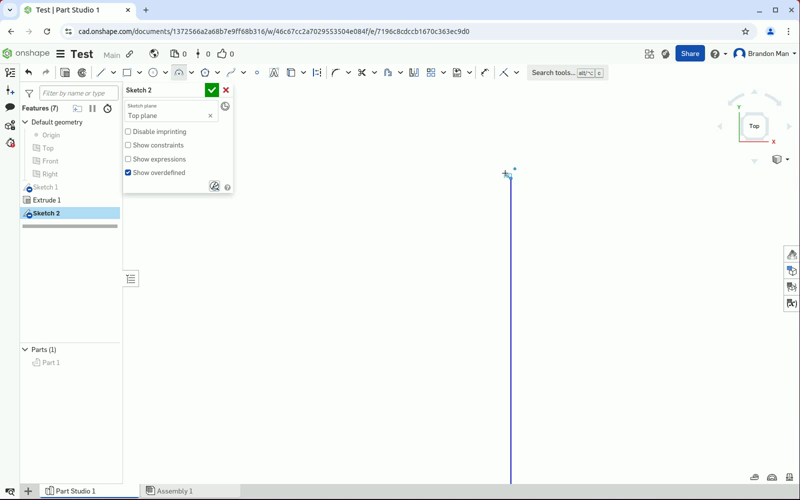
scroll(-6)
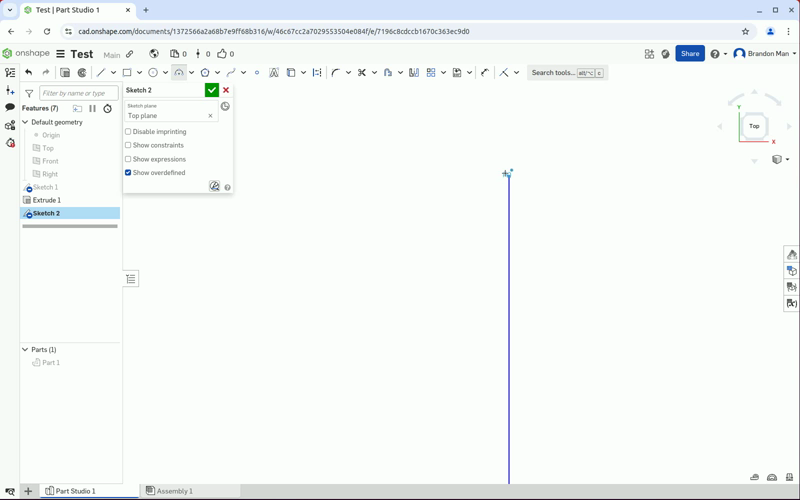
scroll(-6)
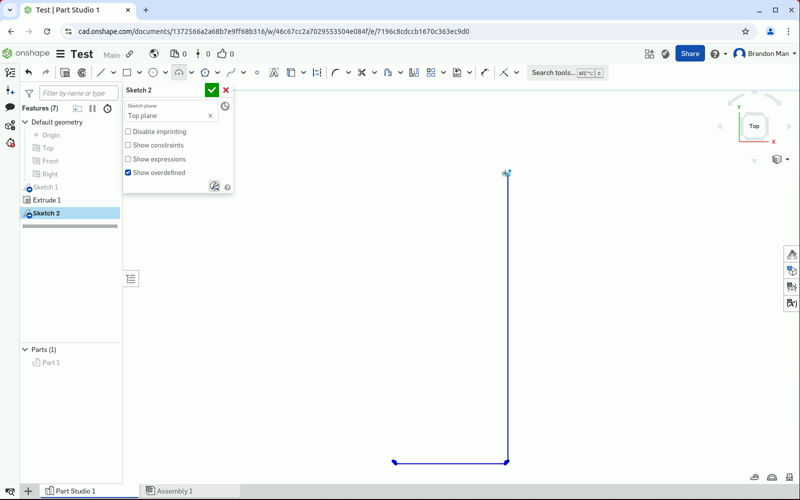
scroll(-6)
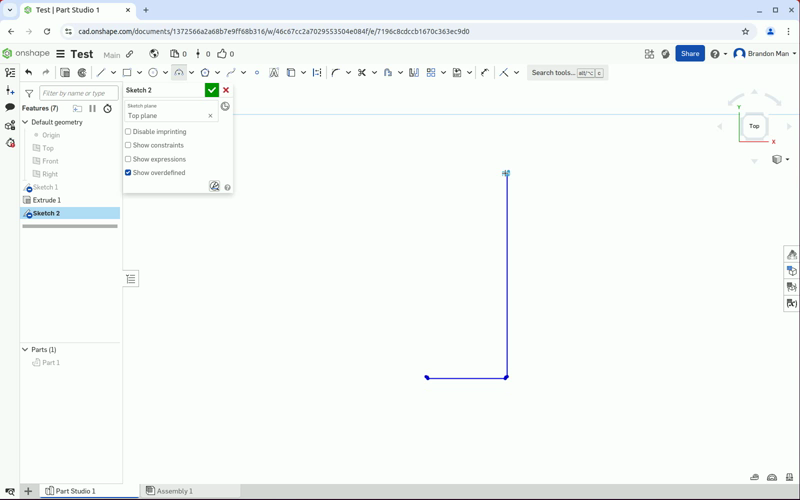
scroll(-6)
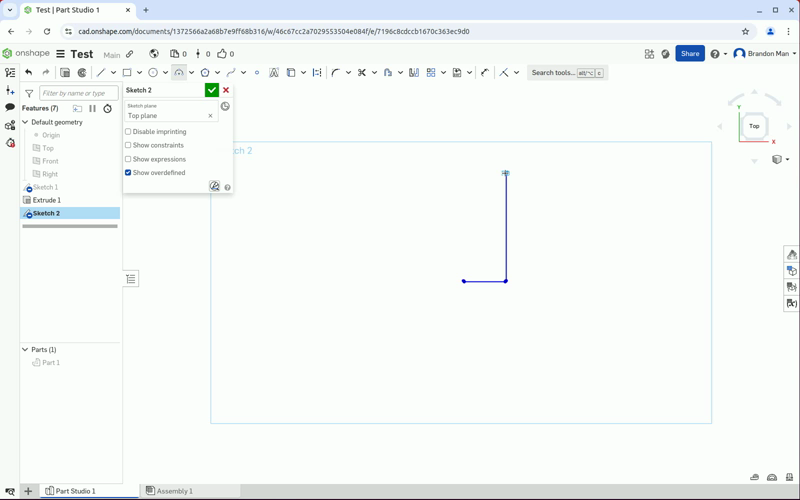
mouse_move(506, 173)
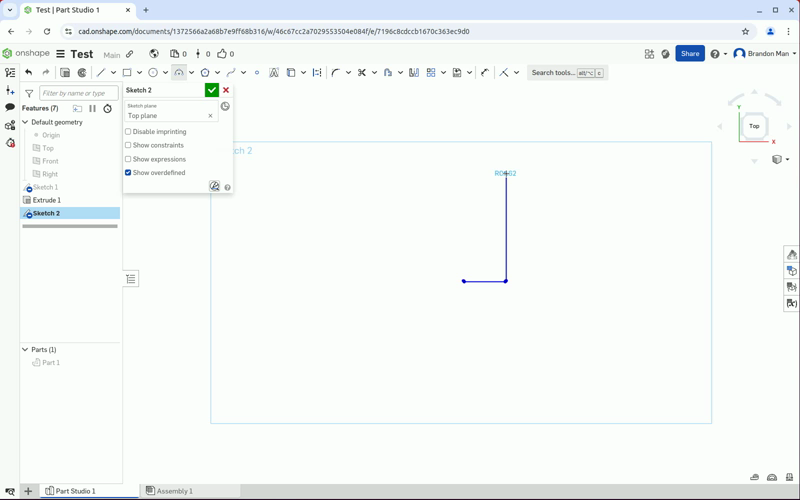
scroll(6)
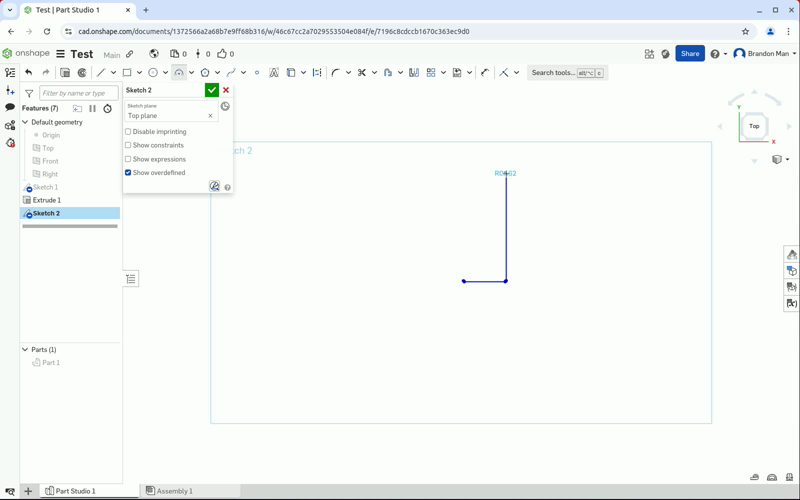
scroll(6)
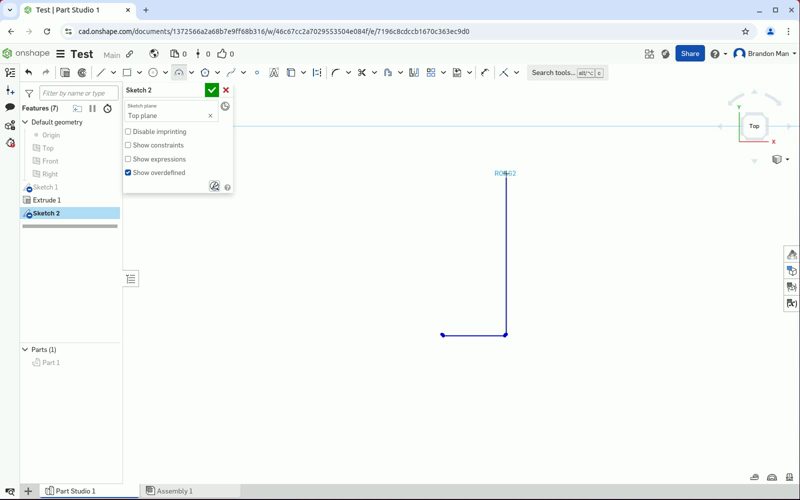
scroll(6)
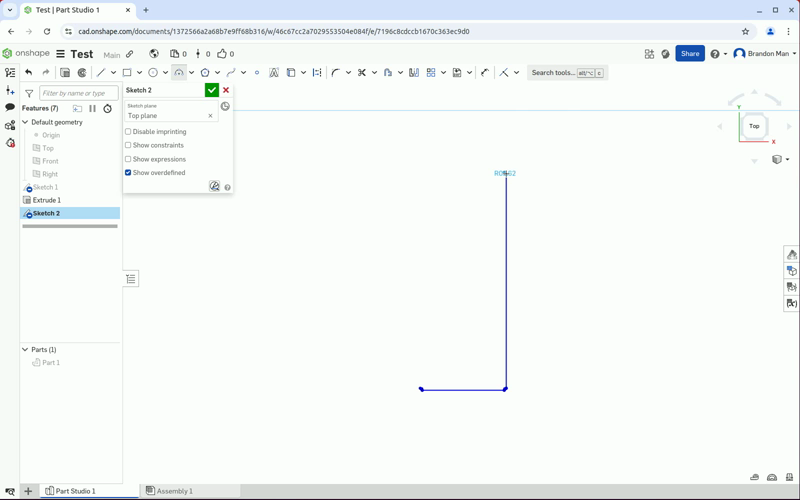
scroll(6)
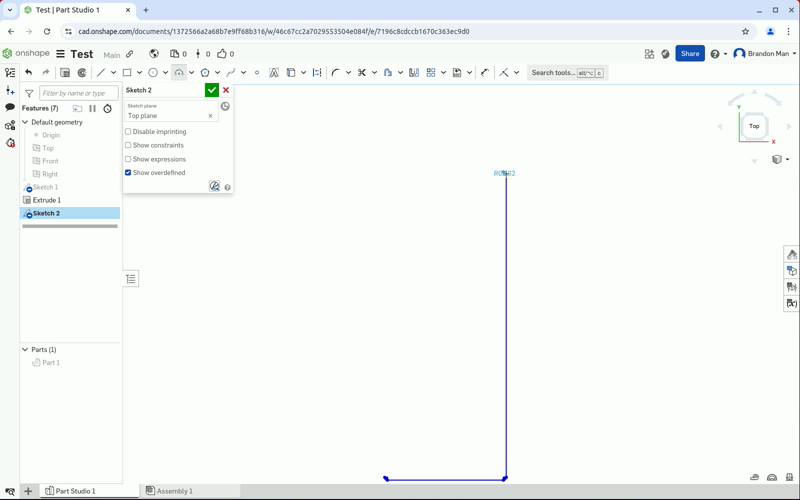
scroll(6)
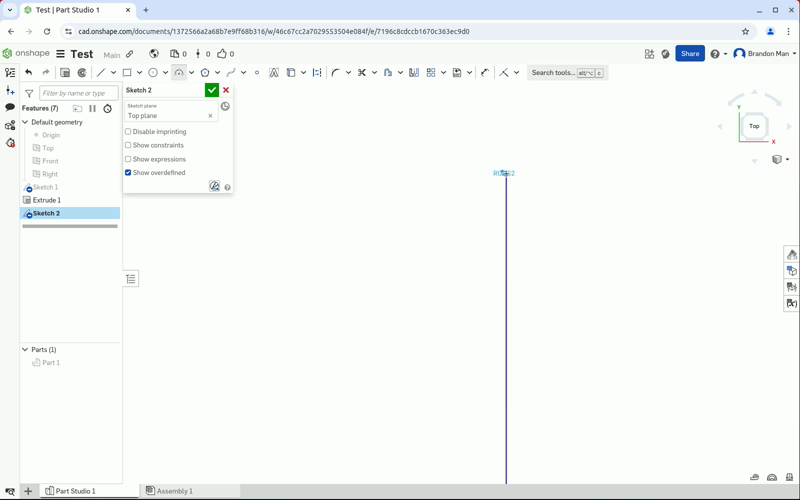
scroll(6)
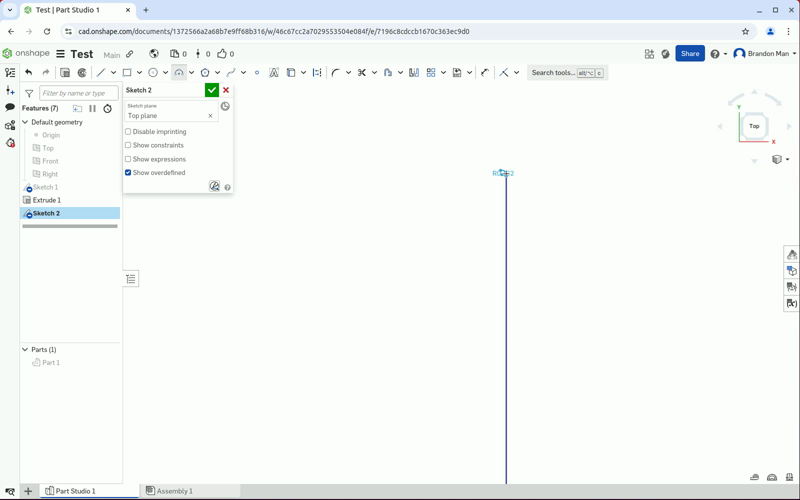
scroll(6)
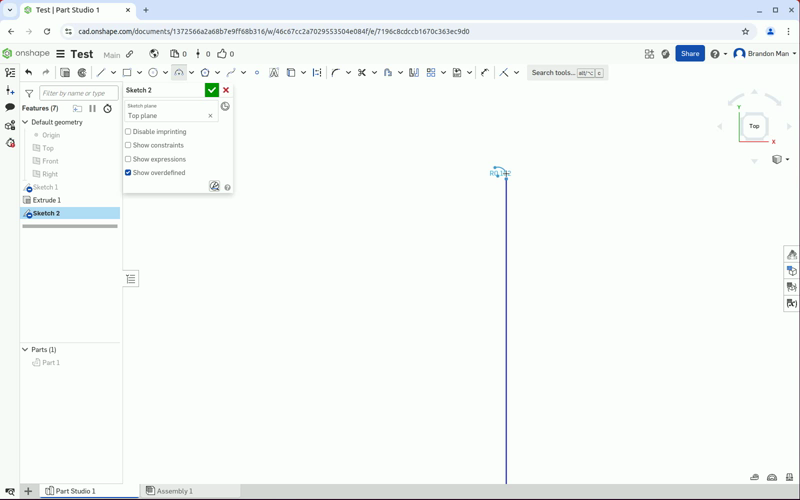
click(506, 173)
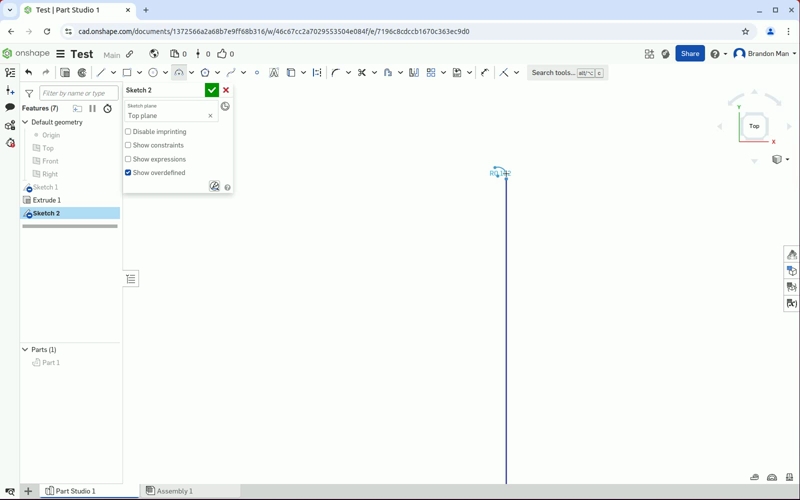
scroll(-6)
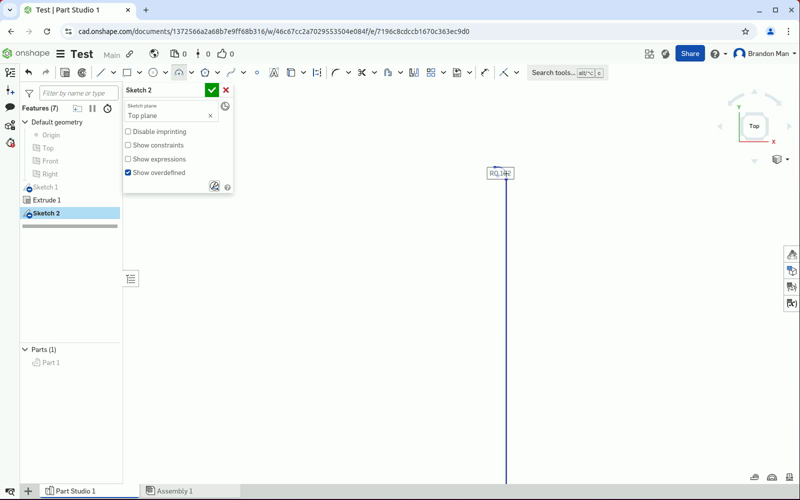
scroll(-6)
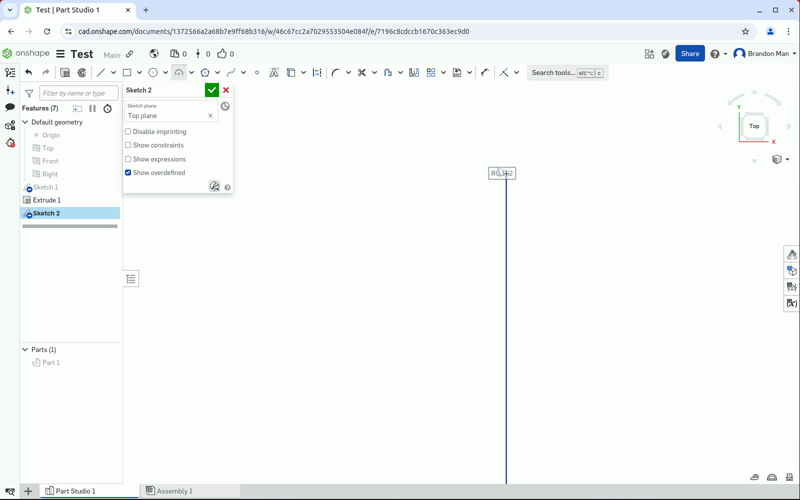
scroll(-6)
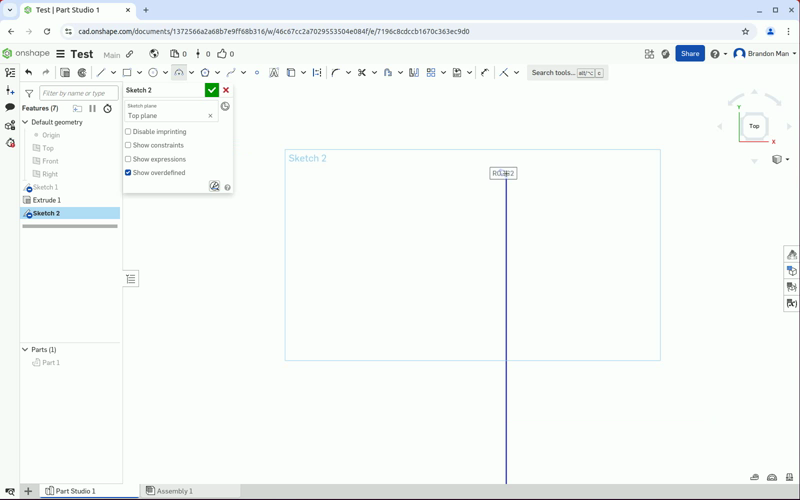
scroll(-6)
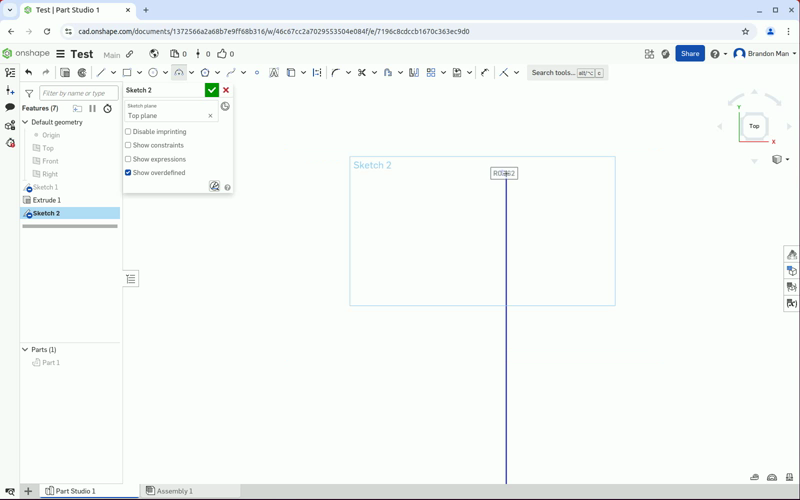
scroll(-6)
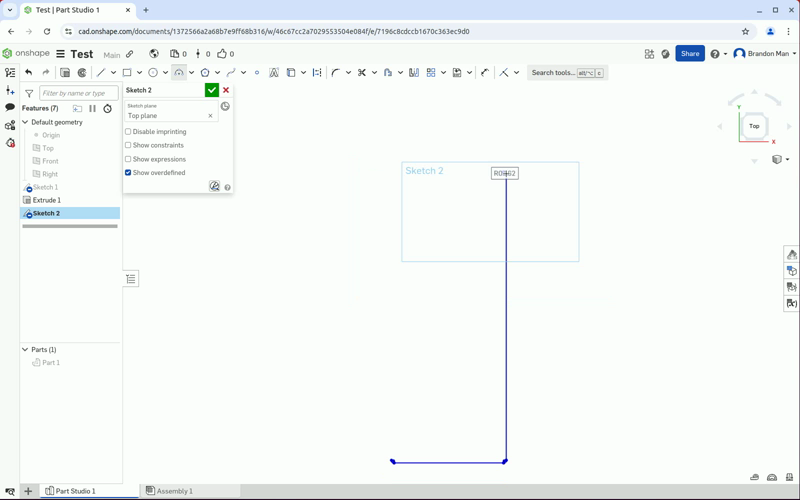
scroll(-6)
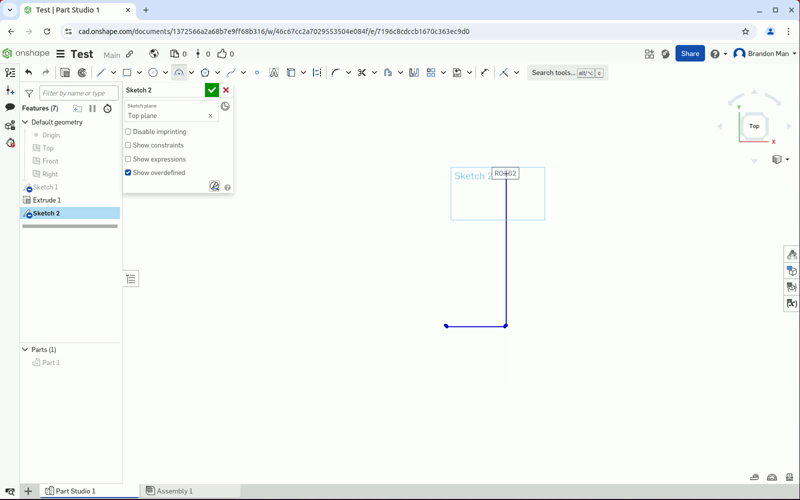
scroll(-6)
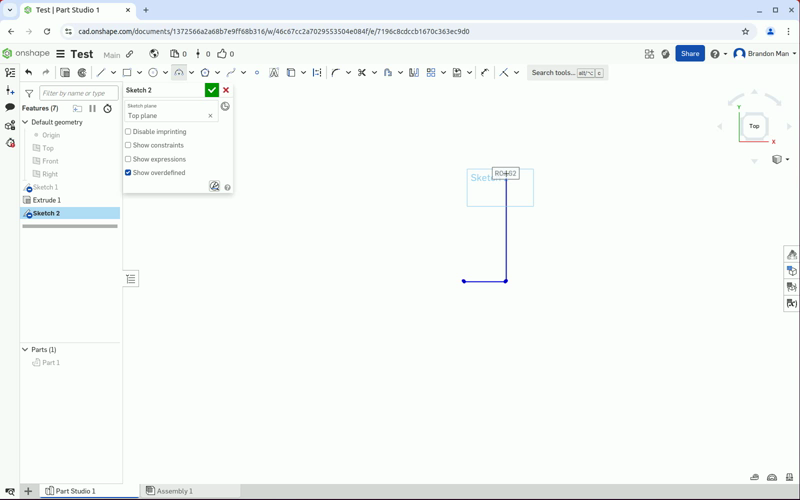
key_up(shift)
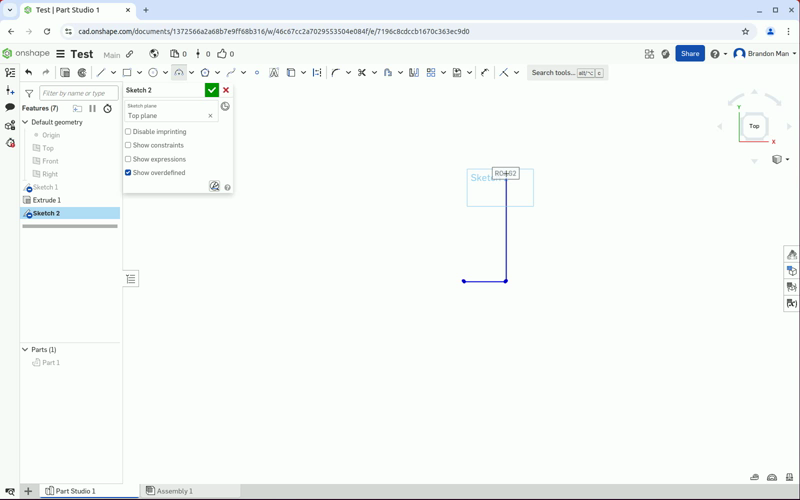
key(esc)
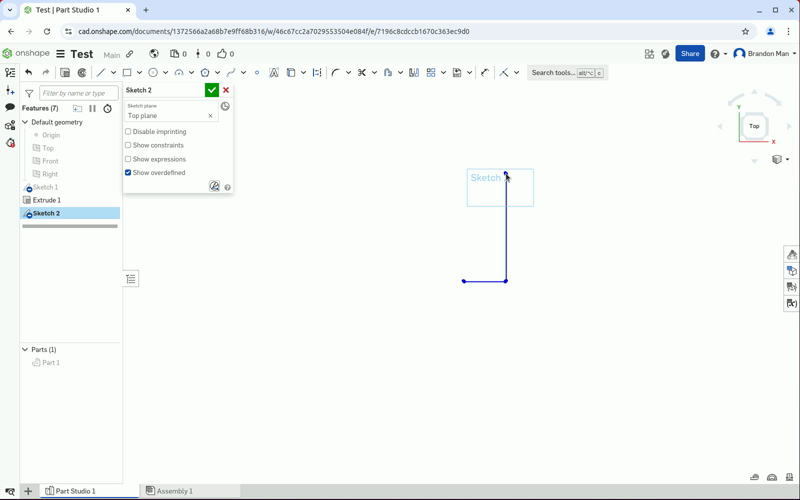
key(l)
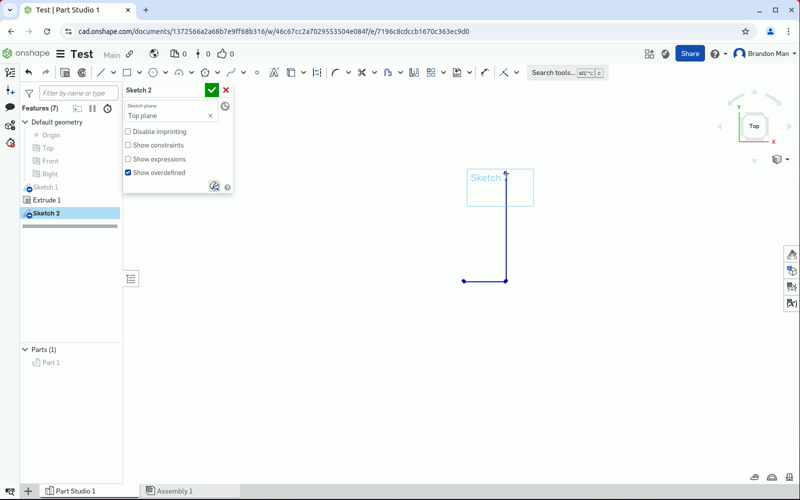
mouse_move(505, 172)
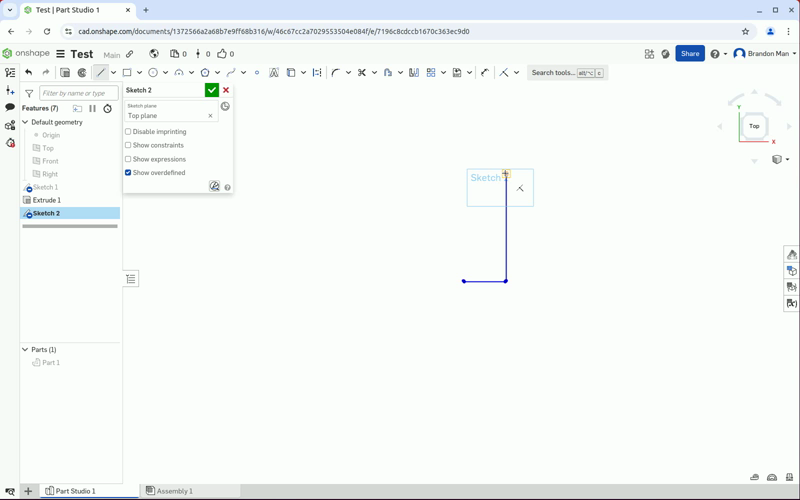
scroll(6)
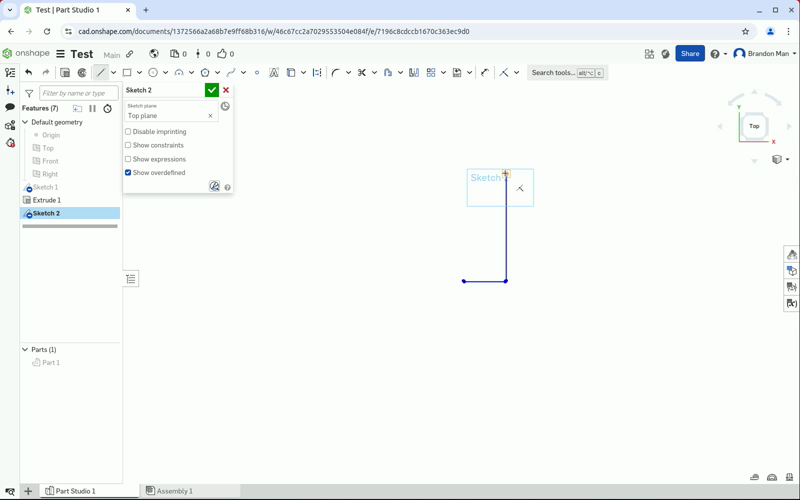
scroll(6)
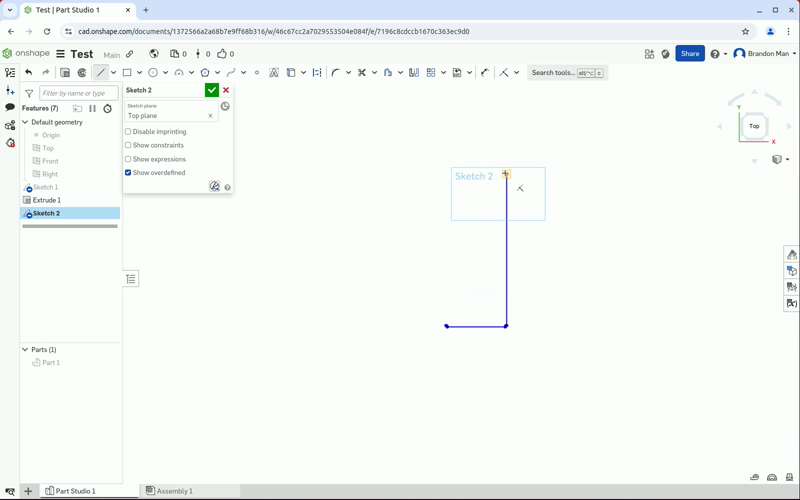
scroll(6)
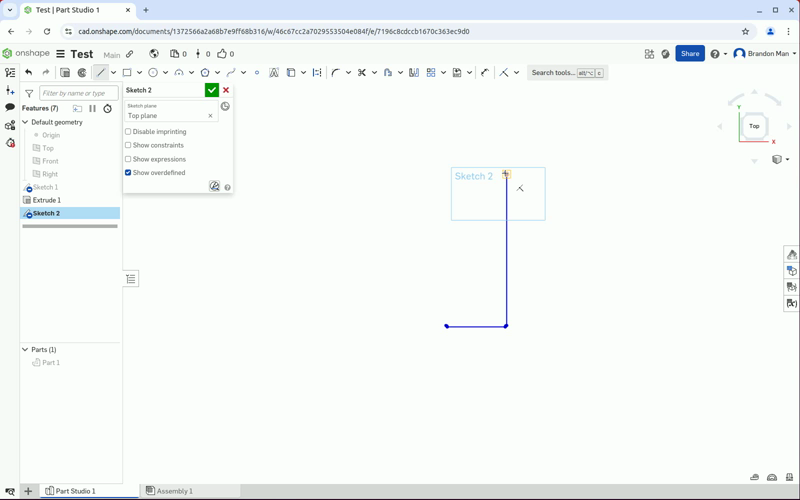
scroll(6)
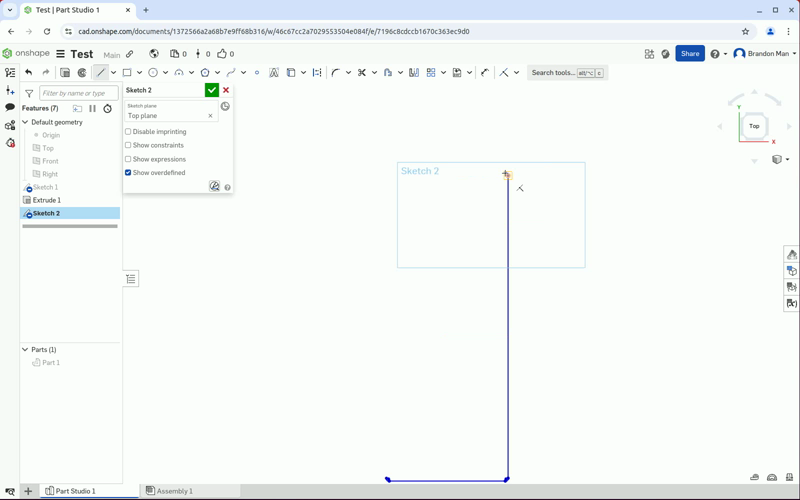
scroll(6)
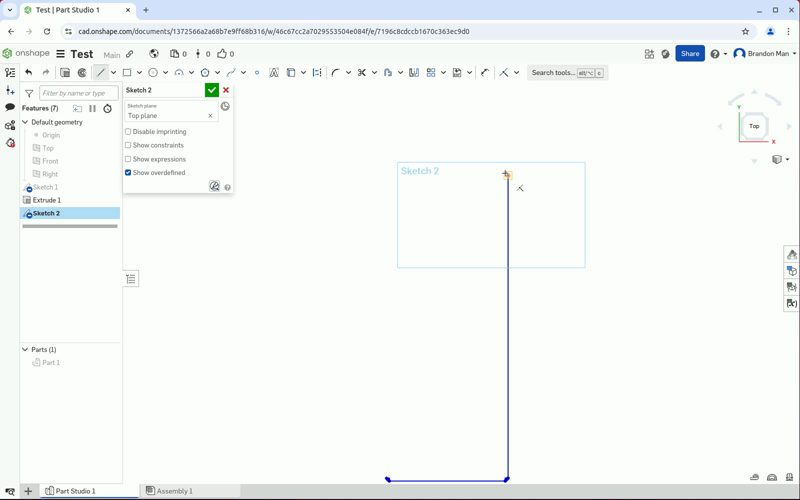
scroll(6)
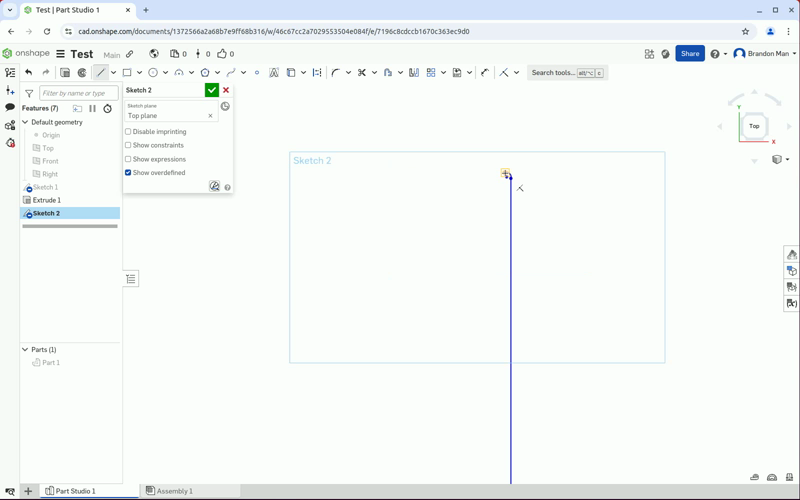
scroll(6)
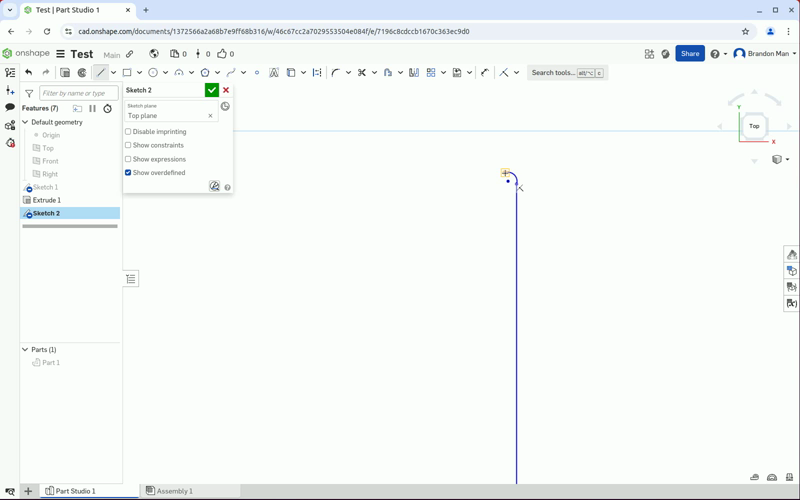
click(505, 172)
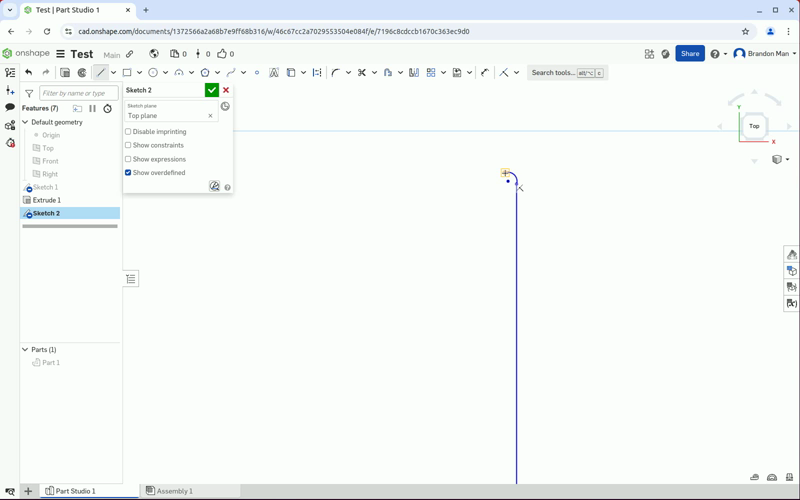
scroll(-6)
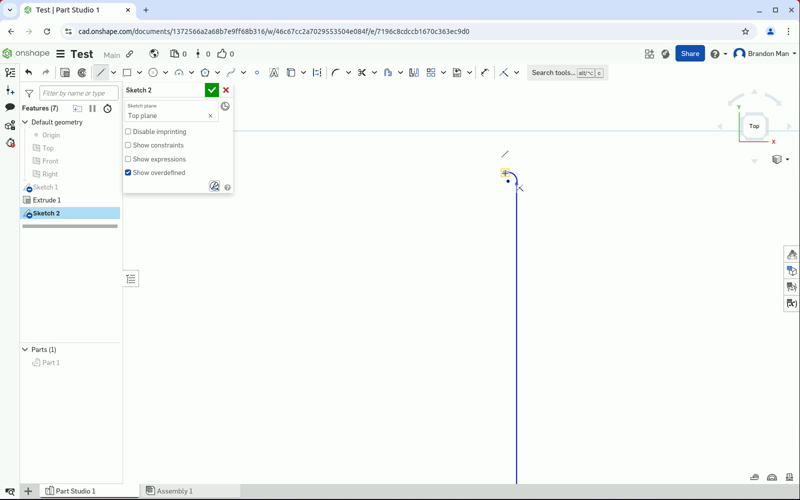
scroll(-6)
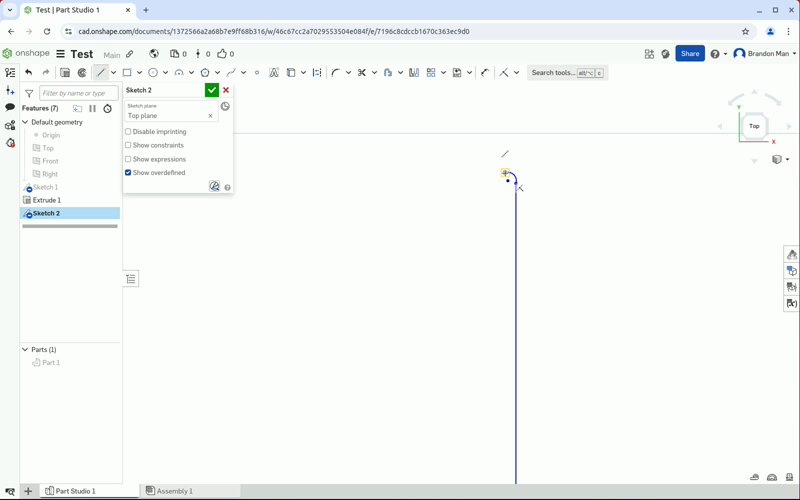
scroll(-6)
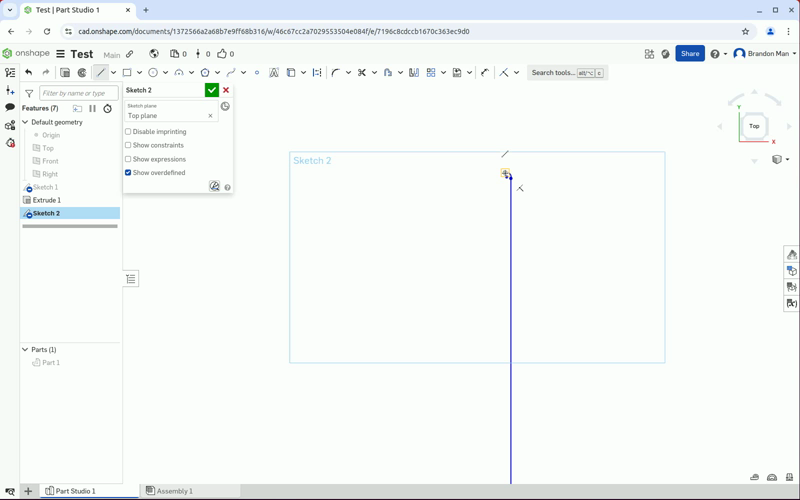
scroll(-6)
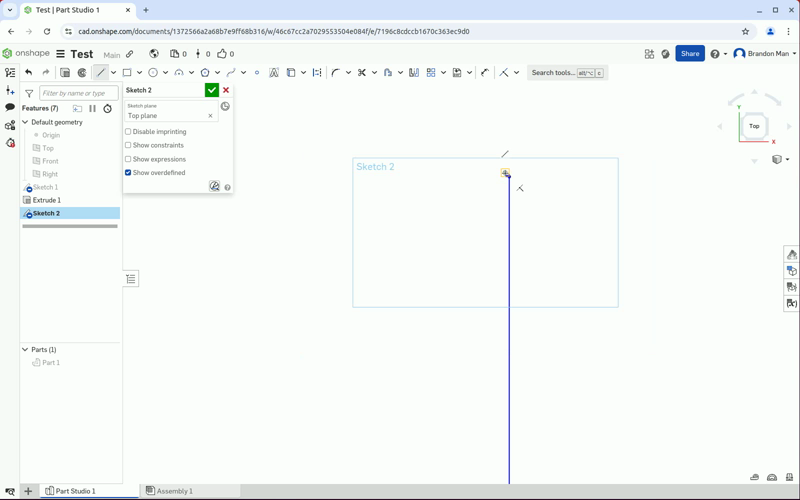
scroll(-6)
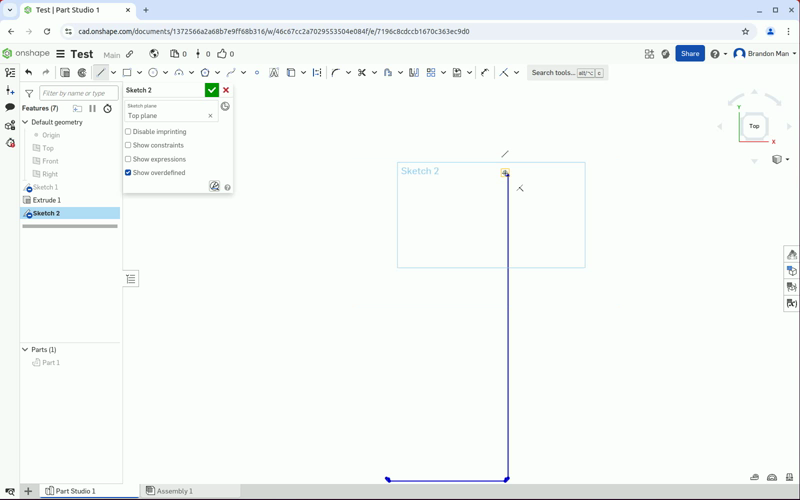
scroll(-6)
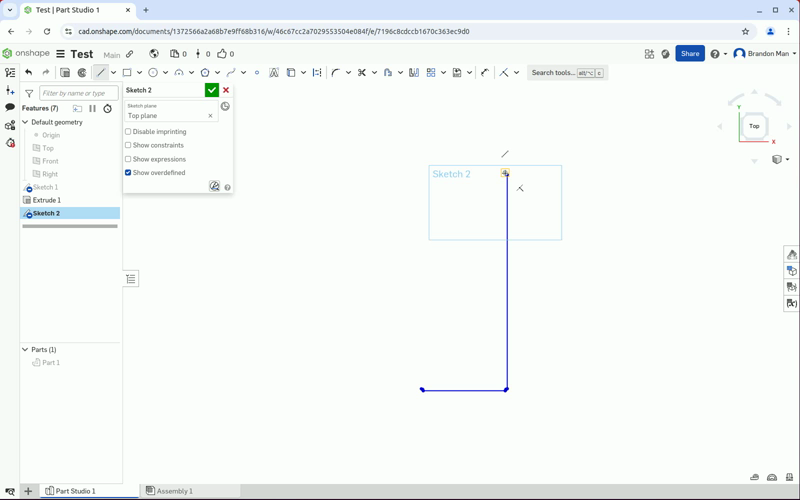
scroll(-6)
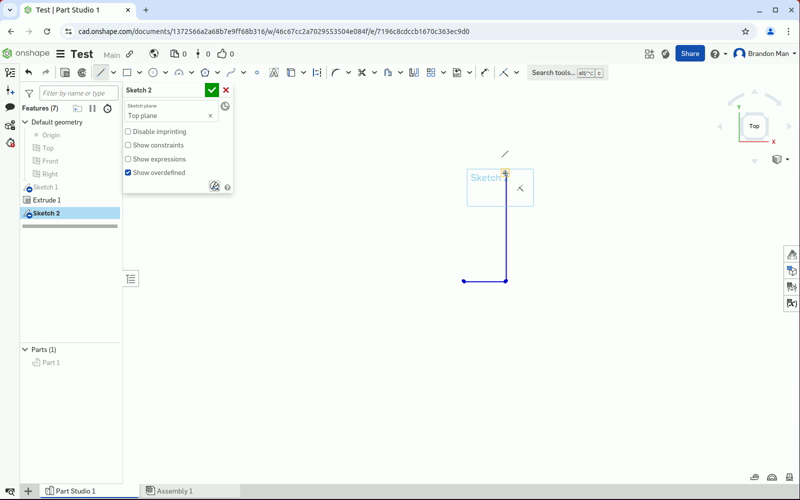
key_down(shift)
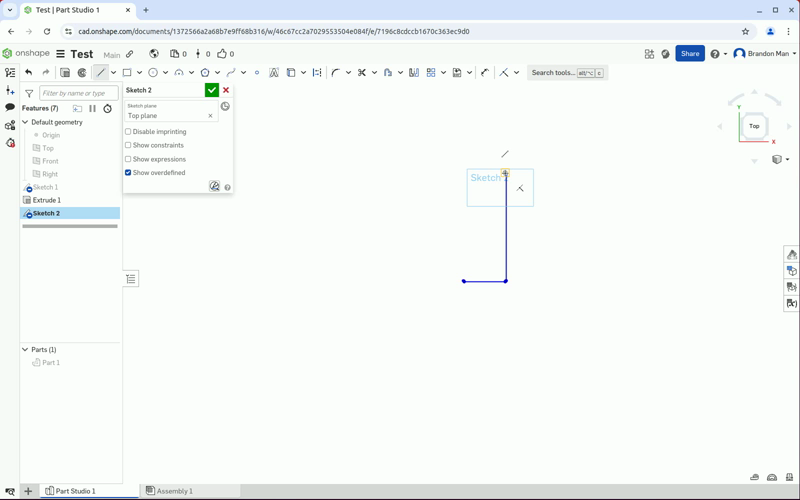
mouse_move(535, 172)
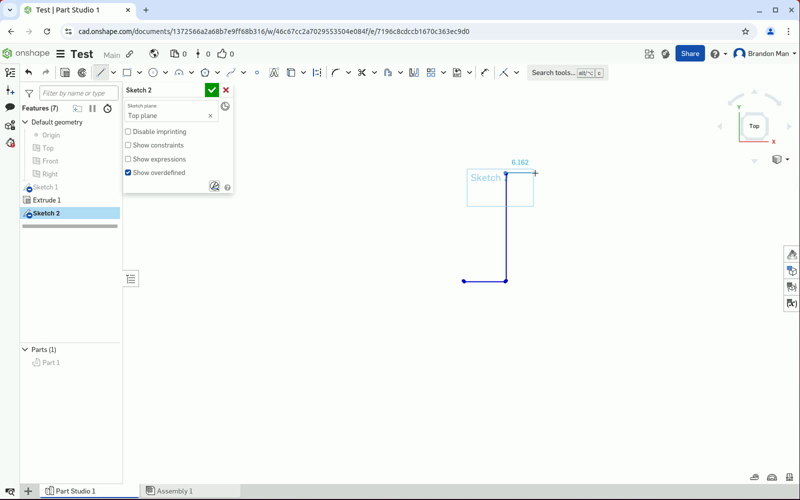
mouse_move(464, 172)
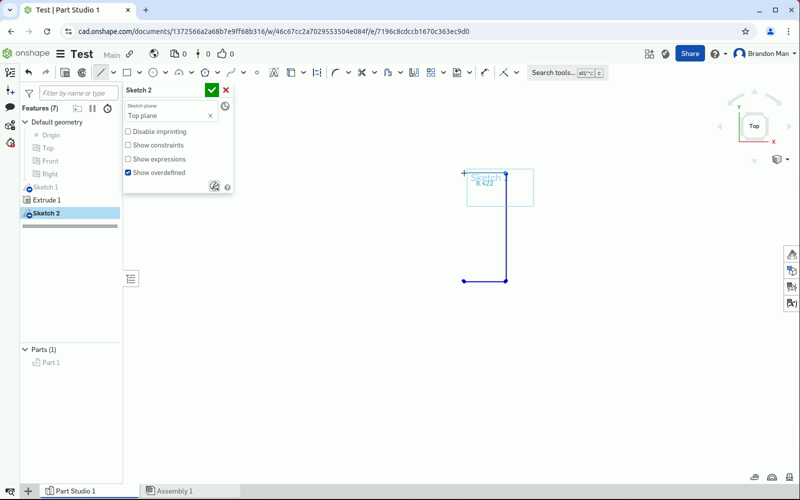
click(464, 172)
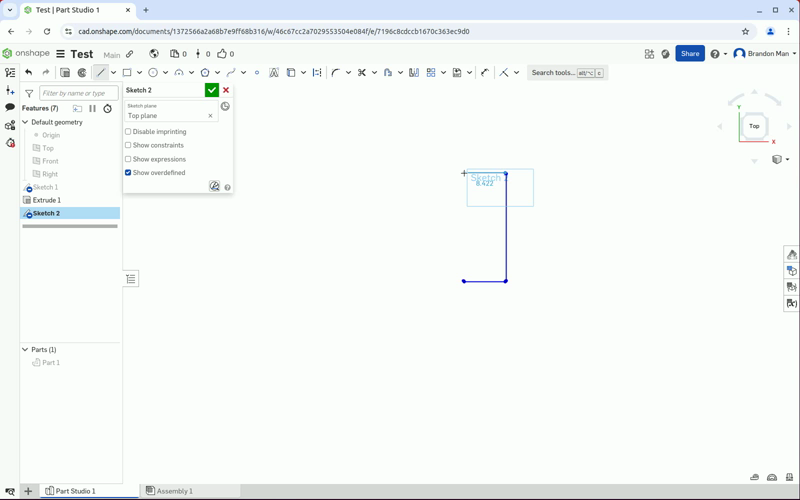
key_up(shift)
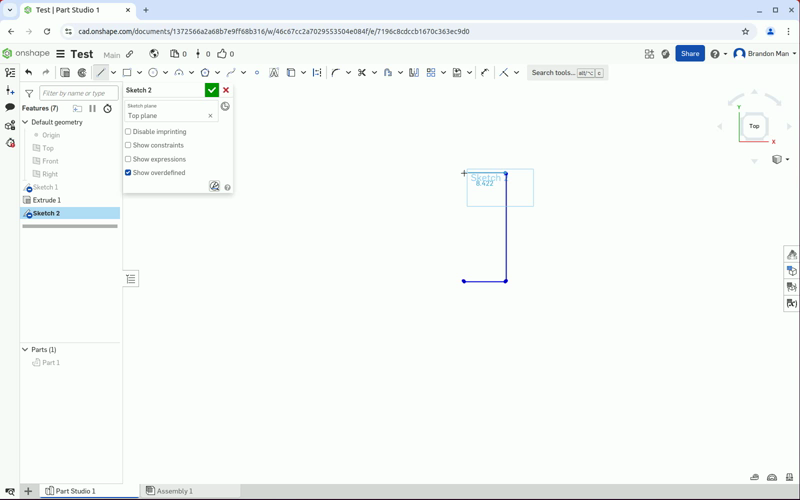
key(esc)
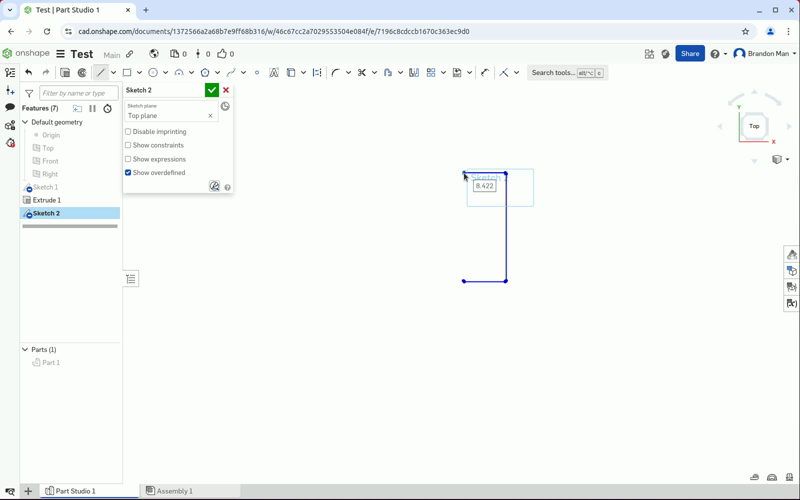
key(a)
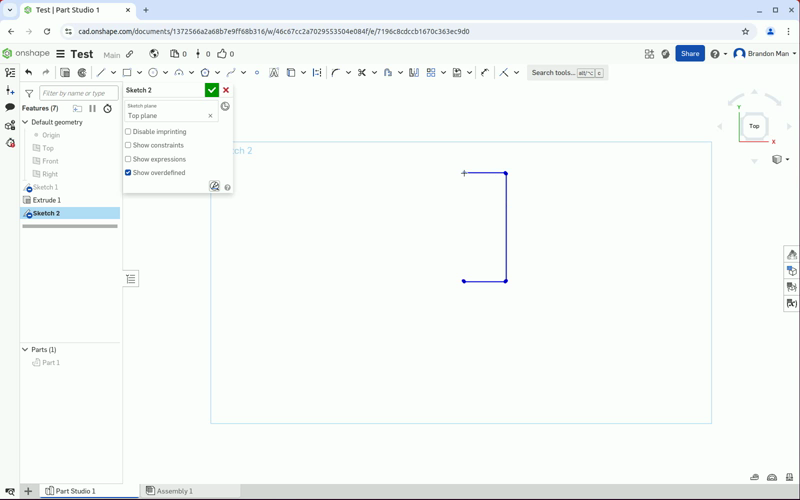
mouse_move(464, 172)
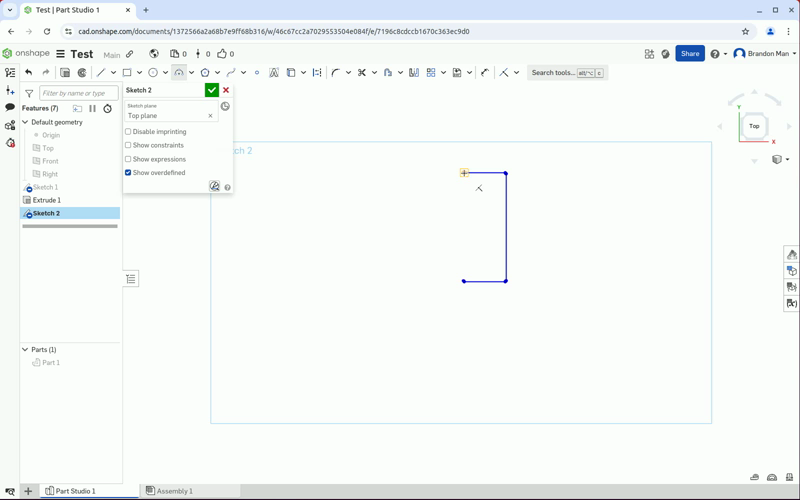
click(464, 172)
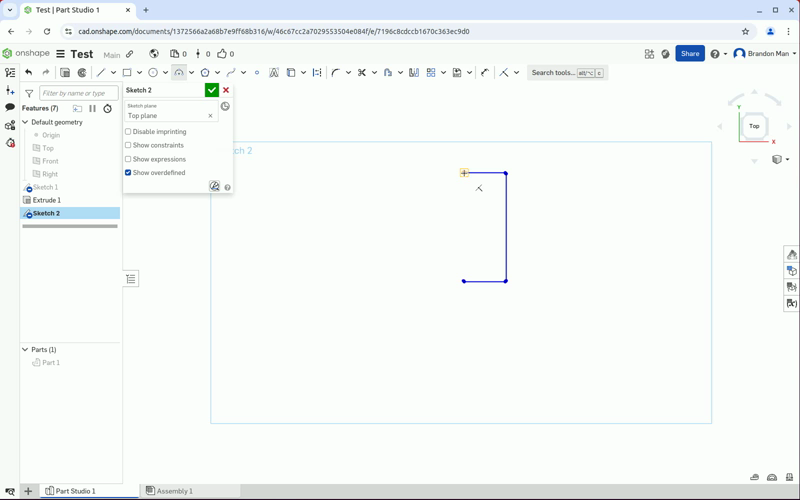
key_down(shift)
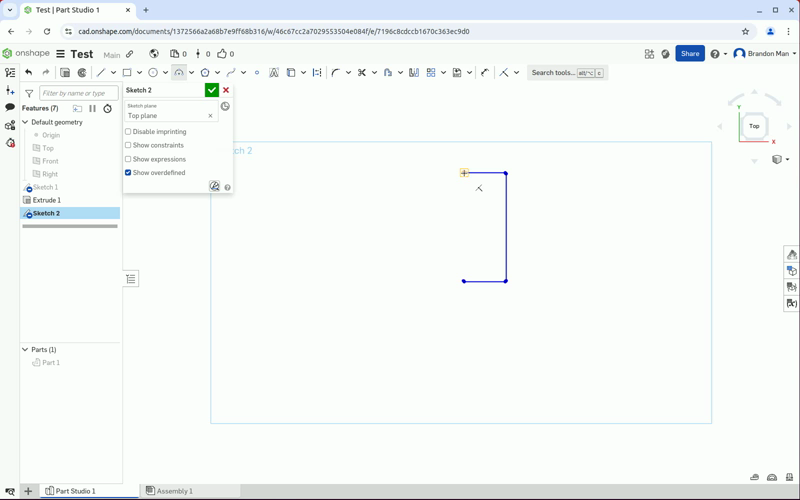
mouse_move(463, 173)
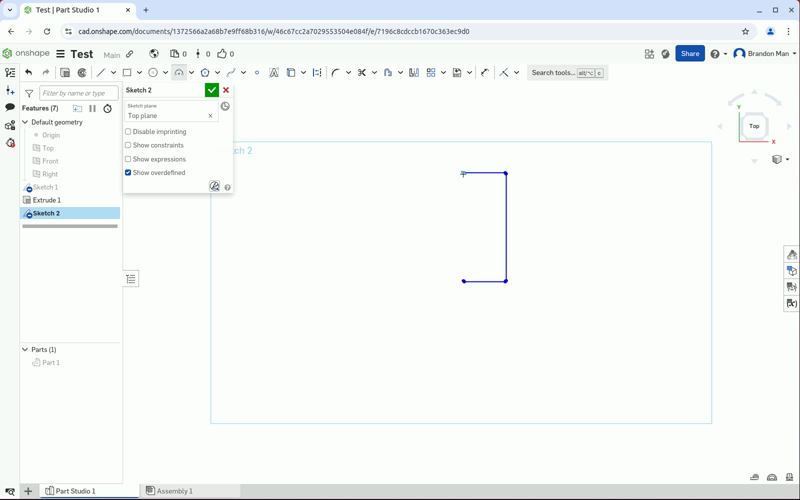
scroll(6)
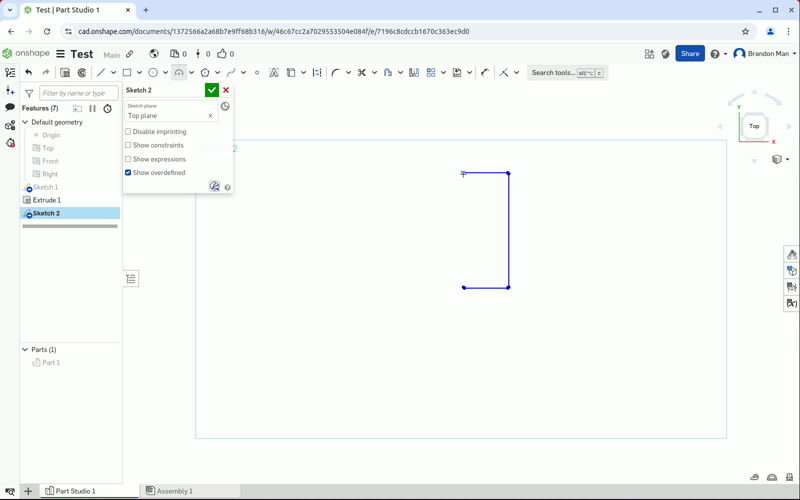
scroll(6)
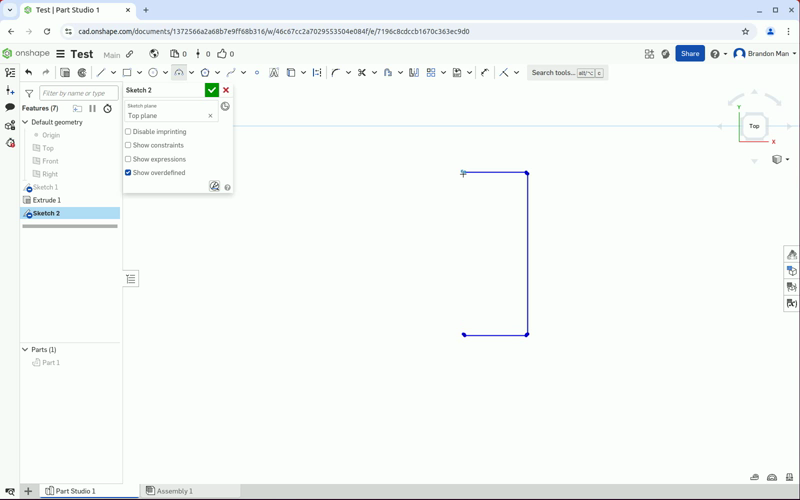
scroll(6)
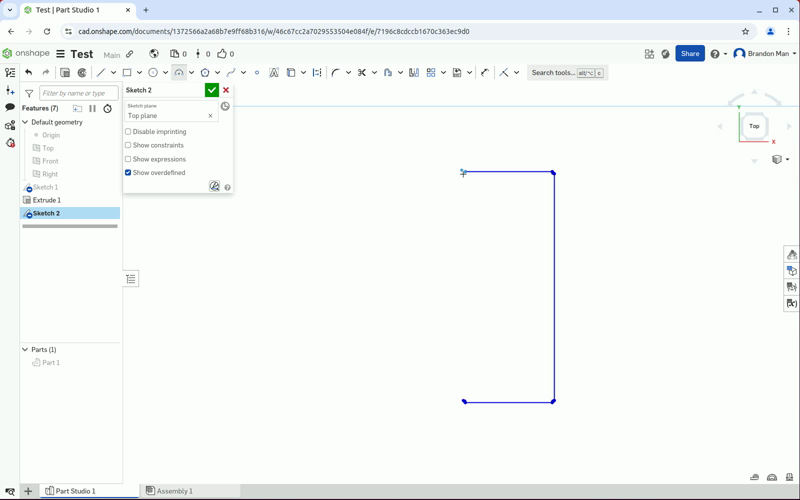
scroll(6)
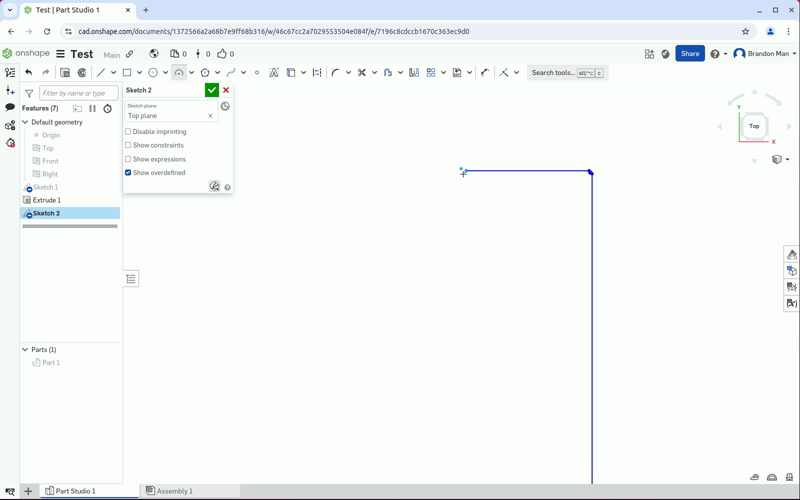
scroll(6)
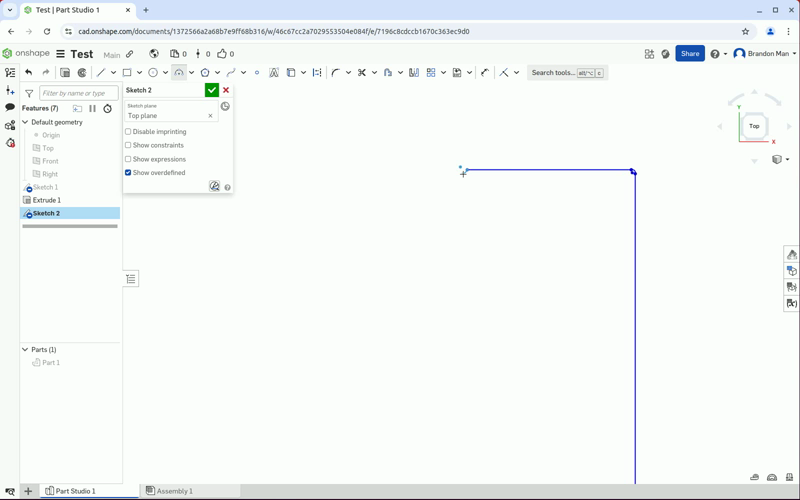
scroll(6)
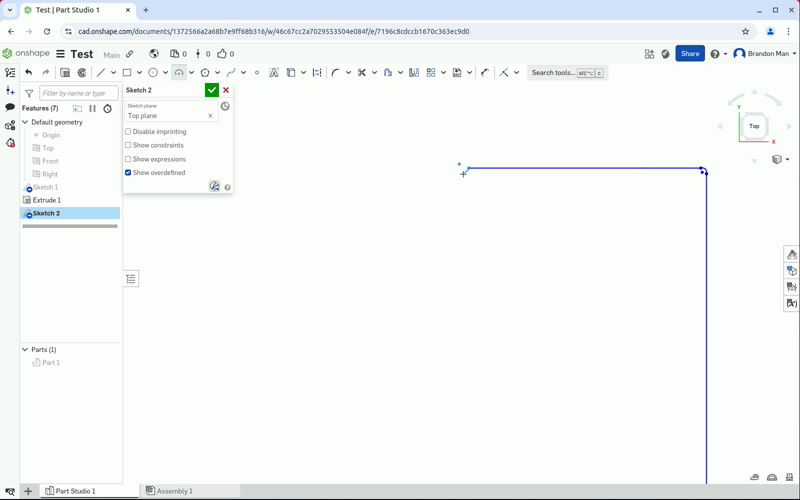
scroll(6)
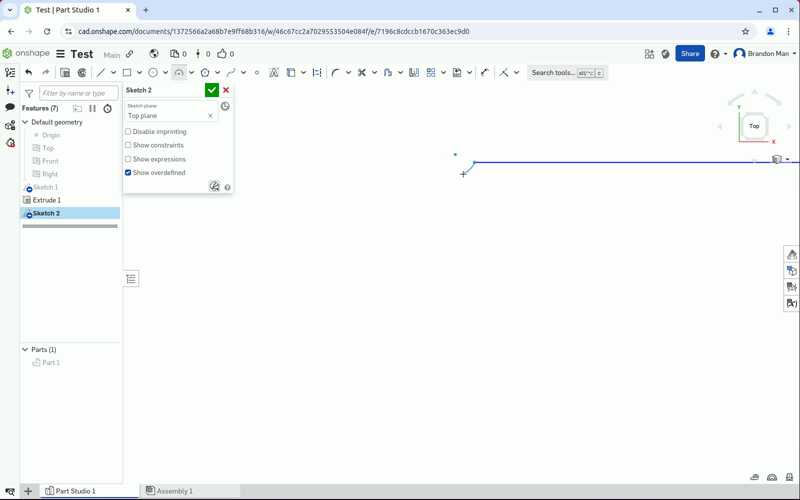
click(463, 173)
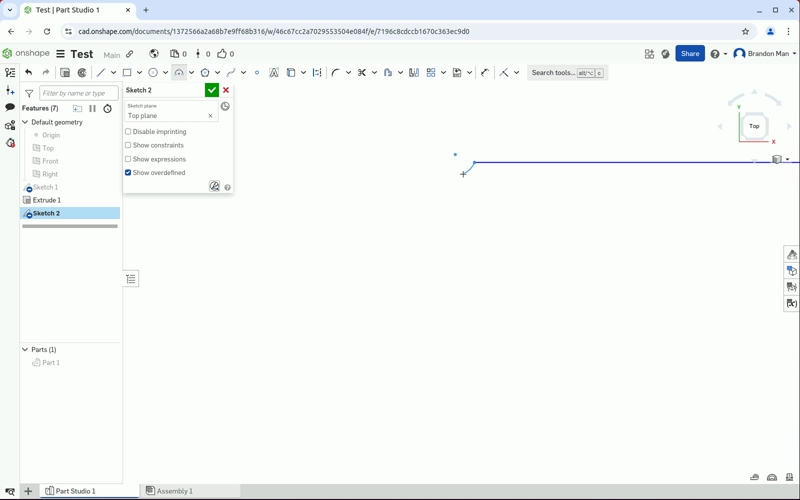
scroll(-6)
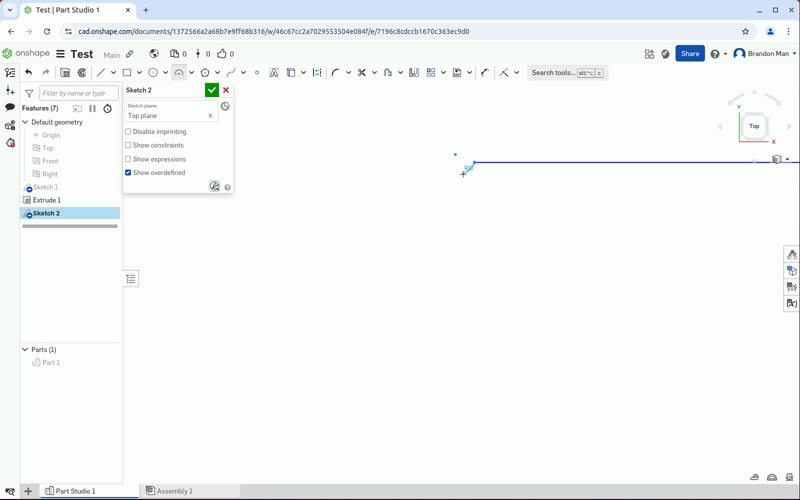
scroll(-6)
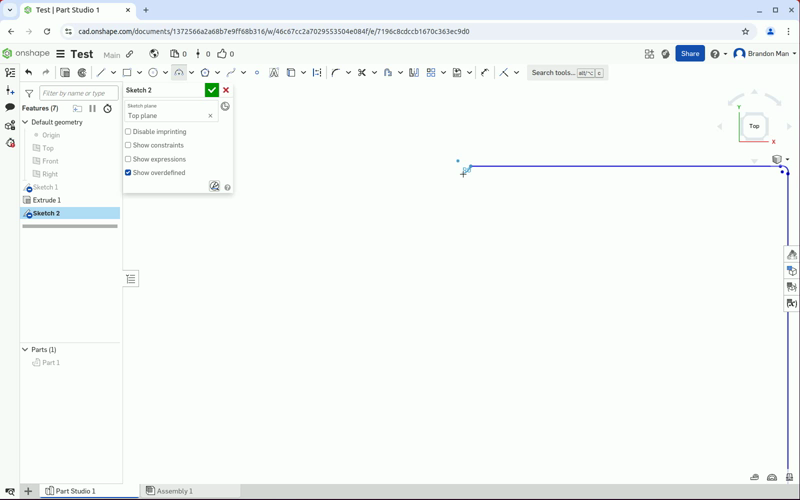
scroll(-6)
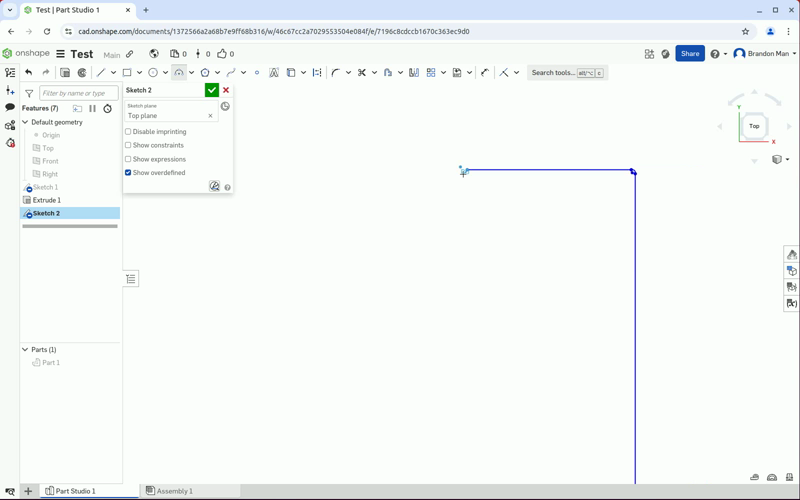
scroll(-6)
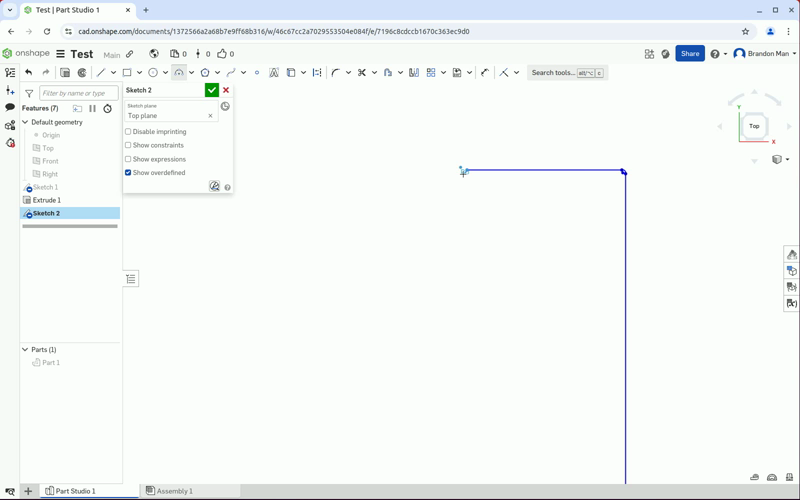
scroll(-6)
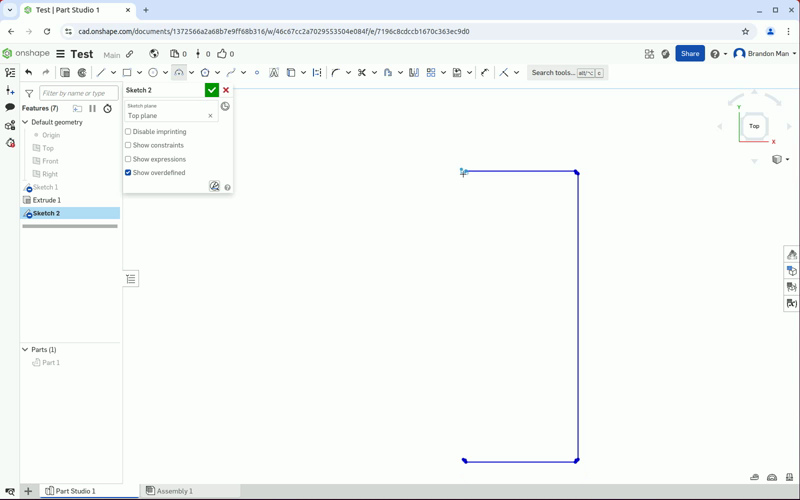
scroll(-6)
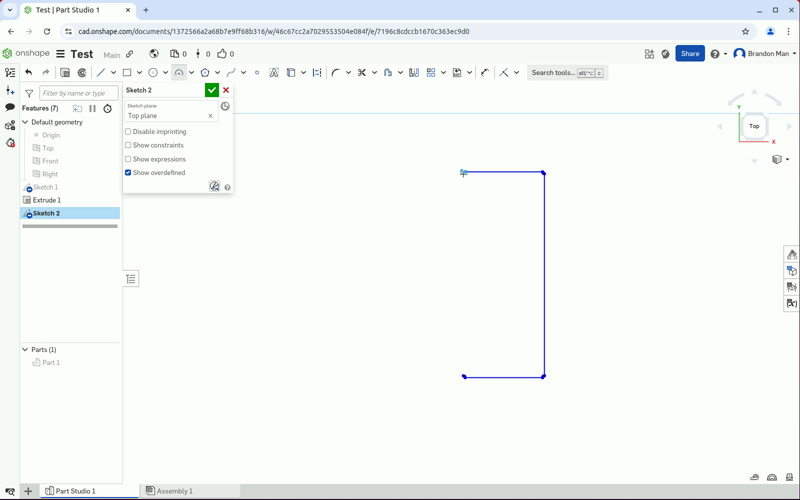
scroll(-6)
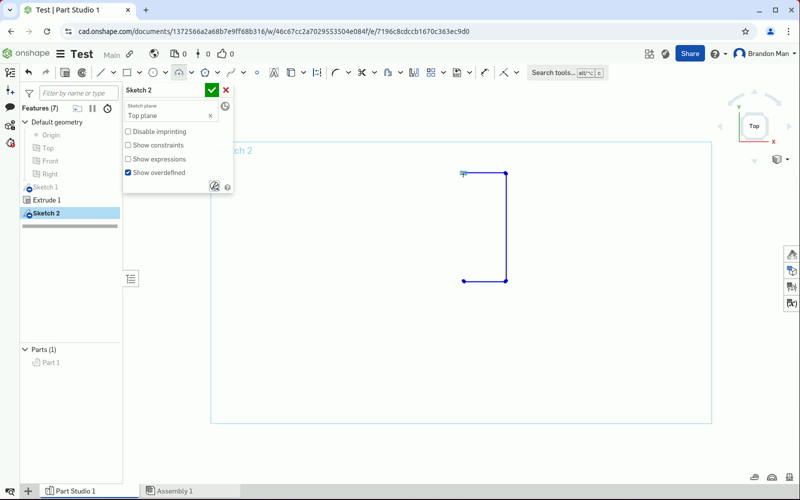
mouse_move(463, 173)
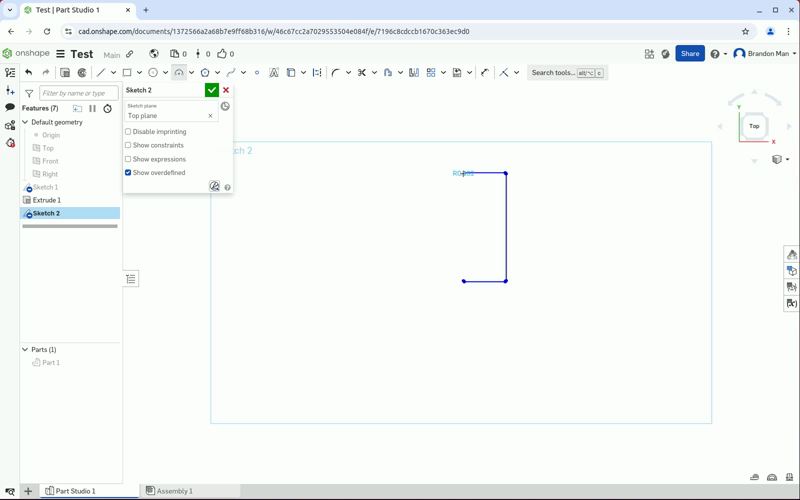
scroll(6)
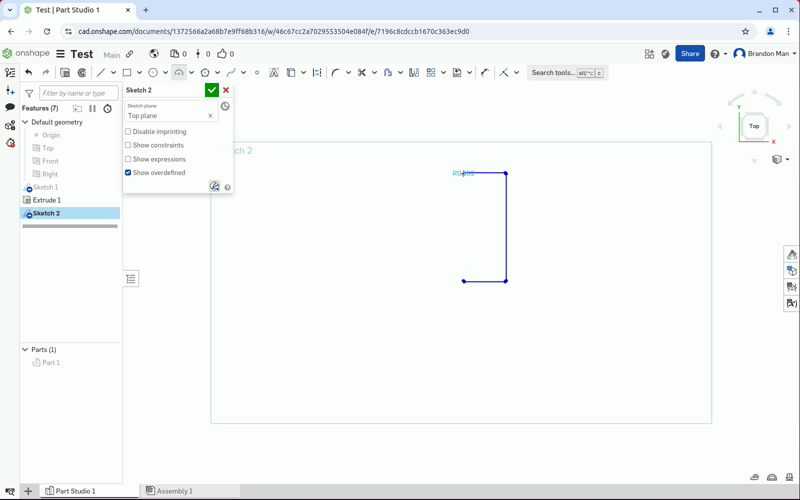
scroll(6)
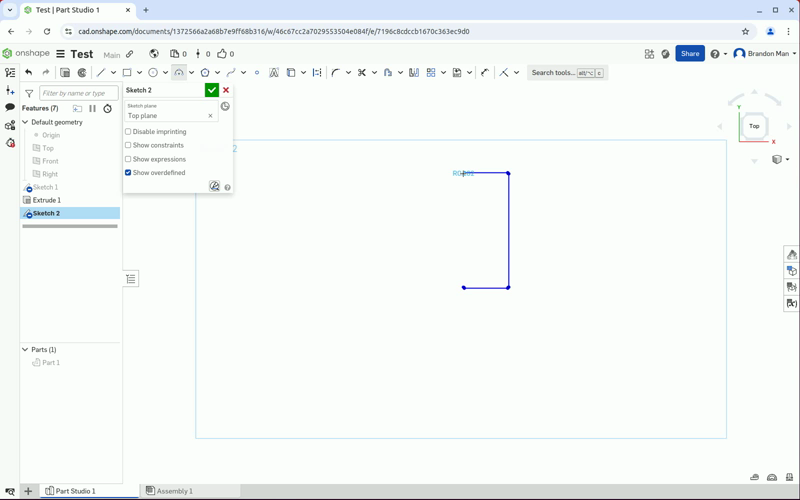
scroll(6)
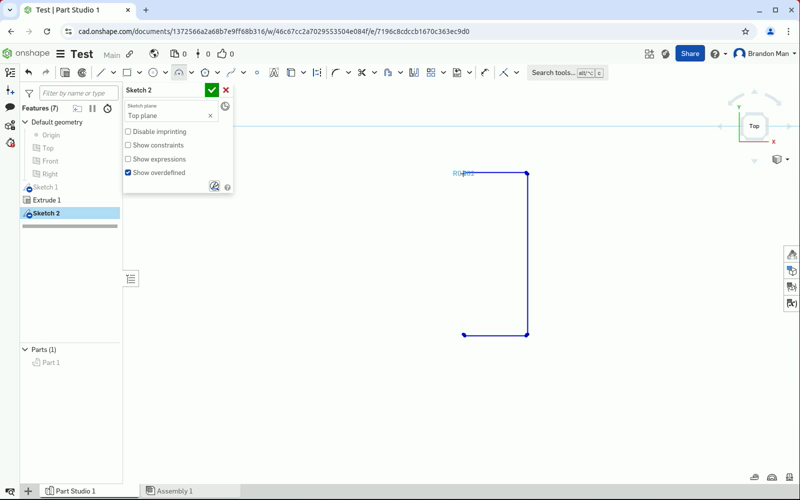
scroll(6)
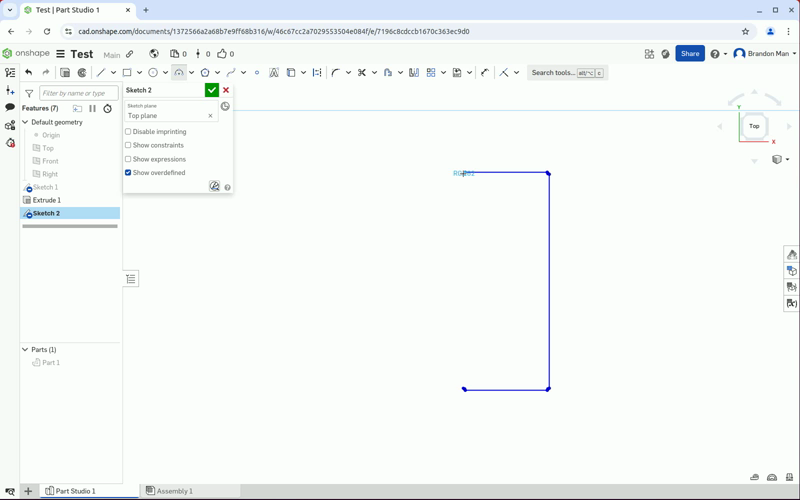
scroll(6)
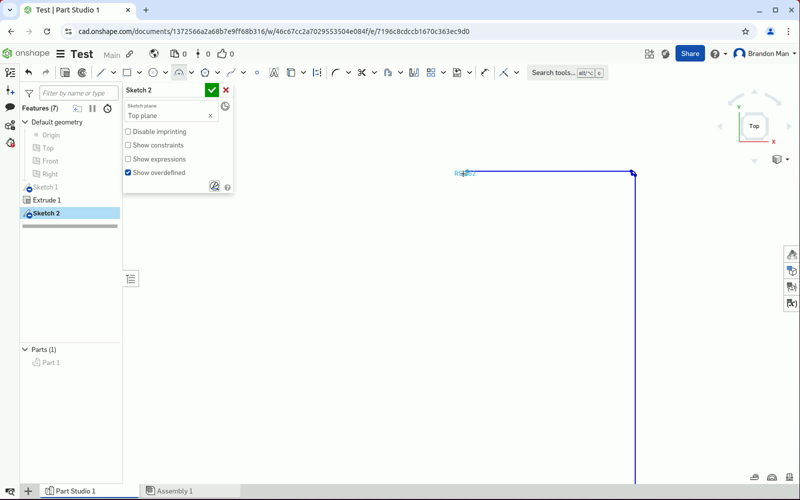
scroll(6)
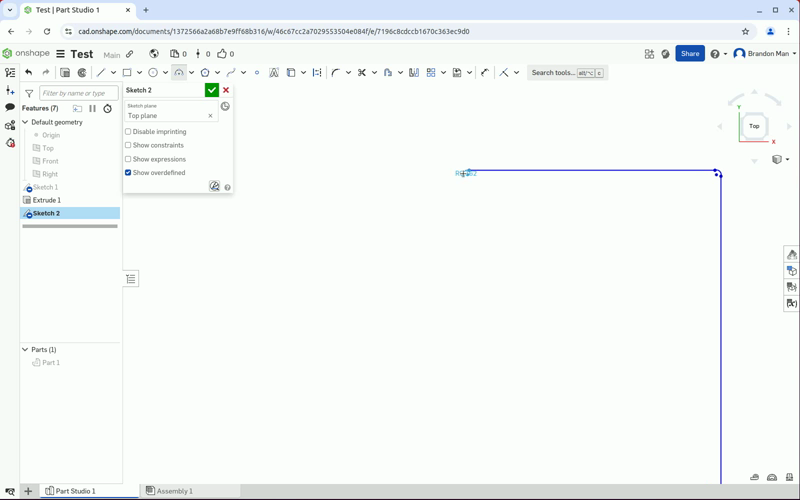
scroll(6)
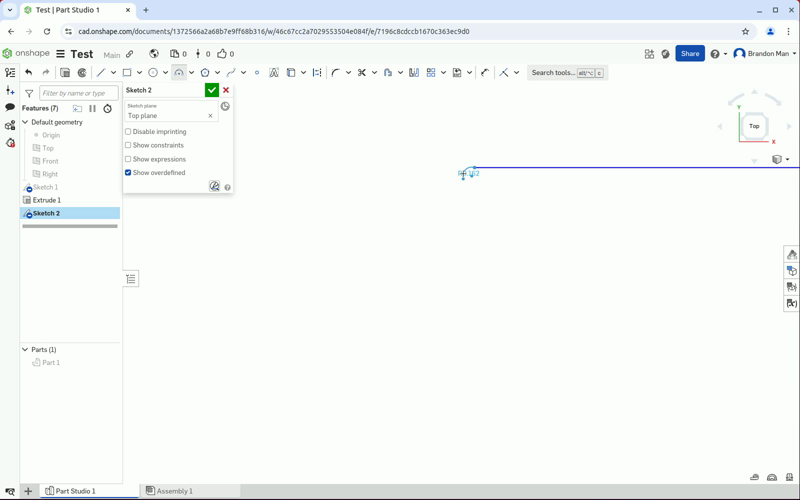
click(463, 173)
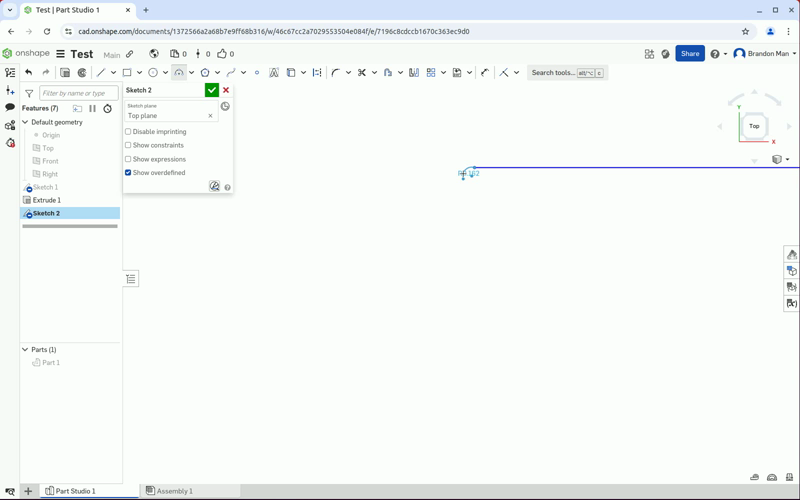
scroll(-6)
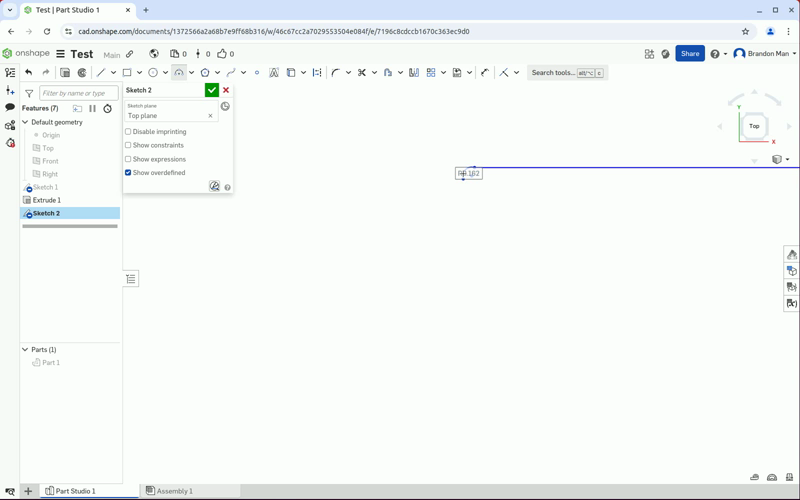
scroll(-6)
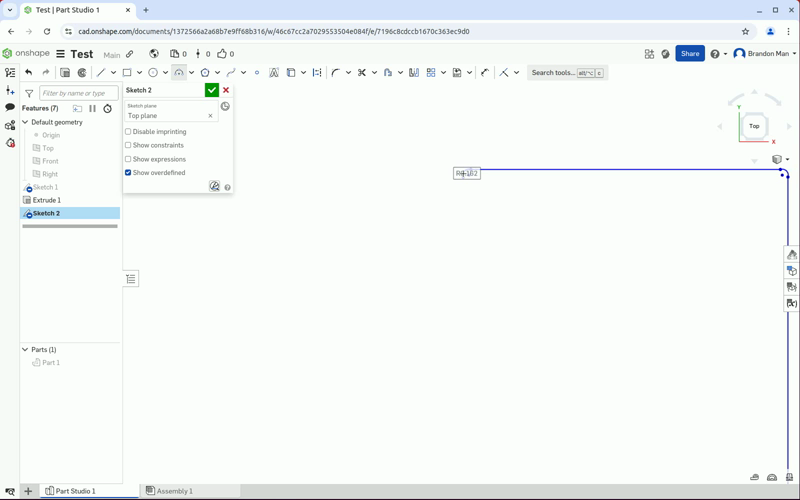
scroll(-6)
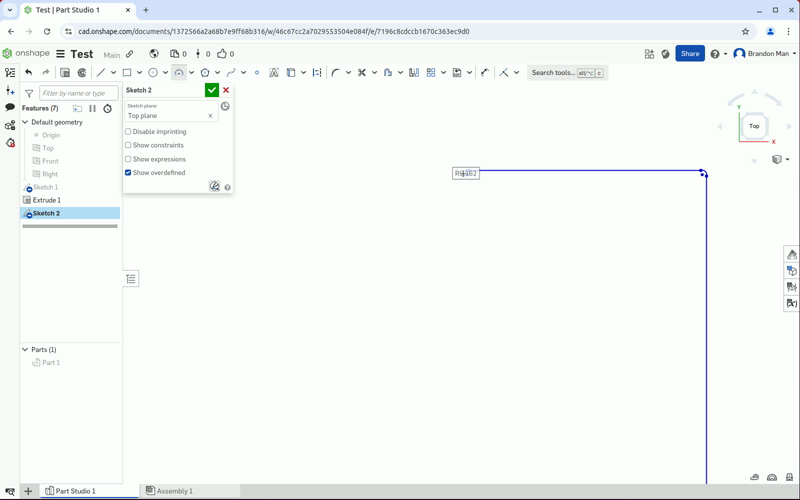
scroll(-6)
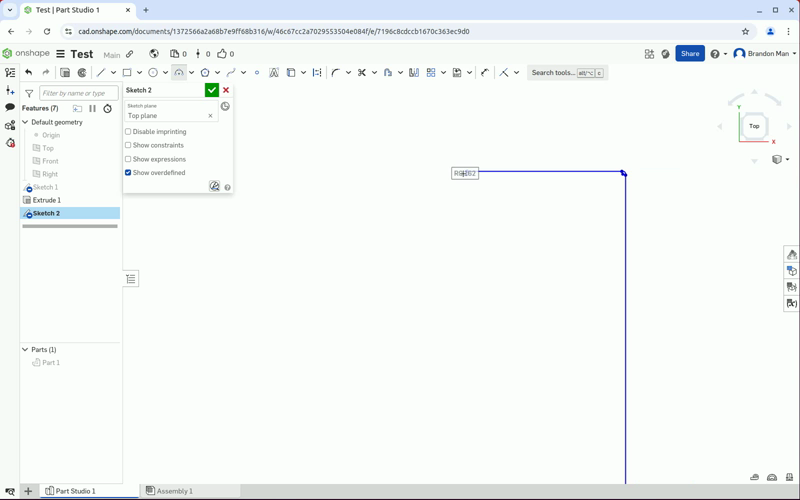
scroll(-6)
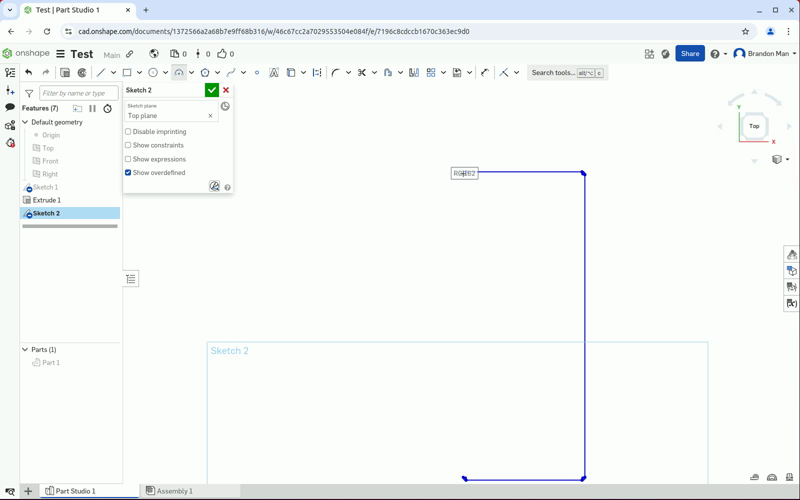
scroll(-6)
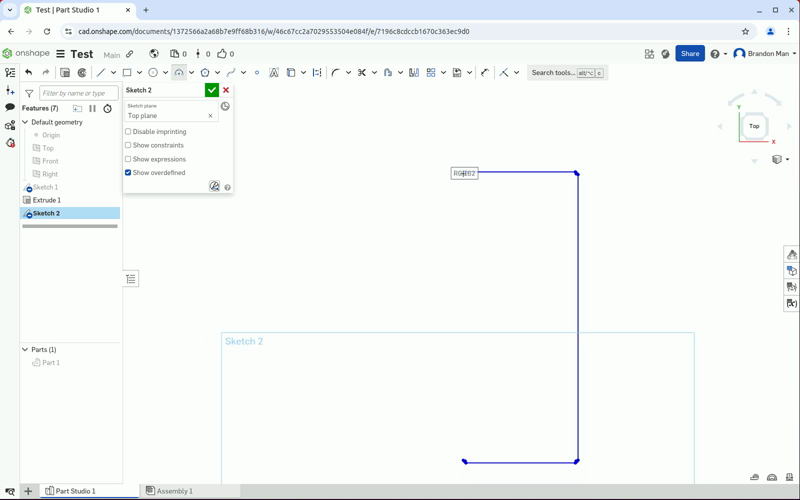
scroll(-6)
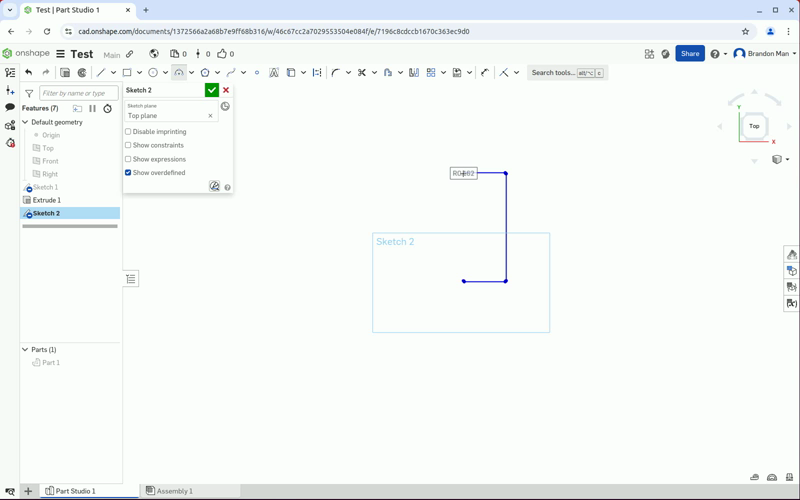
key_up(shift)
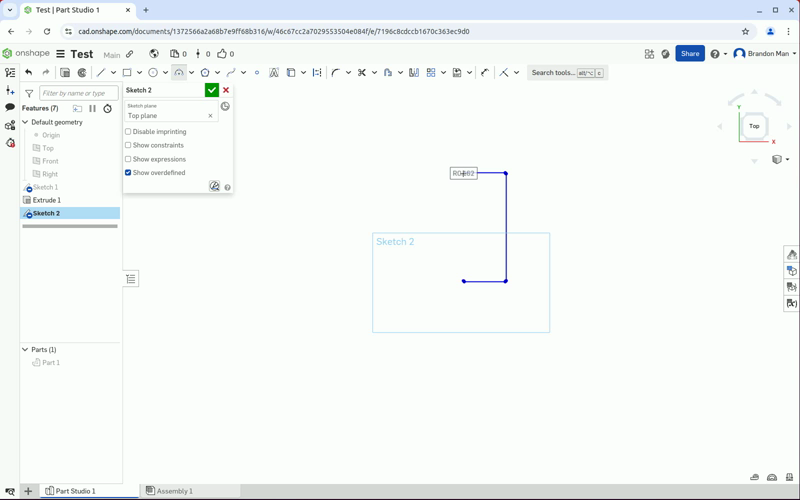
key(esc)
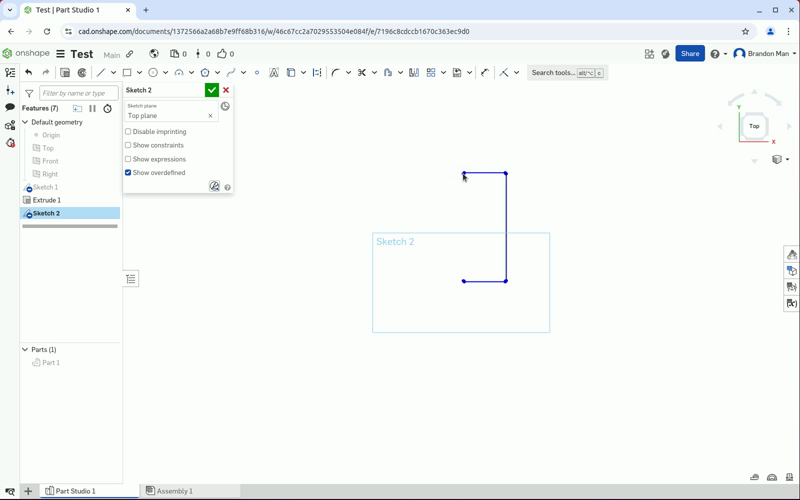
key(l)
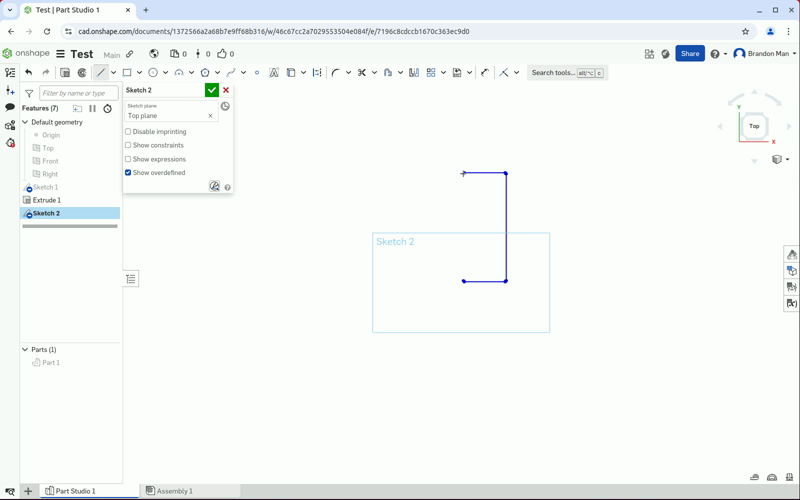
mouse_move(463, 173)
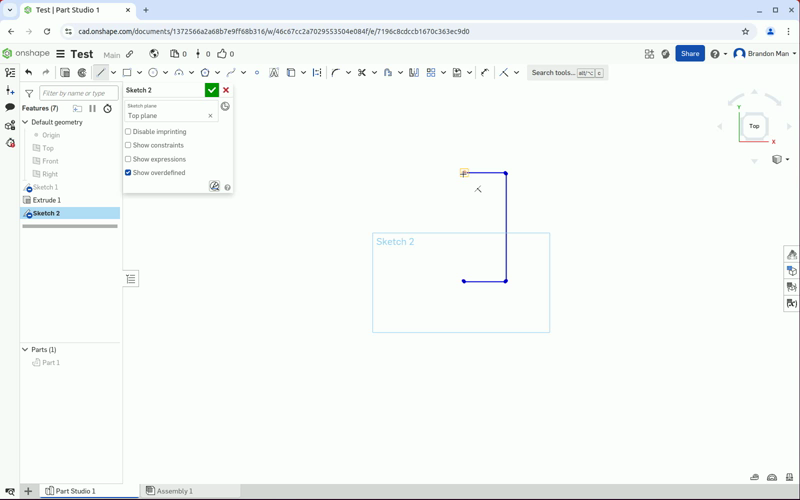
scroll(6)
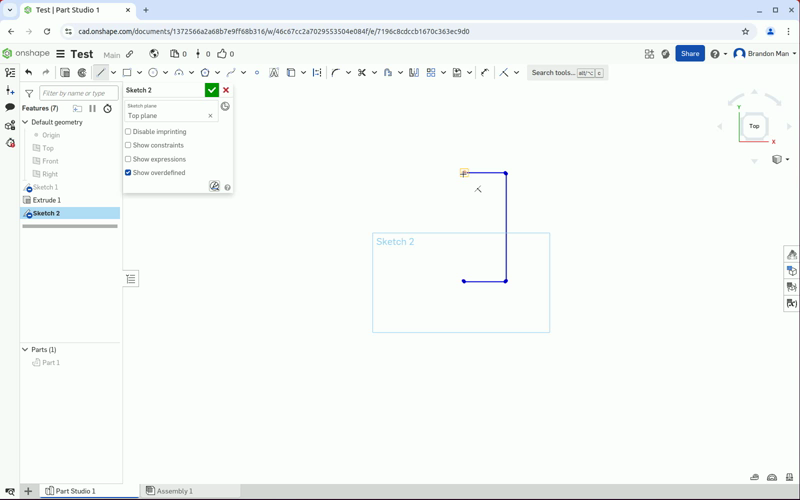
scroll(6)
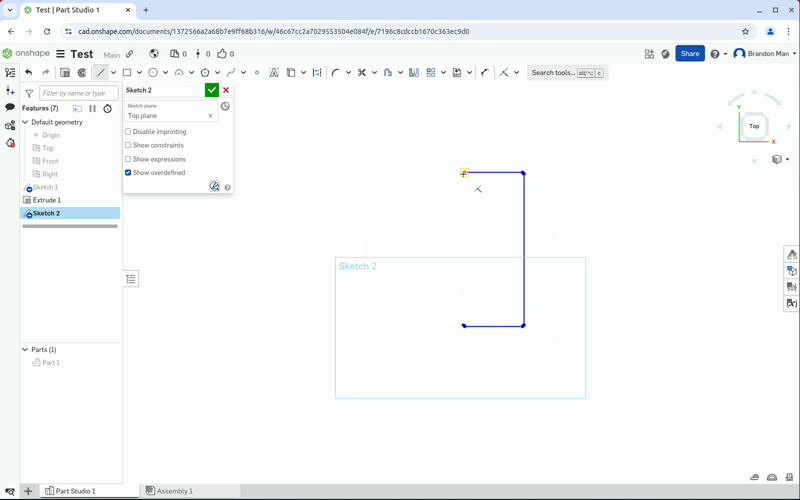
scroll(6)
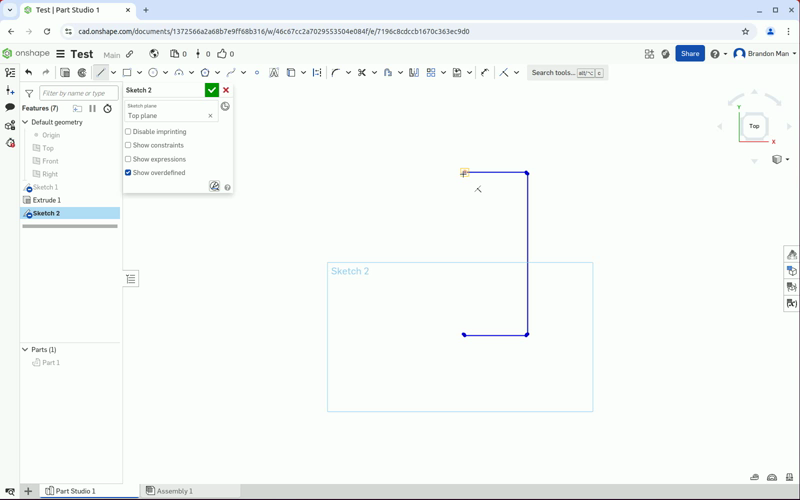
scroll(6)
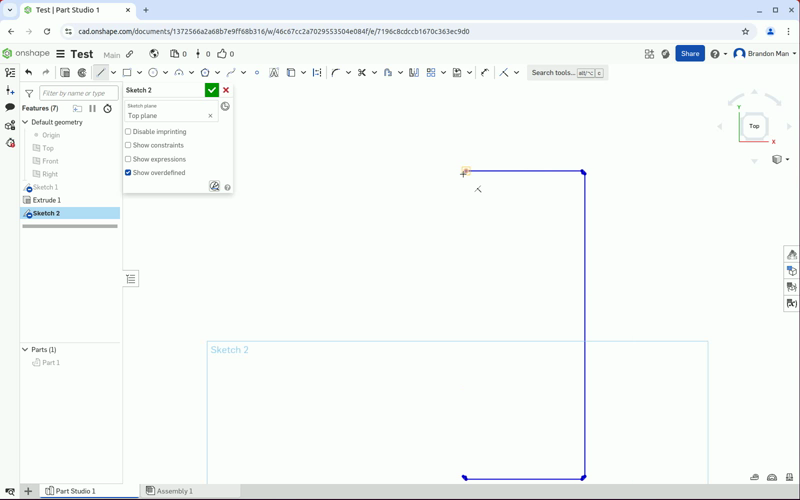
scroll(6)
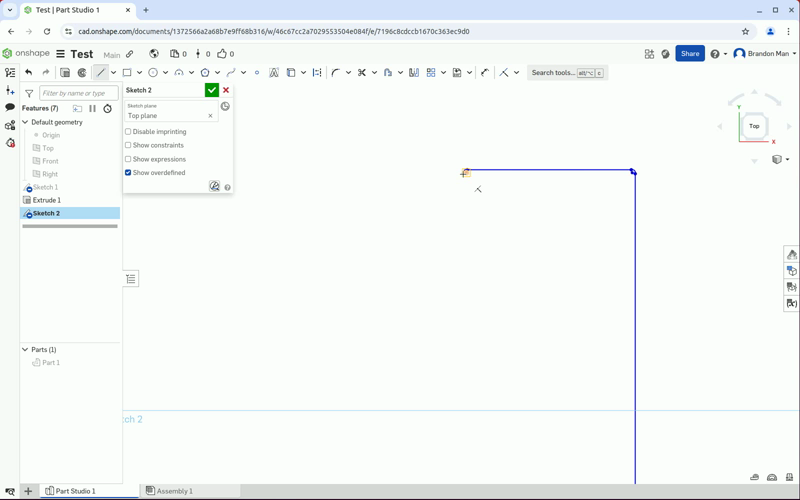
scroll(6)
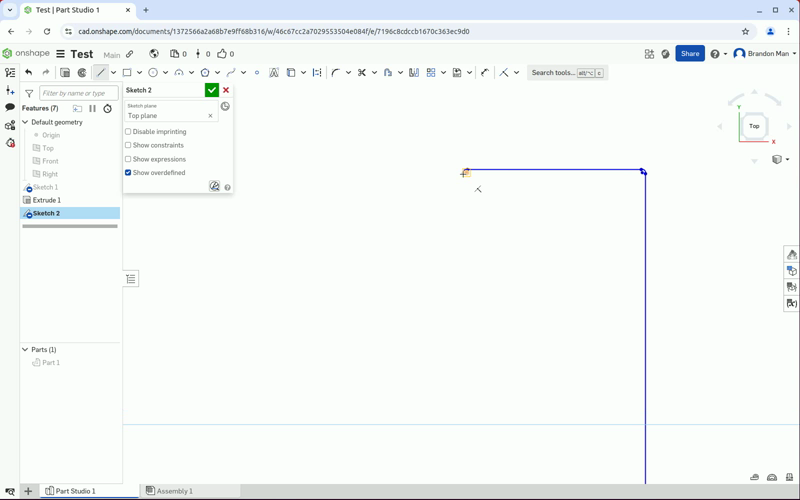
scroll(6)
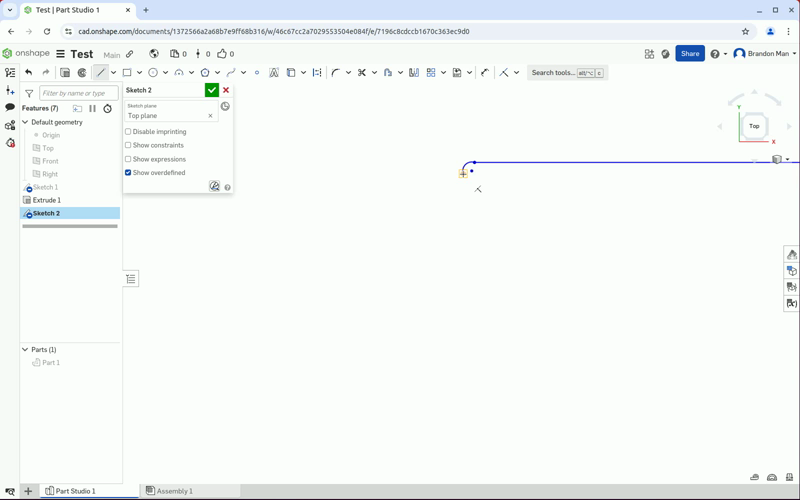
click(463, 173)
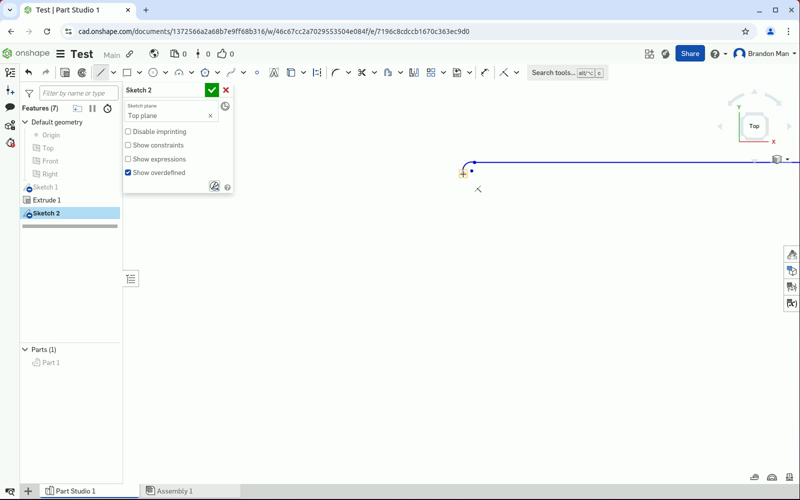
scroll(-6)
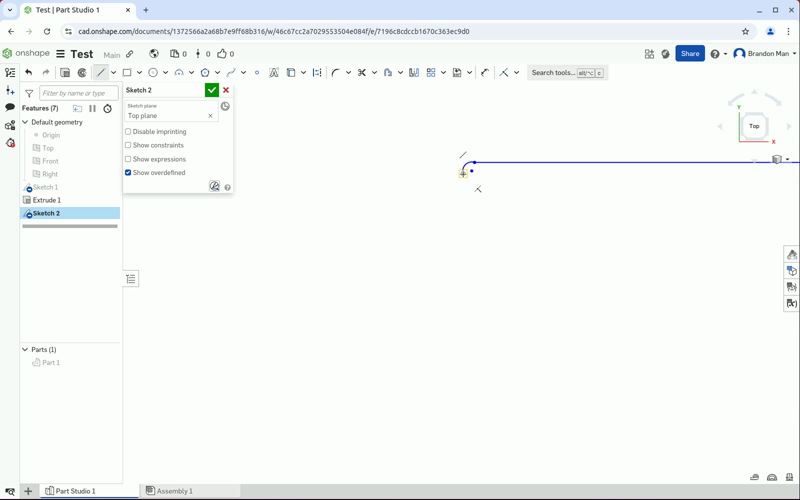
scroll(-6)
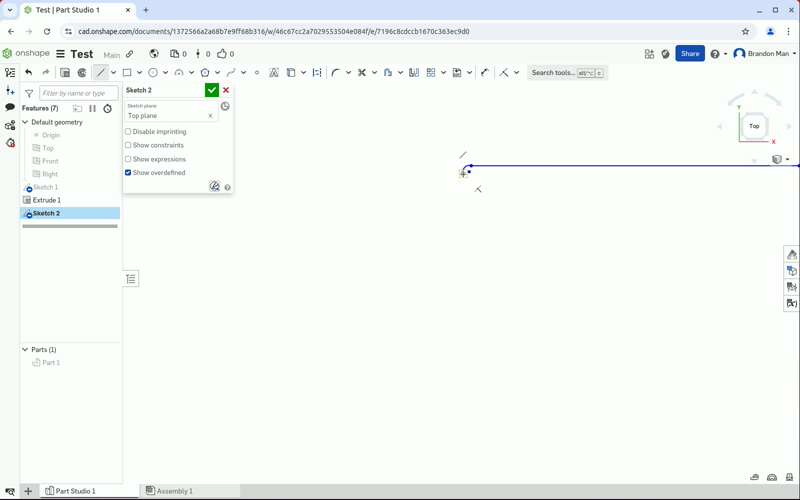
scroll(-6)
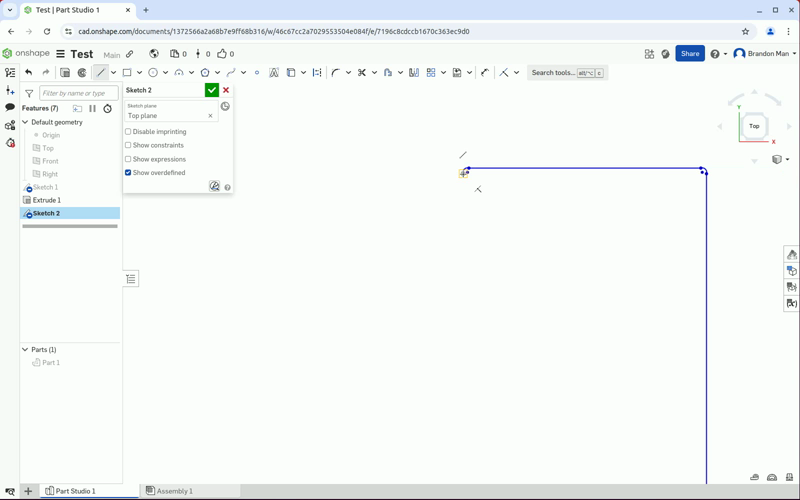
scroll(-6)
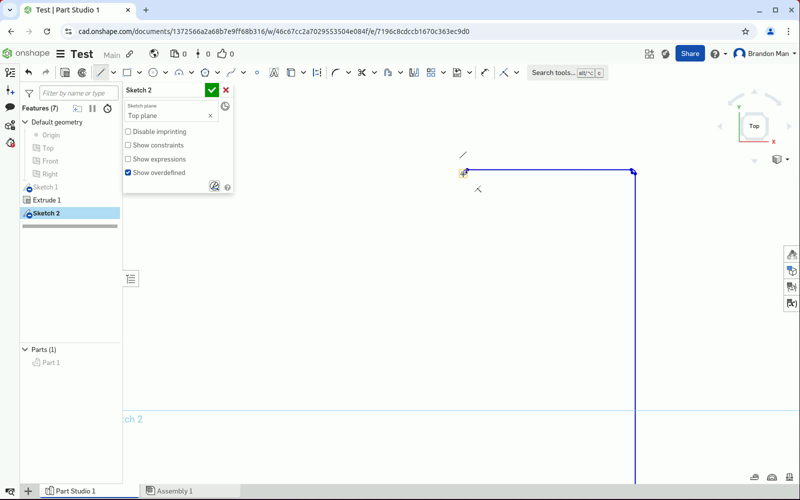
scroll(-6)
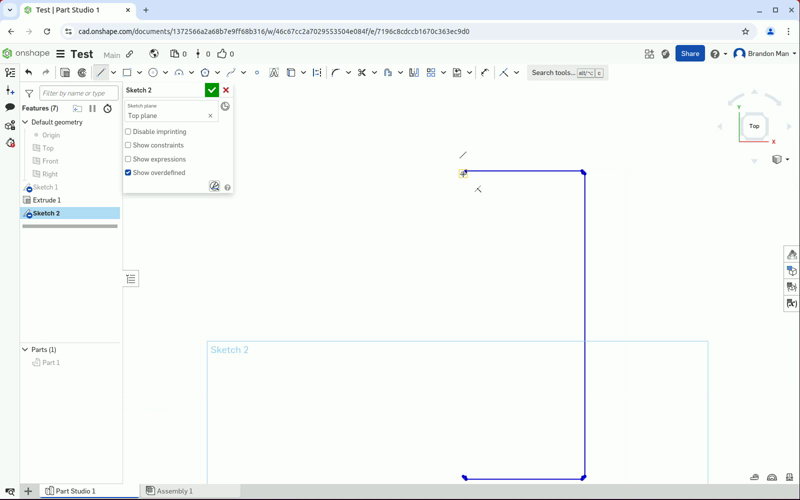
scroll(-6)
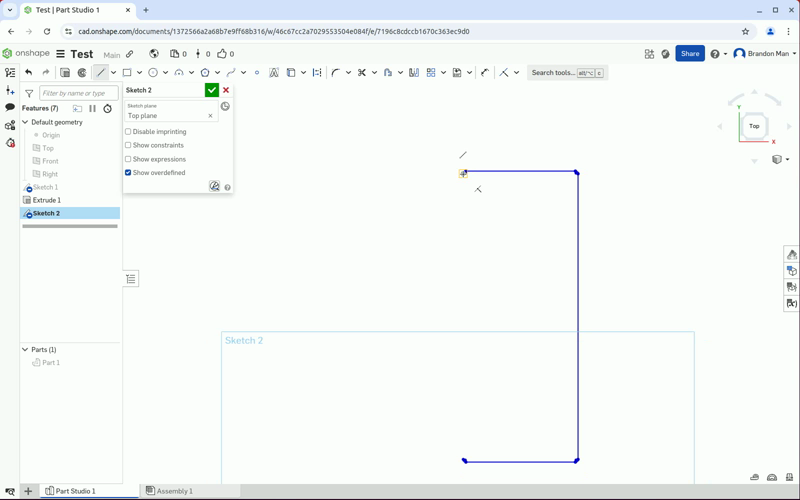
scroll(-6)
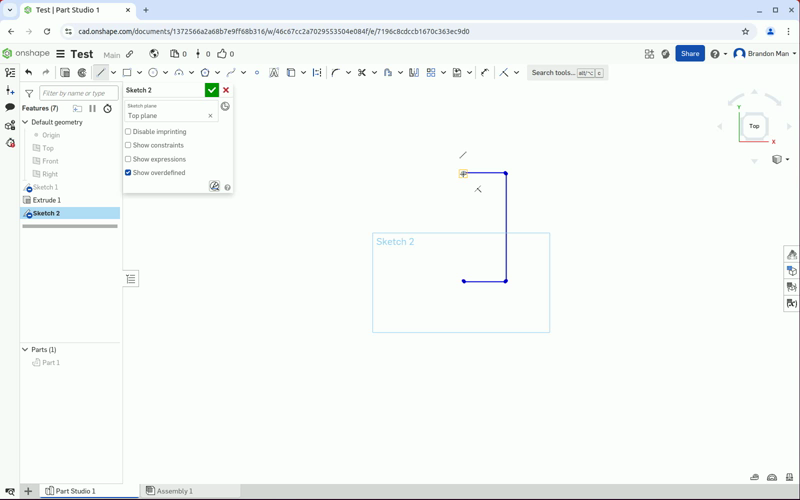
key_down(shift)
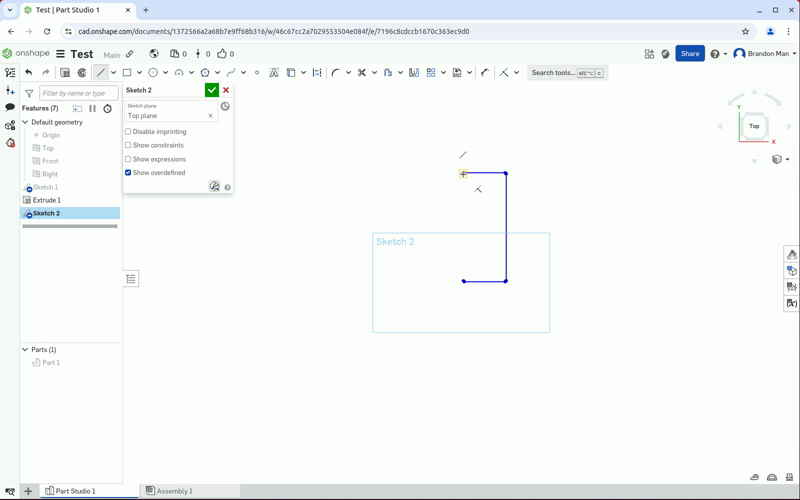
mouse_move(463, 280)
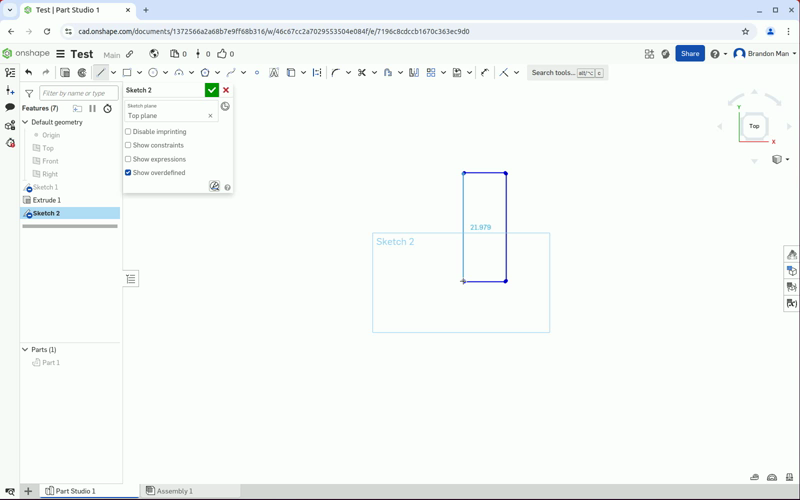
scroll(6)
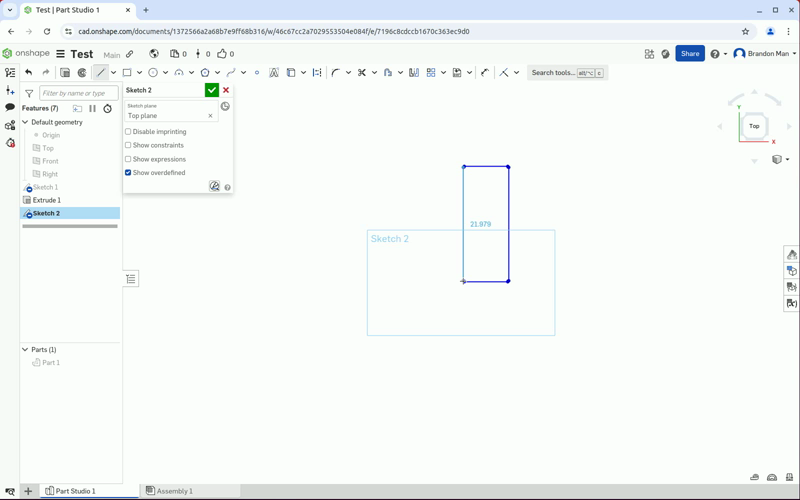
scroll(6)
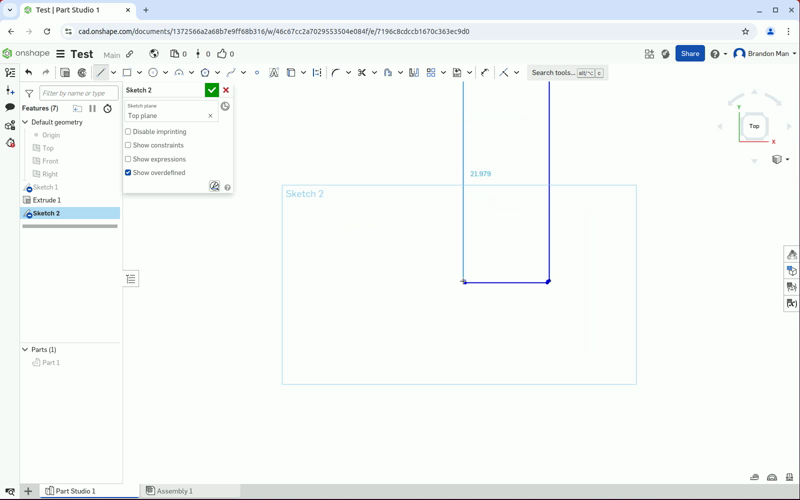
scroll(6)
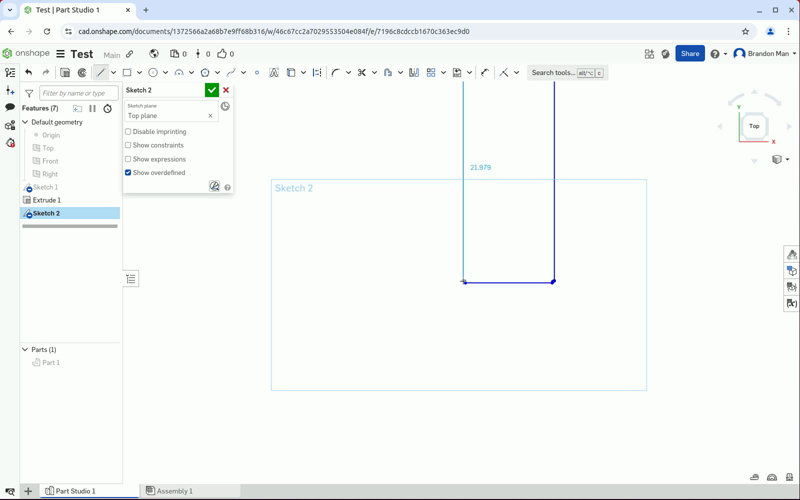
scroll(6)
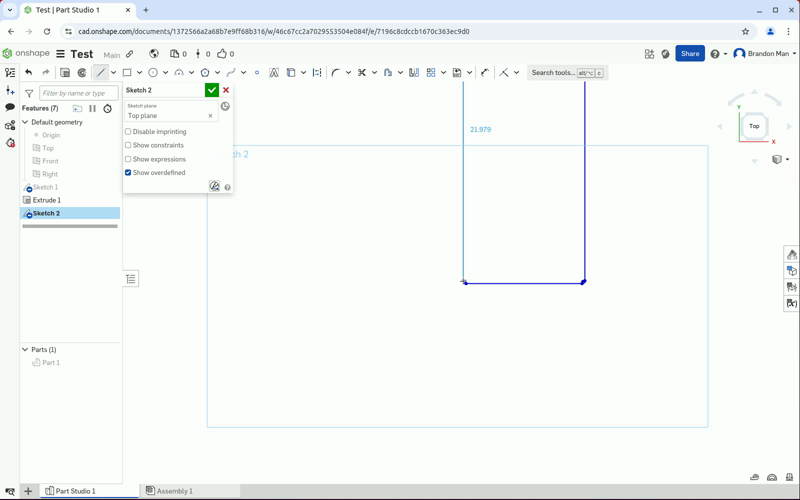
scroll(6)
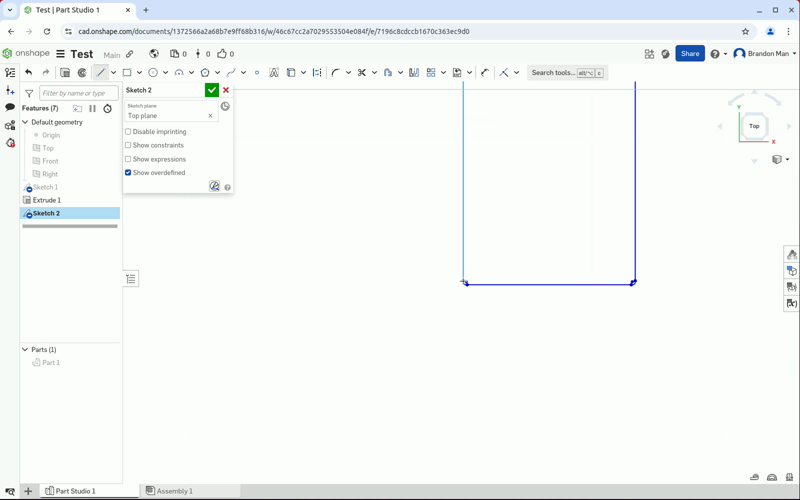
scroll(6)
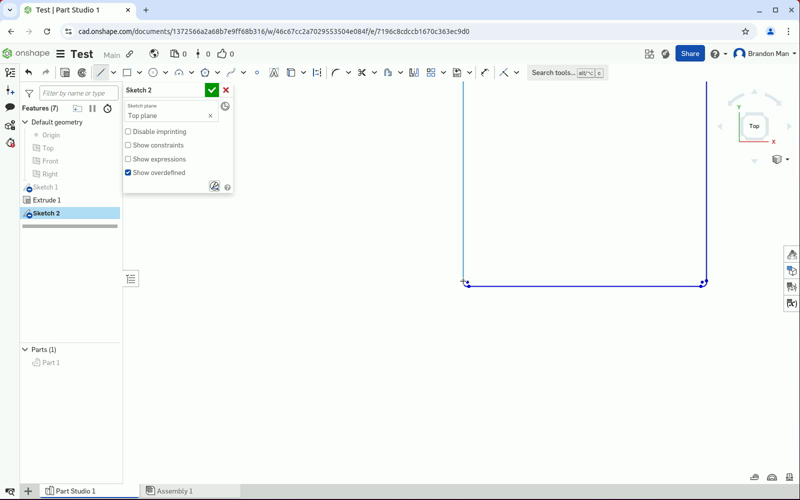
scroll(6)
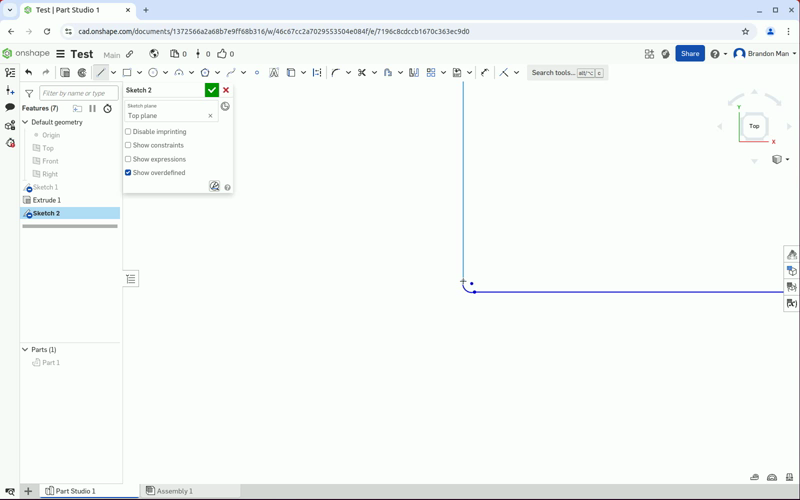
key_up(shift)
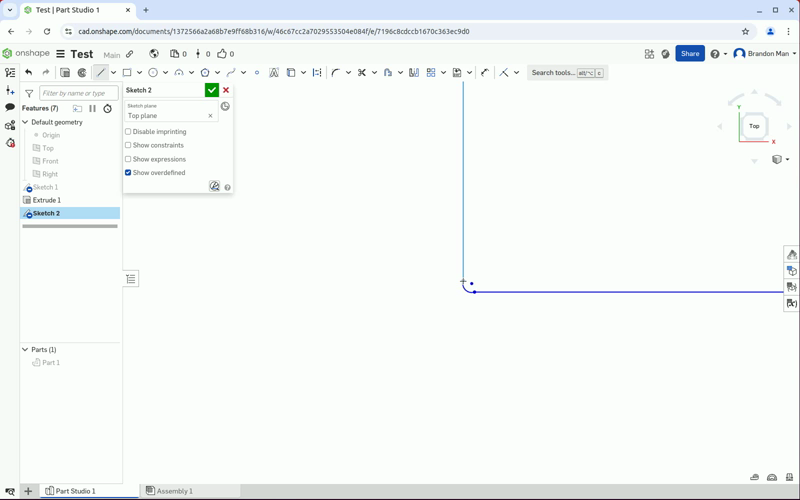
click(463, 280)
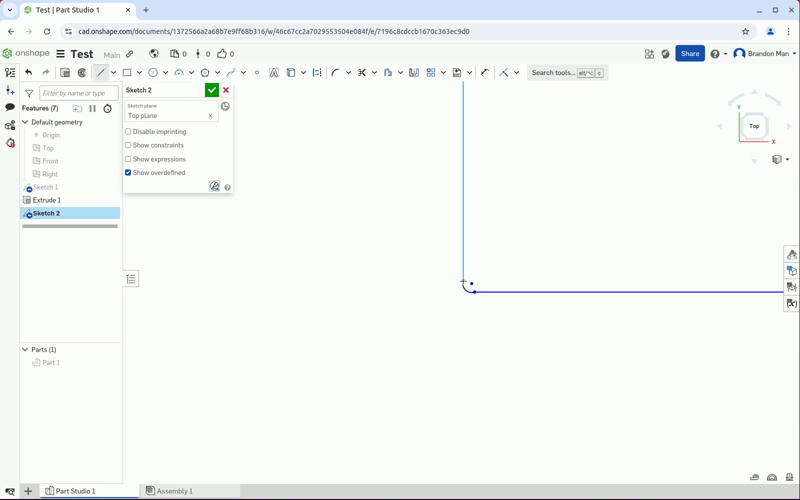
scroll(-6)
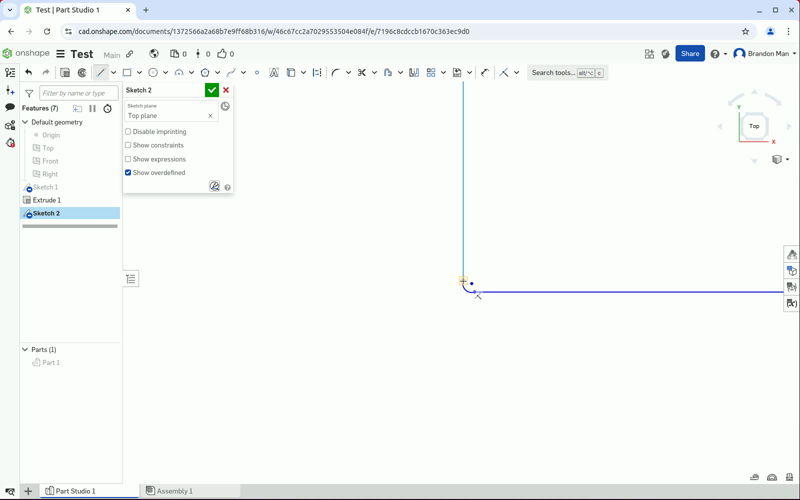
scroll(-6)
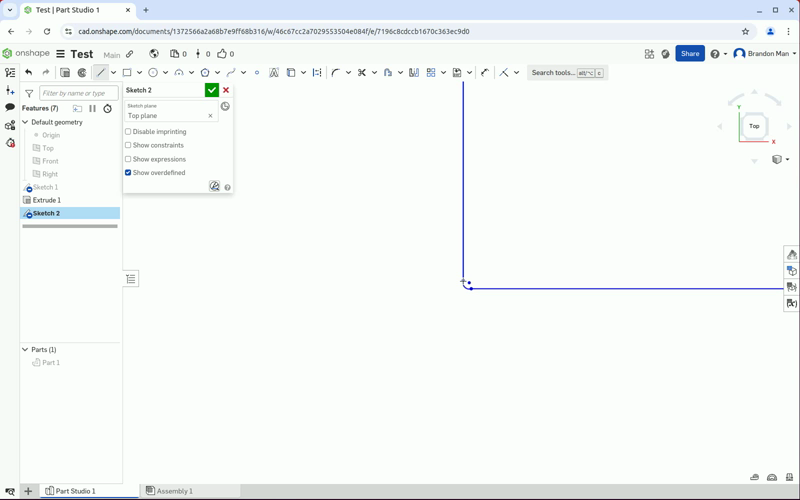
scroll(-6)
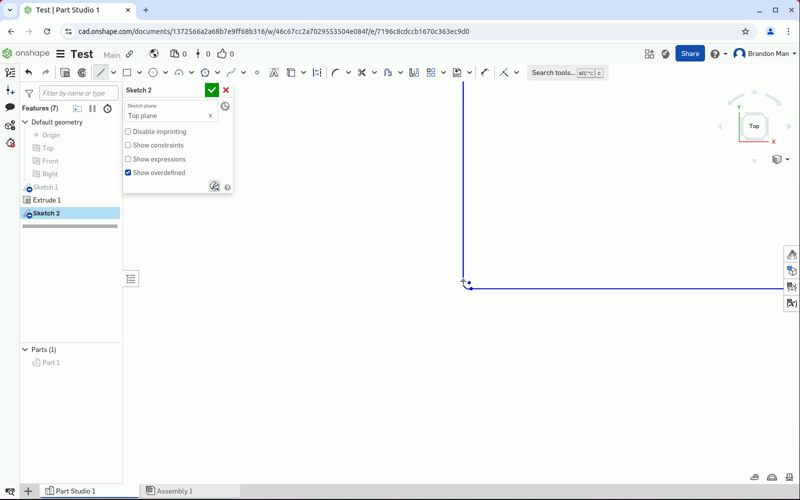
scroll(-6)
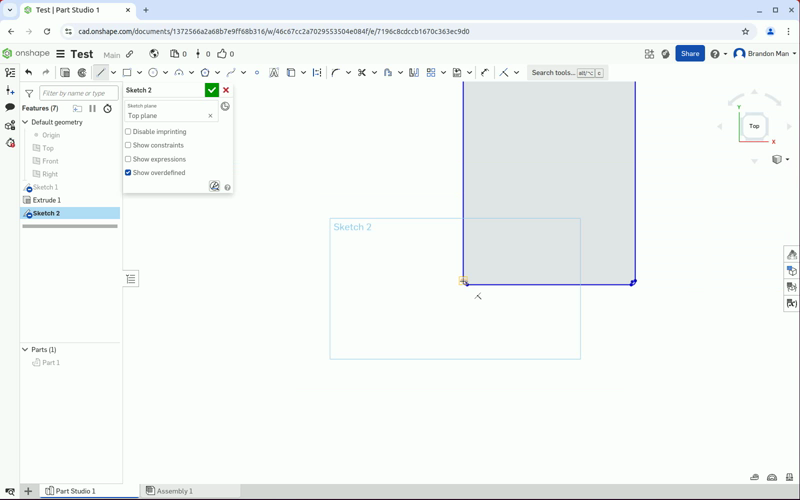
scroll(-6)
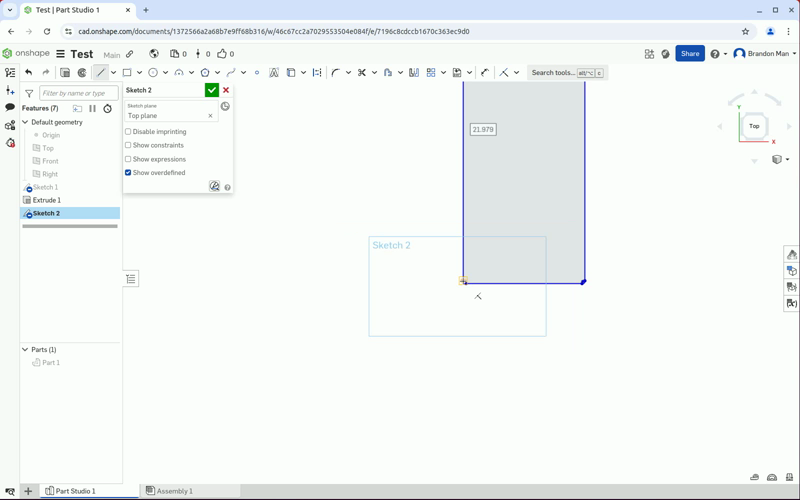
scroll(-6)
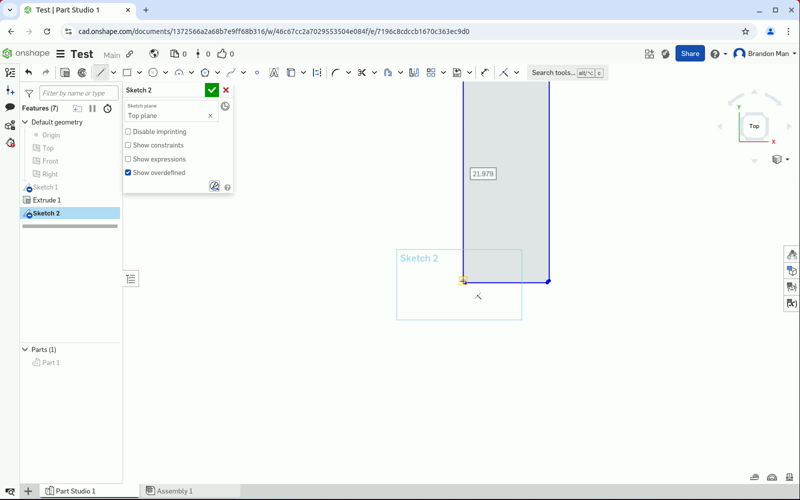
scroll(-6)
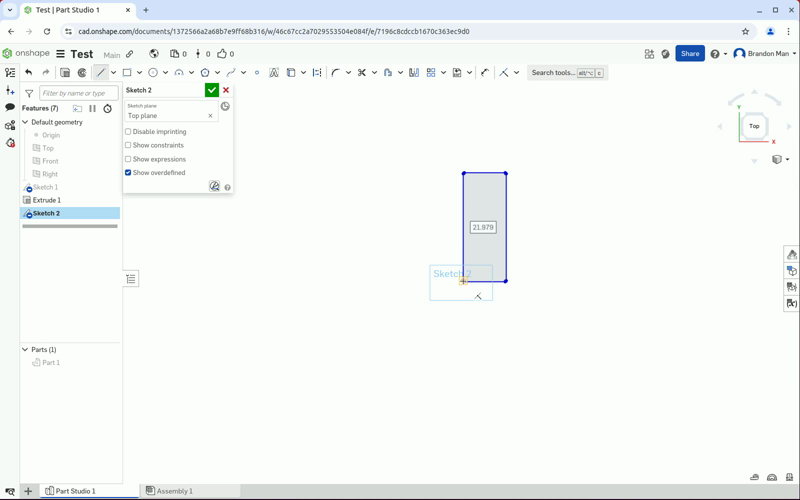
key(esc)
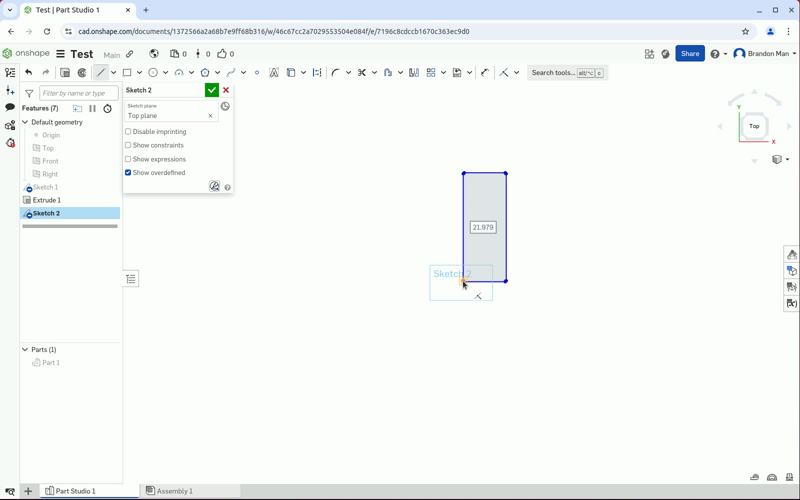
mouse_move(486, 265)
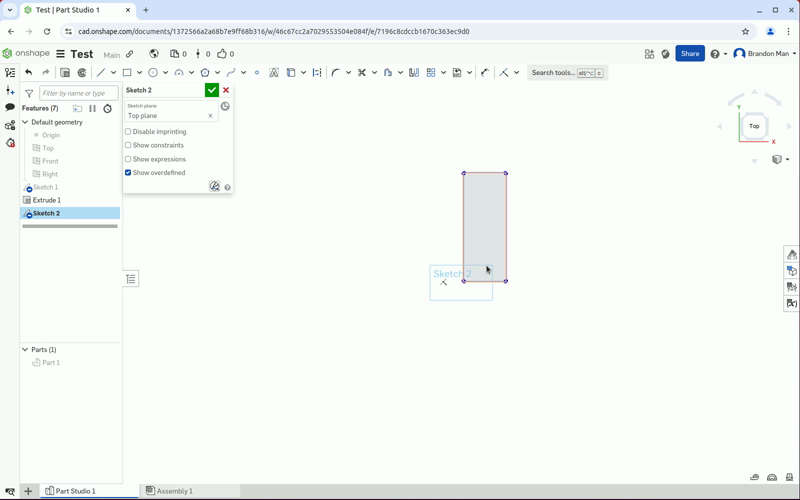
click(486, 265)
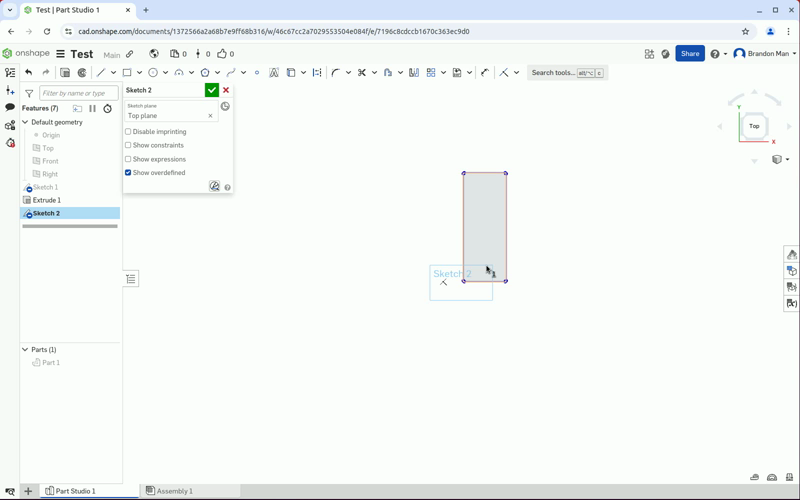
mouse_move(73, 352)
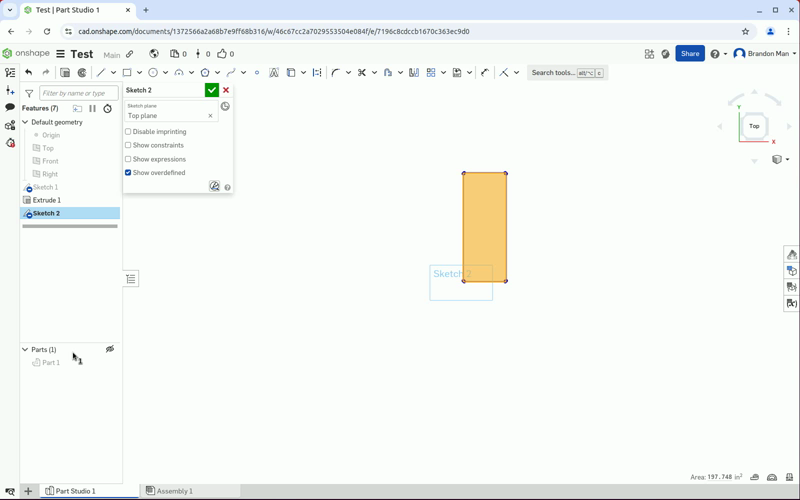
key(shift+y)
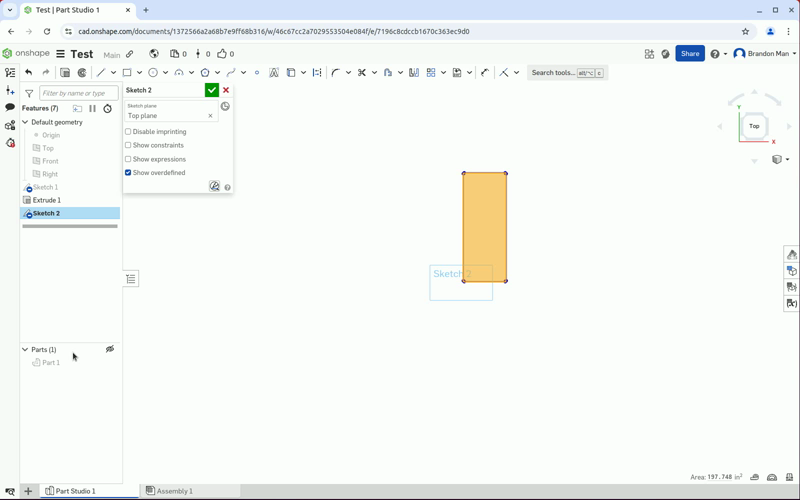
key(shift+e)
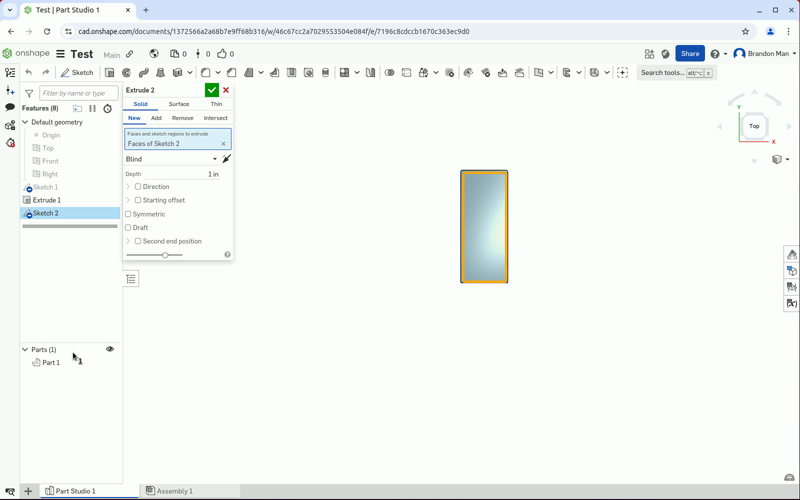
mouse_move(143, 106)
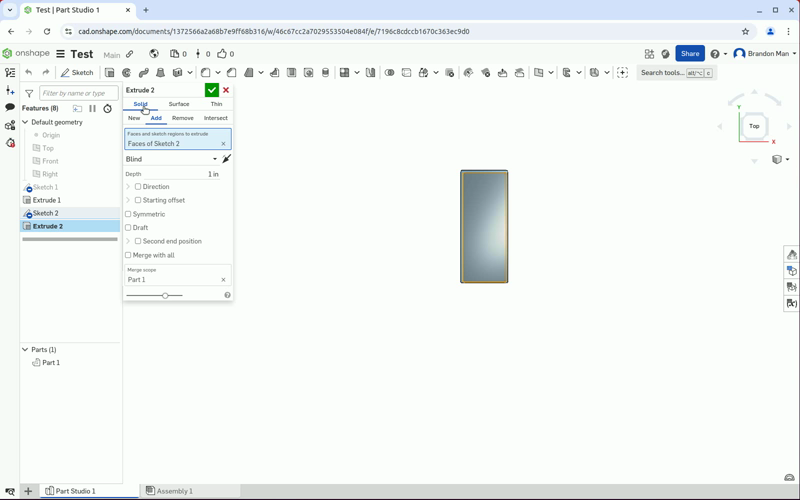
click(143, 106)
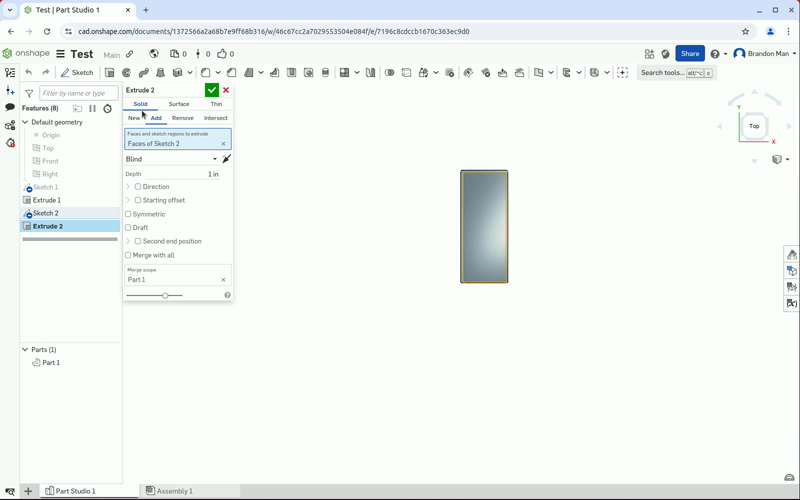
mouse_move(137, 120)
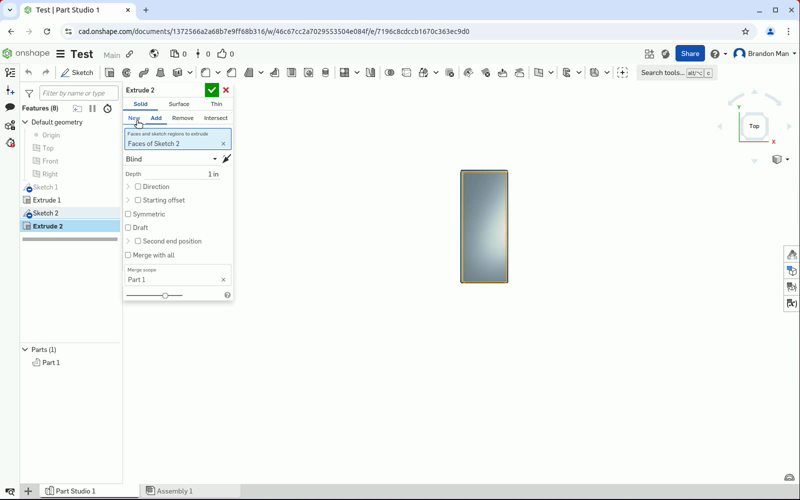
click(137, 120)
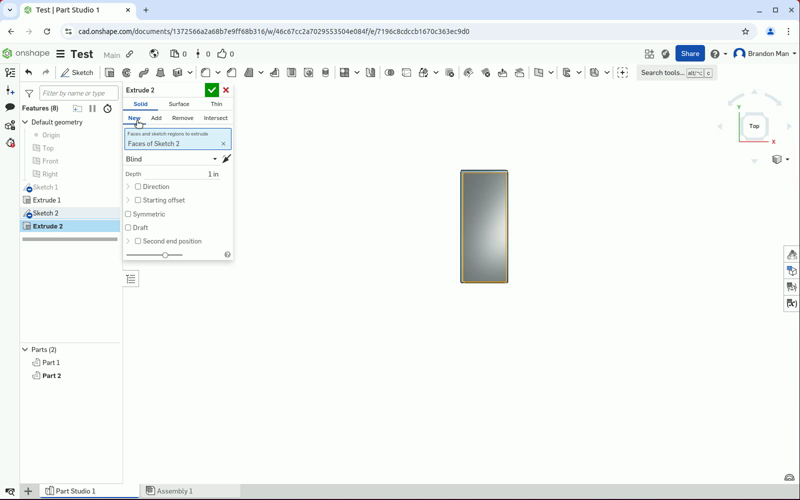
key(tab, 4)
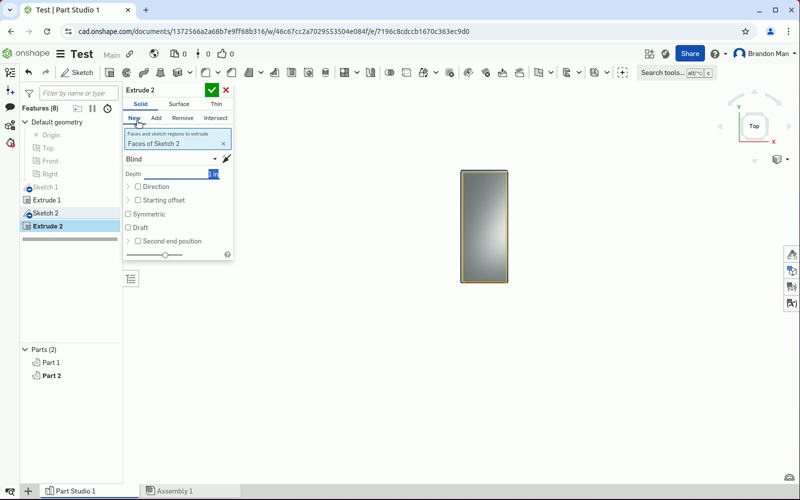
text(0.722)
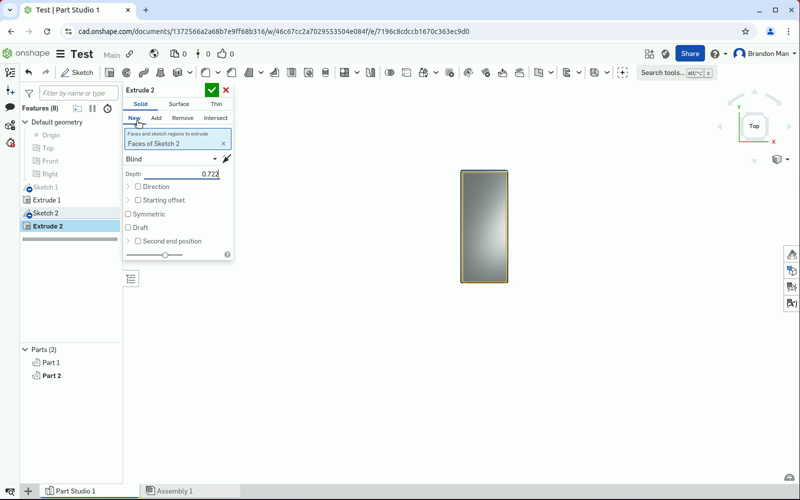
key(enter)
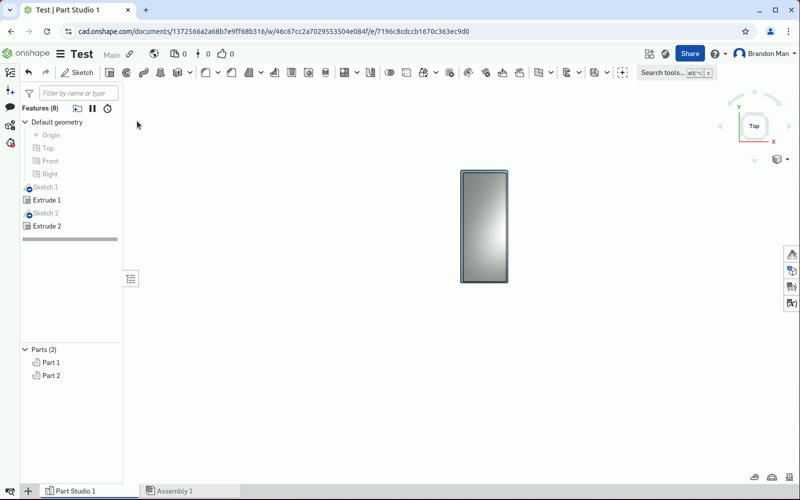
key(shift+h)
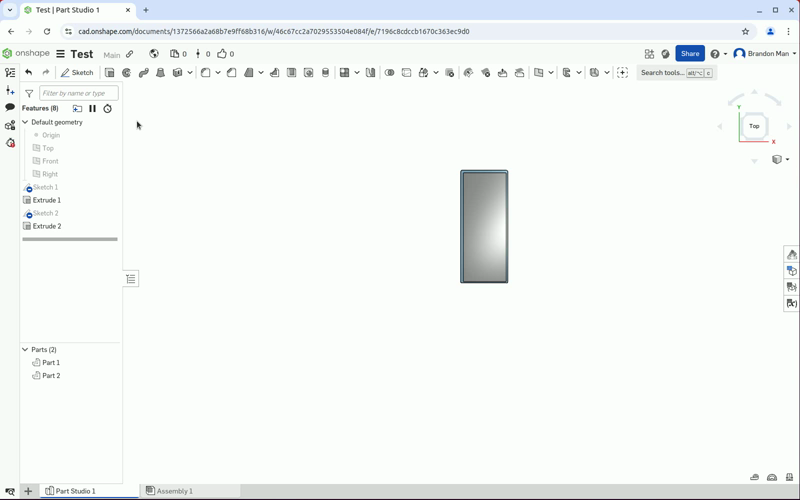
key(shift+h)
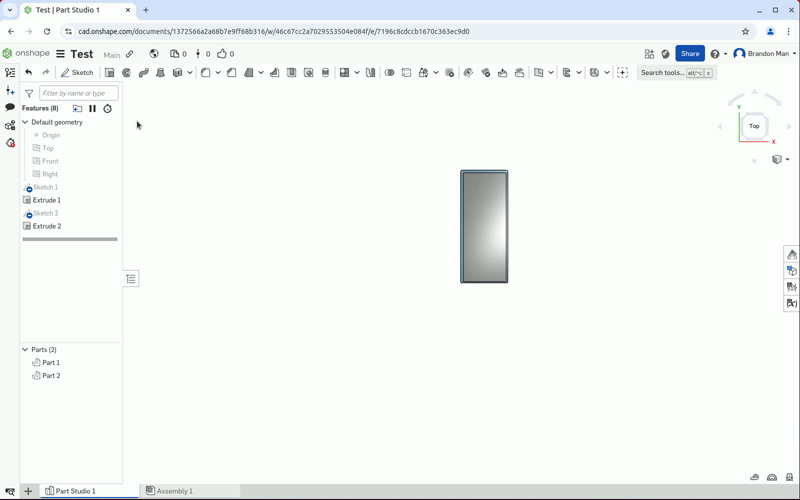
mouse_move(73, 189)
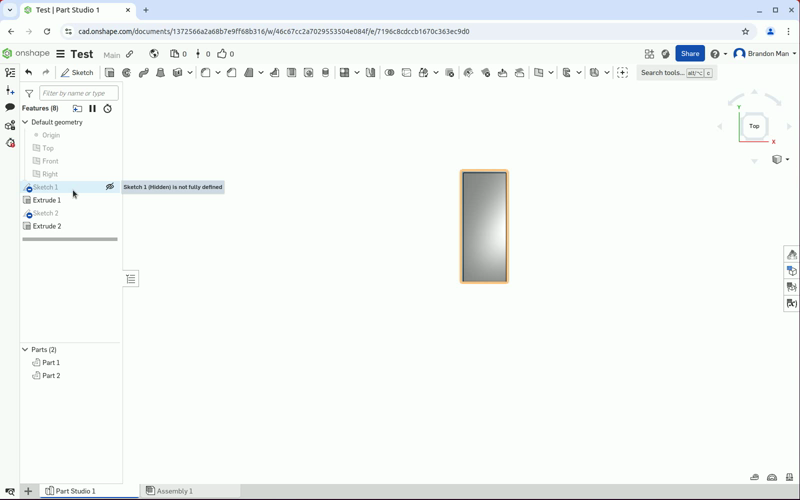
click(73, 189)
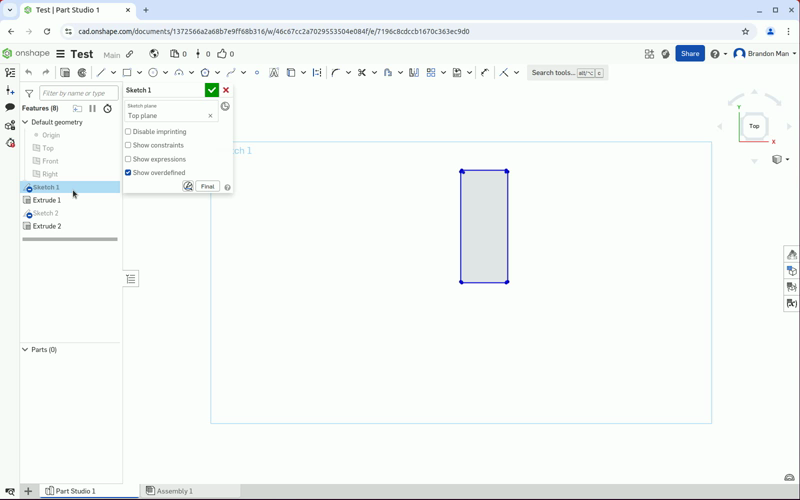
mouse_move(229, 92)
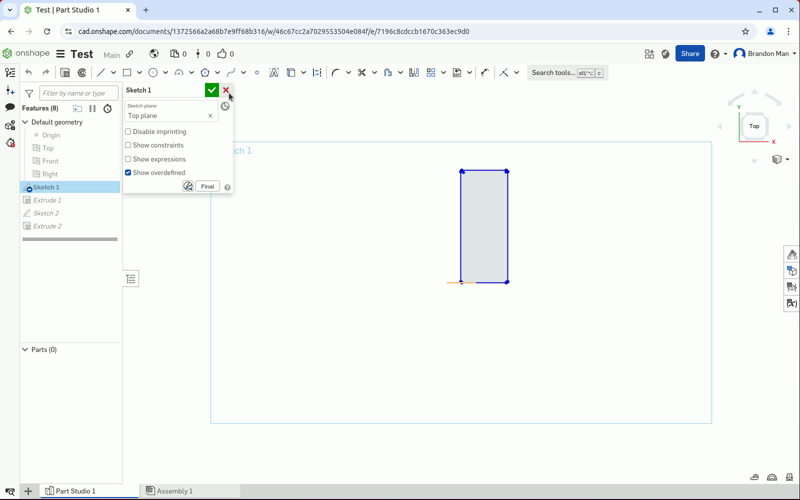
click(229, 92)
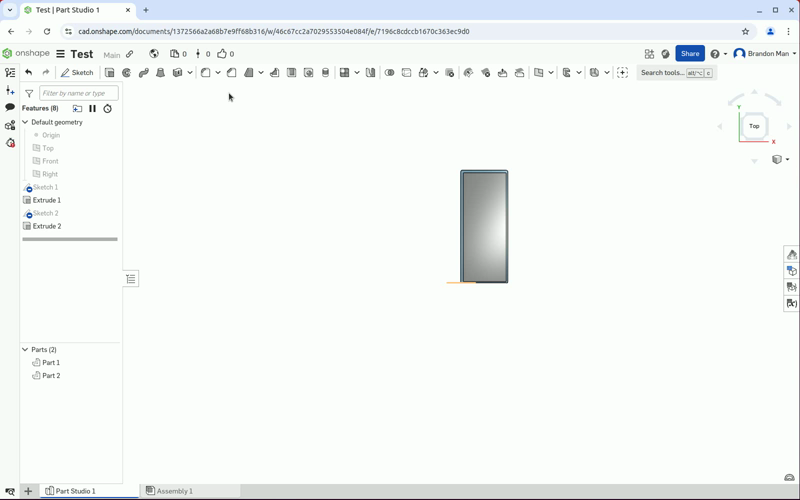
mouse_move(541, 75)
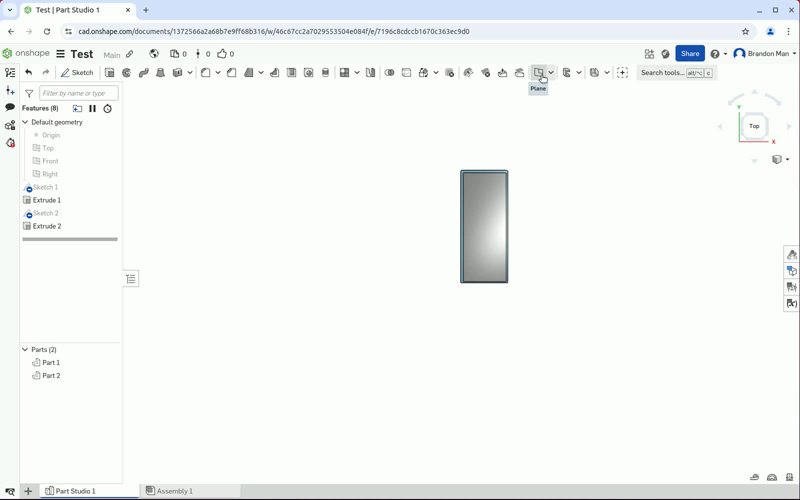
click(541, 75)
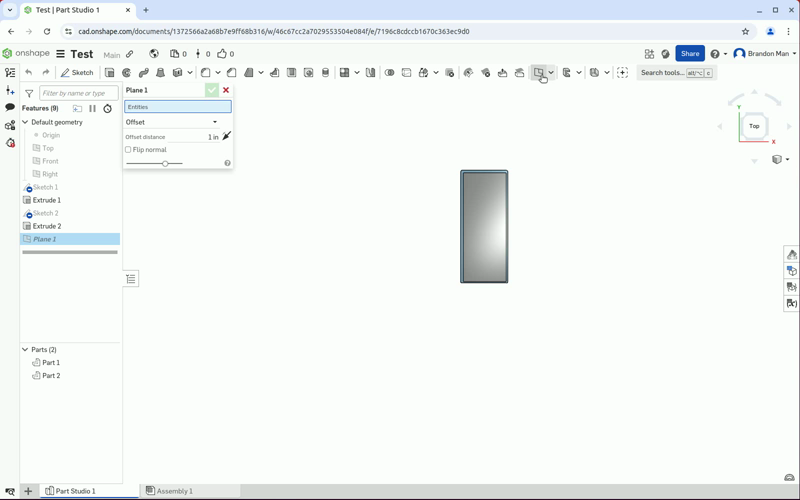
mouse_move(73, 150)
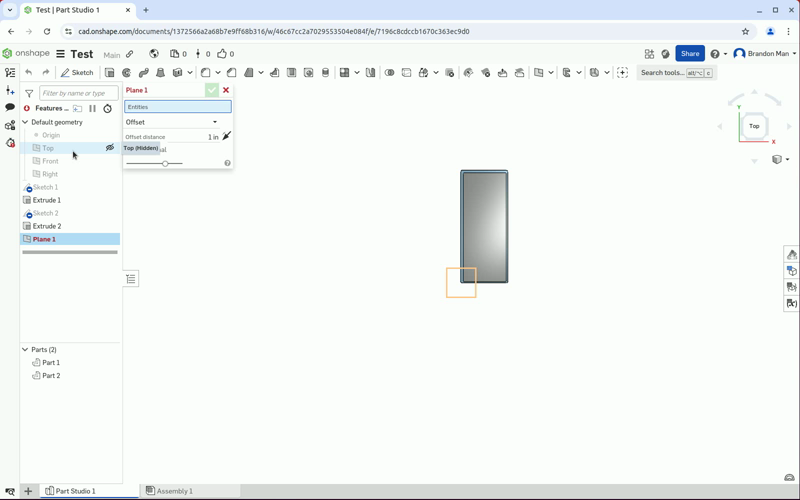
click(73, 150)
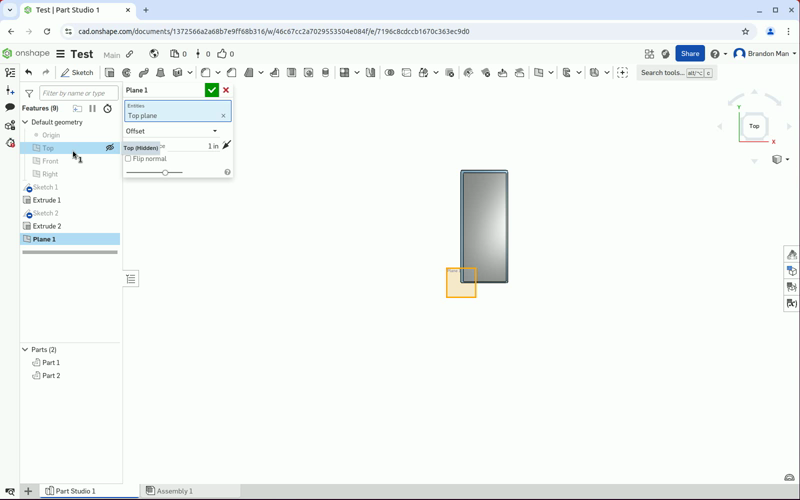
key(tab, 2)
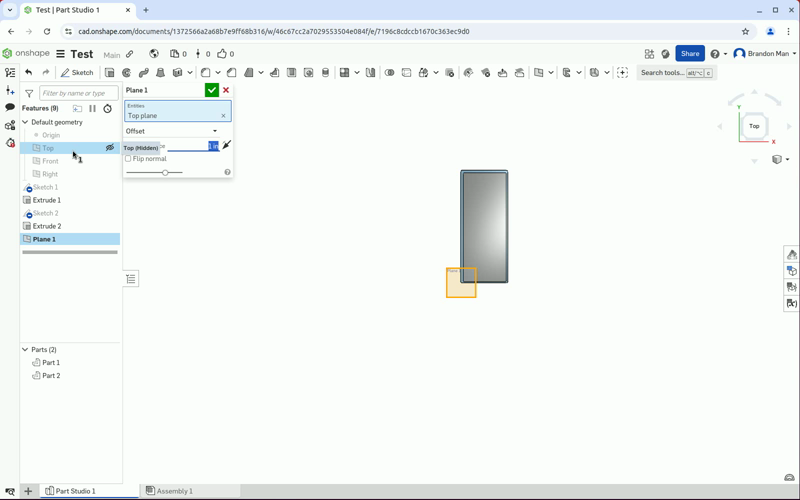
text(0.709)
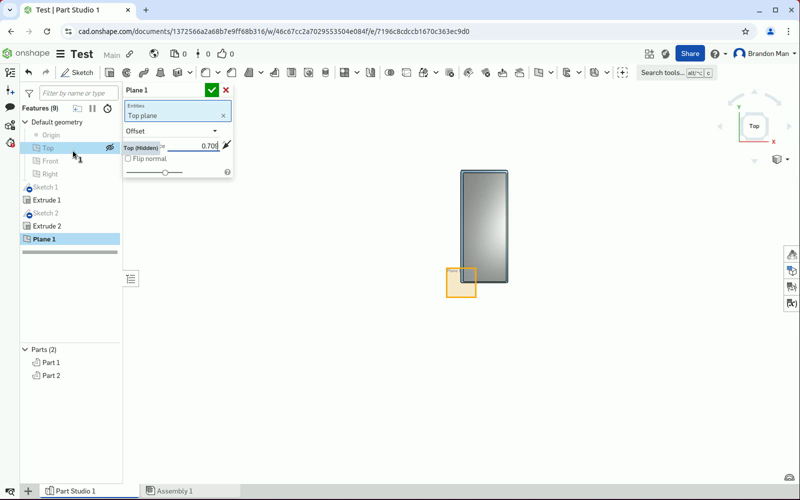
key(enter, 2)
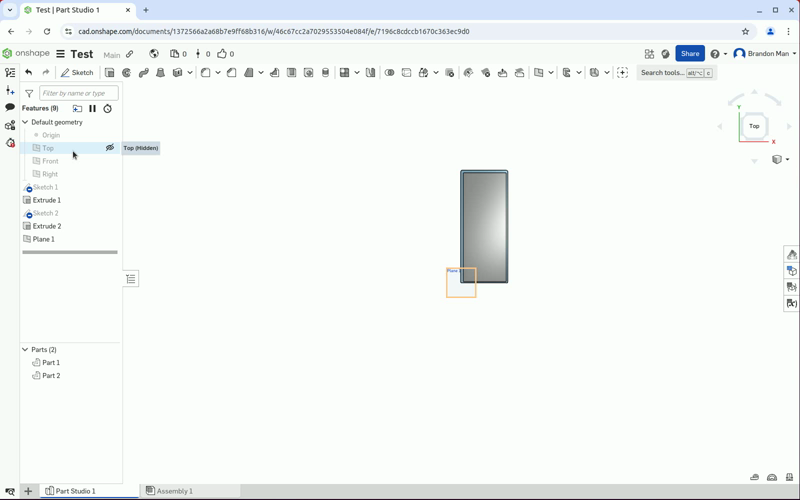
key(shift+s)
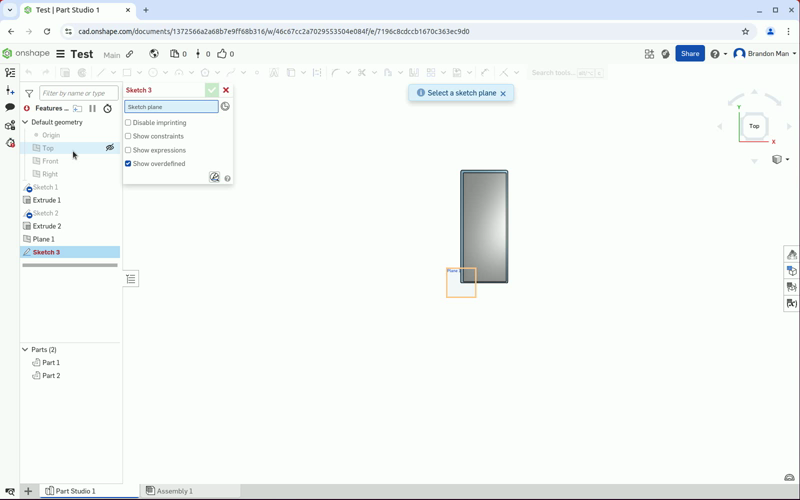
mouse_move(73, 241)
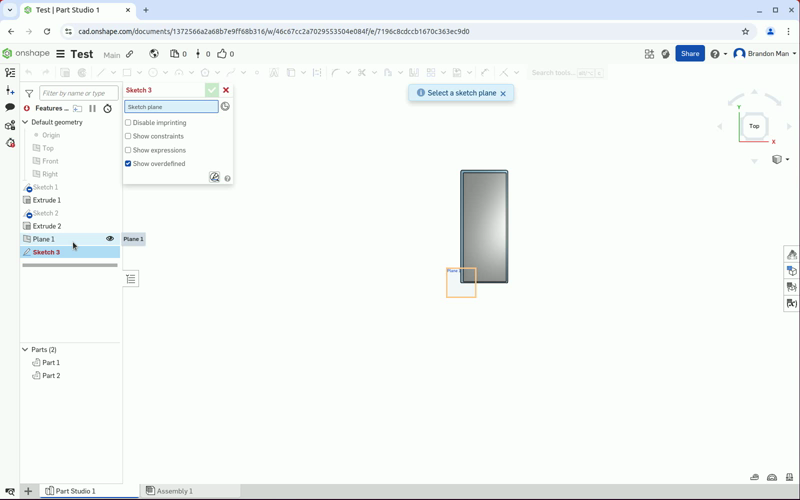
click(73, 241)
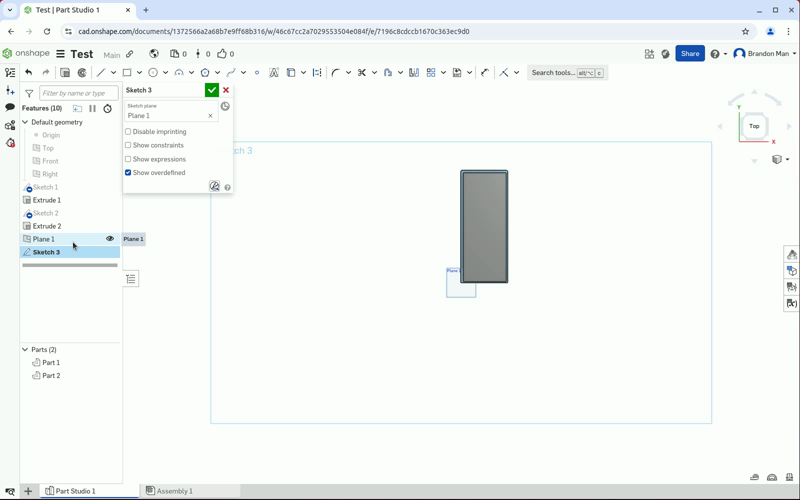
mouse_move(73, 352)
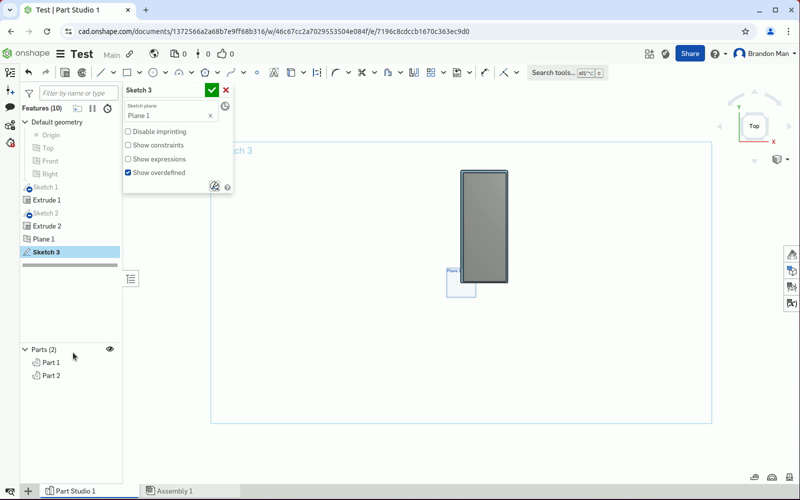
key(y)
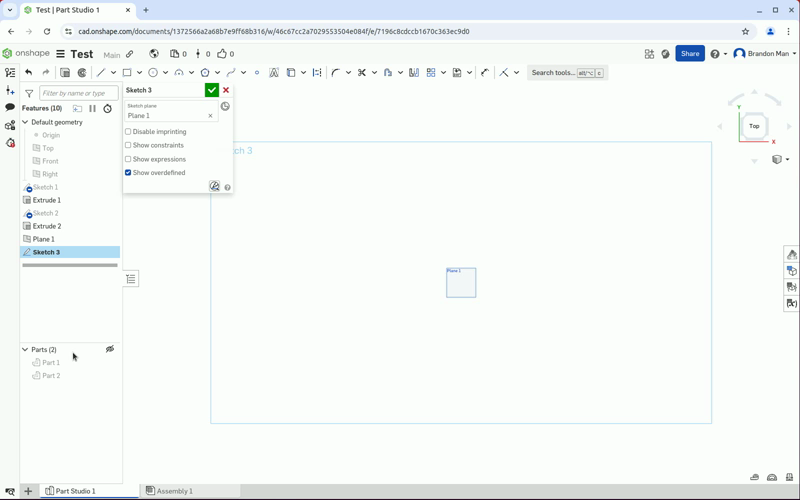
key(l)
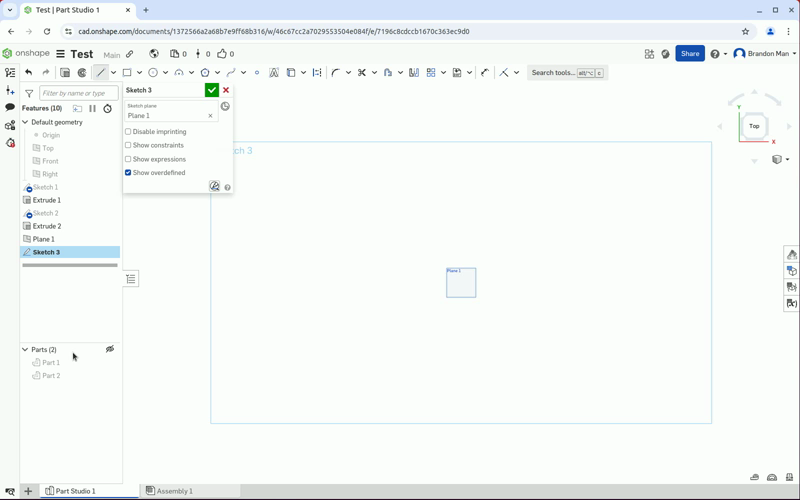
key_down(shift)
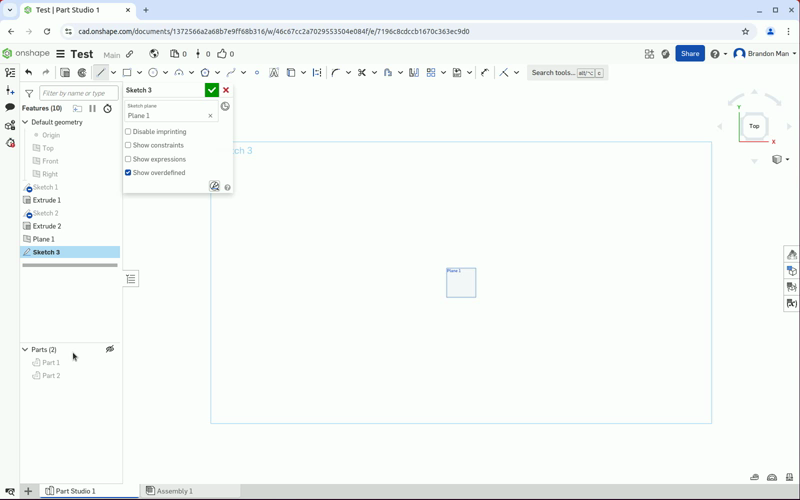
mouse_move(464, 279)
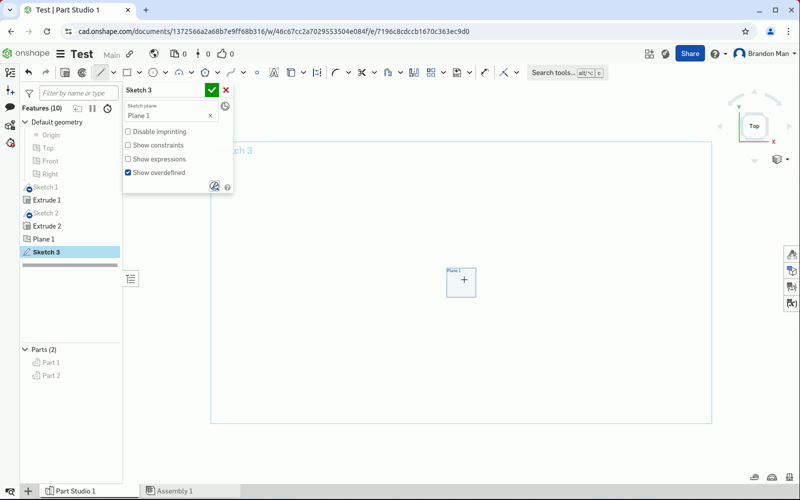
click(464, 279)
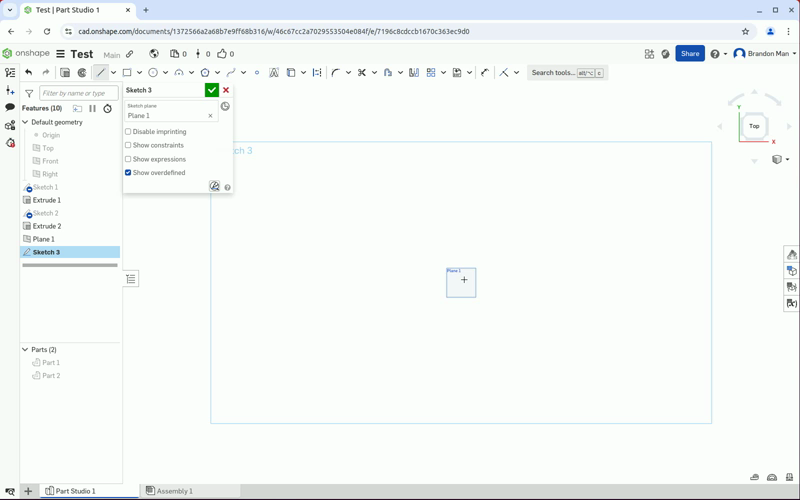
key_up(shift)
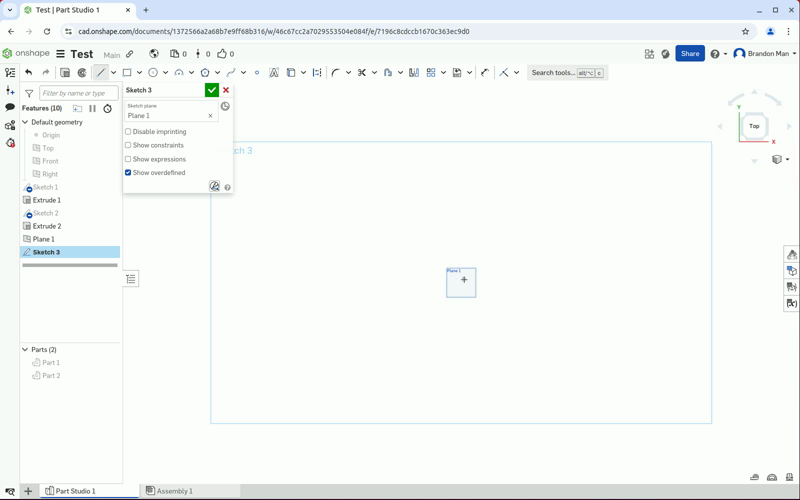
key_down(shift)
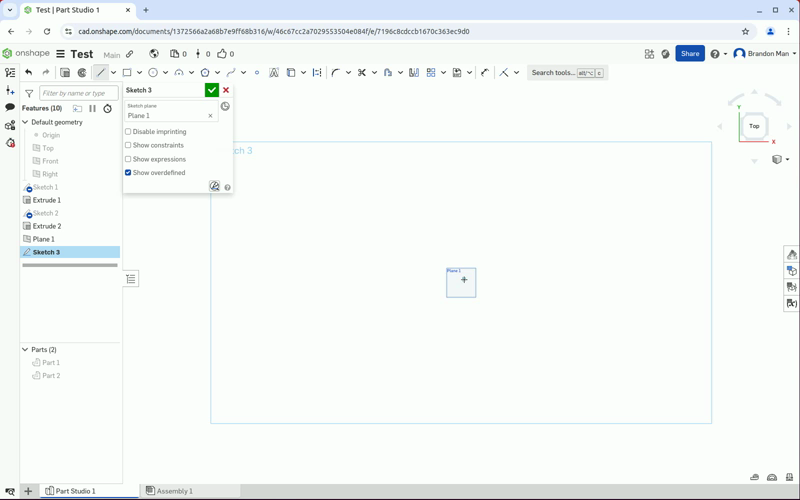
mouse_move(494, 279)
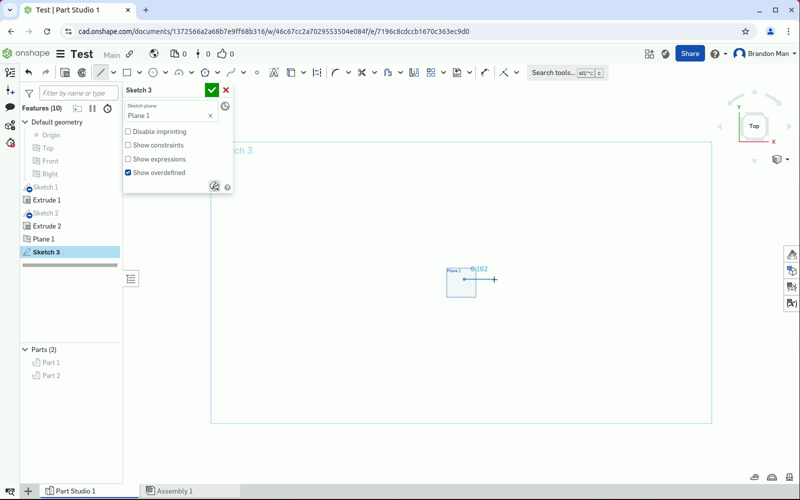
mouse_move(504, 279)
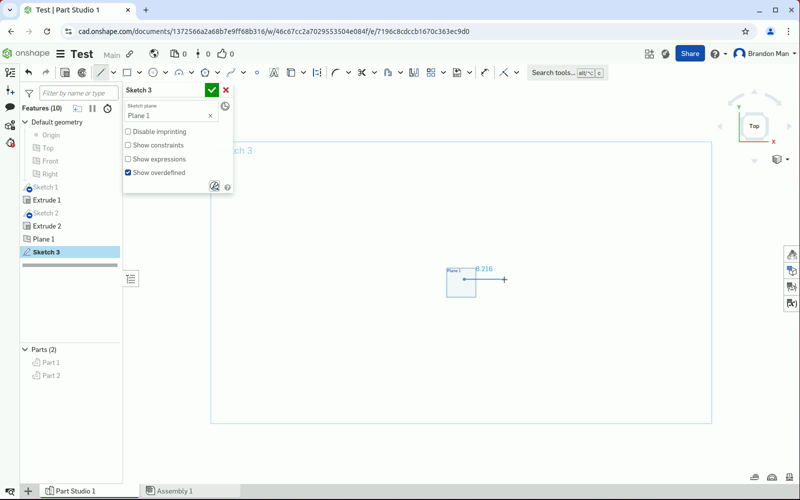
click(504, 279)
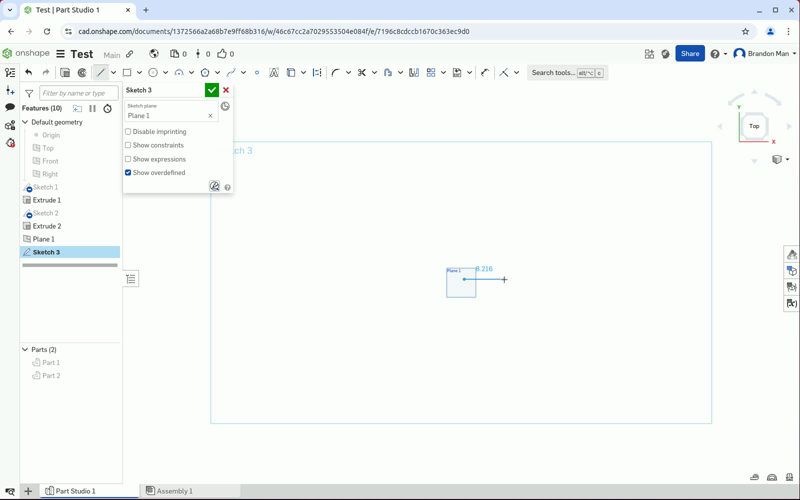
key_up(shift)
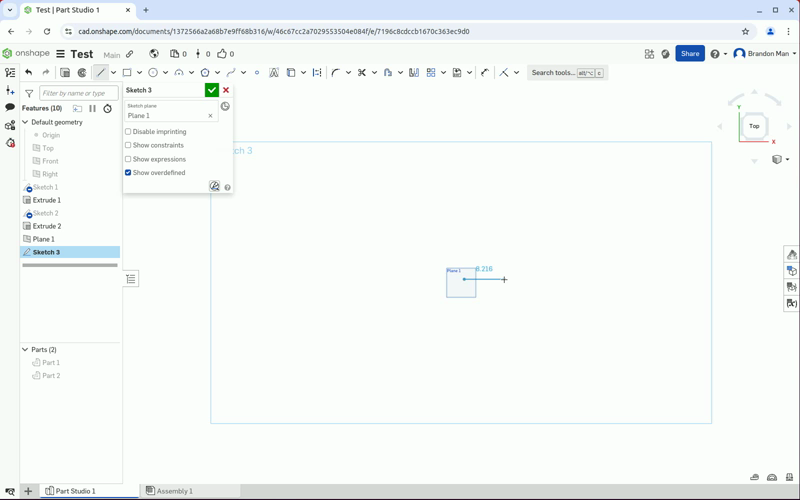
key_down(shift)
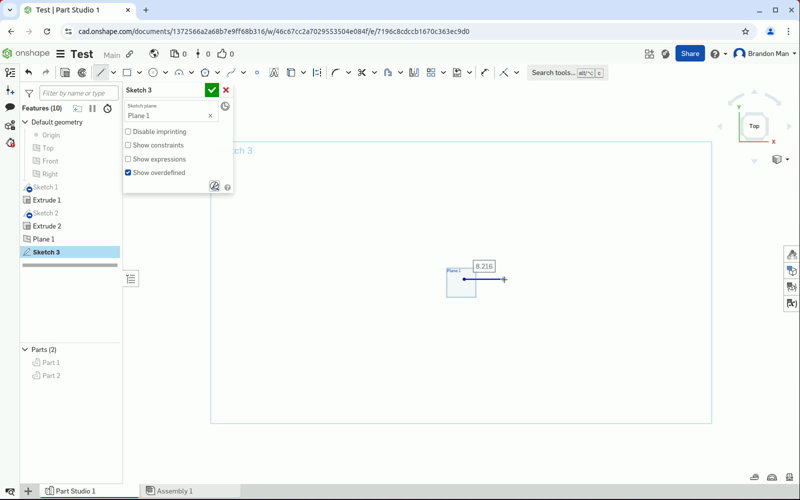
mouse_move(504, 174)
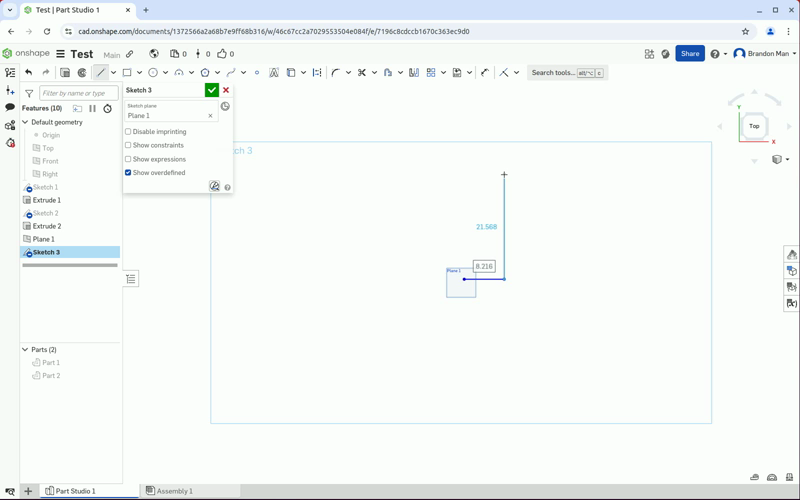
click(504, 174)
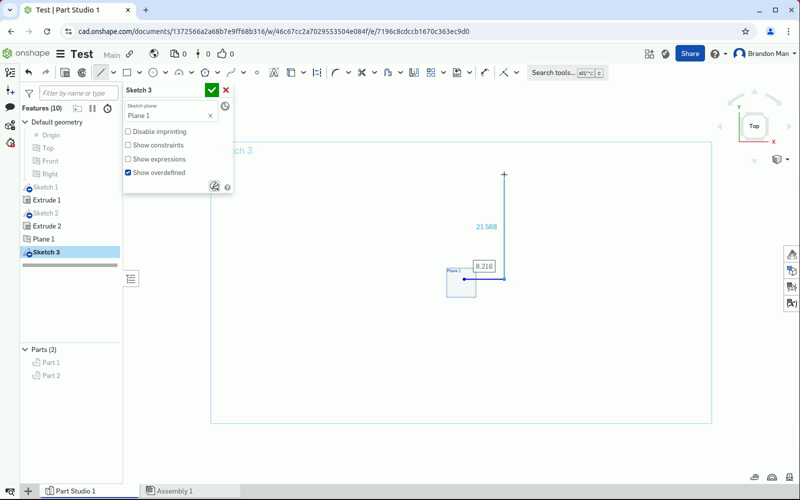
key_up(shift)
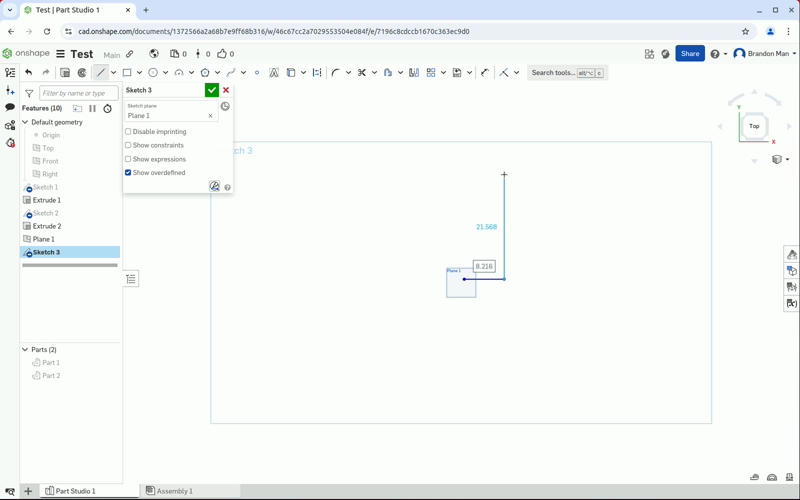
key_down(shift)
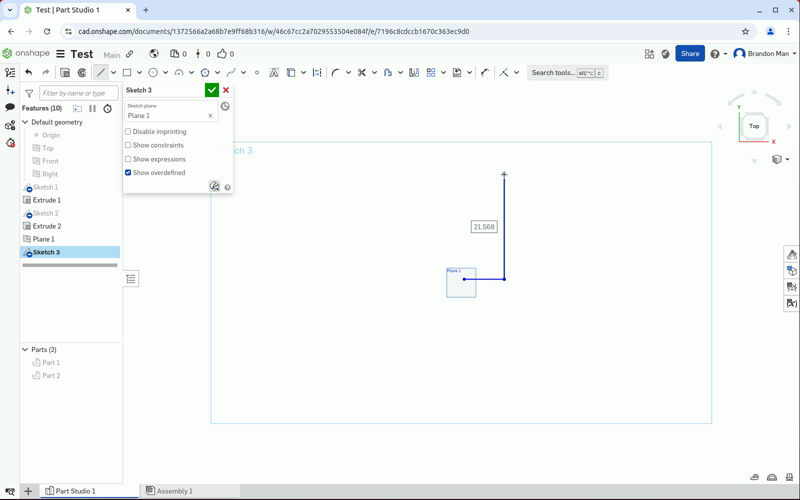
mouse_move(534, 174)
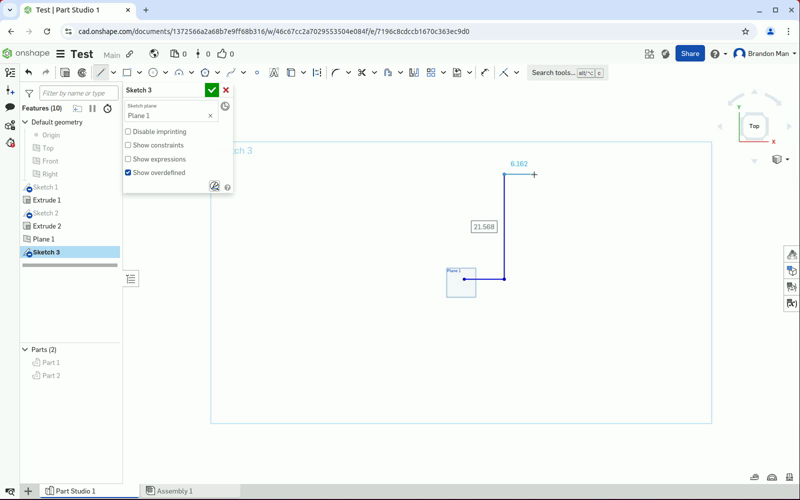
mouse_move(464, 174)
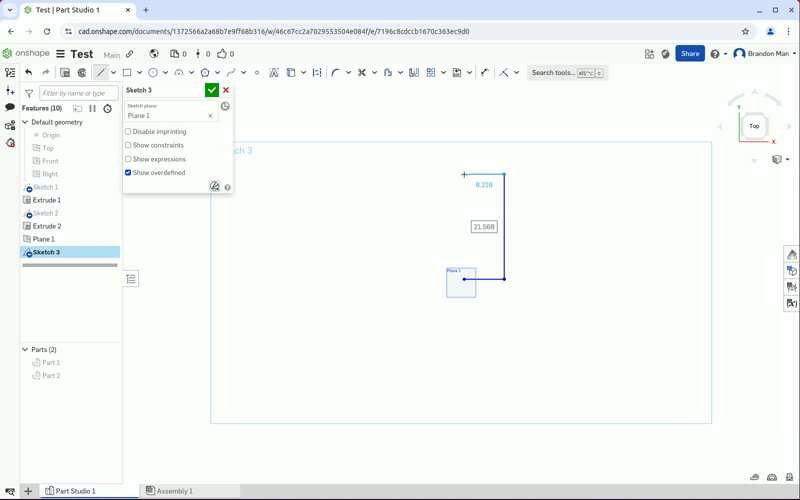
click(464, 174)
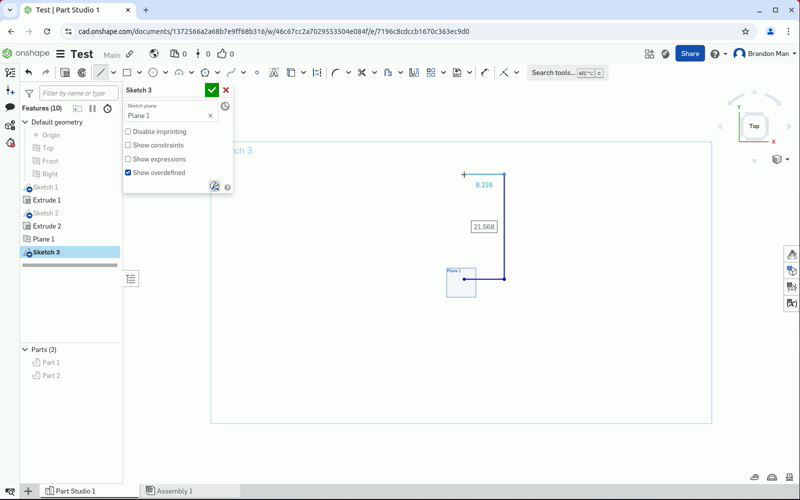
key_up(shift)
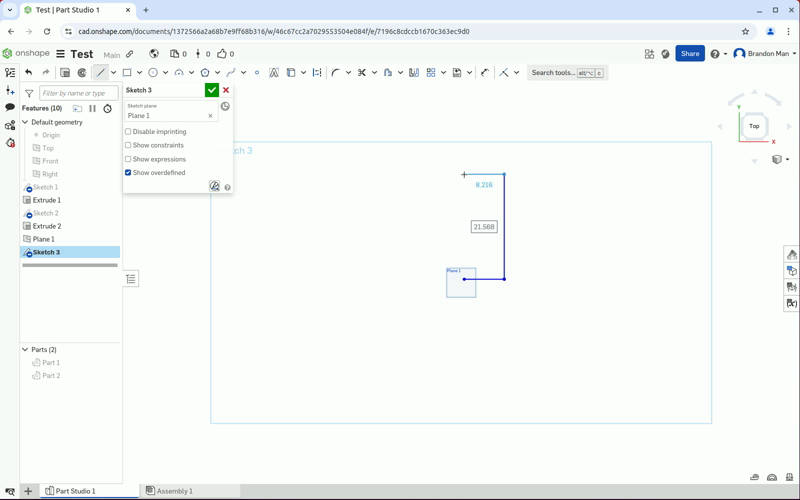
key_down(shift)
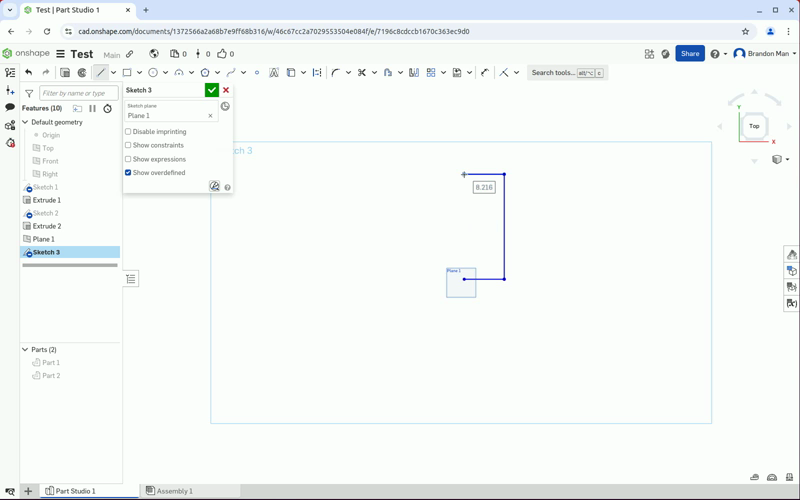
mouse_move(464, 279)
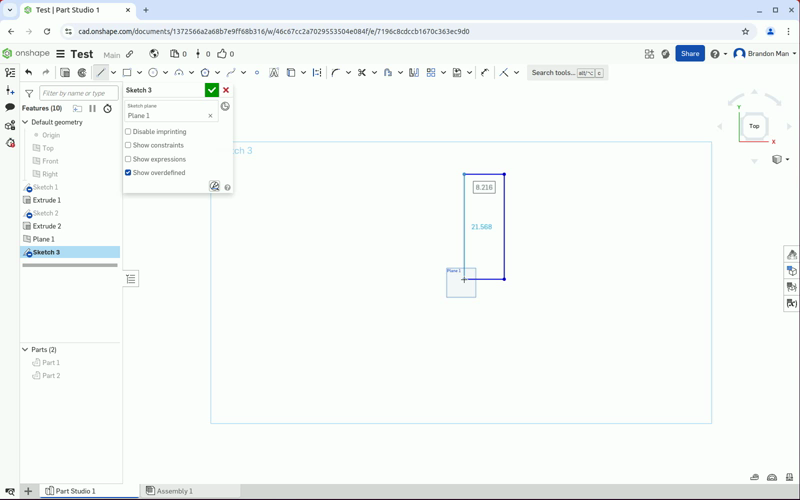
key_up(shift)
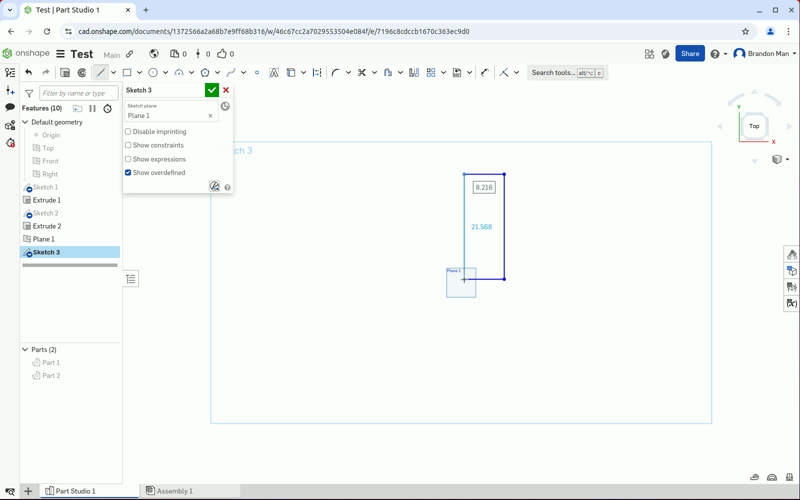
click(464, 279)
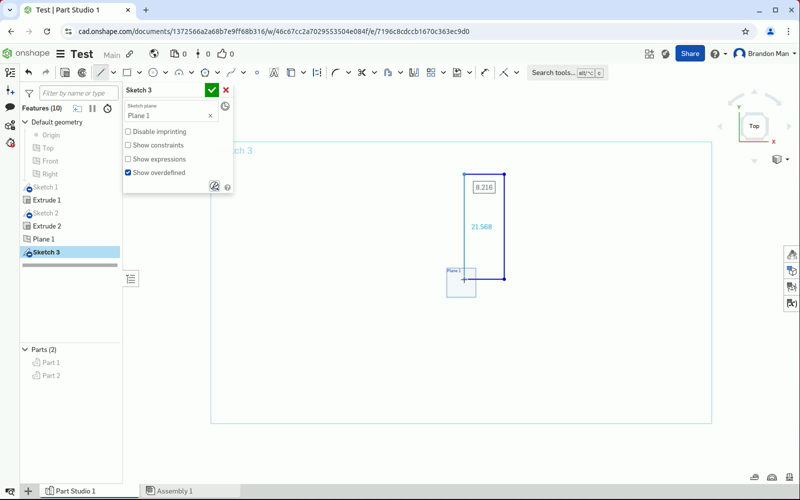
key(esc)
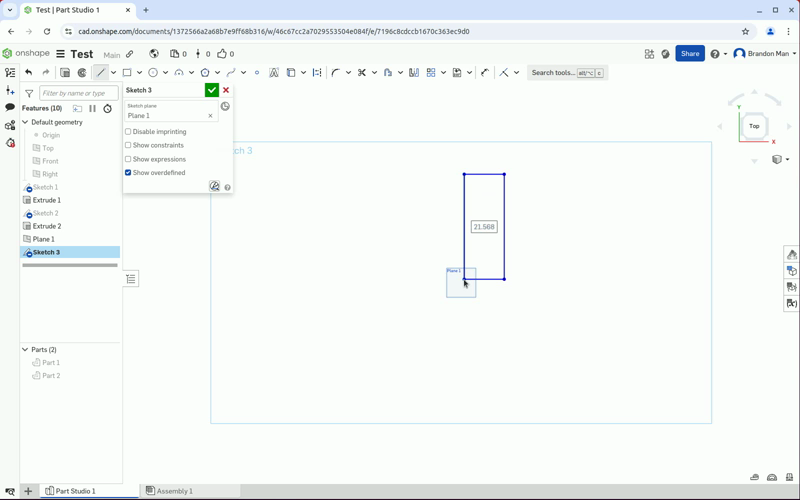
mouse_move(498, 183)
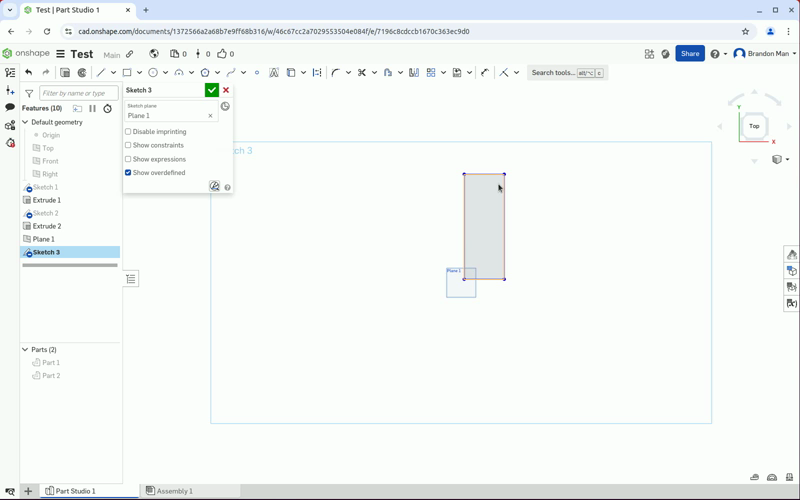
click(498, 183)
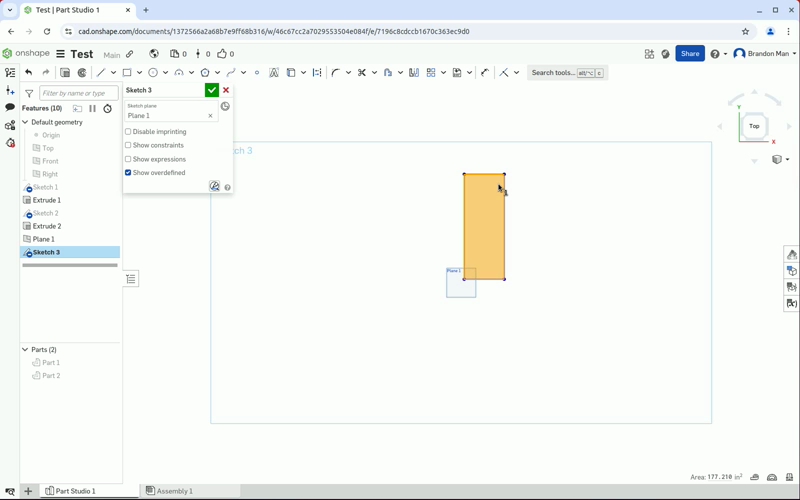
mouse_move(73, 352)
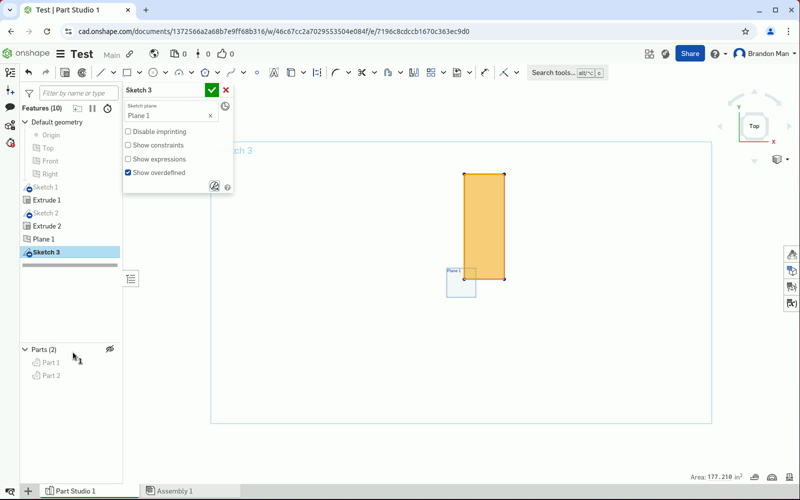
key(shift+y)
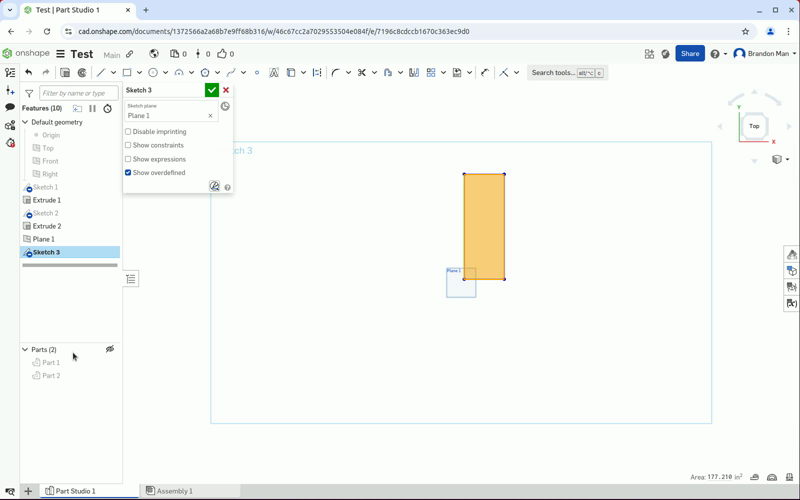
key(shift+e)
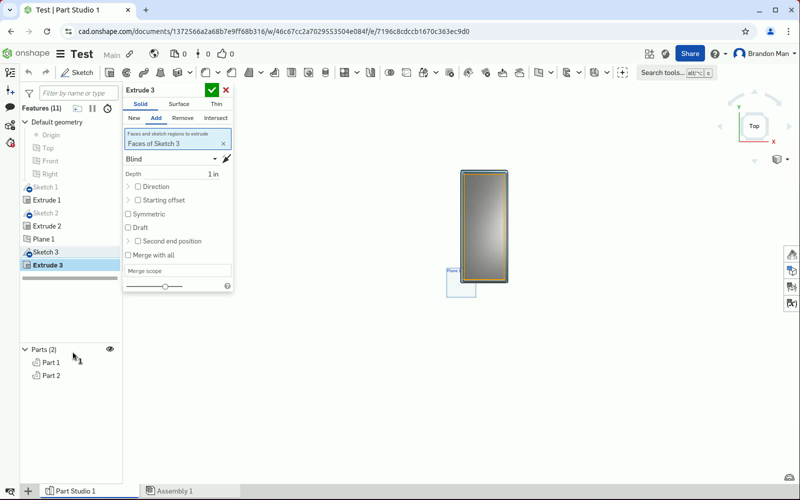
mouse_move(143, 106)
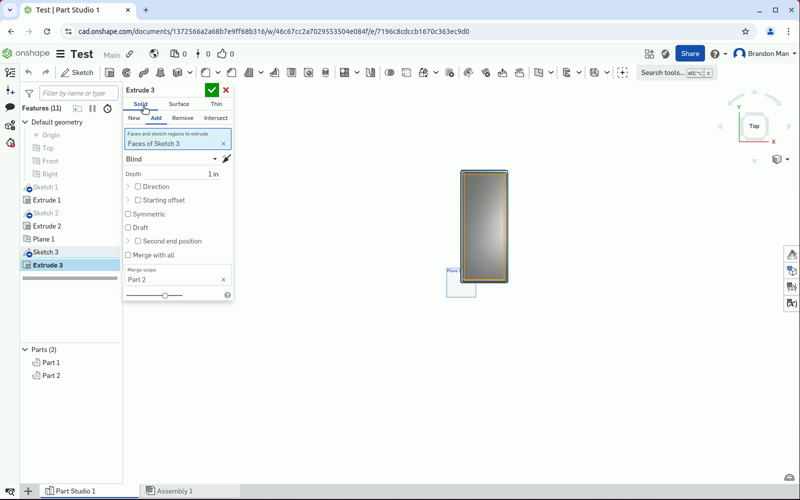
click(143, 106)
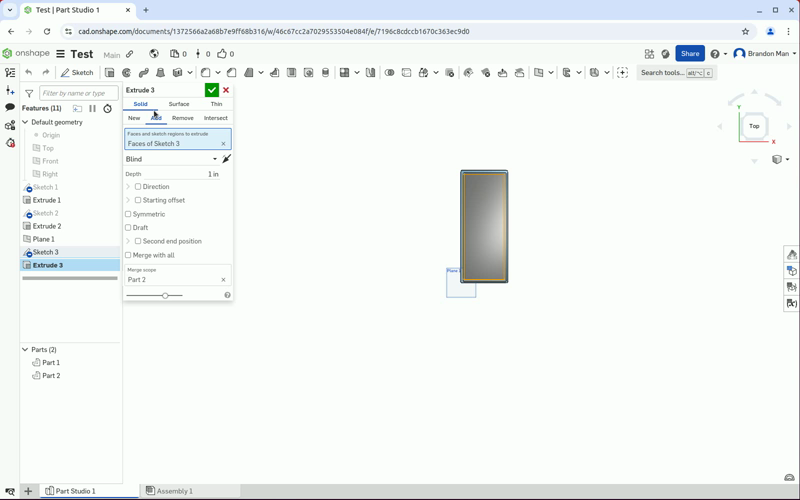
mouse_move(186, 120)
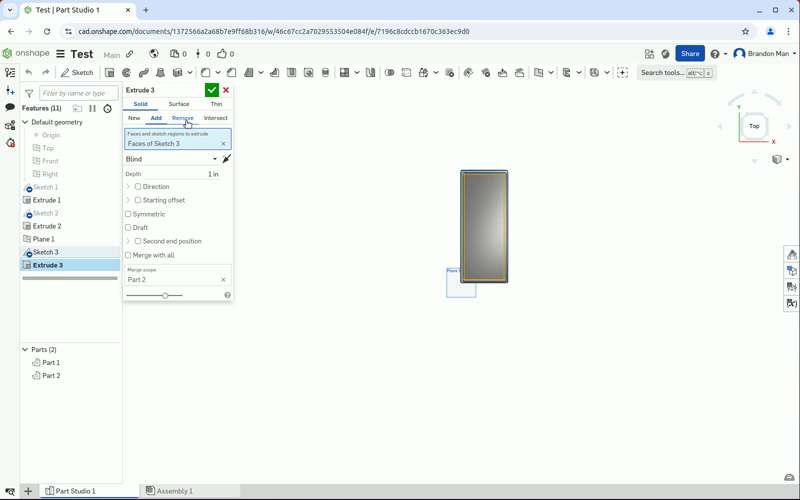
click(186, 120)
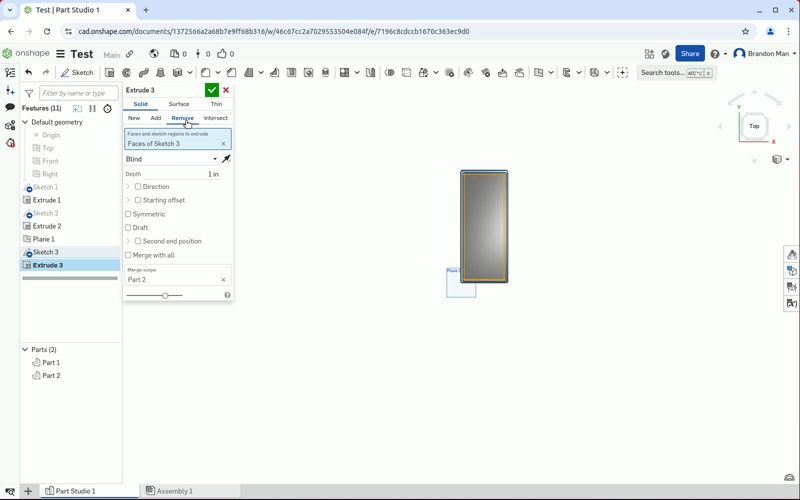
key(tab, 4)
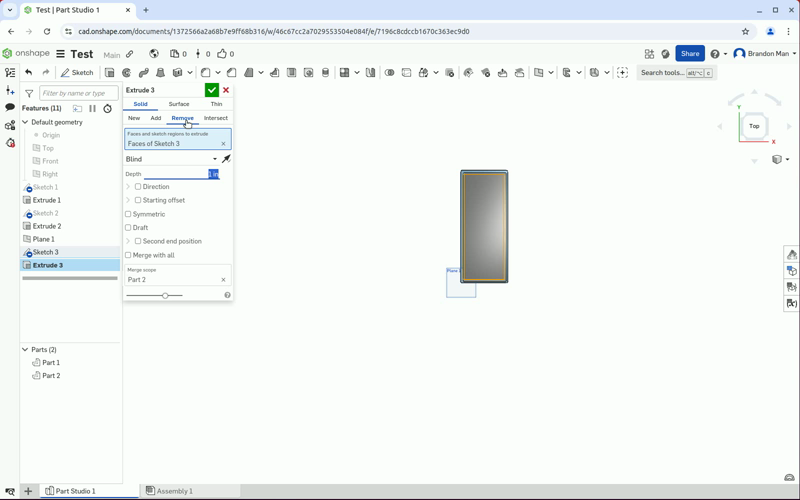
text(0.481)
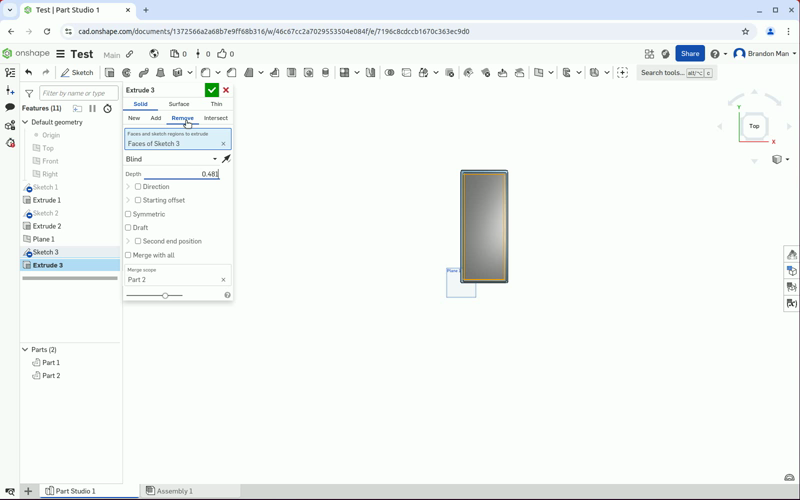
key(tab, 6)
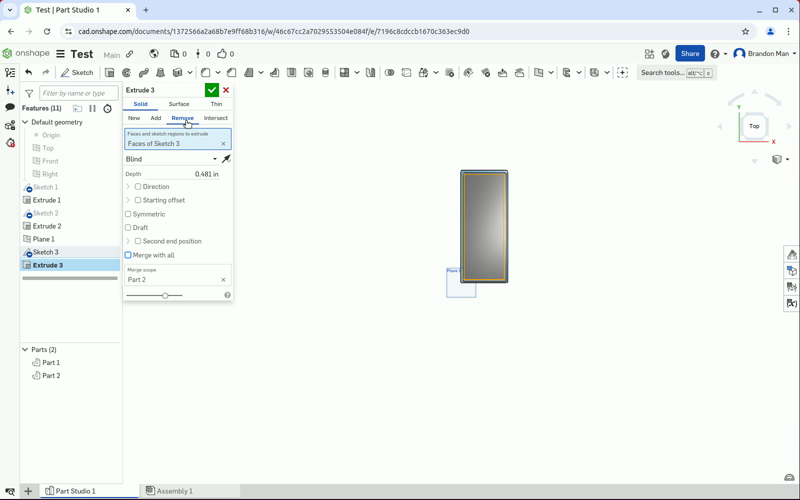
key(space)
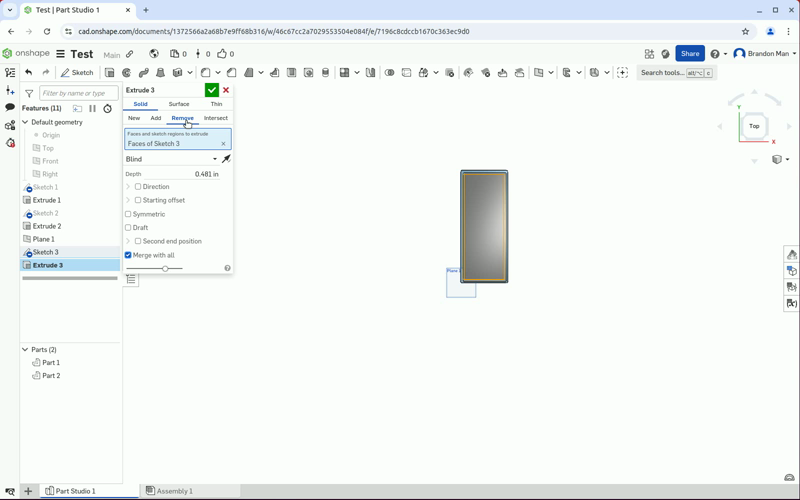
key(enter)
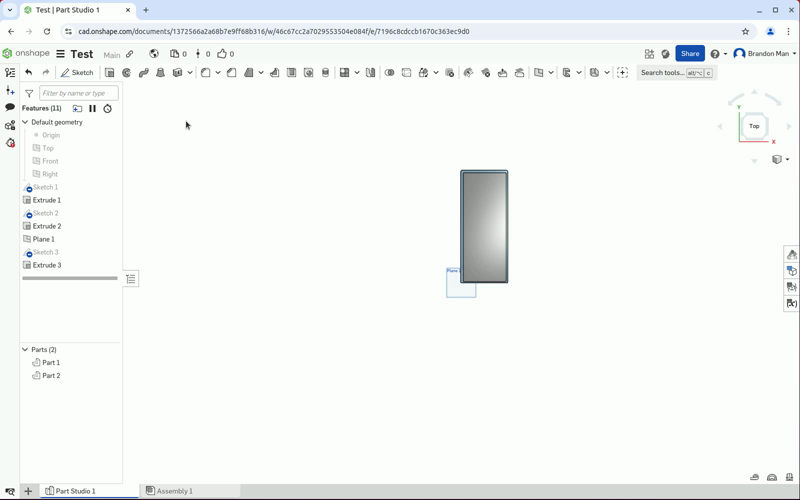
key(shift+h)
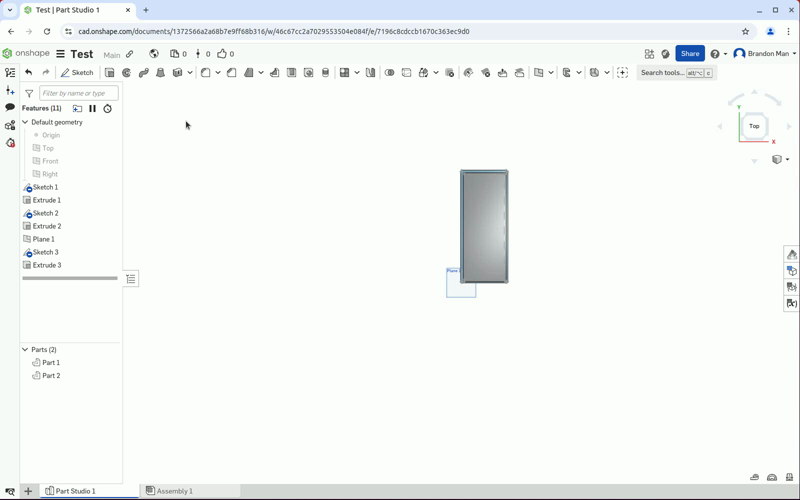
key(shift+h)
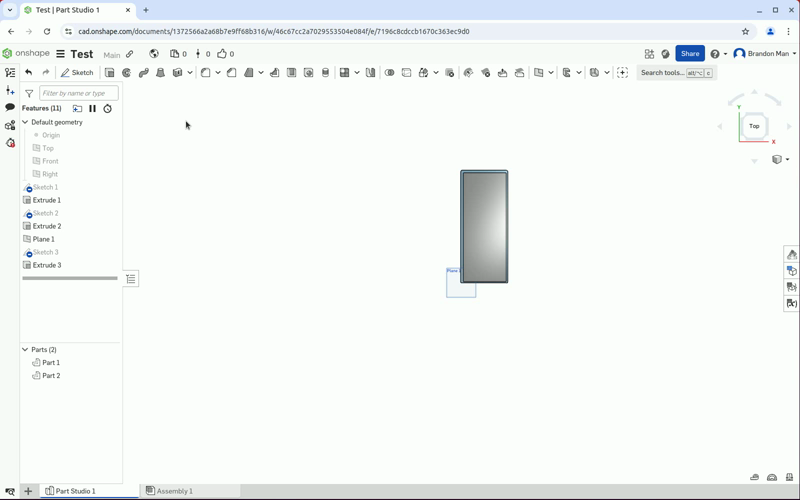
mouse_move(73, 189)
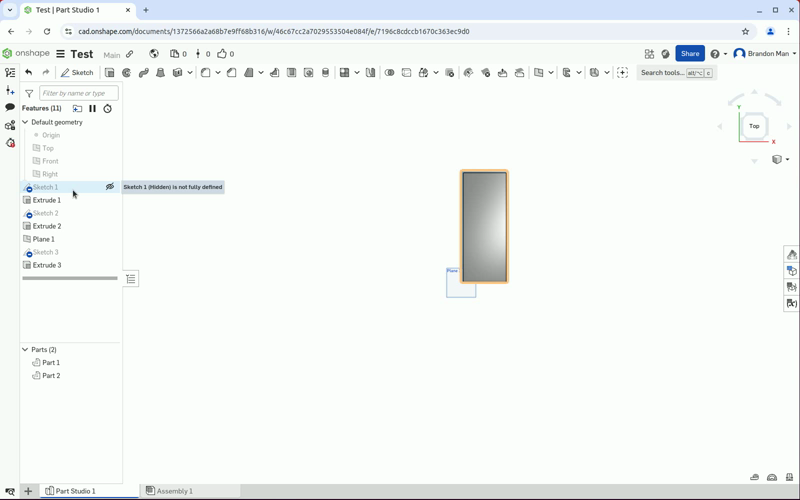
click(73, 189)
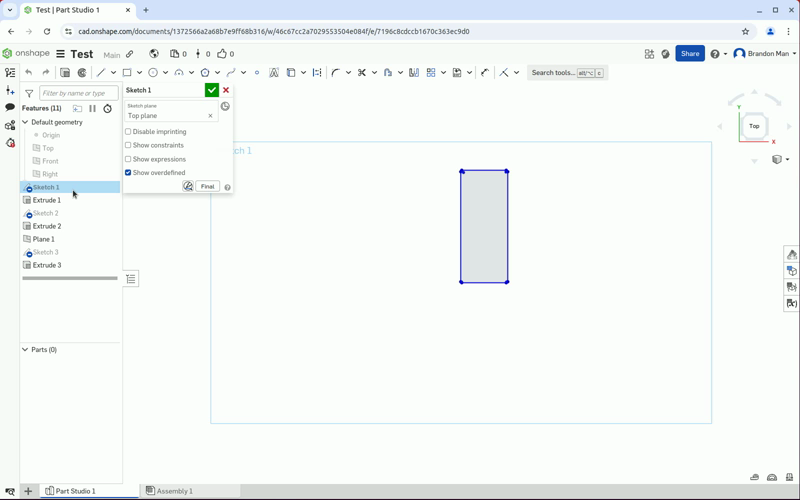
mouse_move(229, 92)
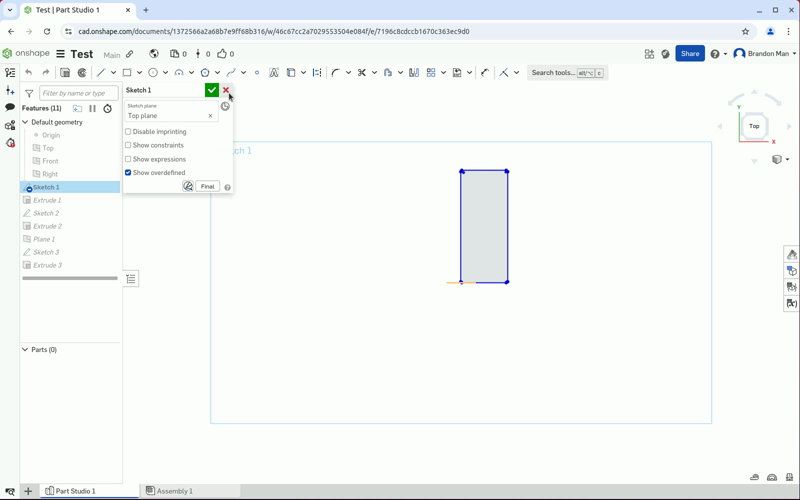
click(229, 92)
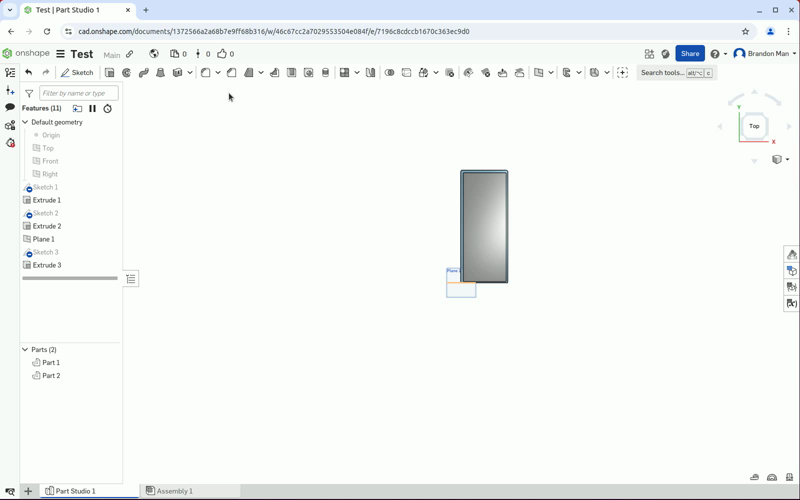
mouse_move(541, 75)
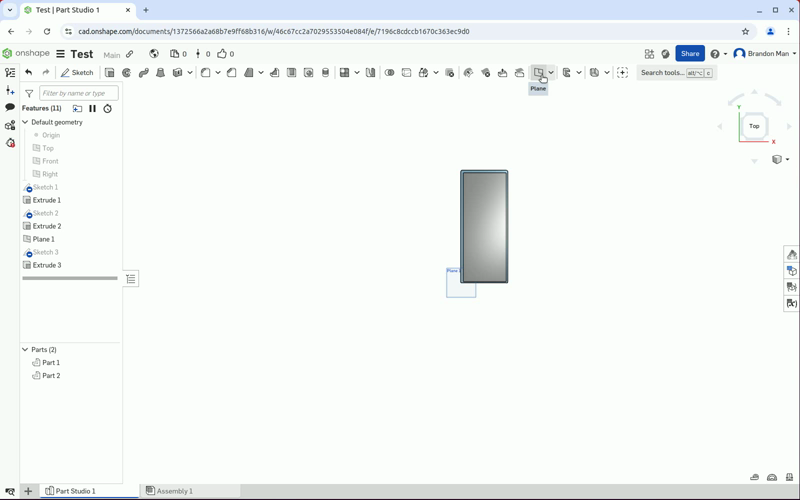
click(541, 75)
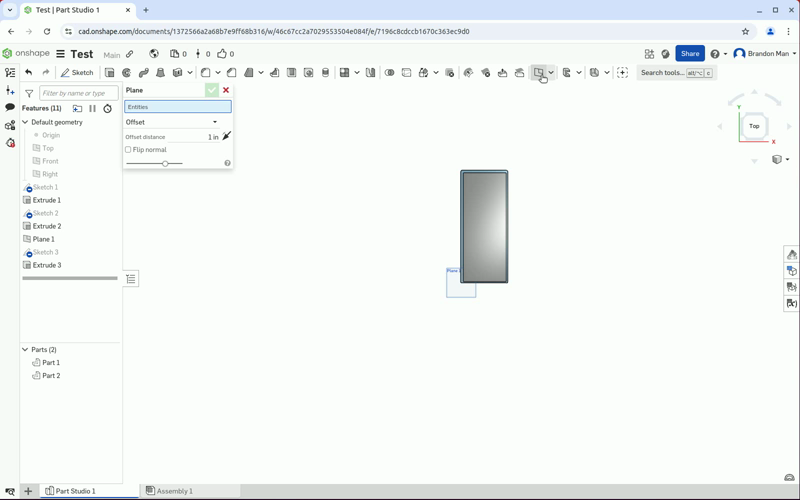
mouse_move(73, 150)
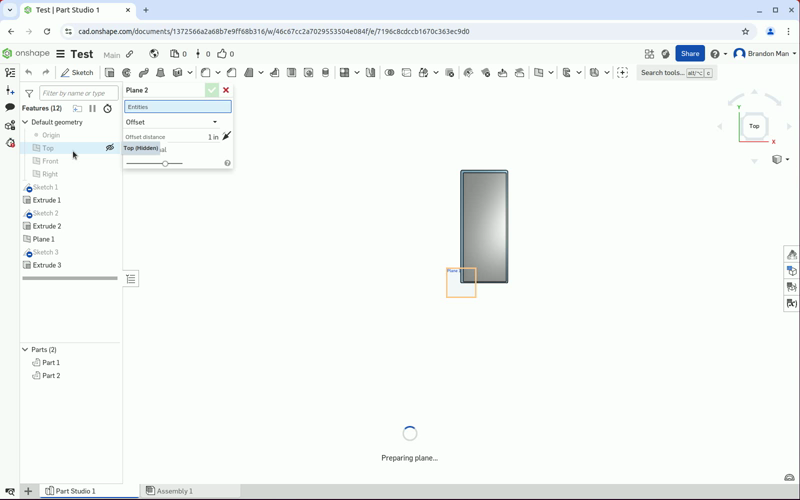
click(73, 150)
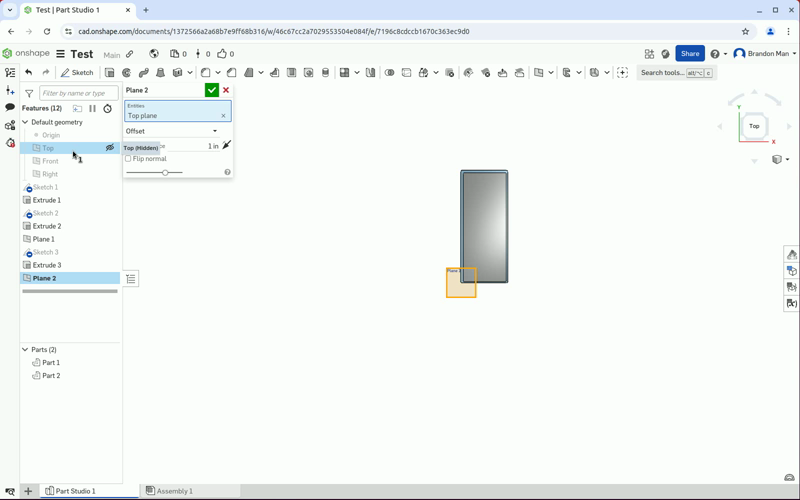
key(tab, 2)
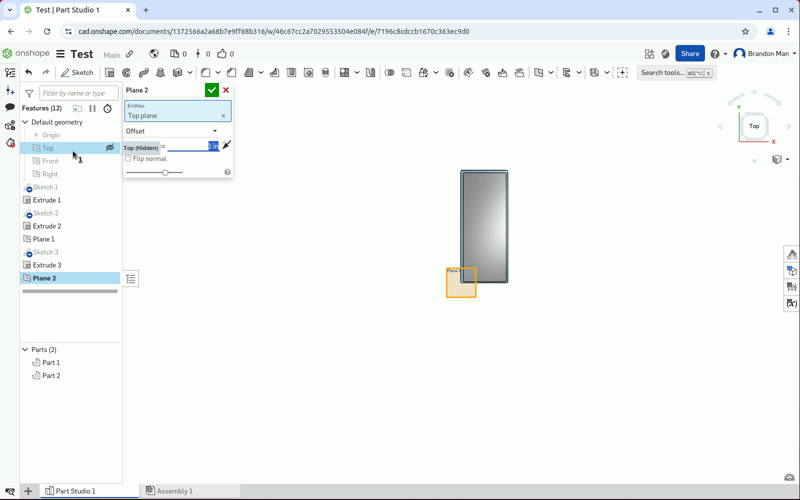
text(0.246)
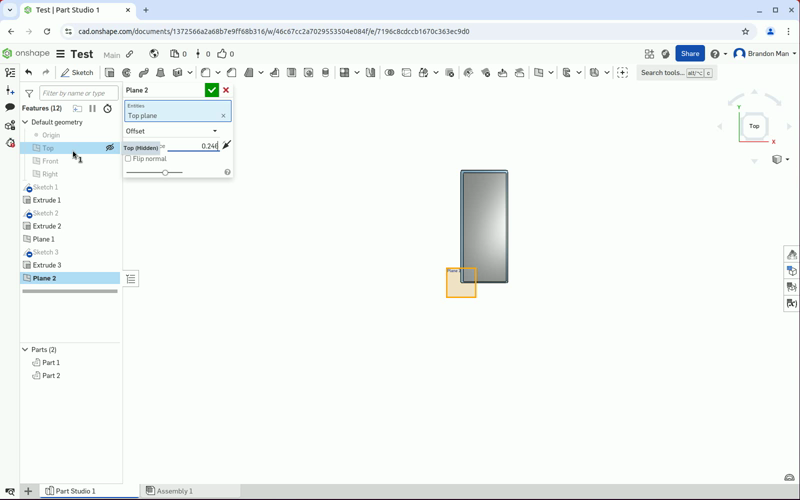
key(enter, 2)
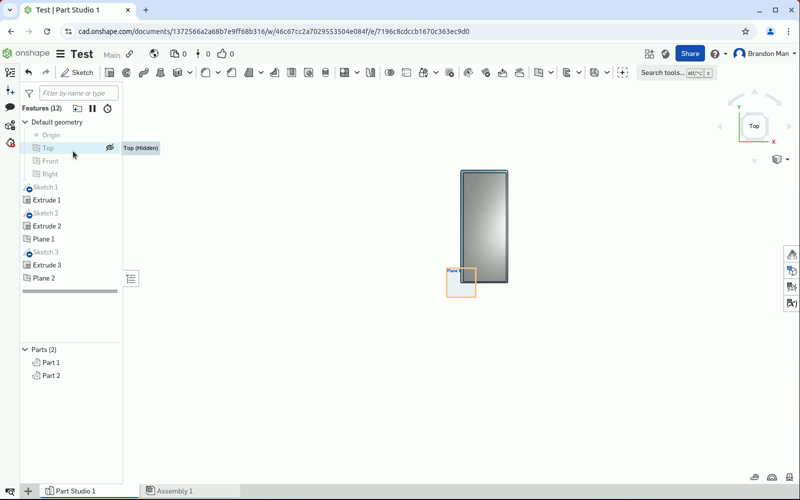
key(shift+s)
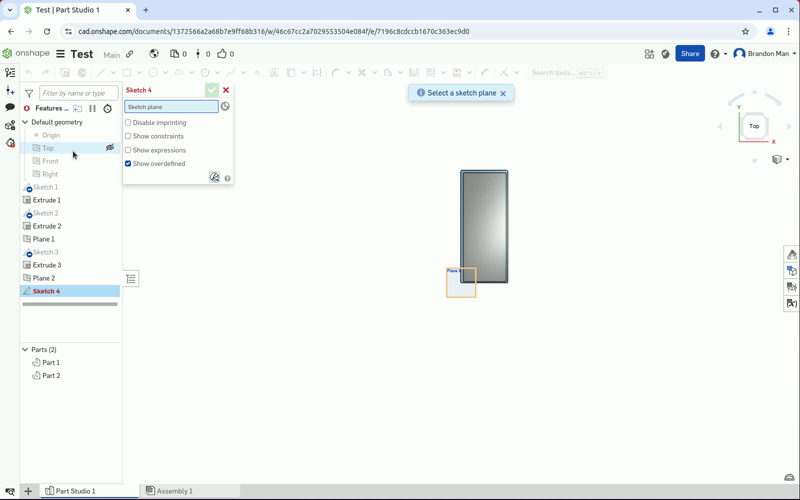
mouse_move(73, 280)
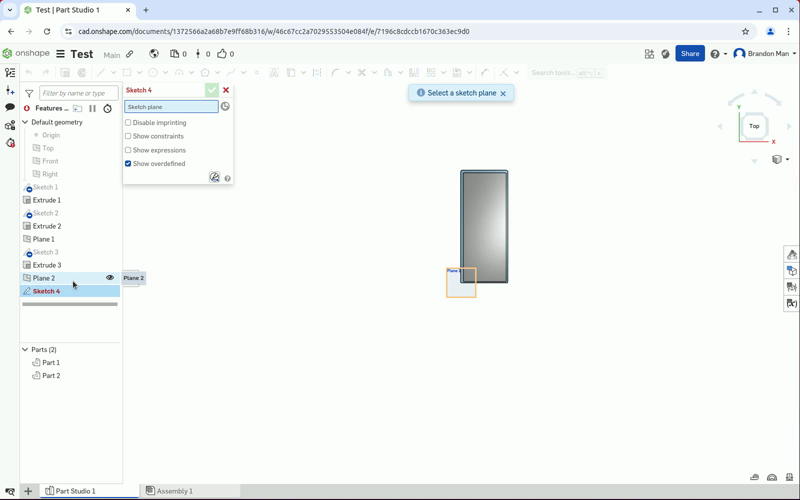
click(73, 280)
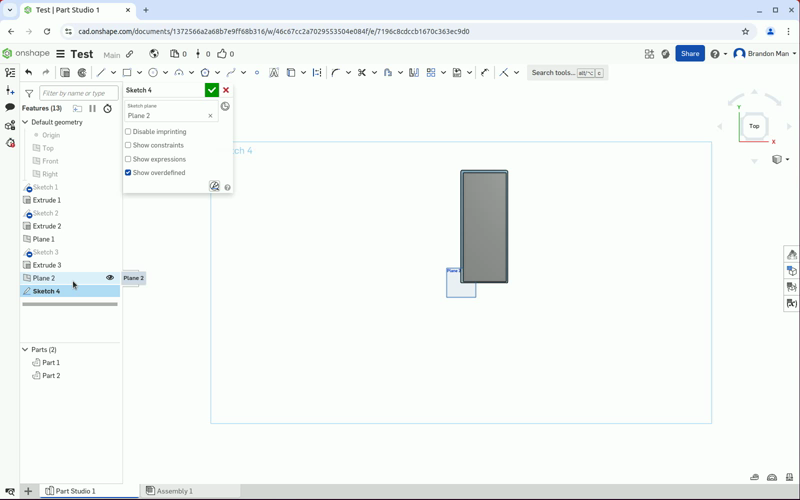
mouse_move(73, 352)
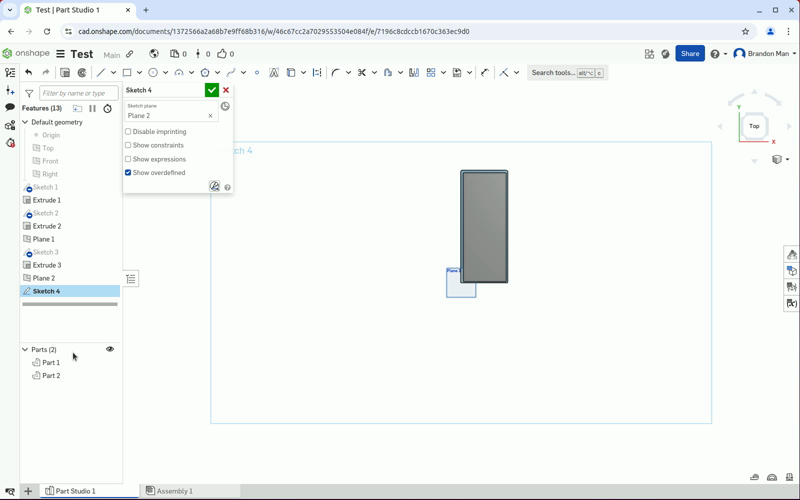
key(y)
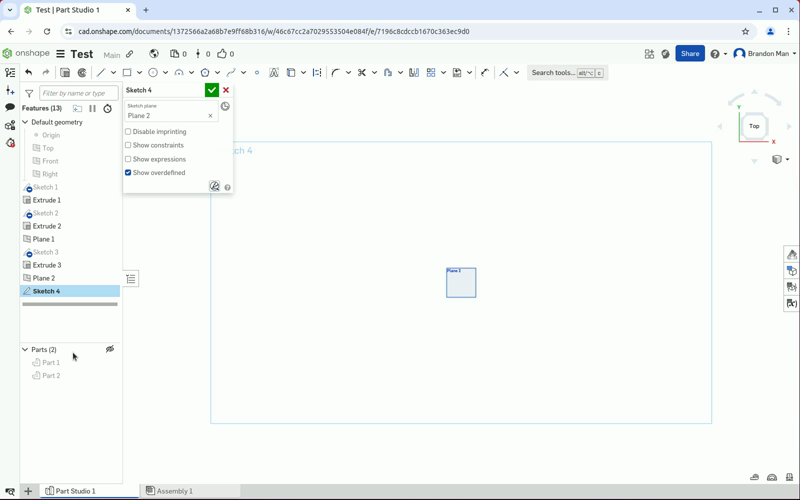
key(l)
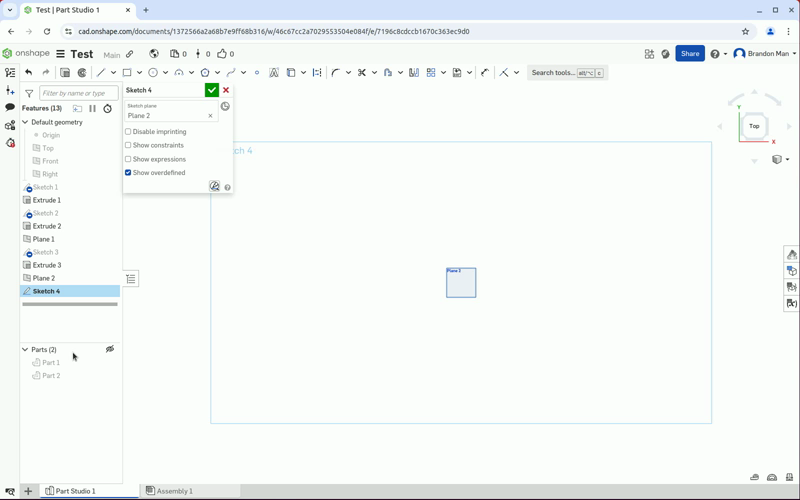
key_down(shift)
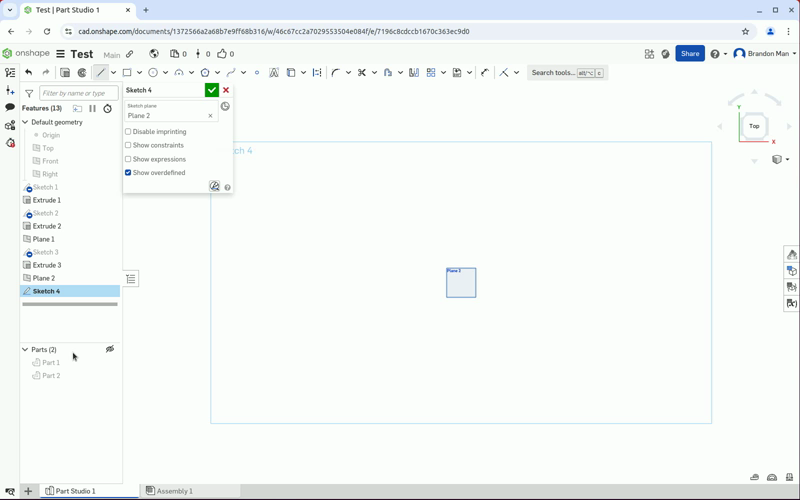
mouse_move(465, 278)
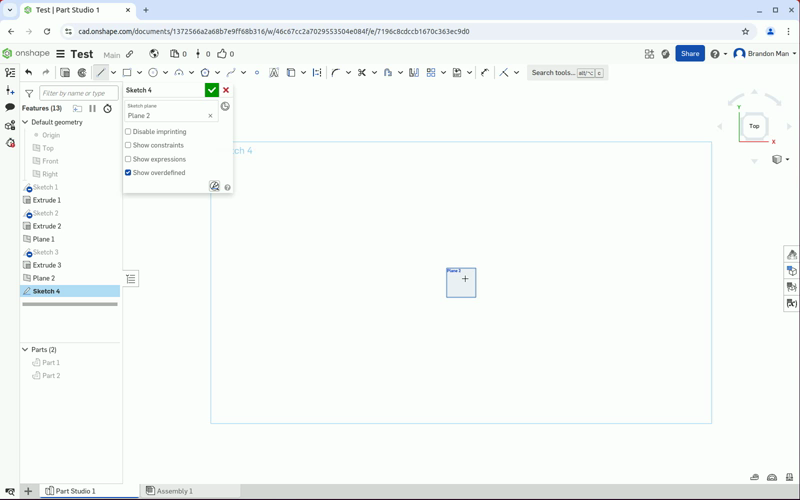
click(465, 278)
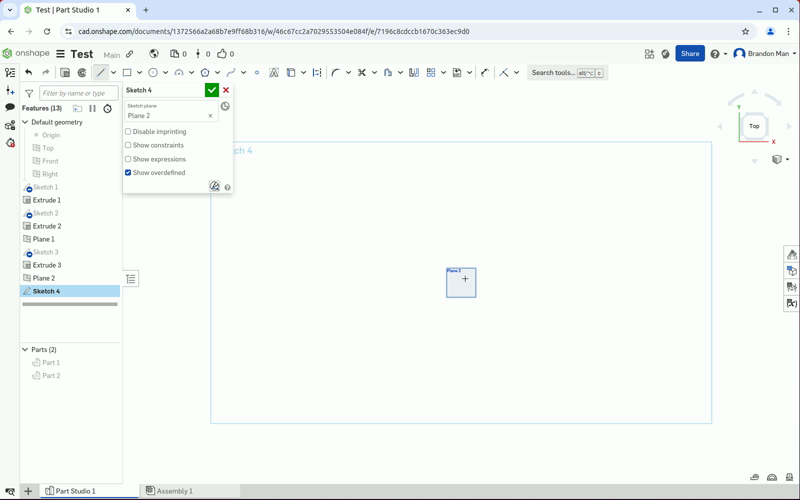
key_up(shift)
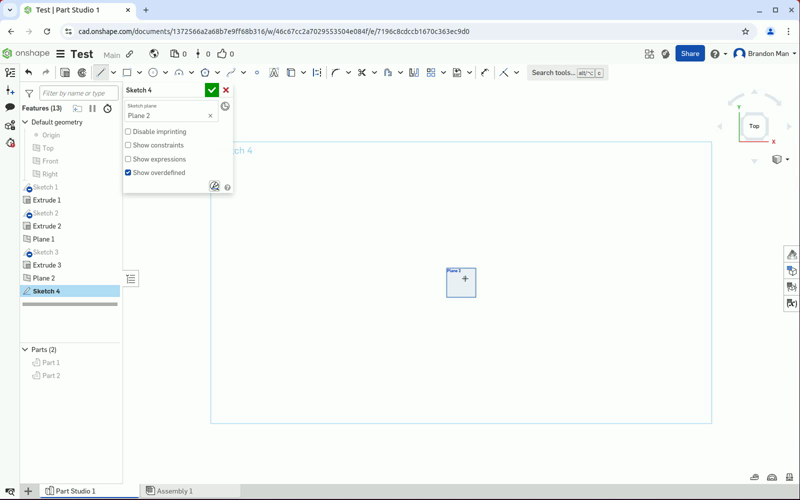
key_down(shift)
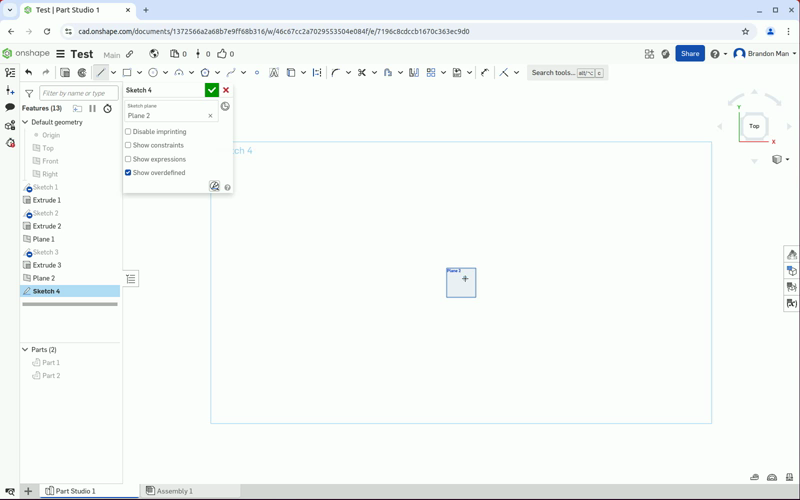
mouse_move(495, 278)
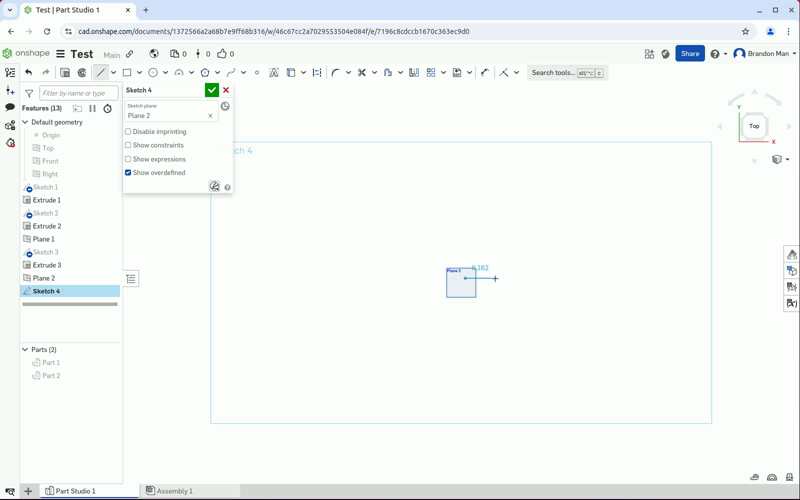
mouse_move(503, 278)
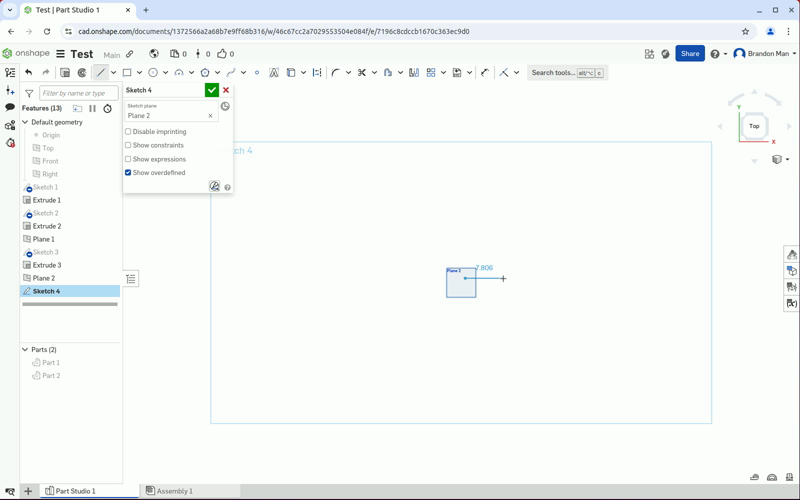
click(503, 278)
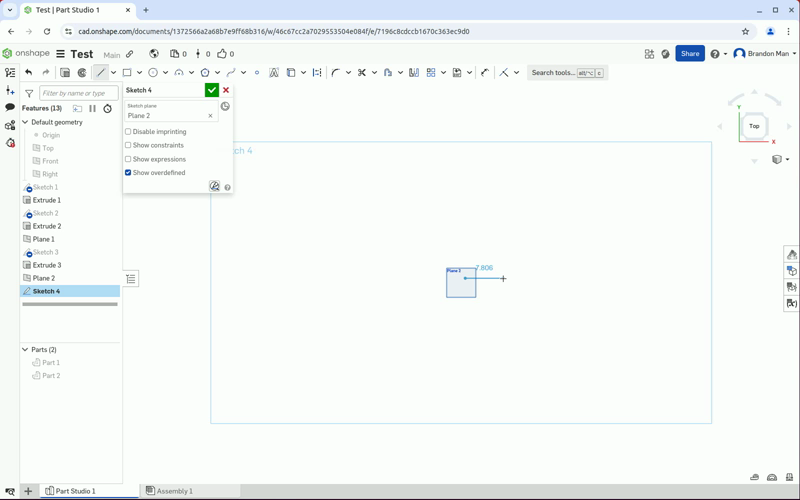
key_up(shift)
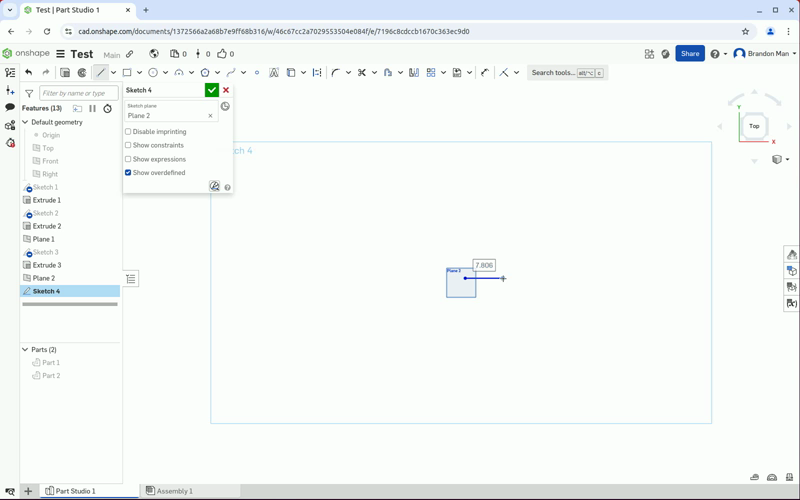
key_down(shift)
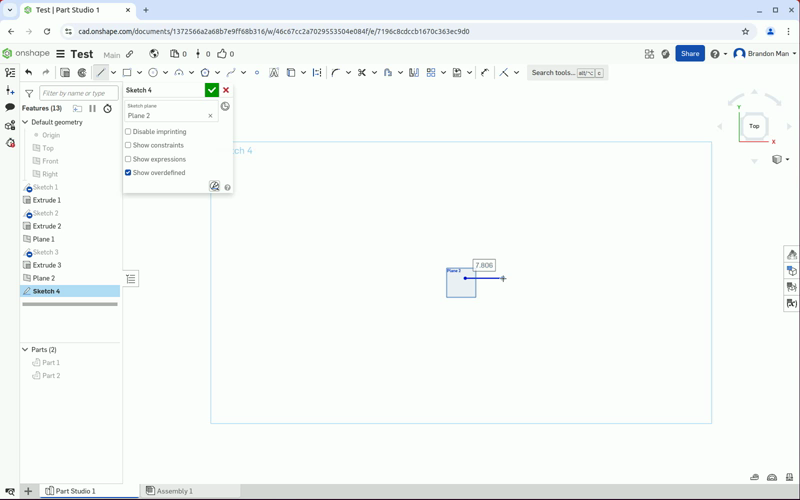
mouse_move(503, 174)
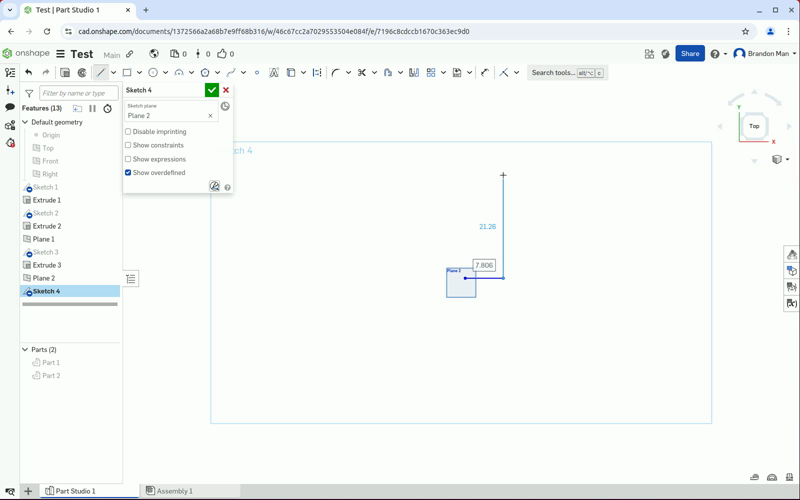
click(503, 174)
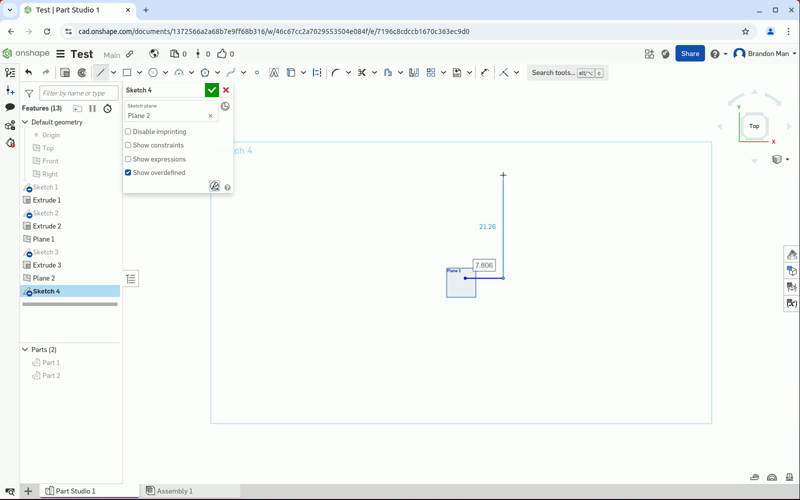
key_up(shift)
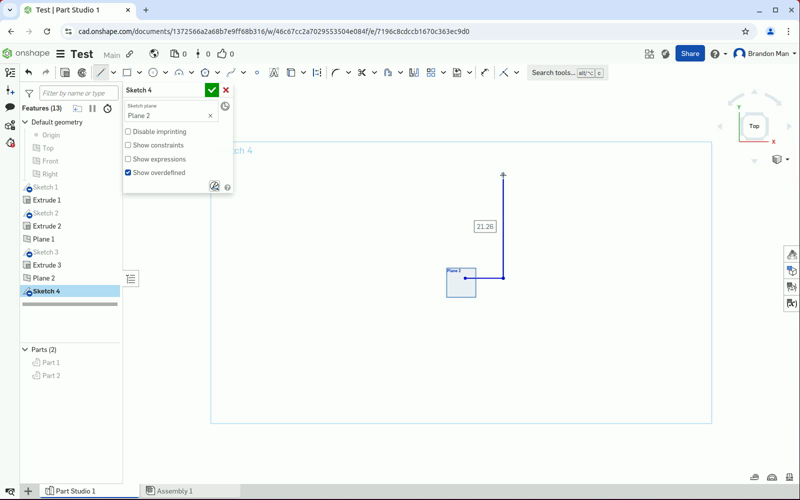
key_down(shift)
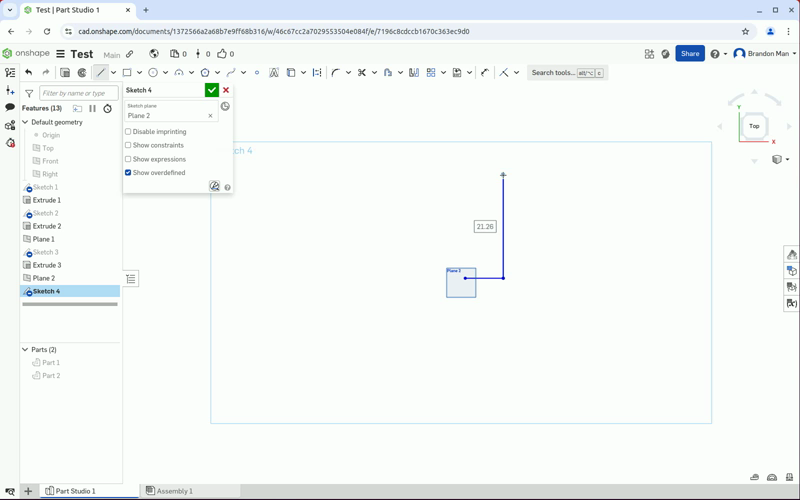
mouse_move(533, 174)
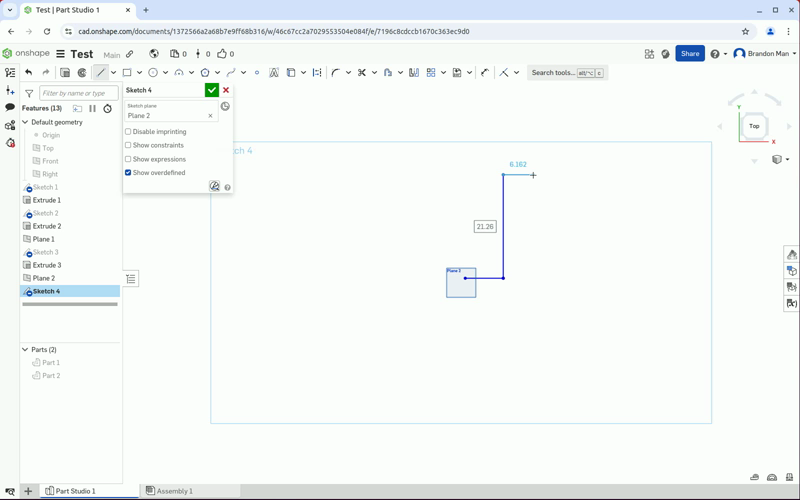
mouse_move(465, 174)
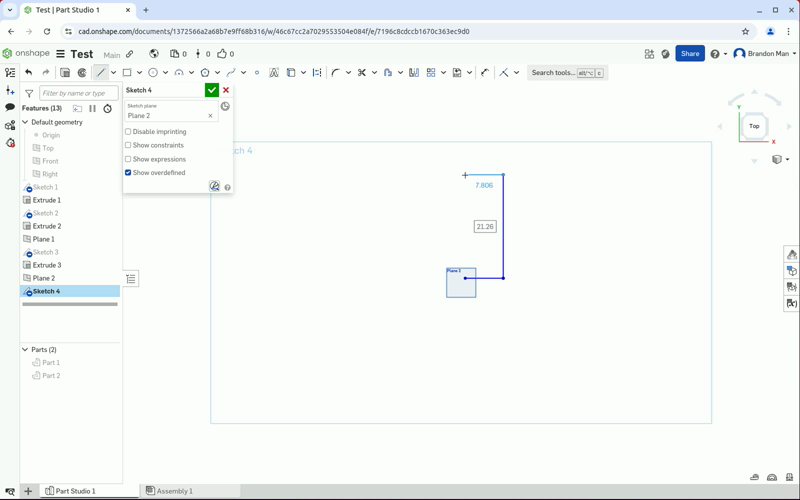
click(465, 174)
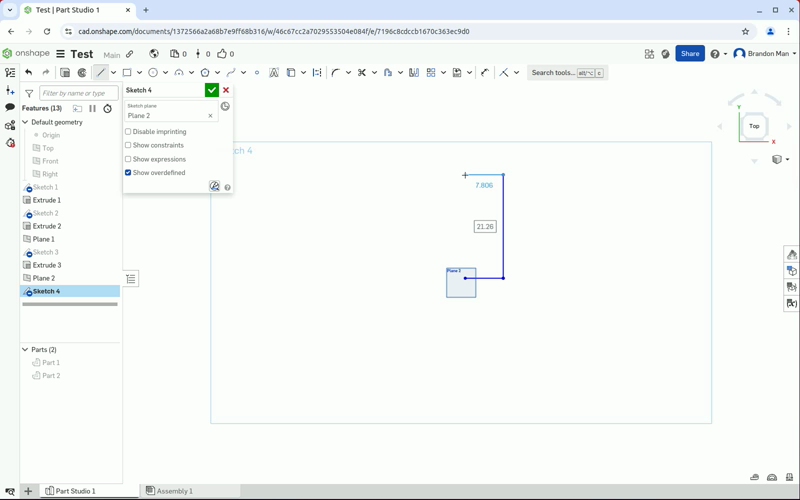
key_up(shift)
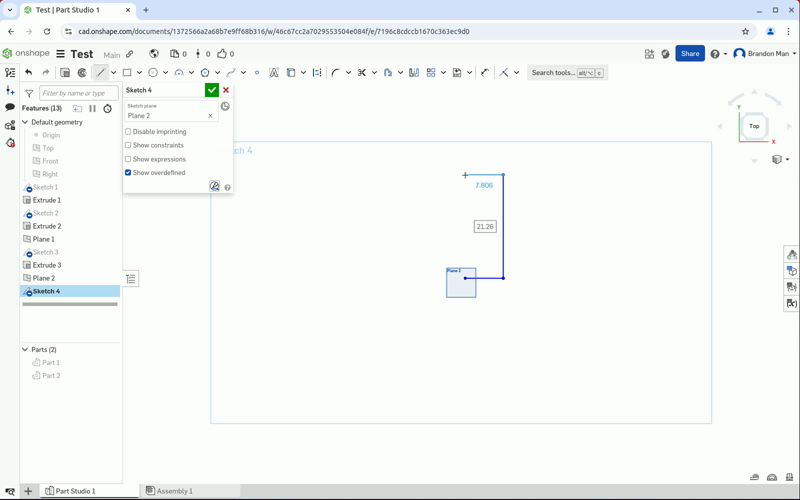
key_down(shift)
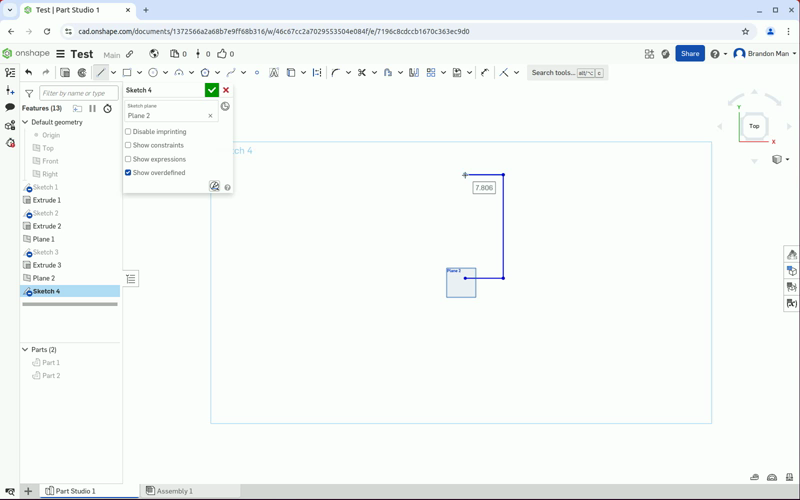
mouse_move(465, 278)
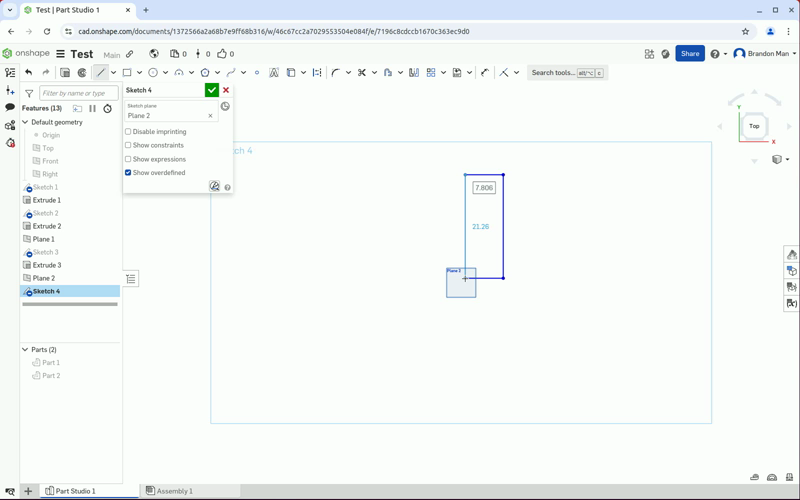
key_up(shift)
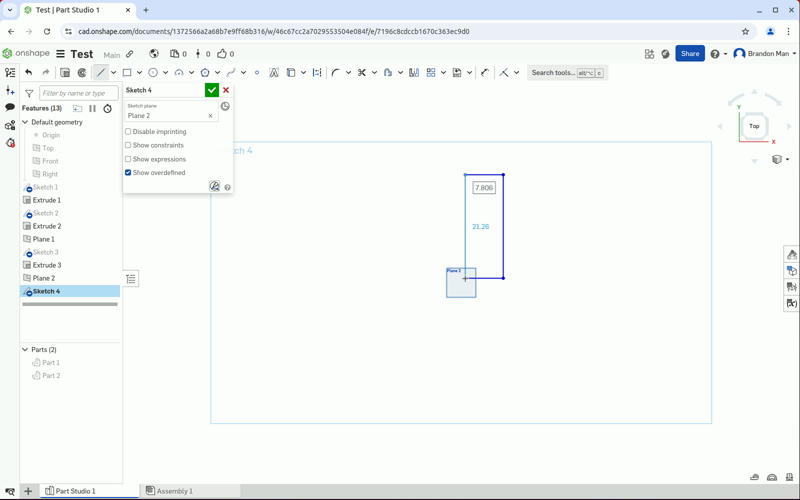
click(465, 278)
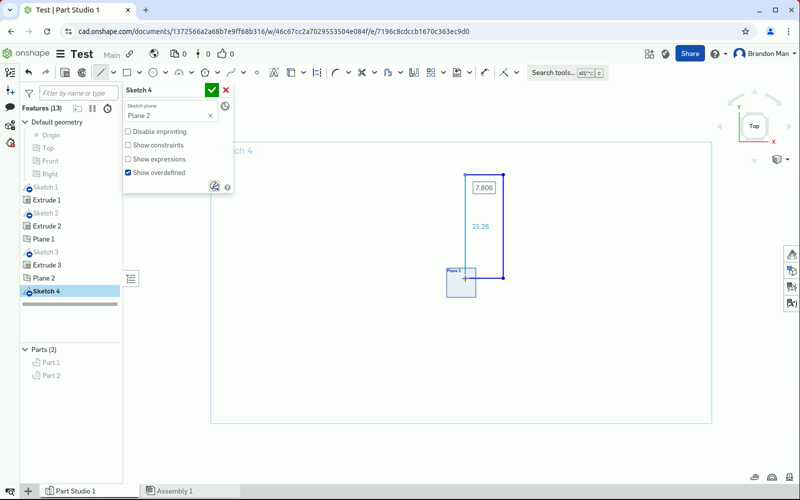
key(esc)
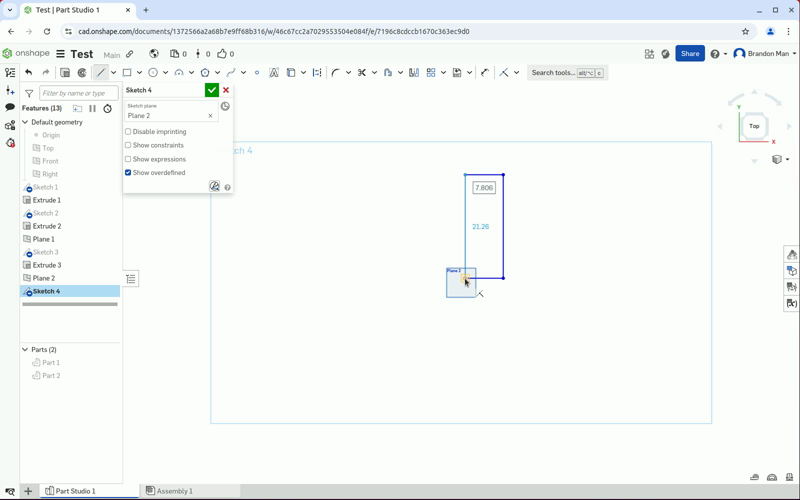
mouse_move(491, 269)
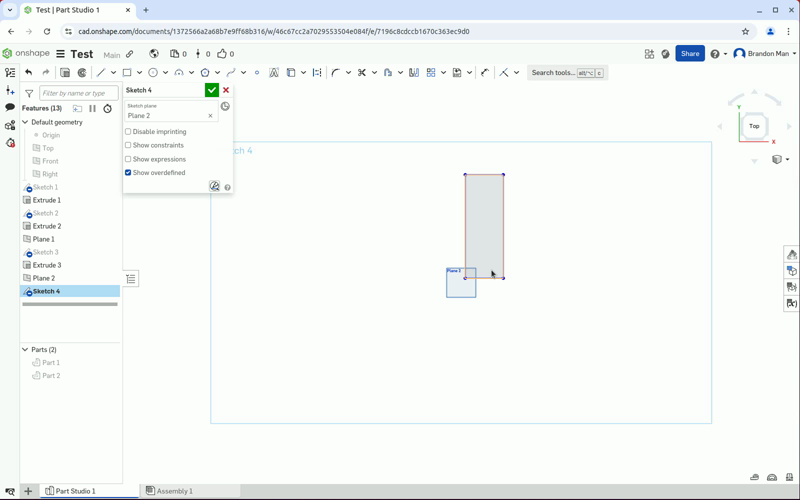
click(491, 269)
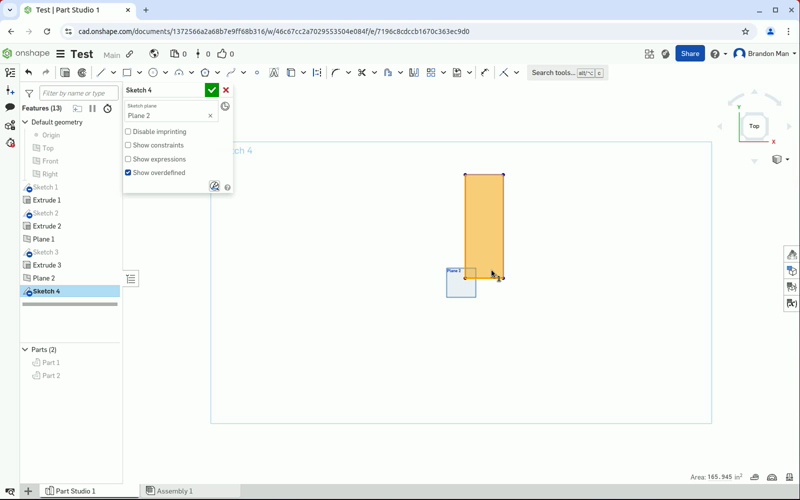
mouse_move(73, 352)
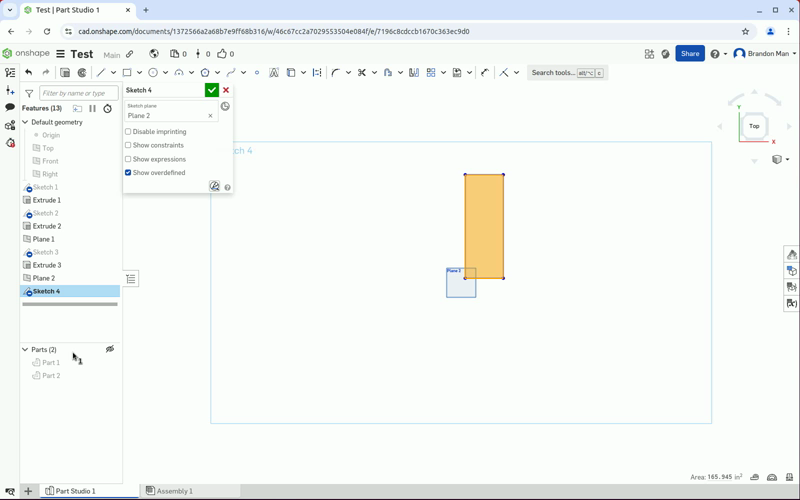
key(shift+y)
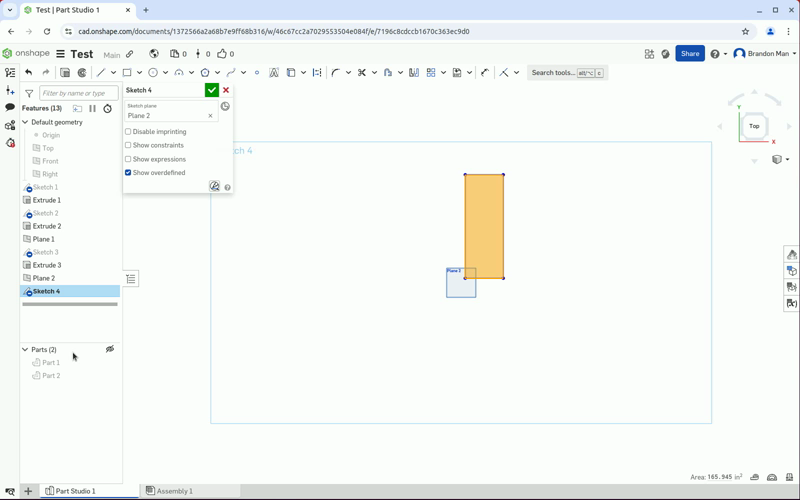
key(shift+e)
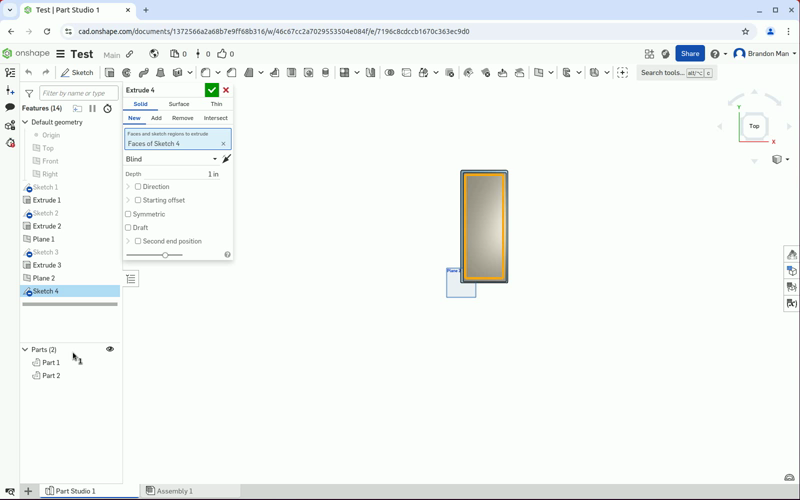
mouse_move(143, 106)
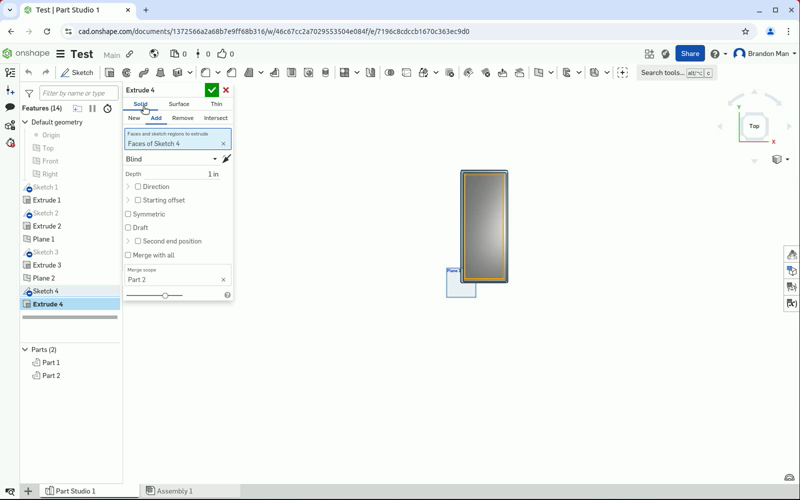
click(143, 106)
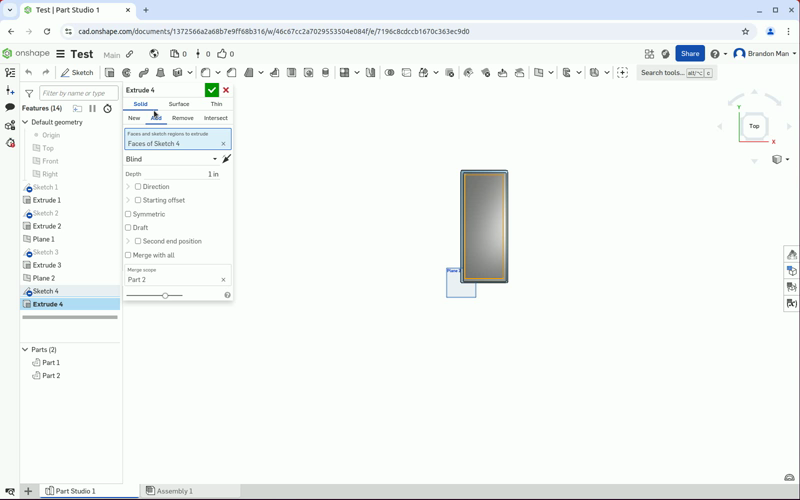
mouse_move(186, 120)
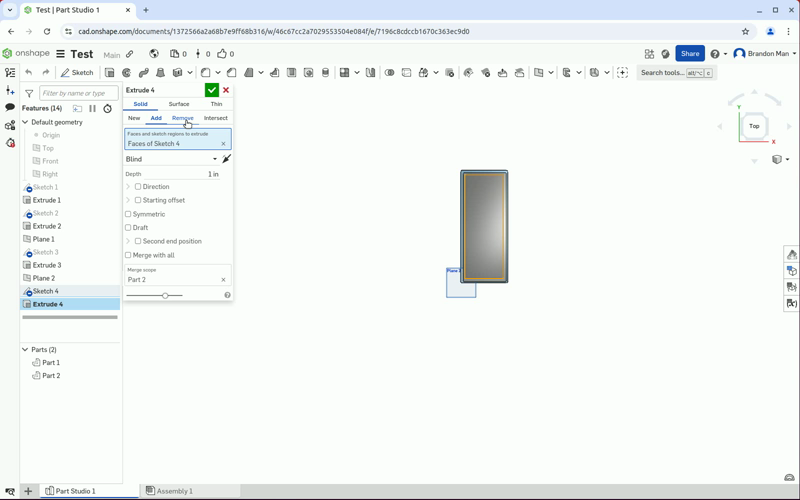
click(186, 120)
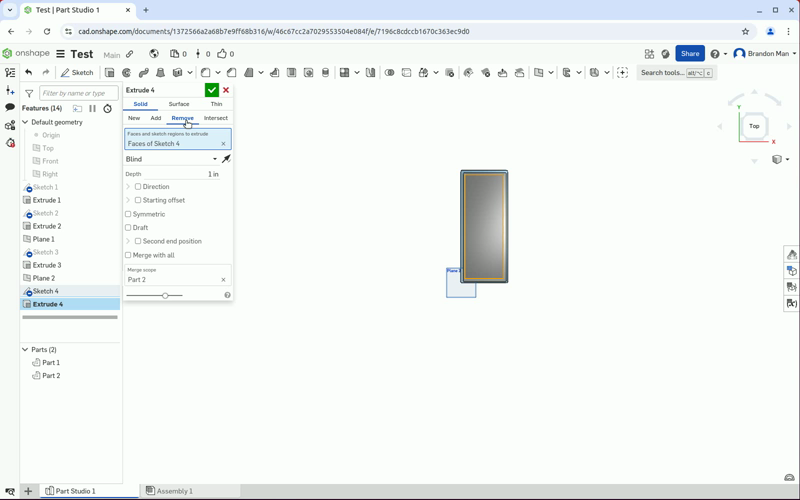
key(tab, 4)
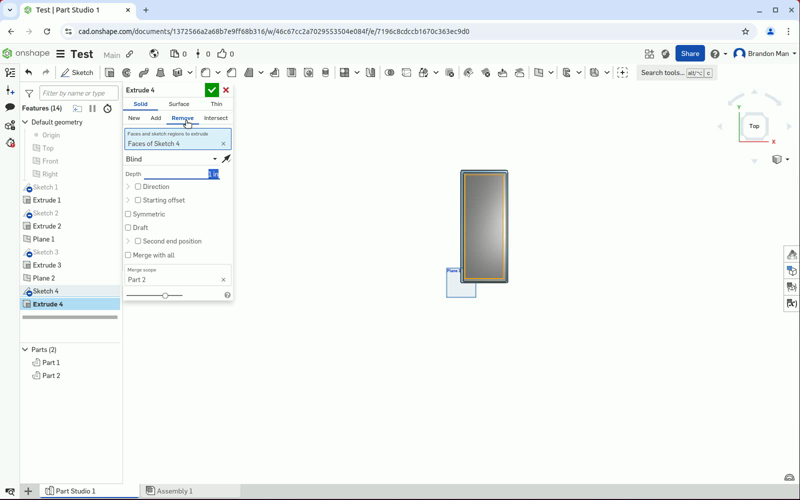
text(0.241)
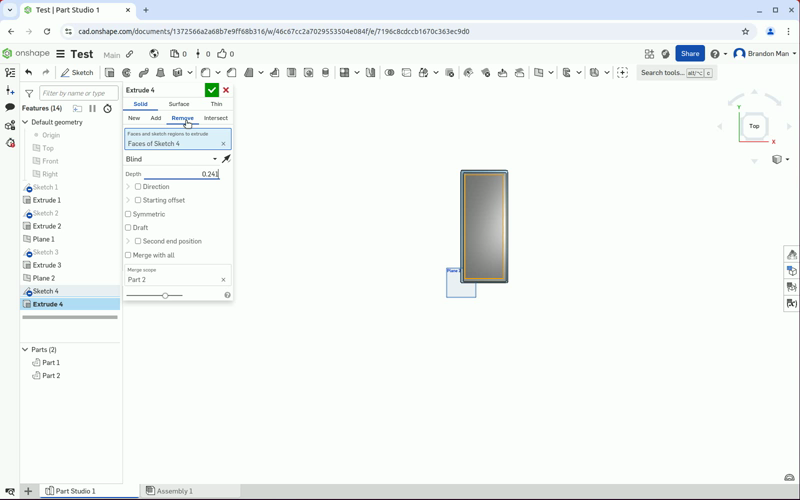
key(tab, 6)
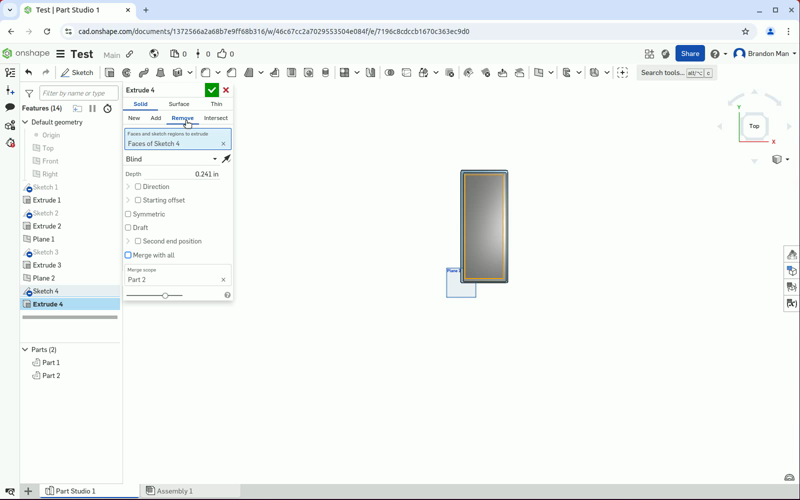
key(space)
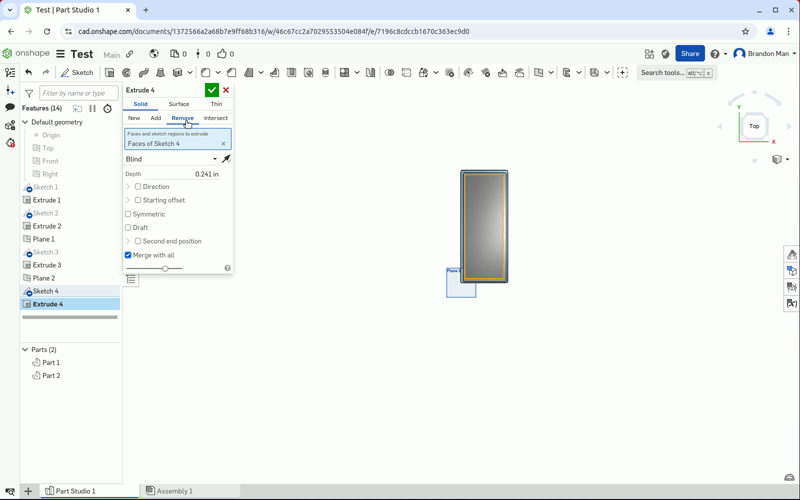
key(enter)
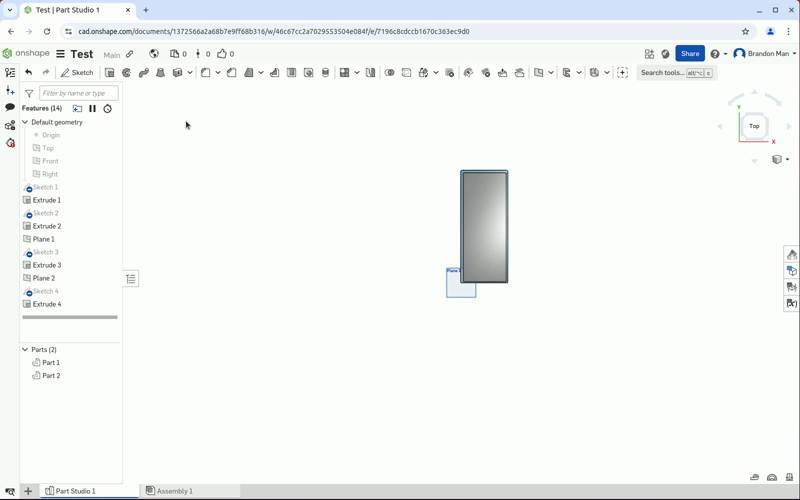
key(shift+h)
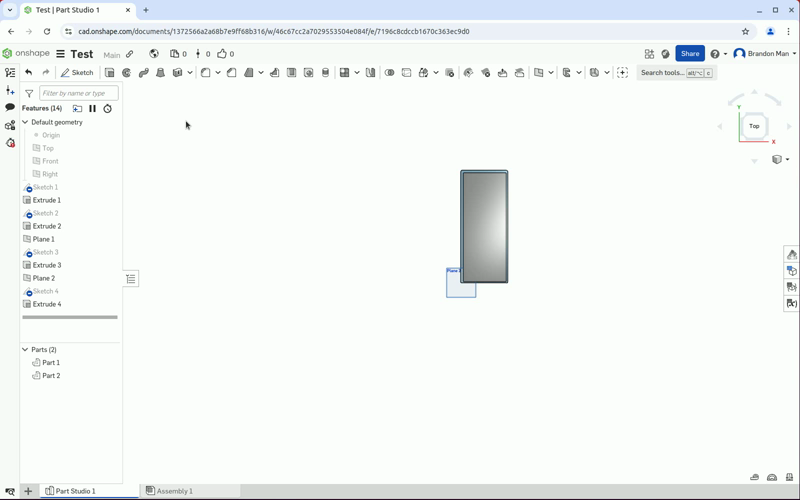
key(shift+h)
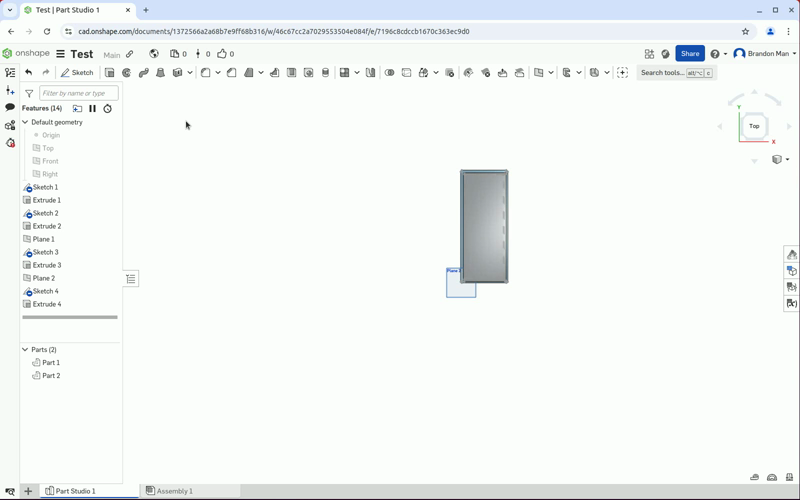
key(shift+7)
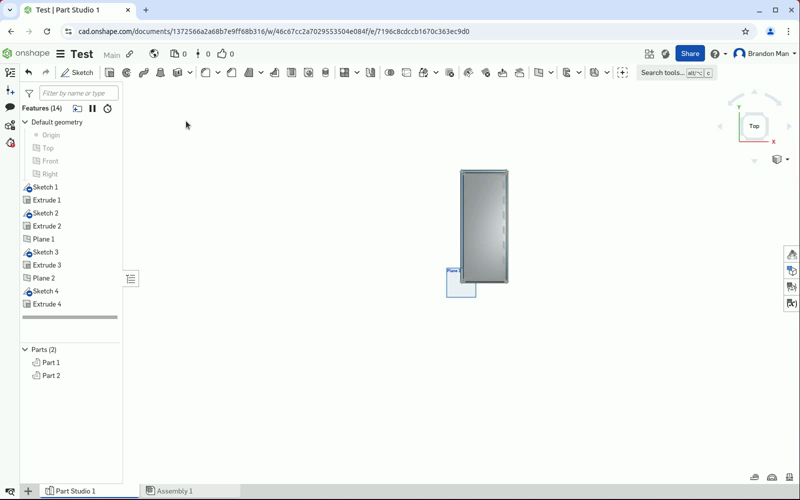
key(up, 3)
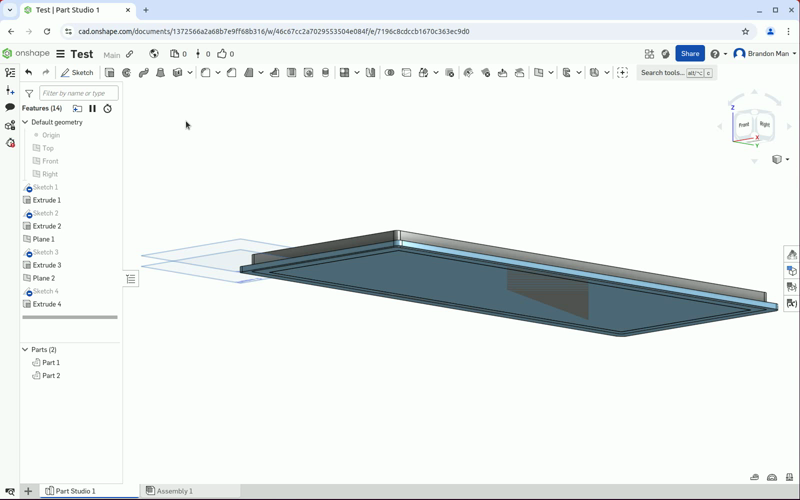
key(left, 3)
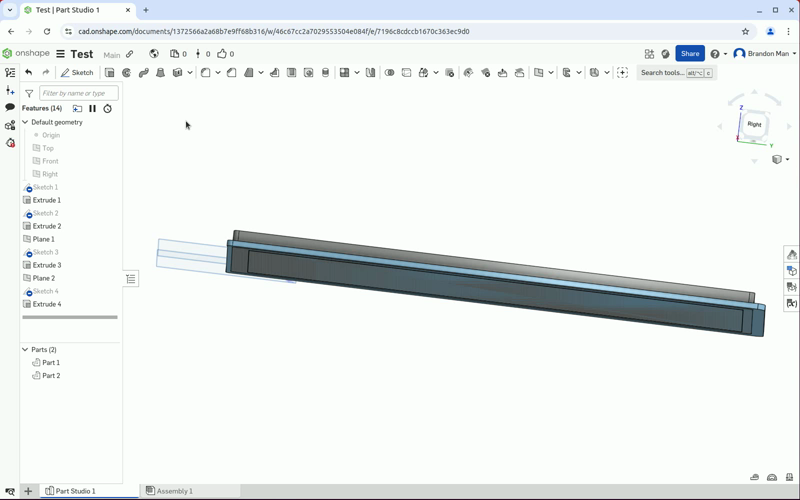
key(right, 3)
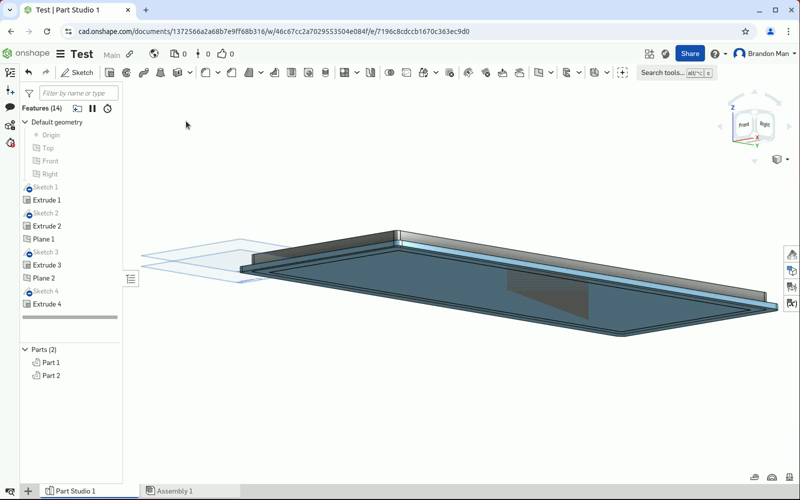
key(down, 3)
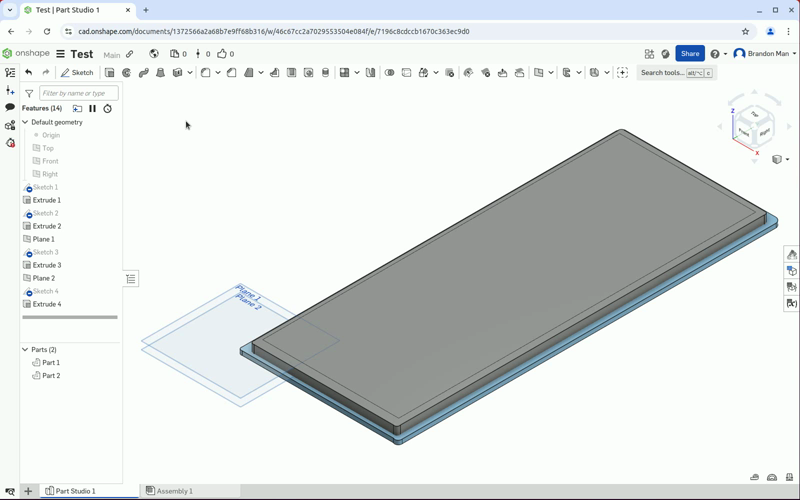
mouse_move(73, 189)
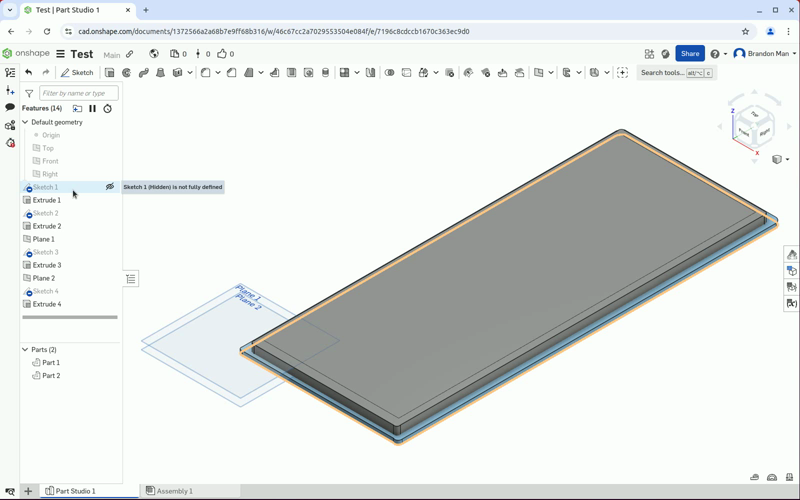
click(73, 189)